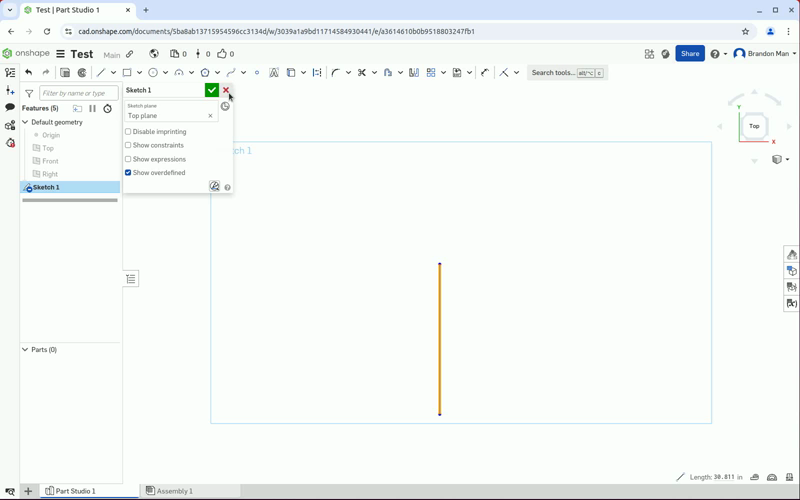
key(shift+h)
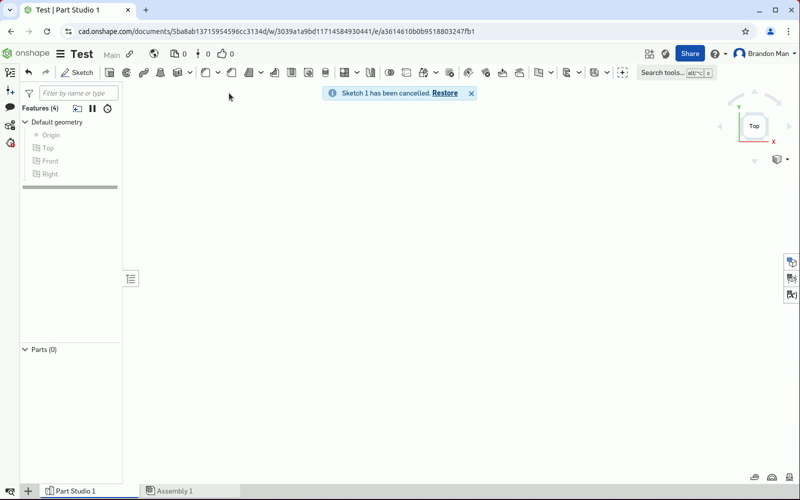
mouse_move(73, 352)
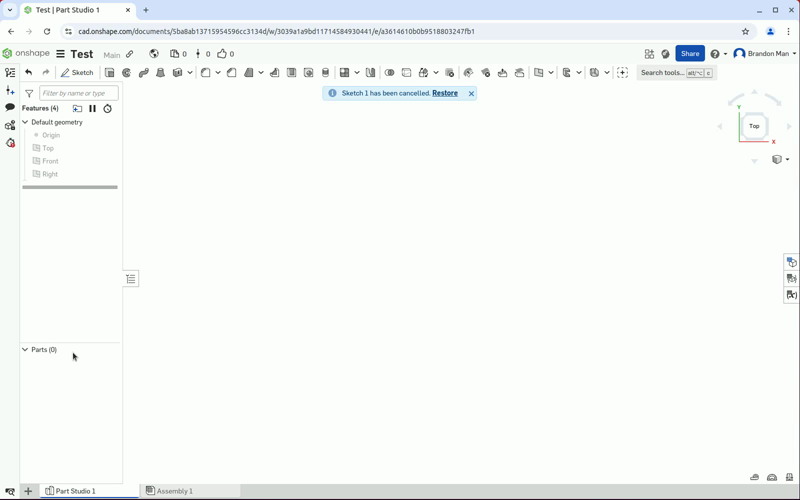
key(y)
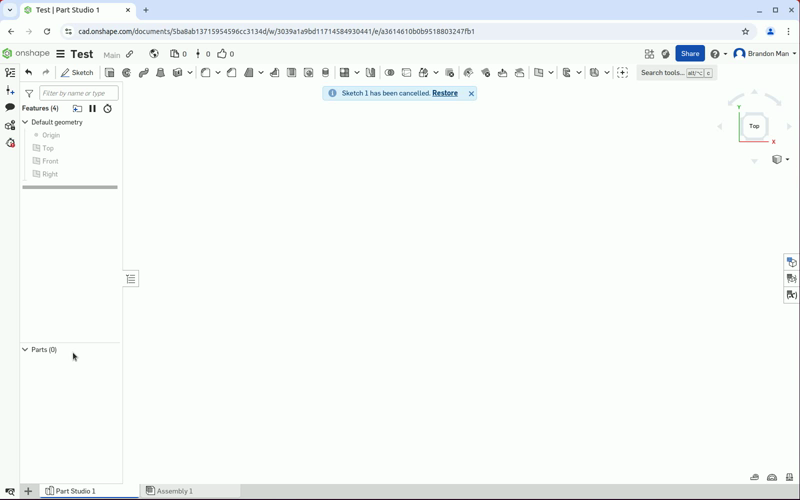
key(shift+p)
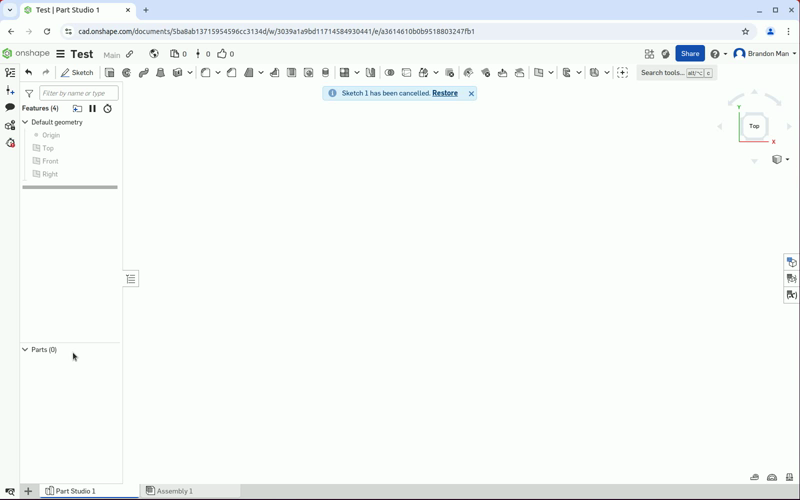
key(space)
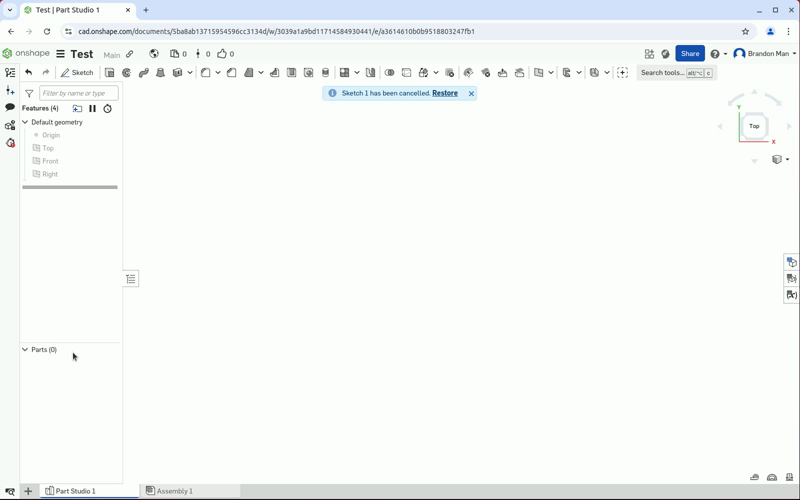
key_down(shift)
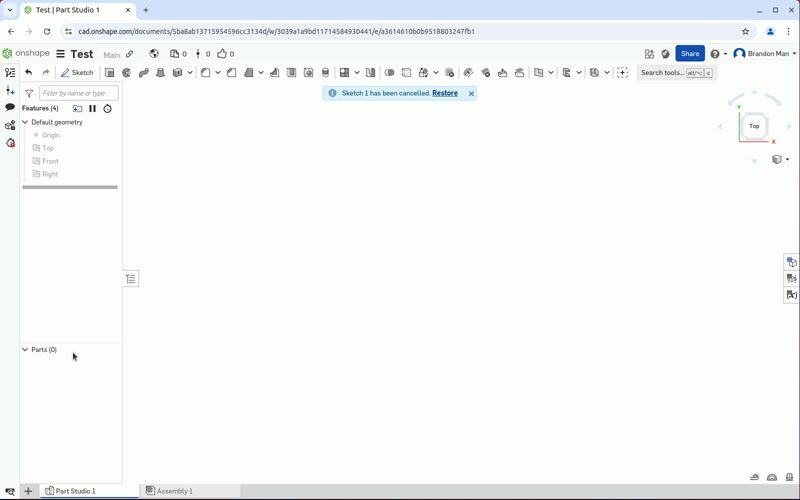
key(up)
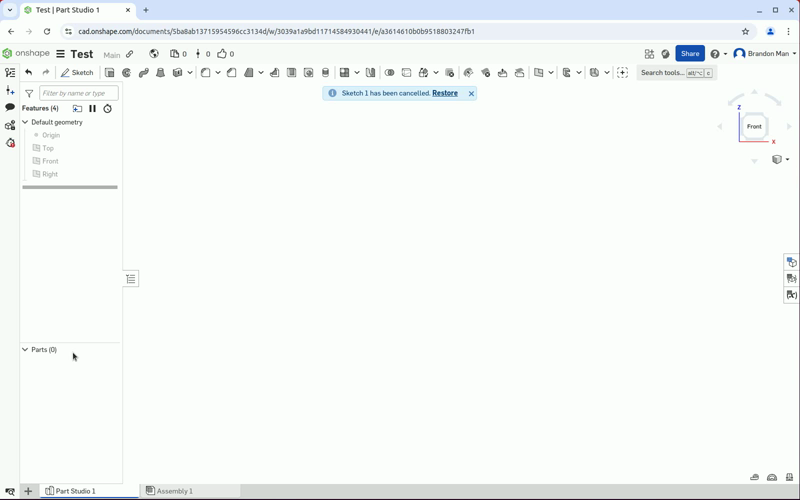
key_up(shift)
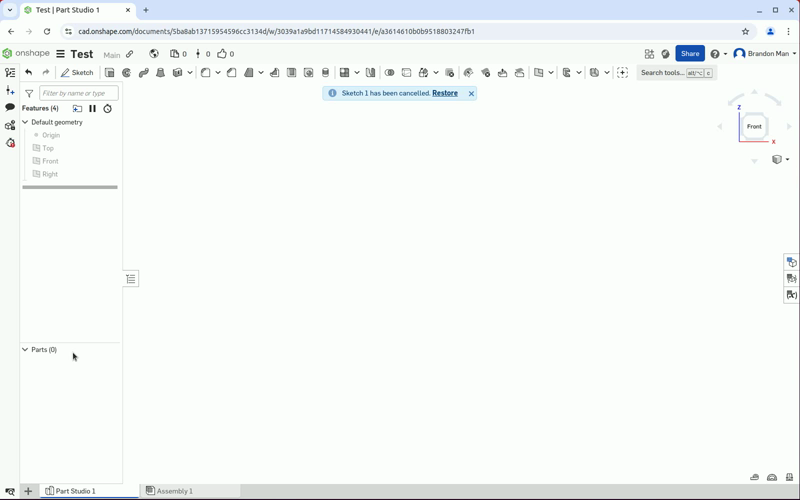
mouse_move(73, 352)
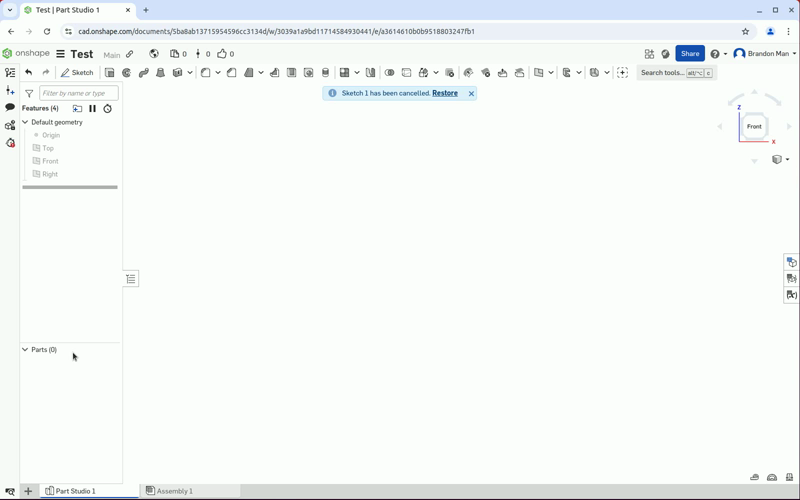
key(shift+y)
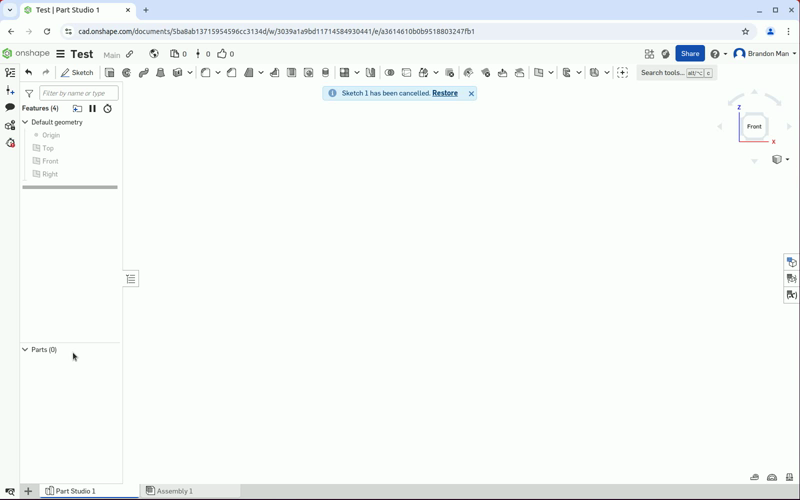
key(shift+s)
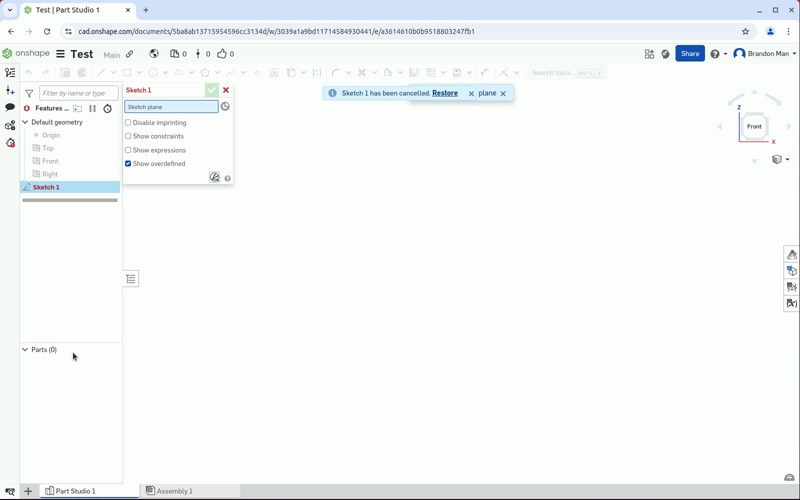
mouse_move(73, 163)
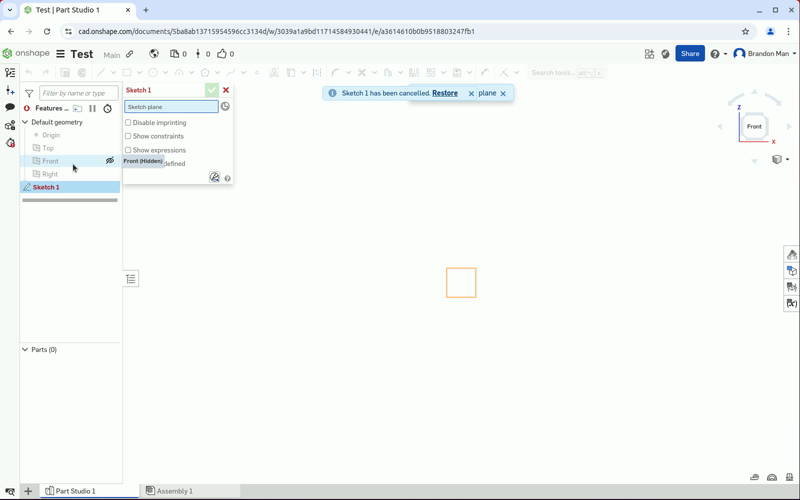
click(73, 163)
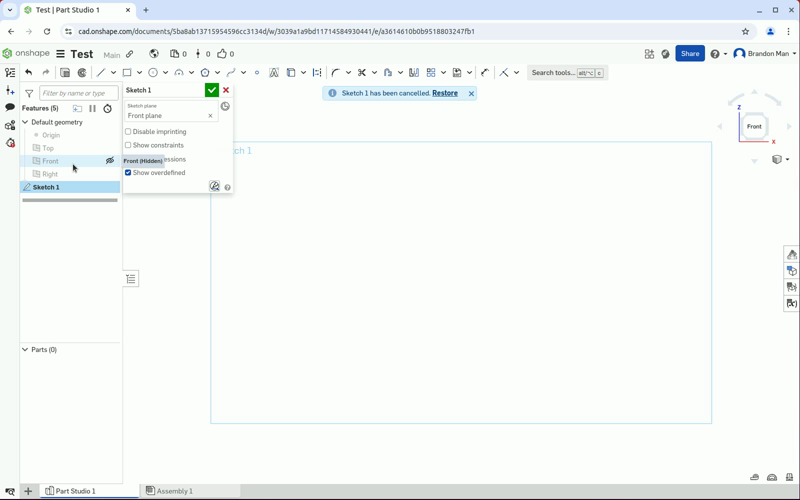
mouse_move(73, 352)
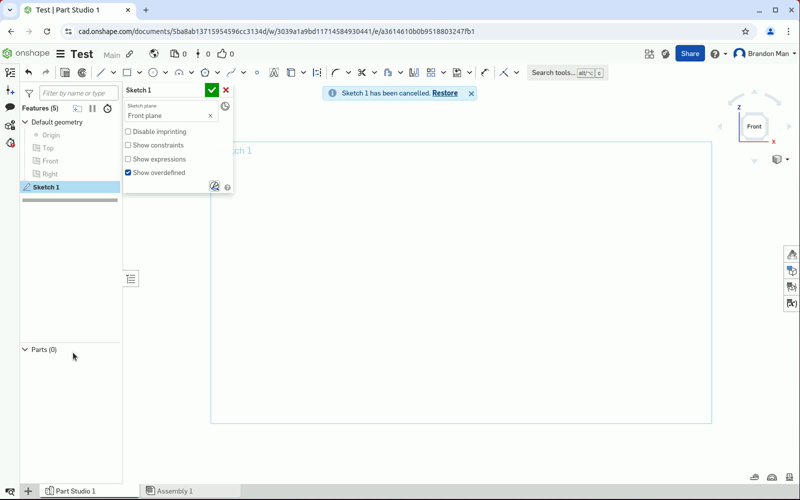
key(y)
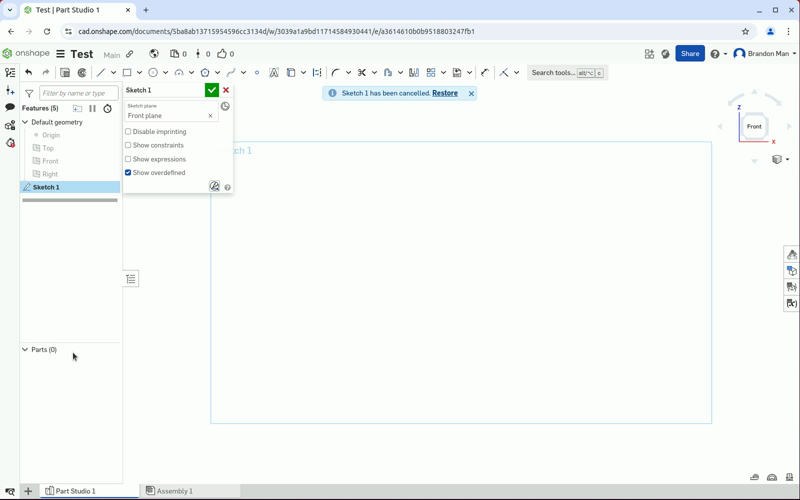
key(a)
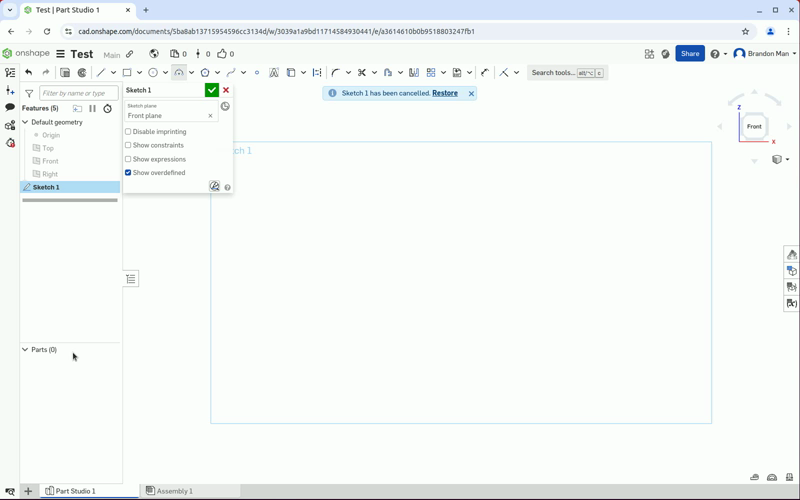
key_down(shift)
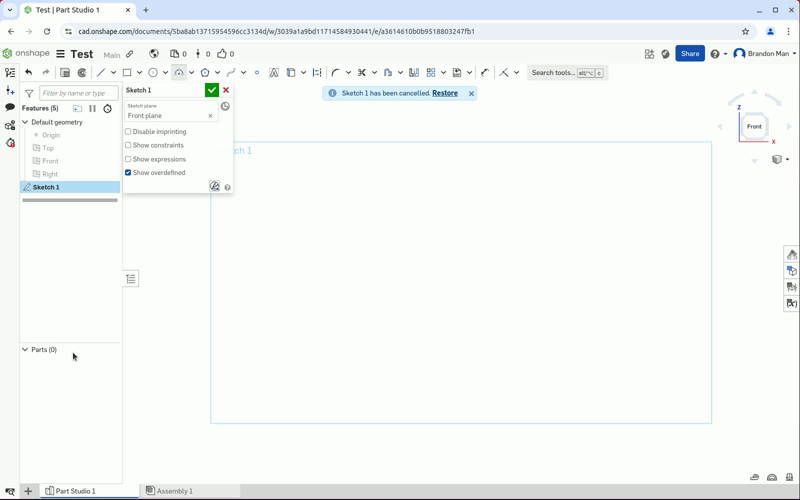
mouse_move(355, 282)
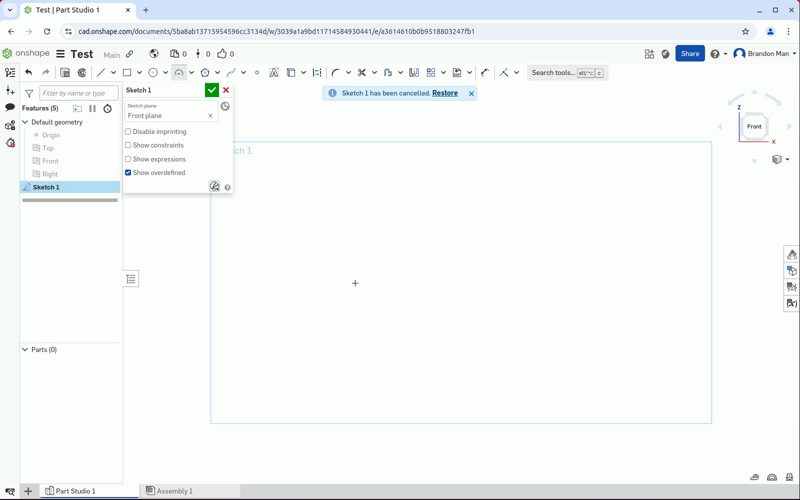
click(355, 282)
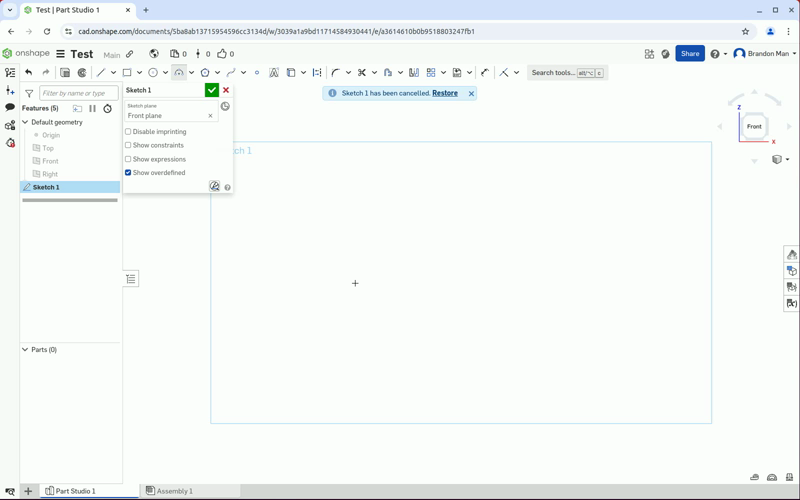
key_up(shift)
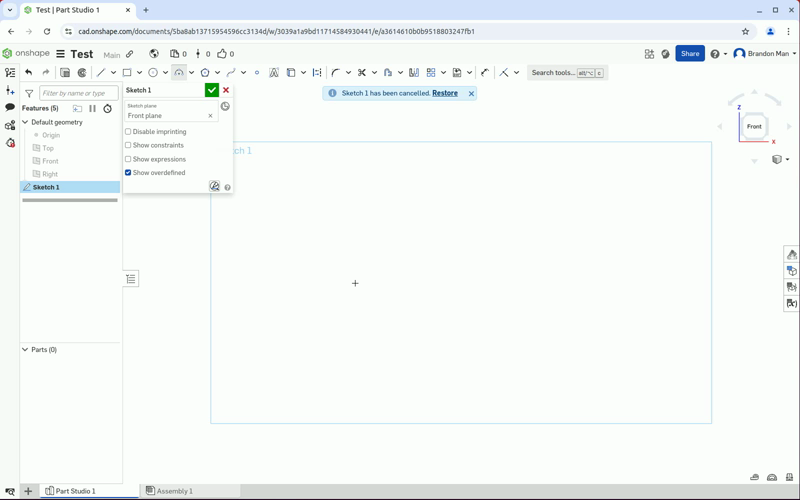
key_down(shift)
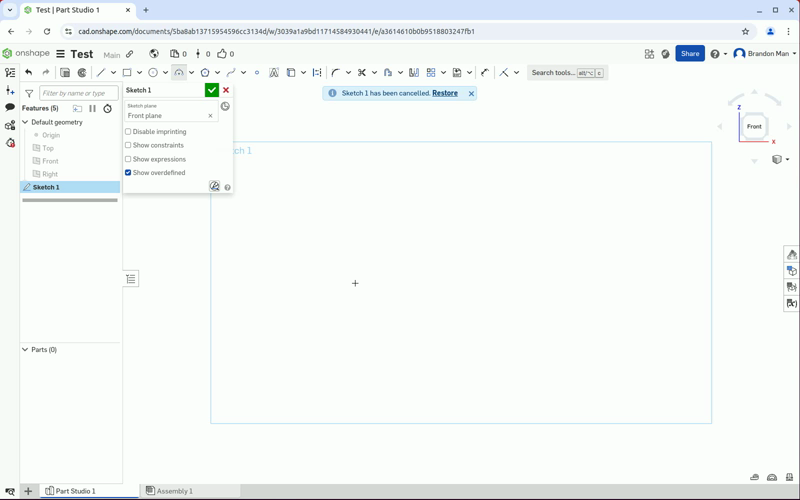
mouse_move(411, 283)
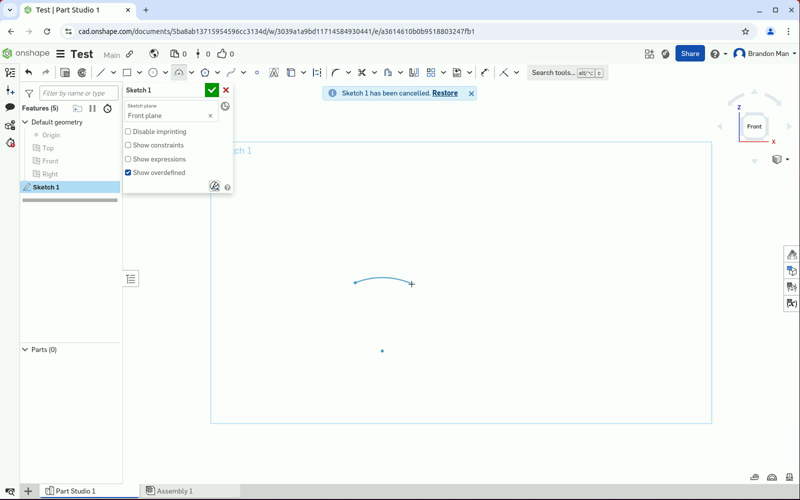
click(411, 283)
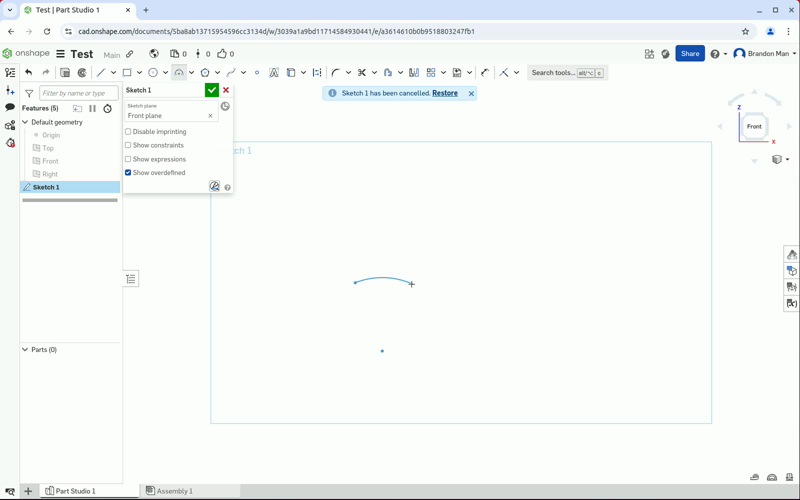
mouse_move(383, 276)
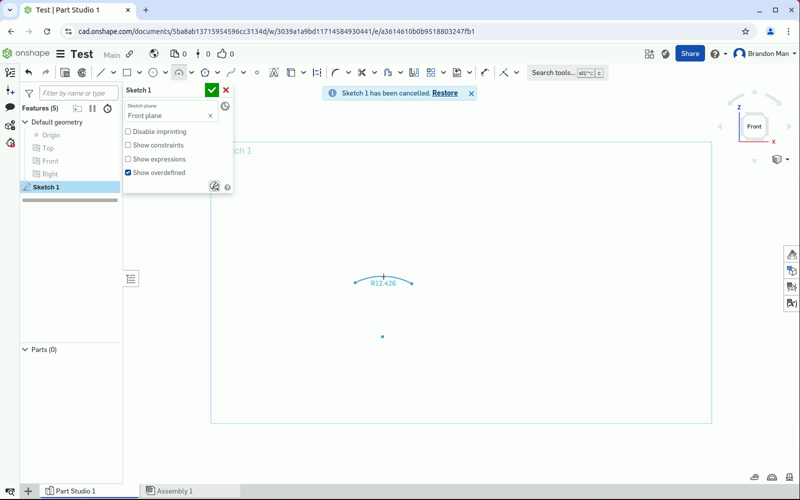
click(383, 276)
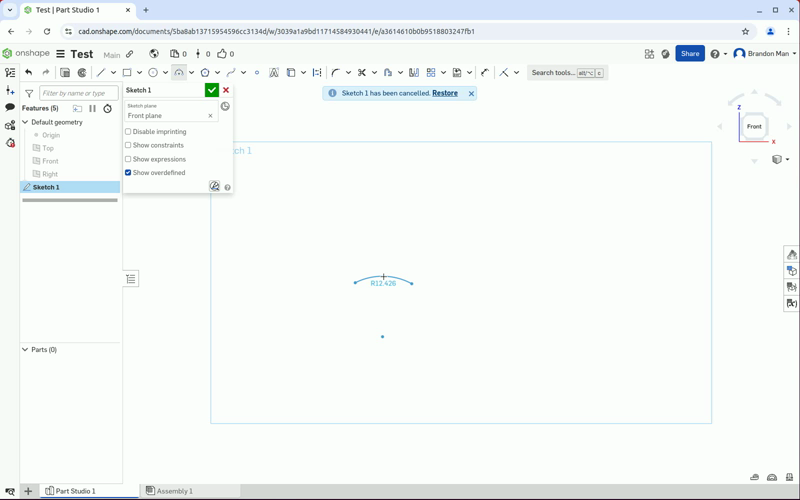
key_up(shift)
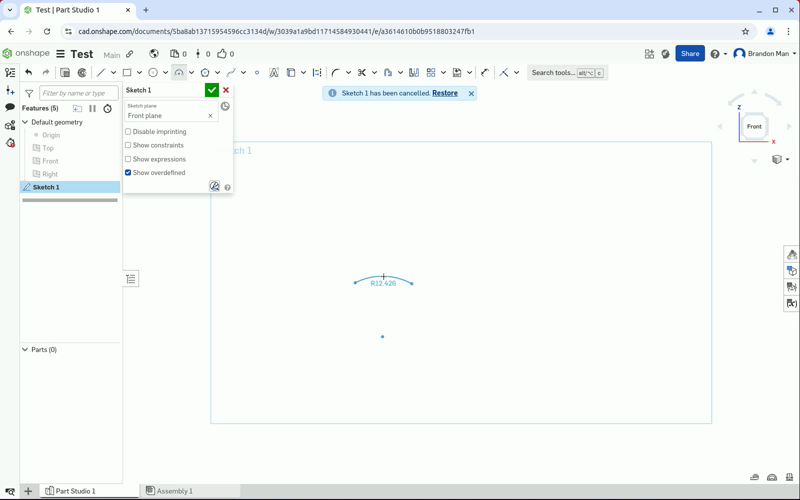
key(esc)
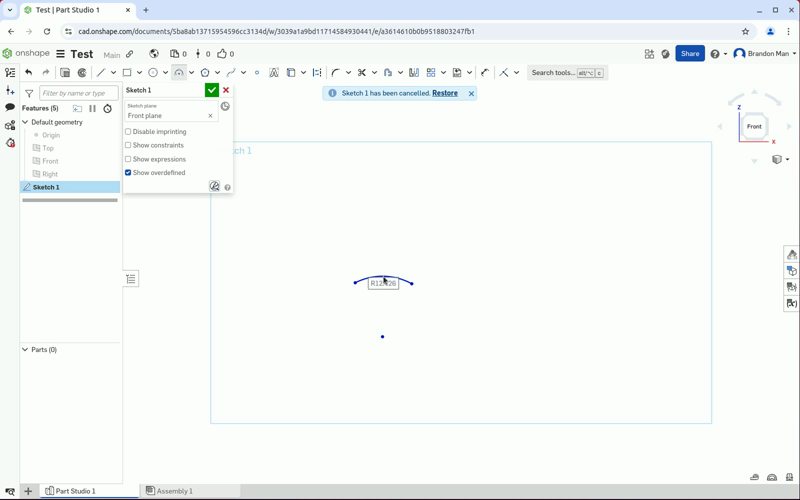
key(l)
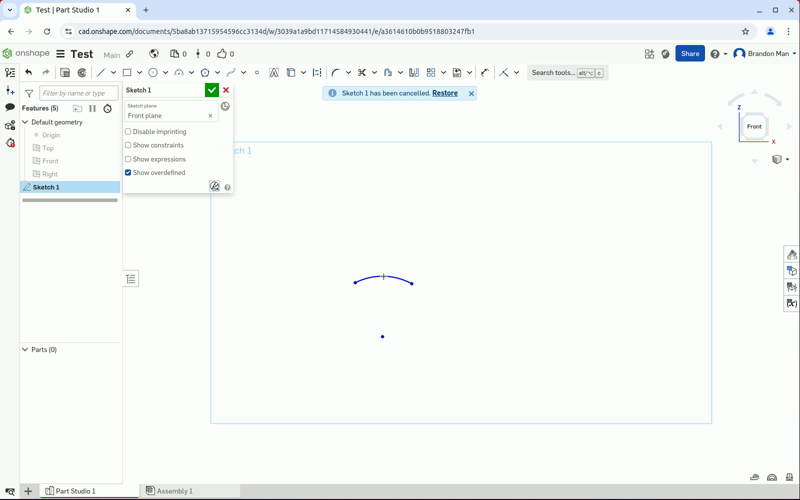
mouse_move(411, 283)
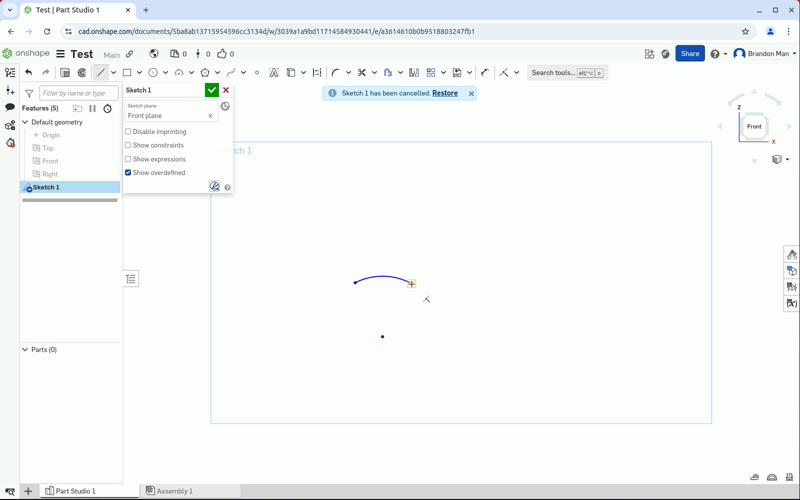
click(411, 283)
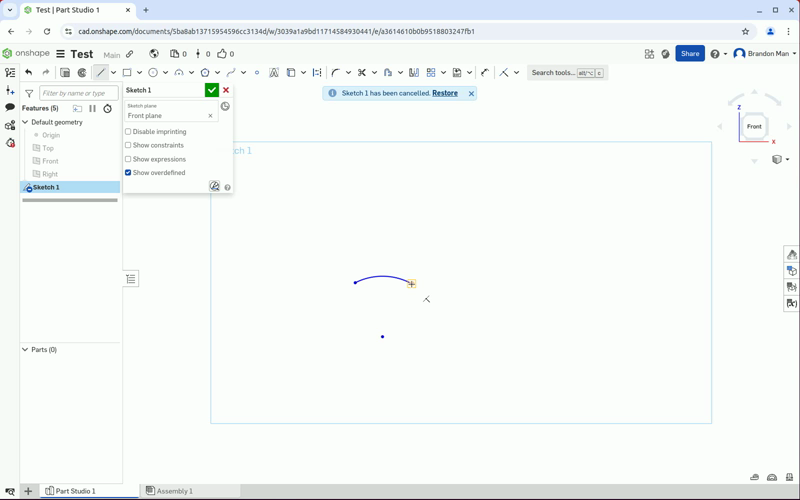
key_down(shift)
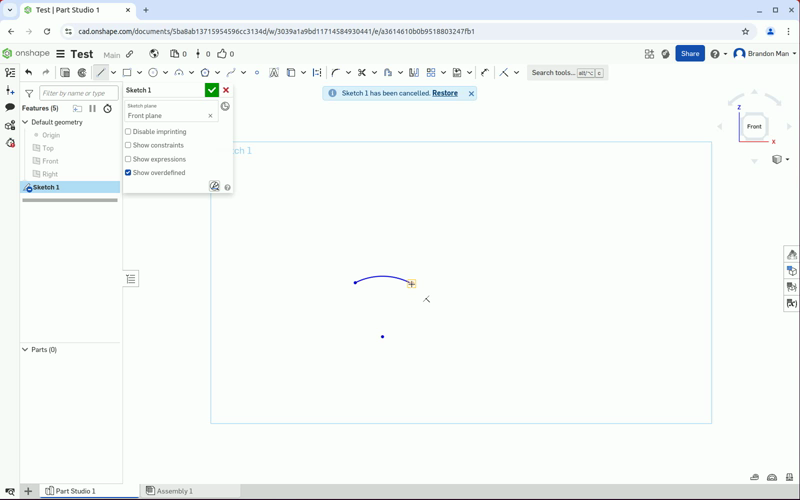
mouse_move(441, 283)
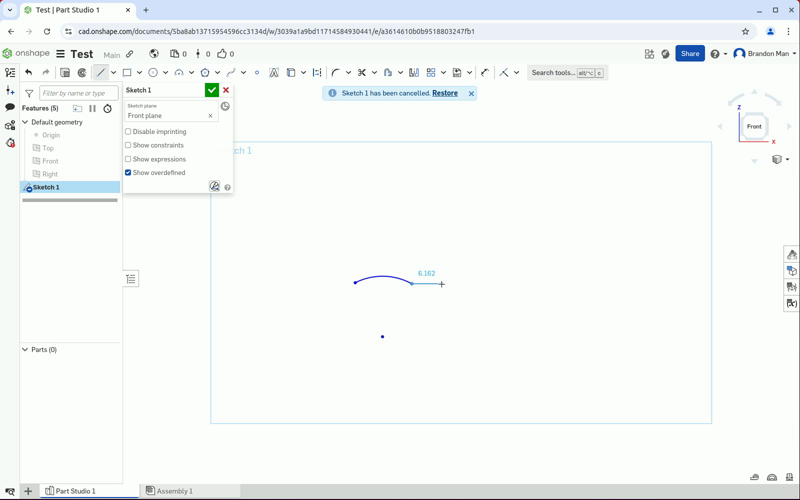
mouse_move(418, 227)
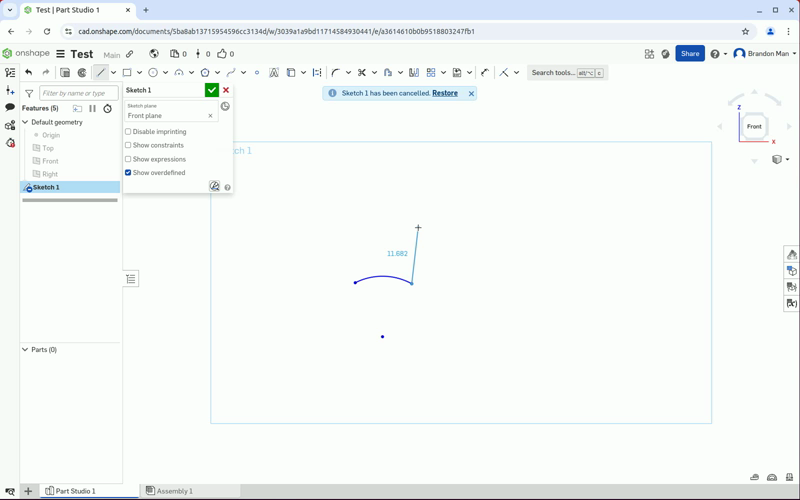
click(418, 227)
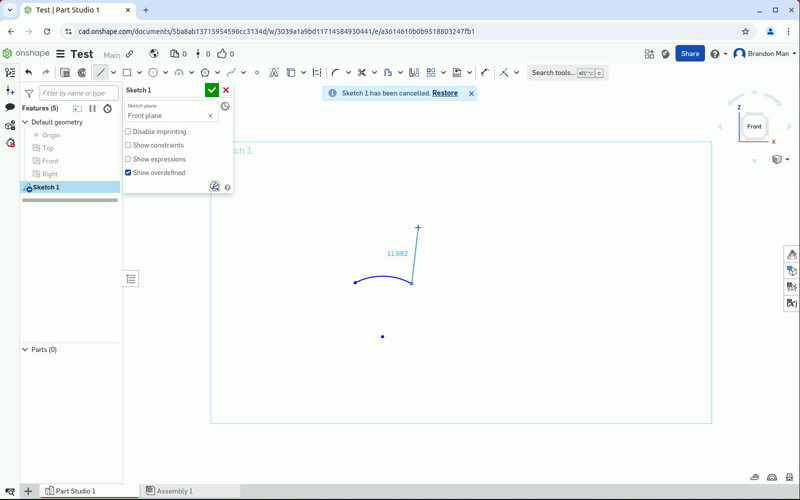
key_up(shift)
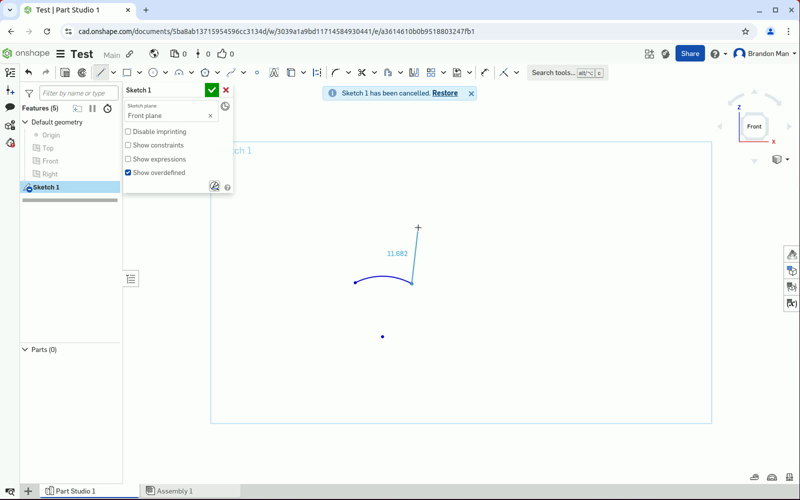
key(esc)
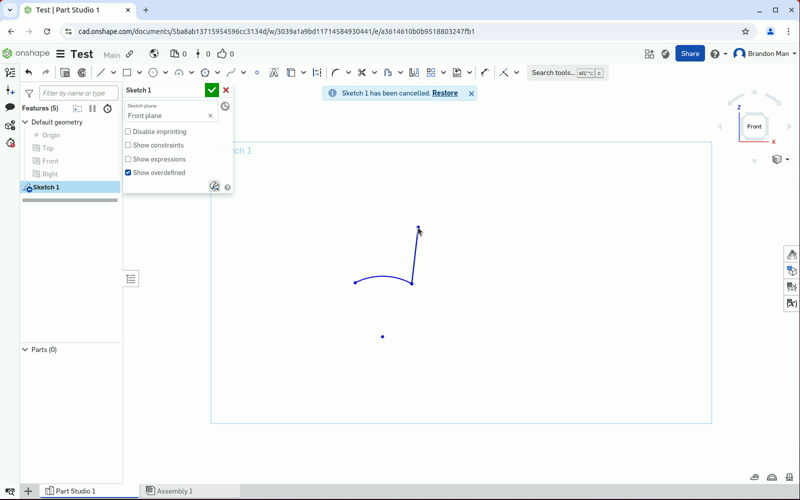
key(a)
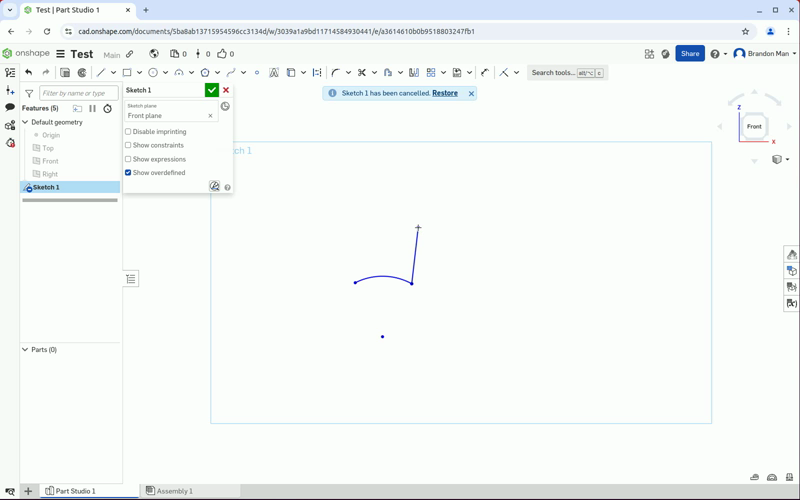
mouse_move(418, 227)
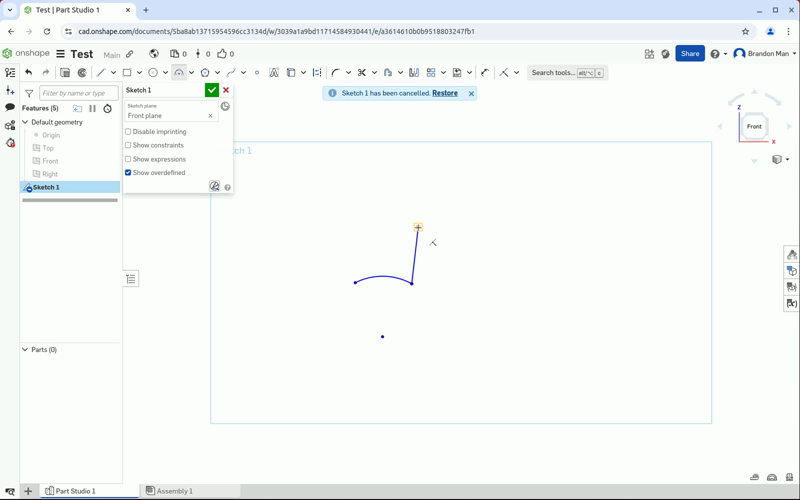
click(418, 227)
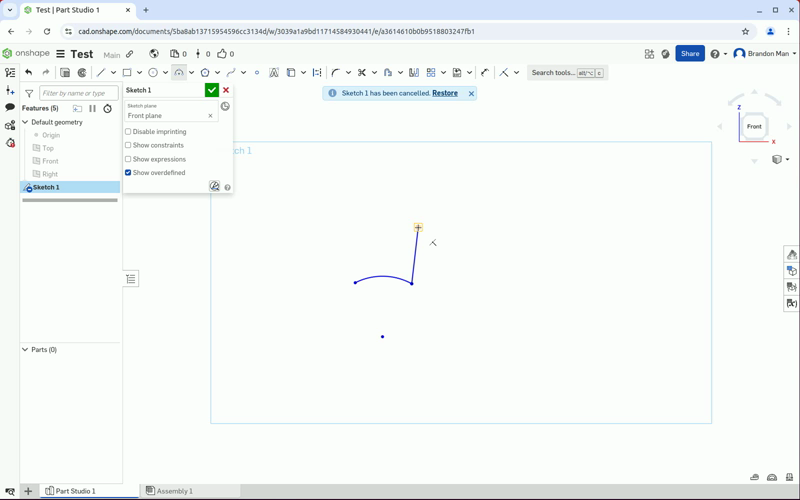
key_down(shift)
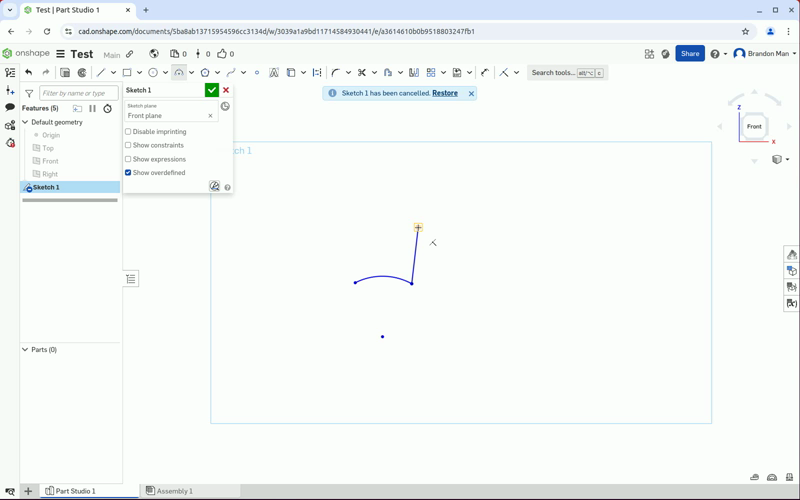
mouse_move(362, 226)
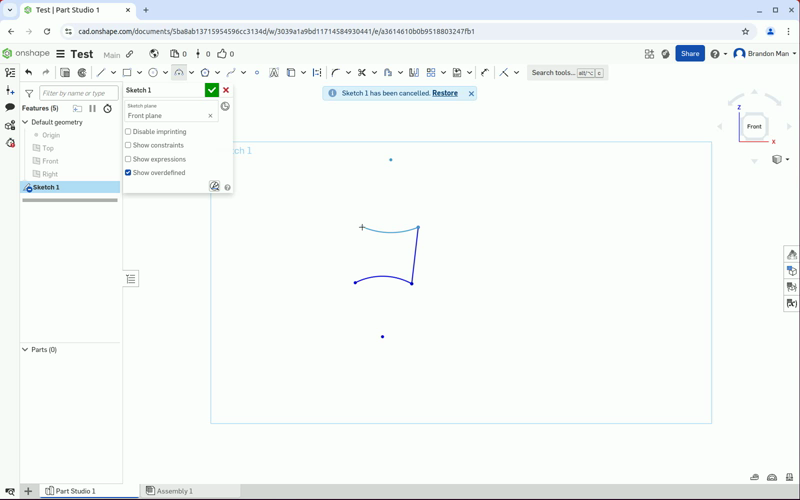
click(362, 226)
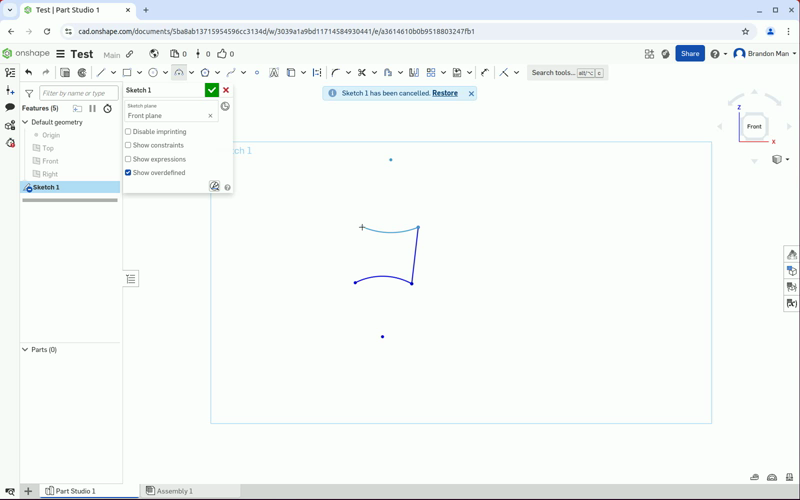
mouse_move(390, 218)
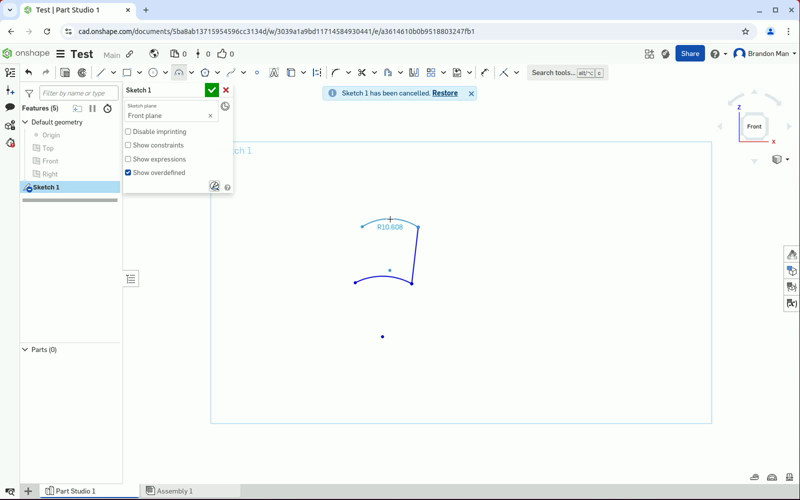
click(390, 218)
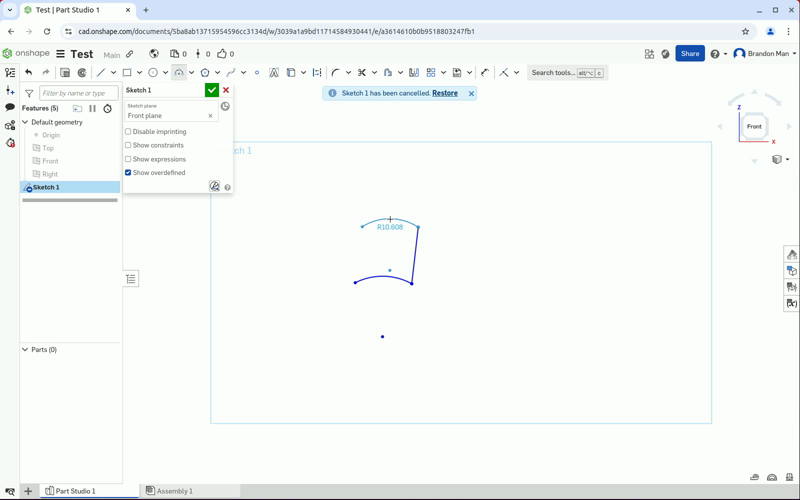
key_up(shift)
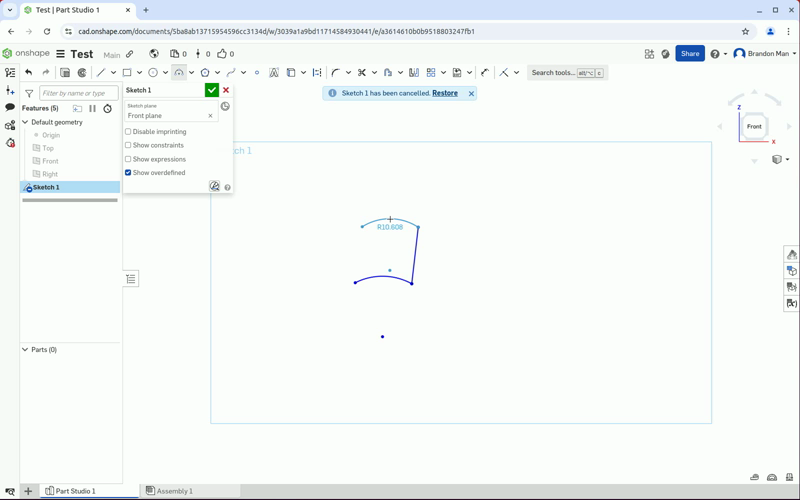
key(esc)
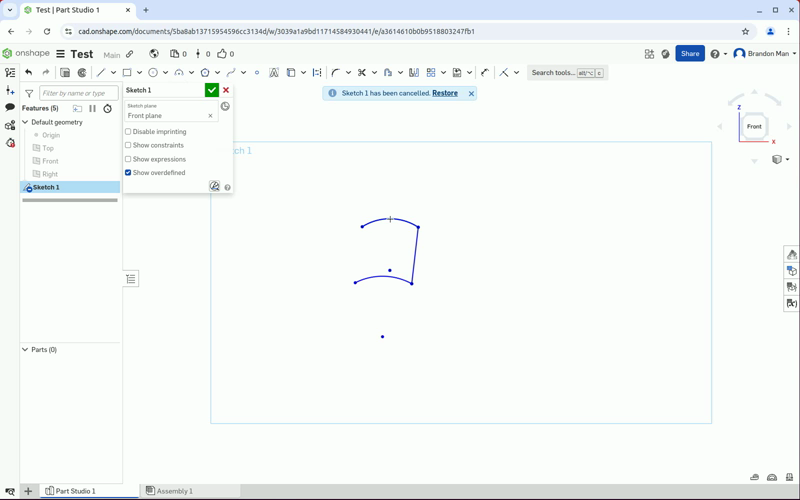
key(l)
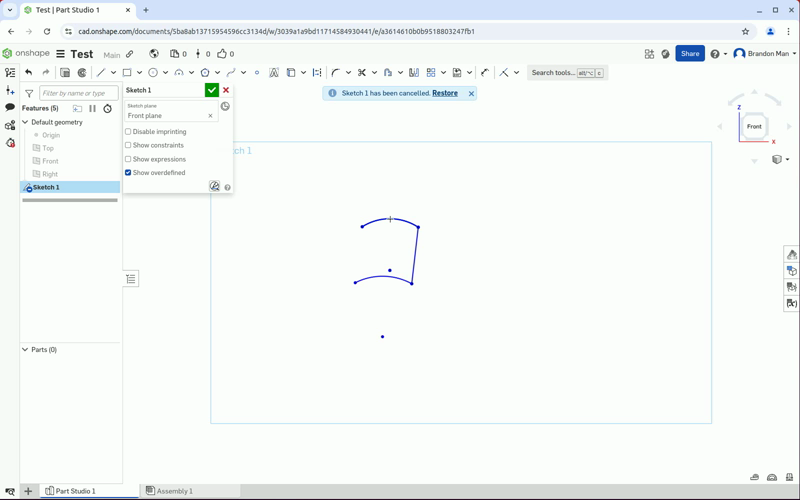
mouse_move(362, 226)
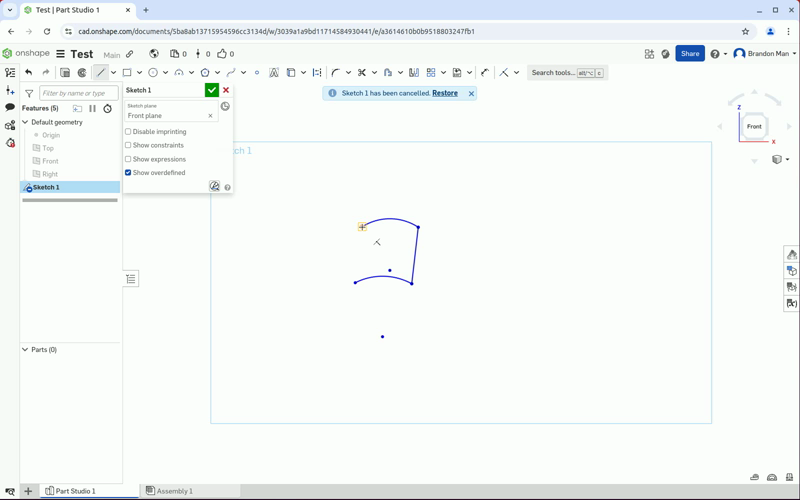
click(362, 226)
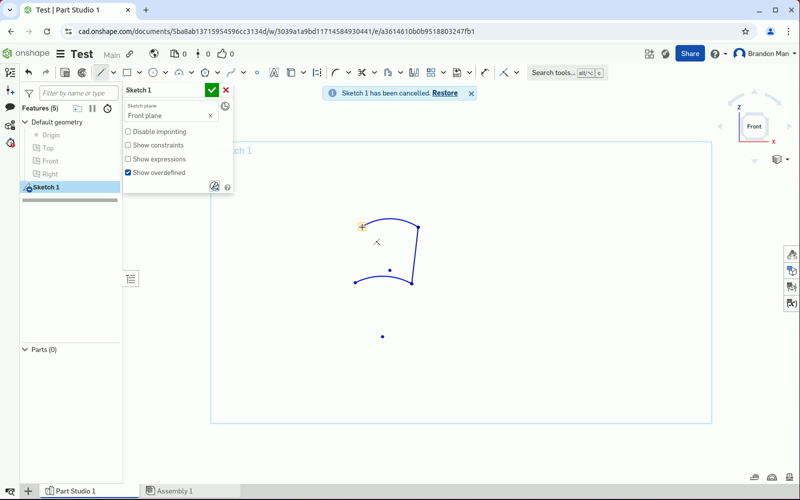
mouse_move(392, 226)
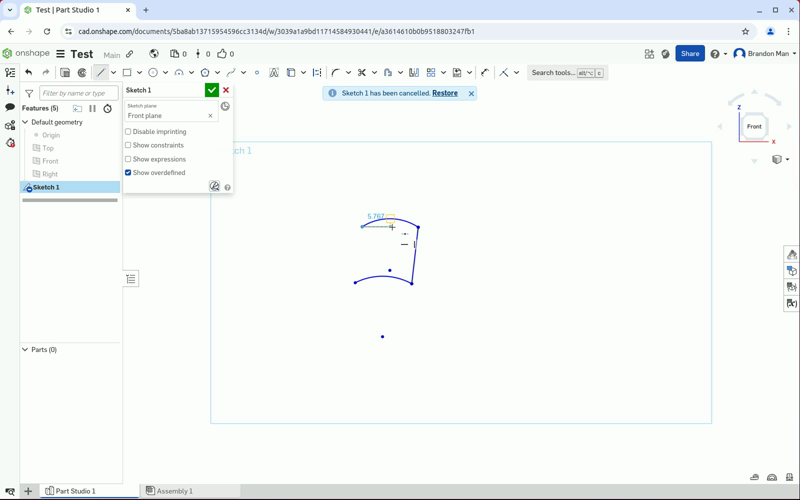
key_down(shift)
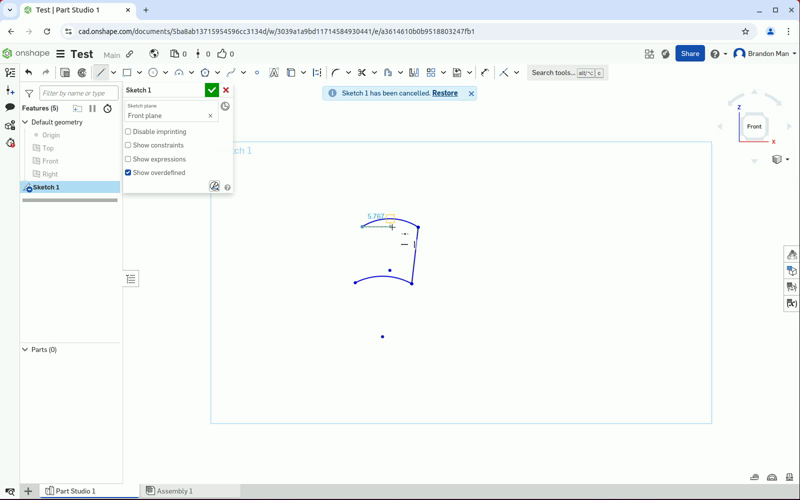
mouse_move(355, 282)
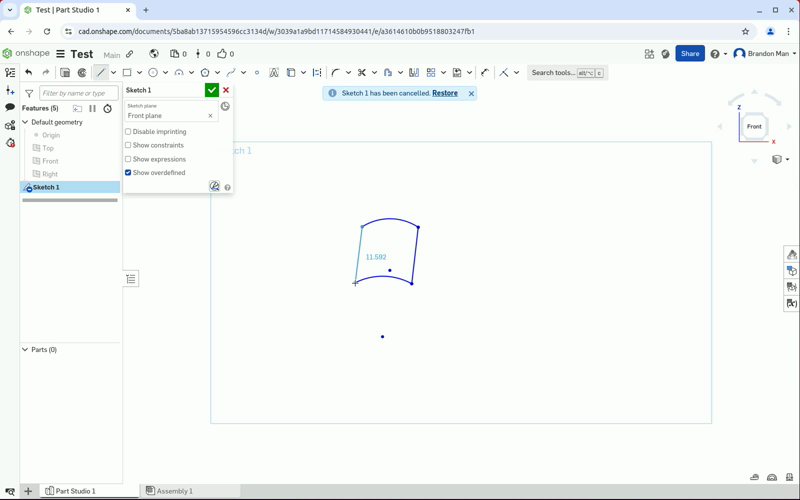
key_up(shift)
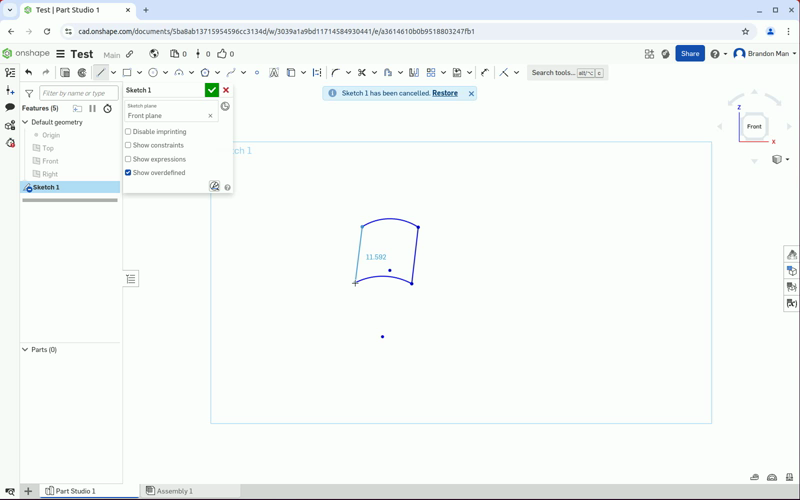
click(355, 282)
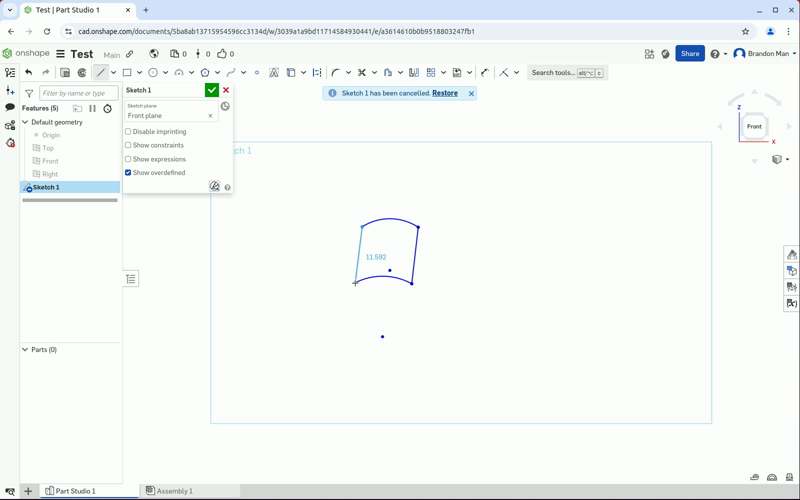
key(esc)
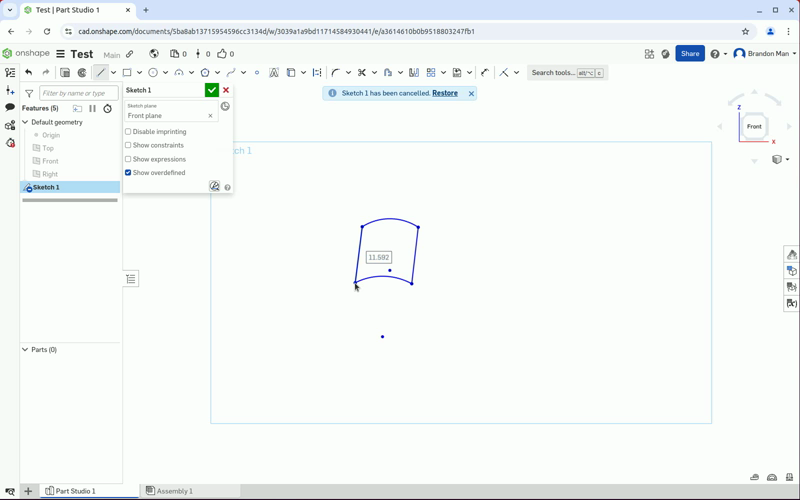
key(a)
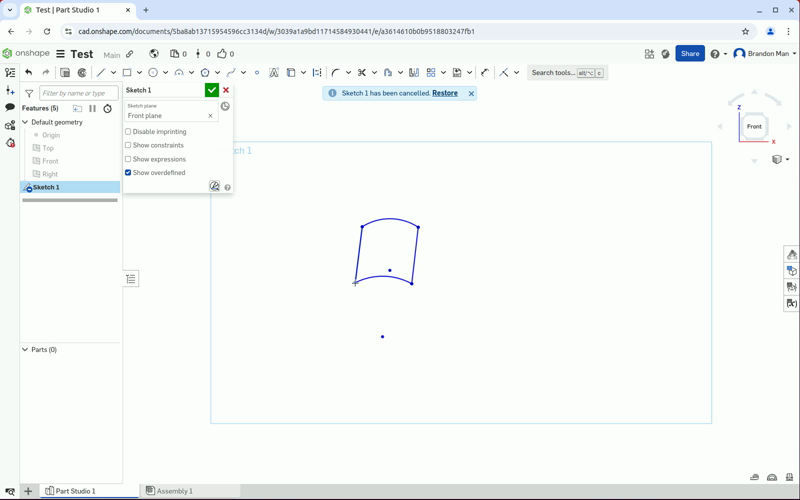
key_down(shift)
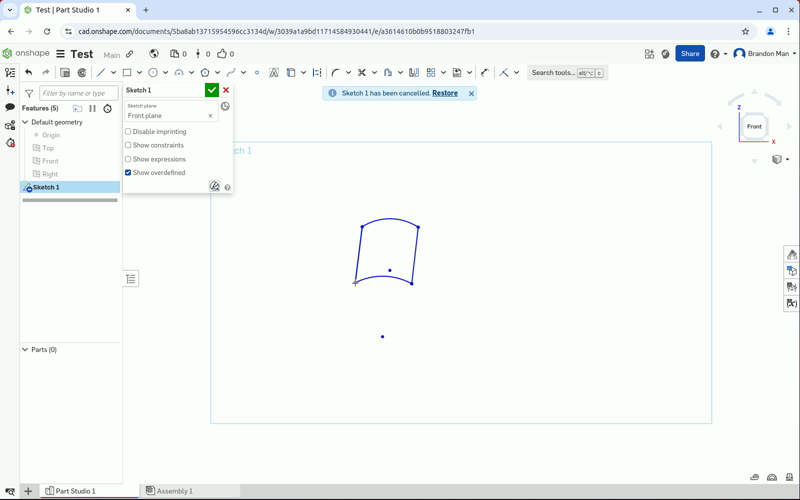
mouse_move(360, 275)
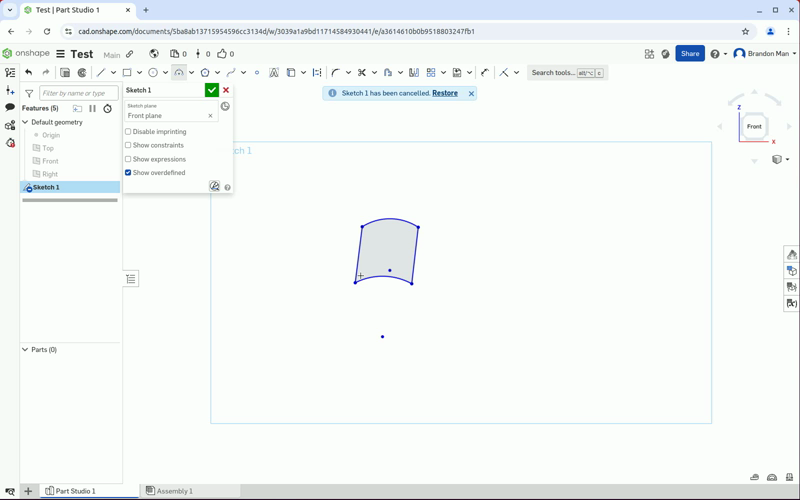
click(360, 275)
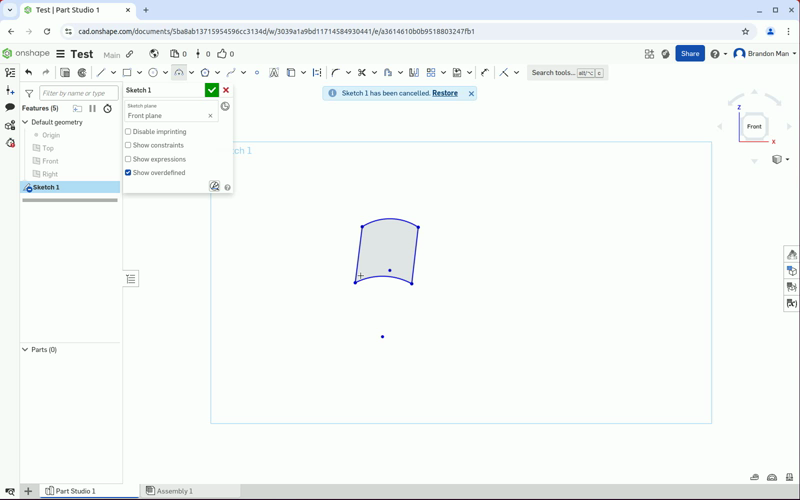
key_up(shift)
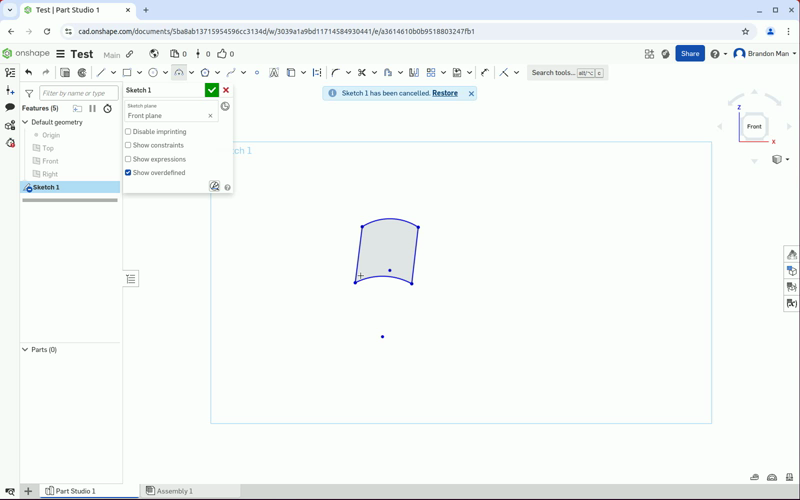
key_down(shift)
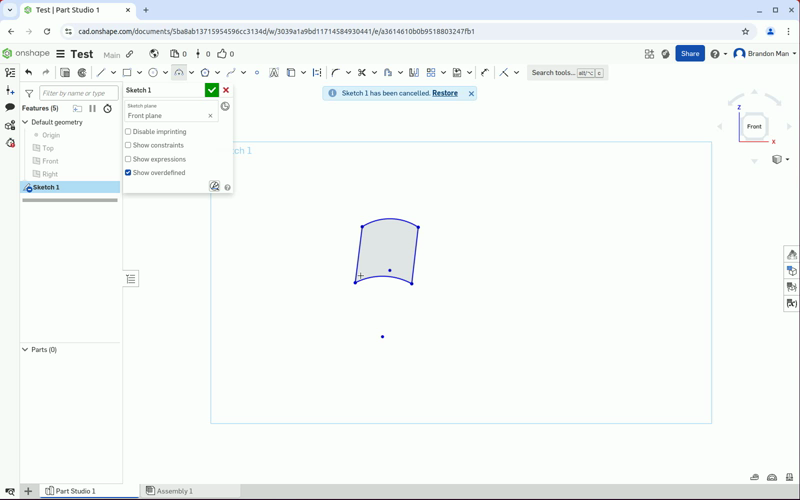
mouse_move(407, 276)
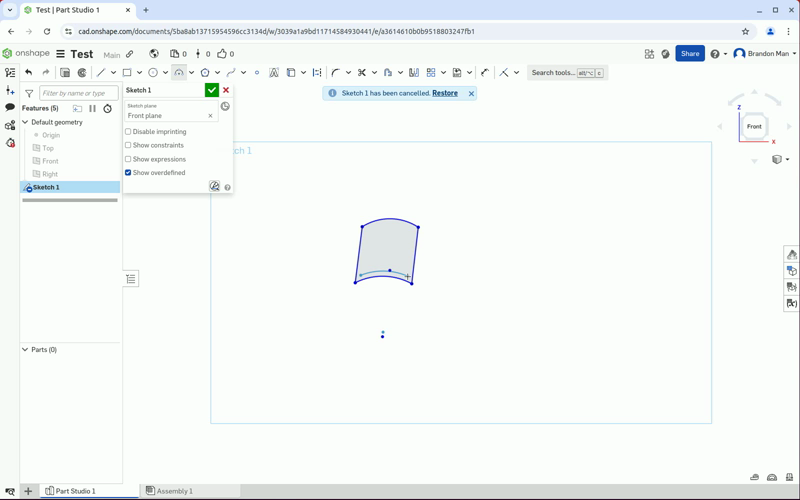
click(407, 276)
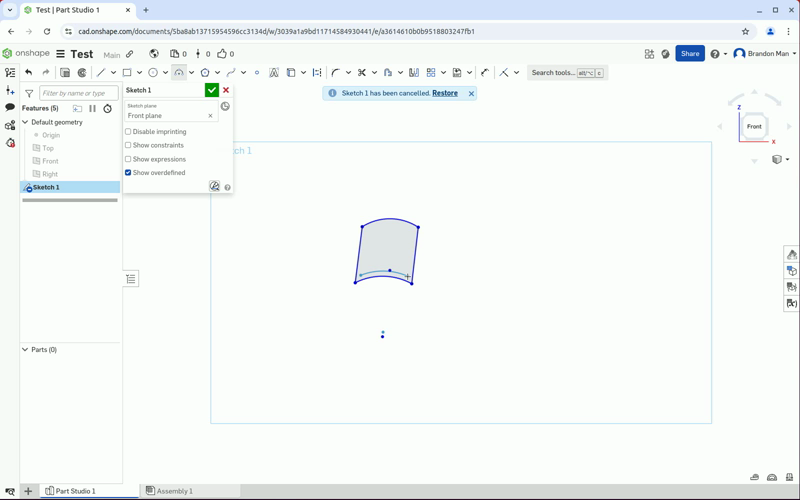
mouse_move(384, 271)
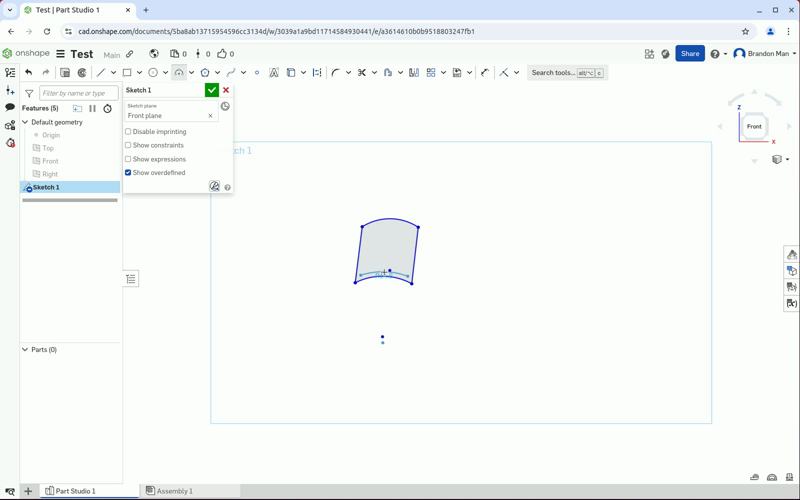
click(384, 271)
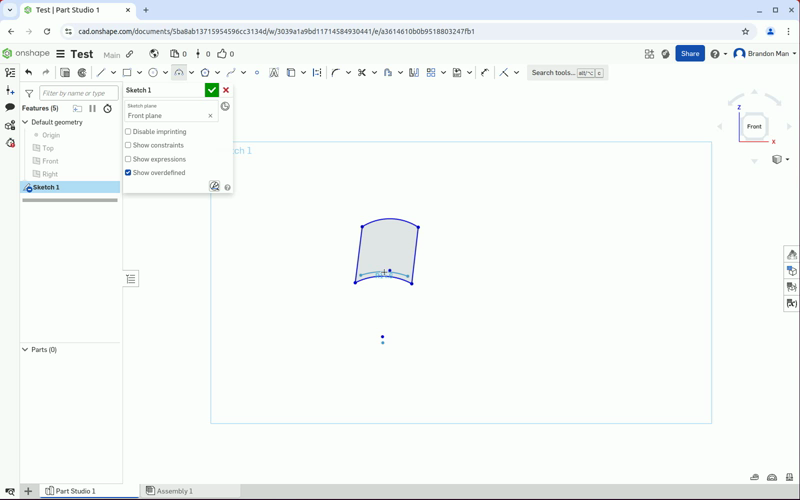
key_up(shift)
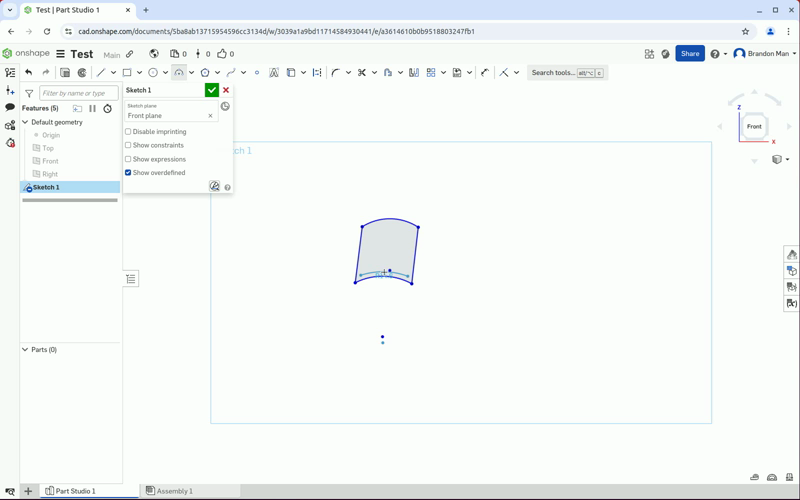
key(esc)
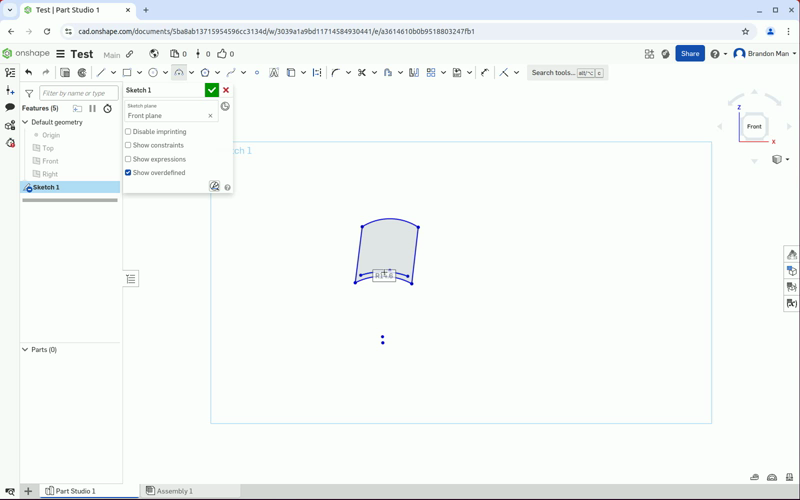
key(l)
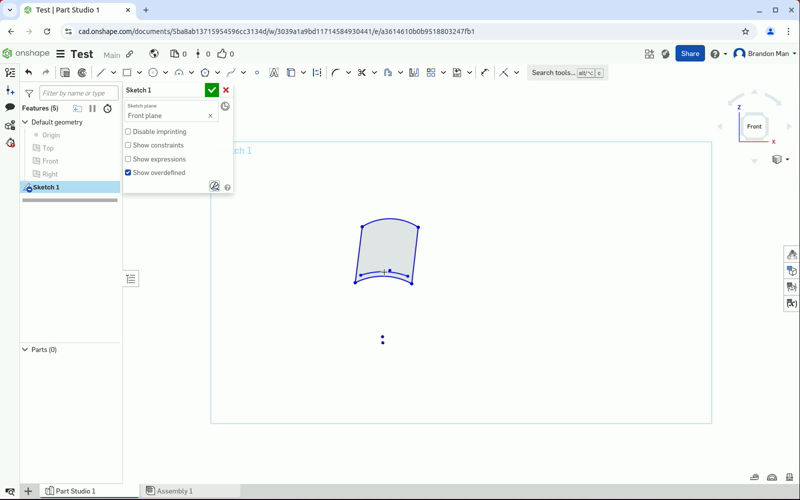
mouse_move(407, 276)
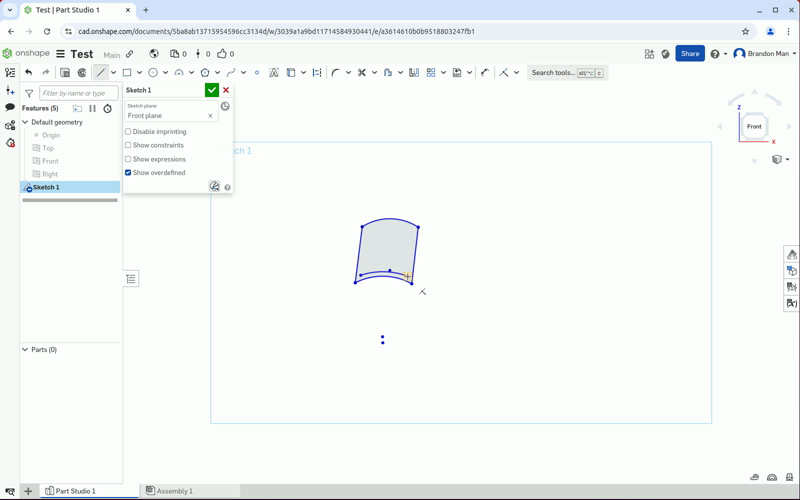
click(407, 276)
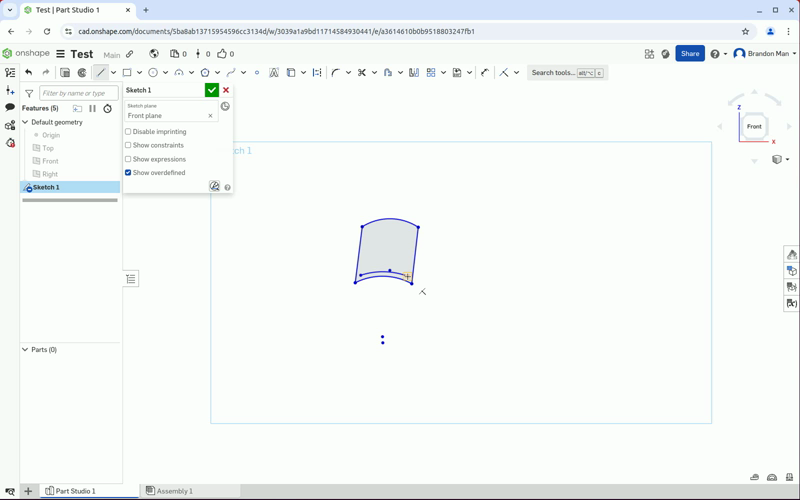
key_down(shift)
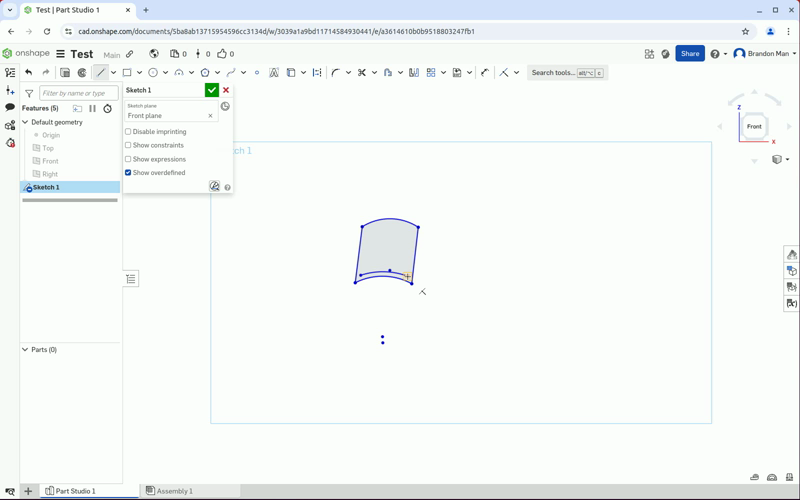
mouse_move(437, 276)
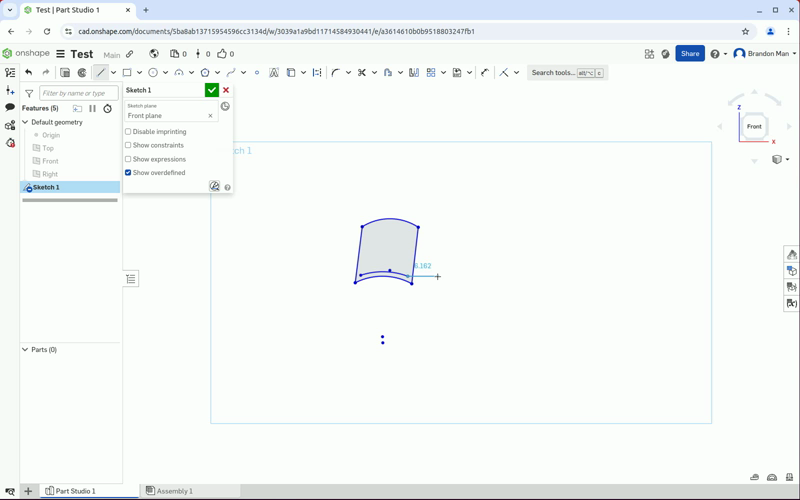
mouse_move(413, 229)
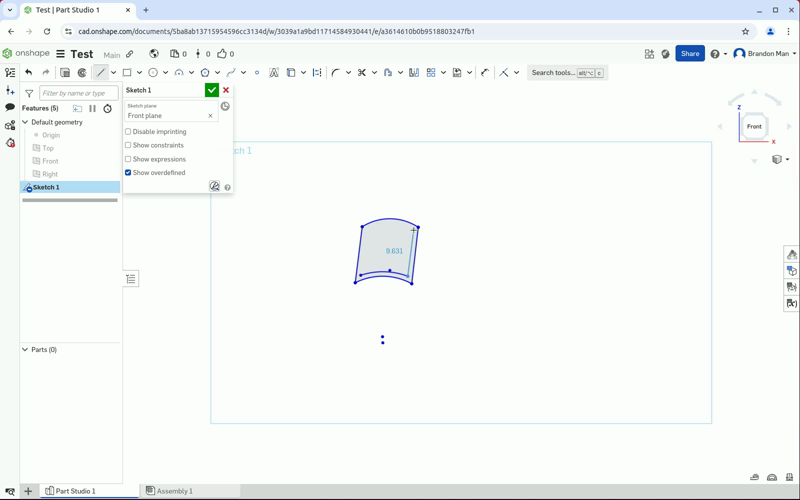
click(413, 229)
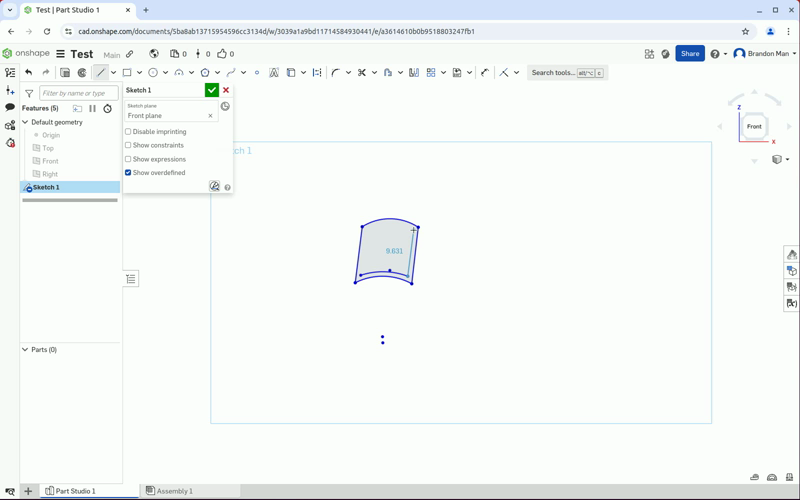
key_up(shift)
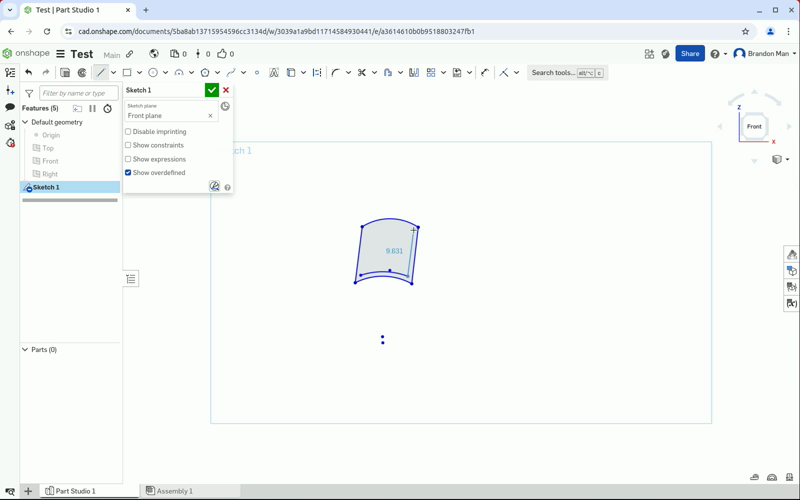
key(esc)
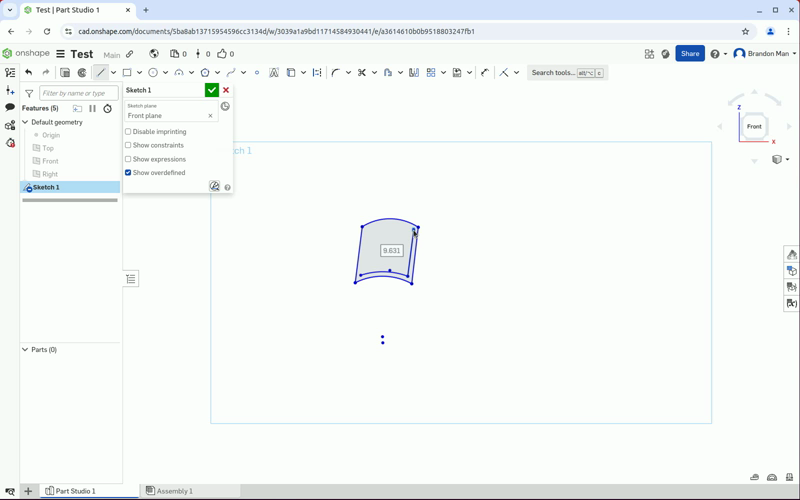
key(a)
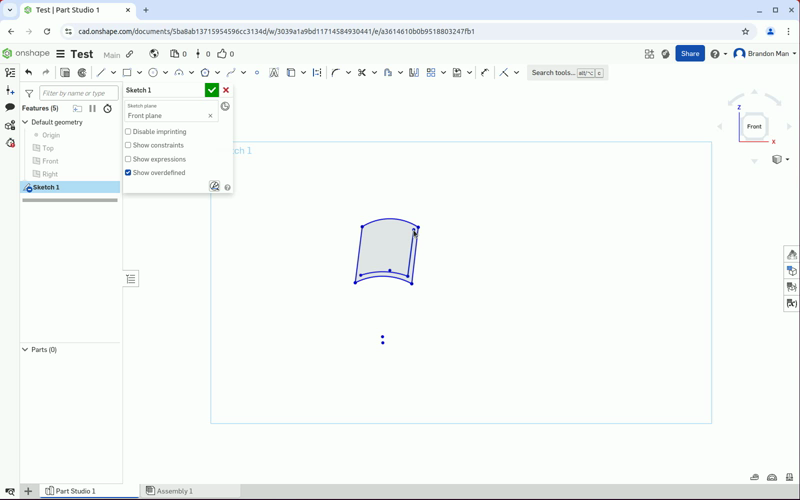
mouse_move(413, 229)
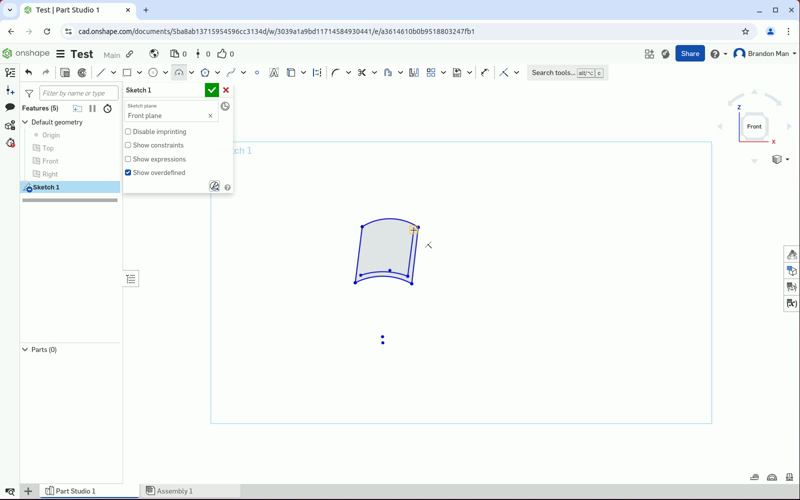
click(413, 229)
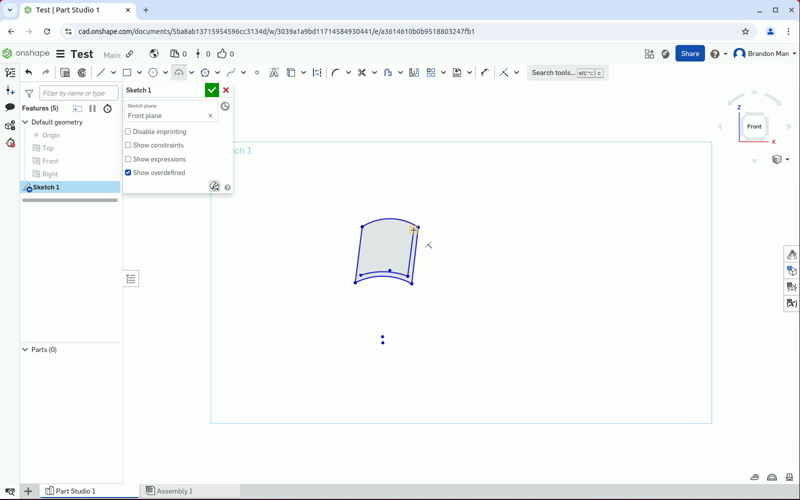
key_down(shift)
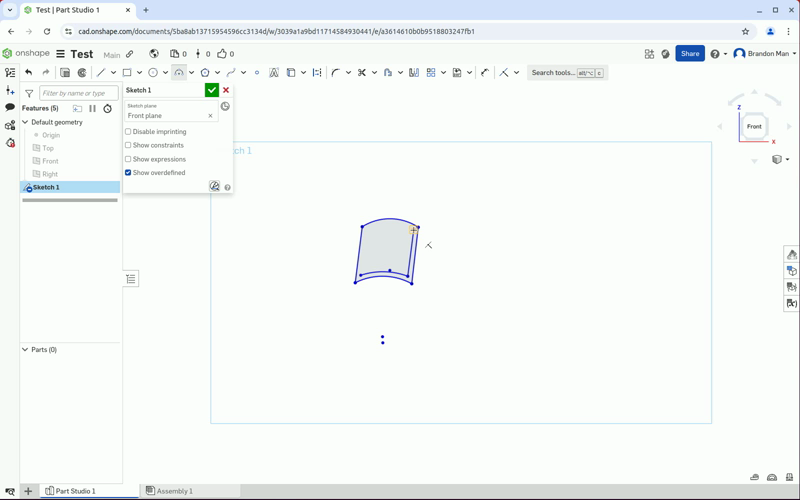
mouse_move(366, 229)
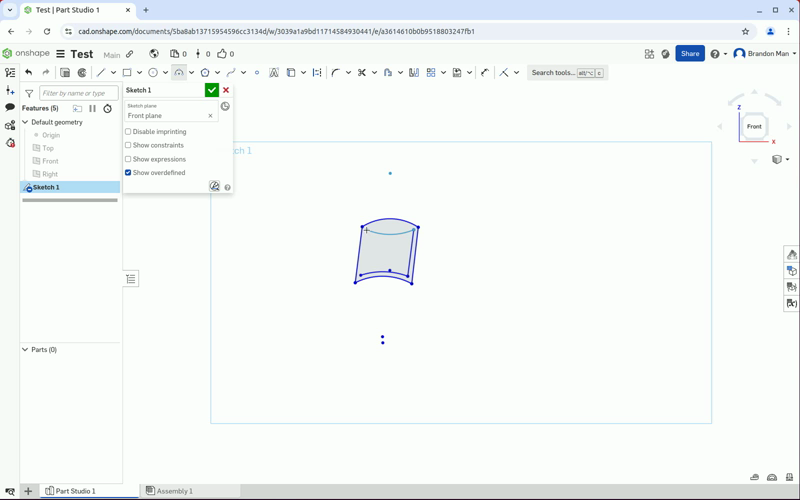
click(366, 229)
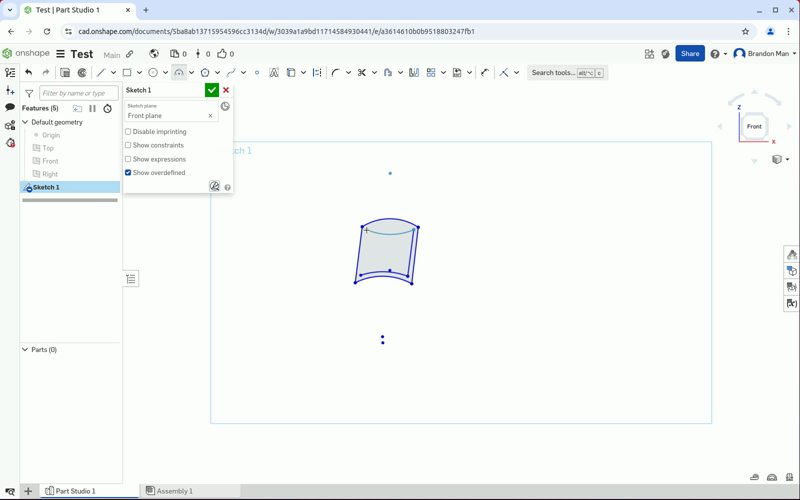
mouse_move(390, 224)
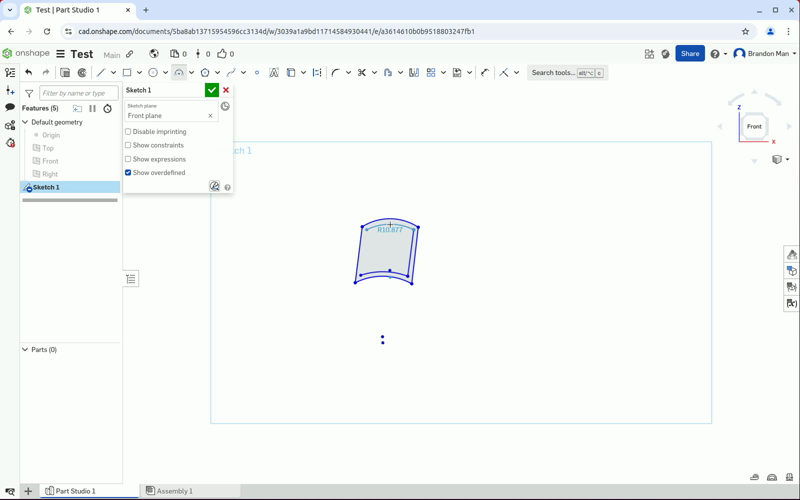
click(390, 224)
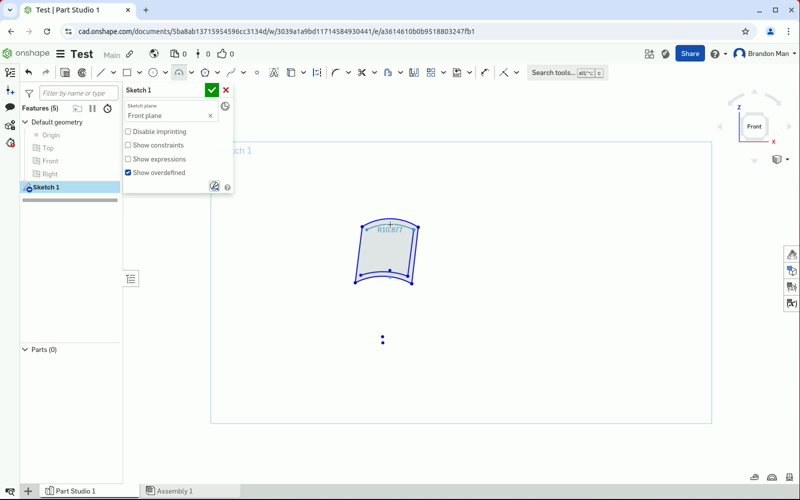
key_up(shift)
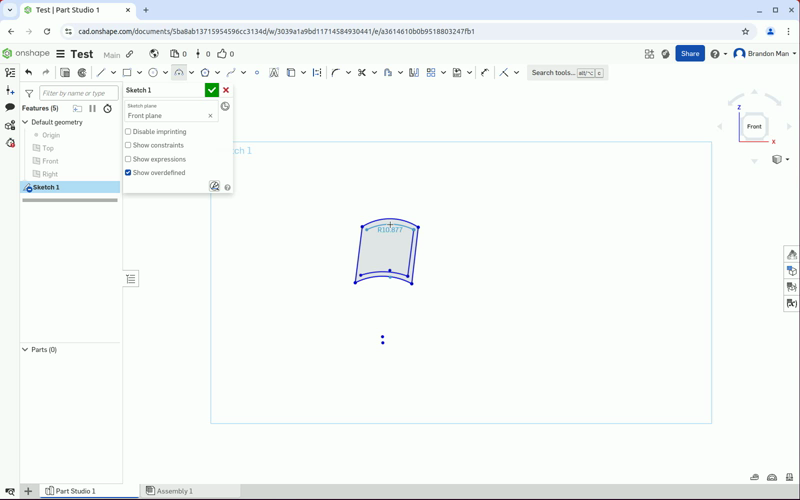
key(esc)
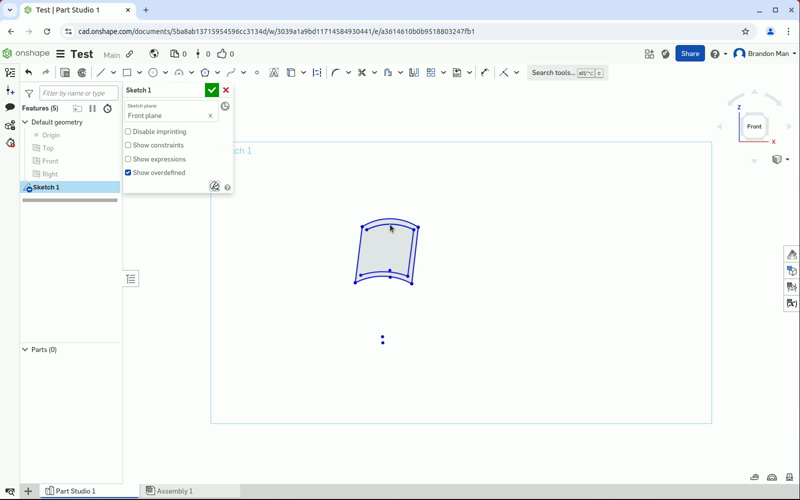
key(l)
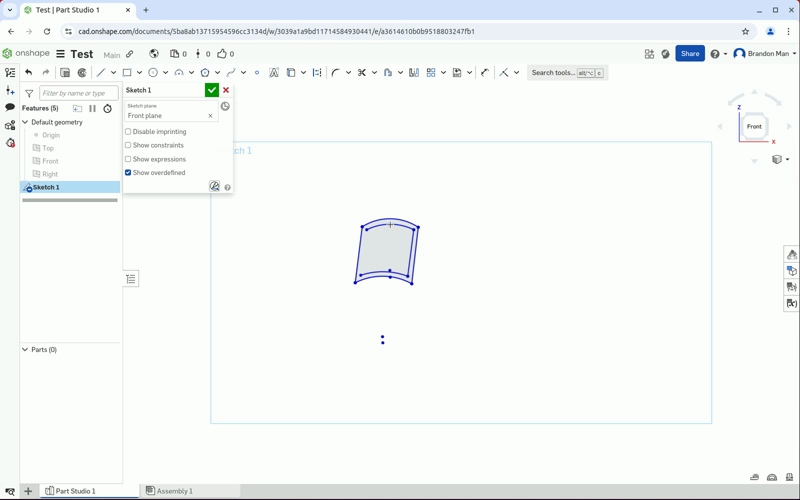
mouse_move(366, 229)
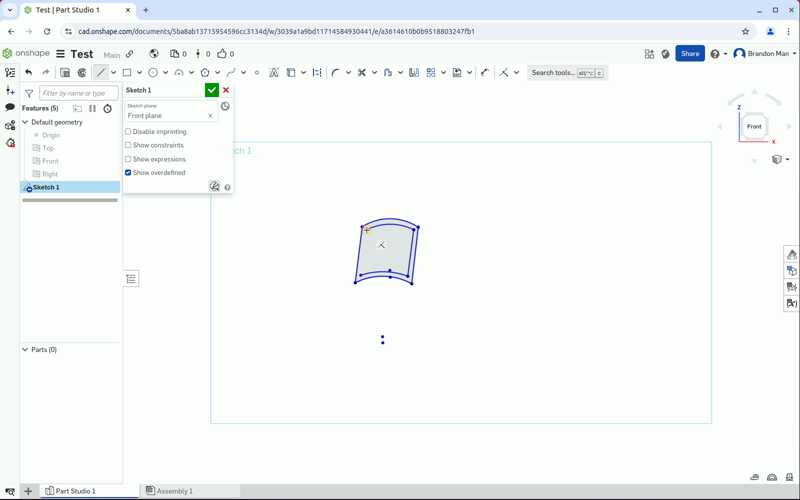
click(366, 229)
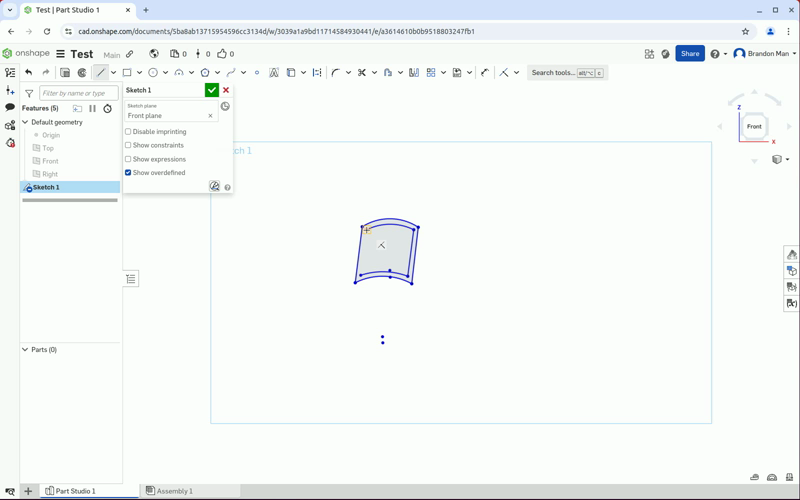
mouse_move(396, 229)
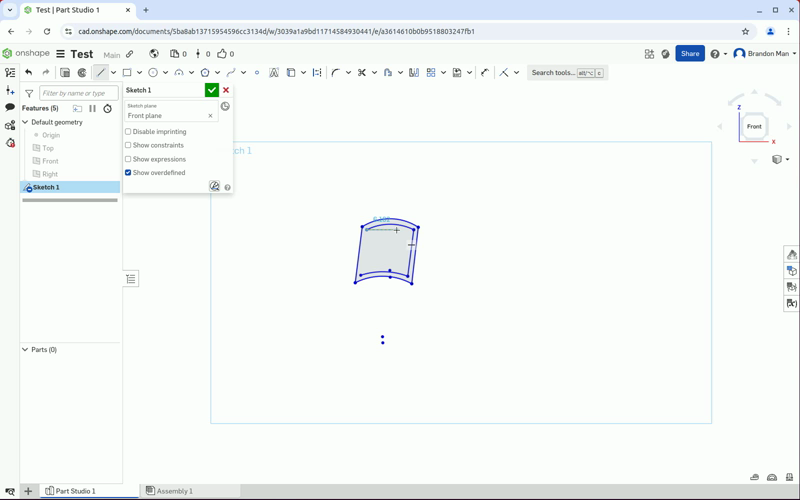
key_down(shift)
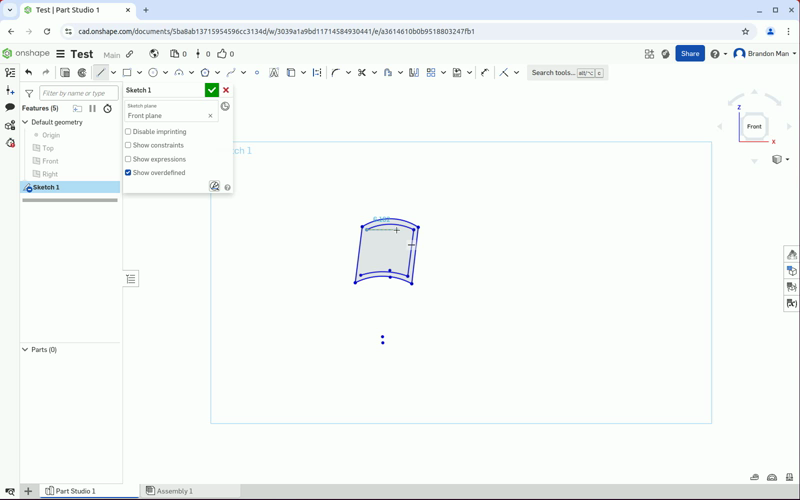
mouse_move(360, 275)
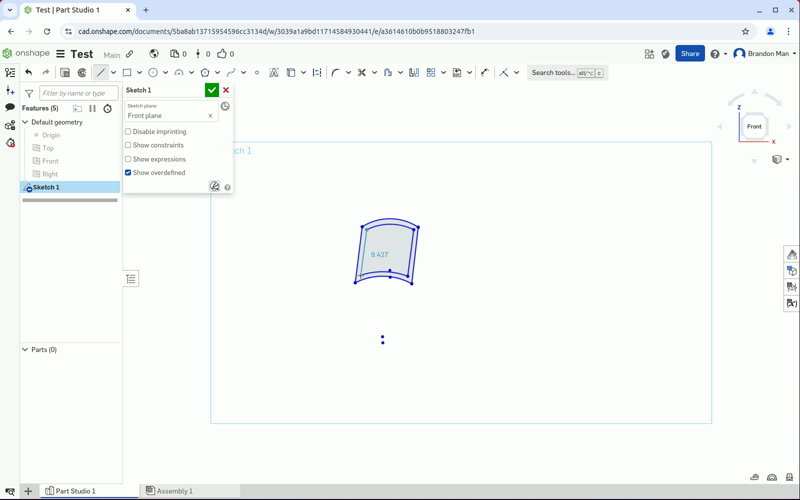
key_up(shift)
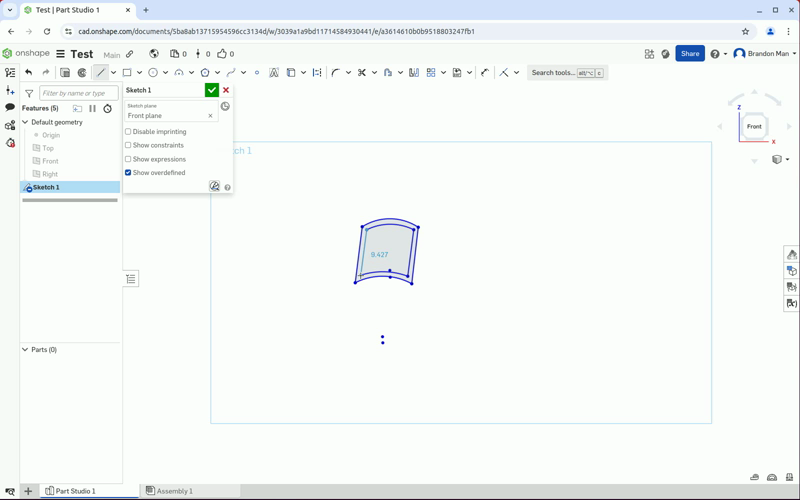
click(360, 275)
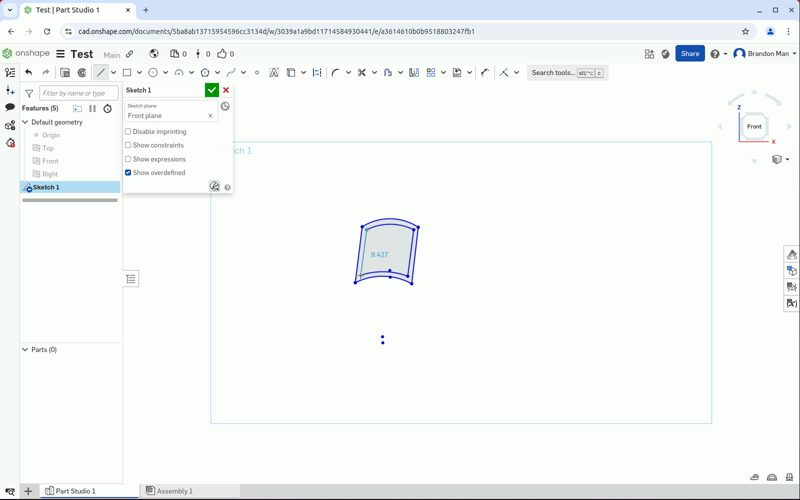
key(esc)
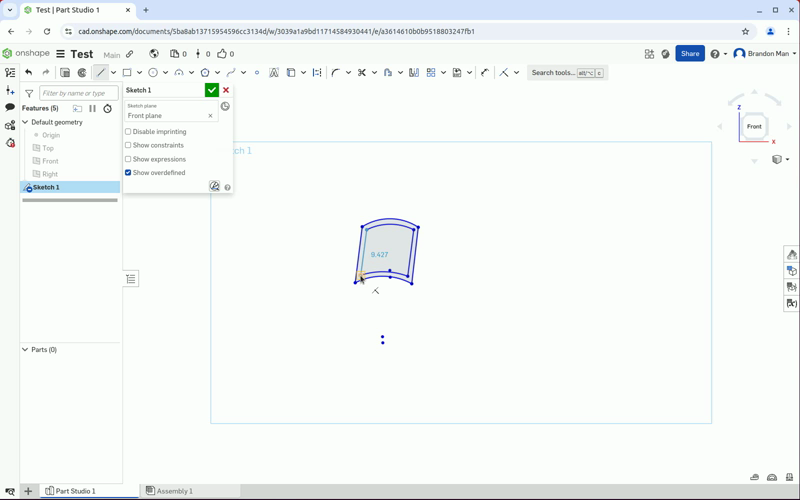
mouse_move(412, 249)
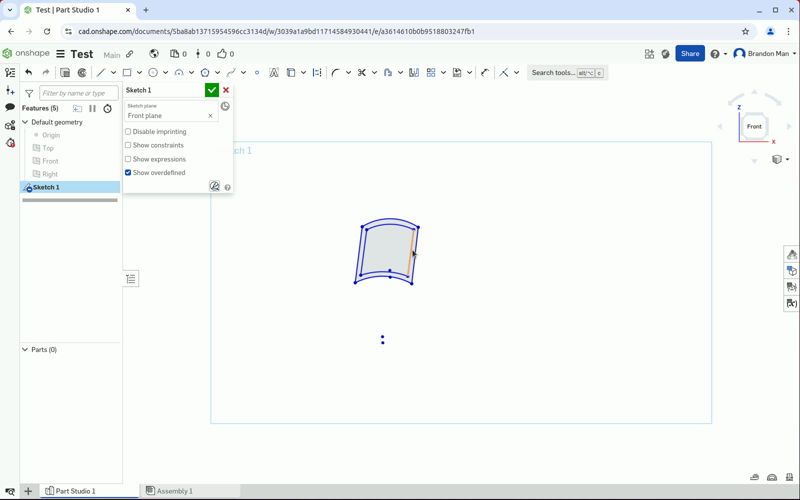
scroll(6)
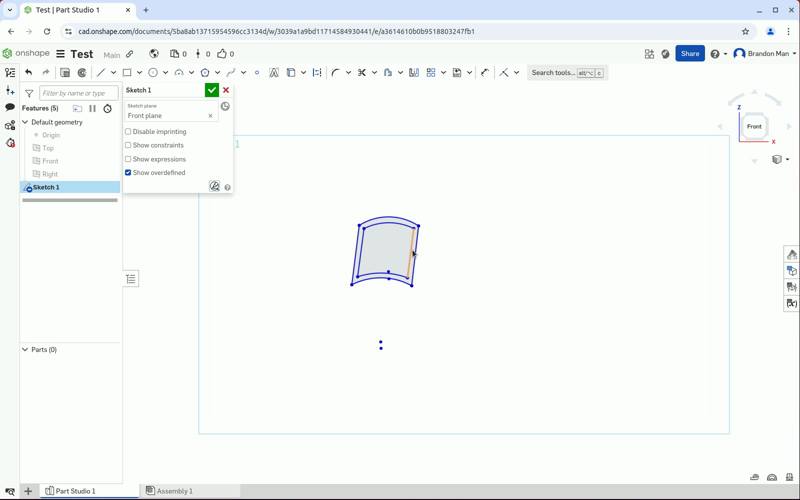
scroll(6)
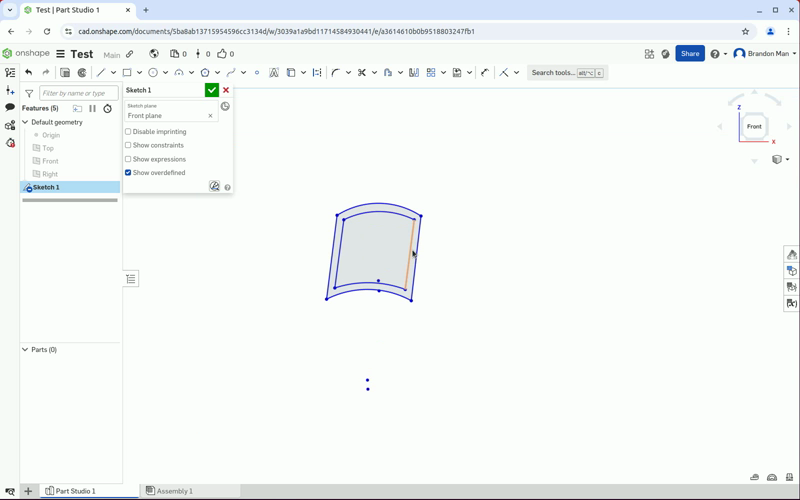
scroll(6)
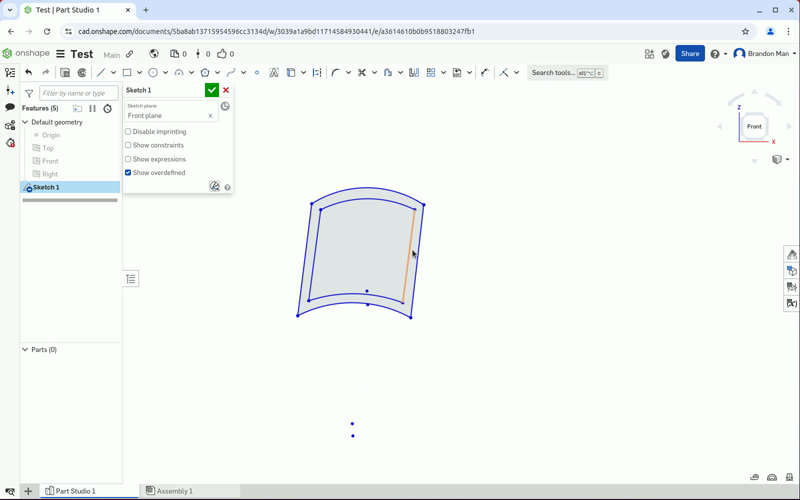
scroll(6)
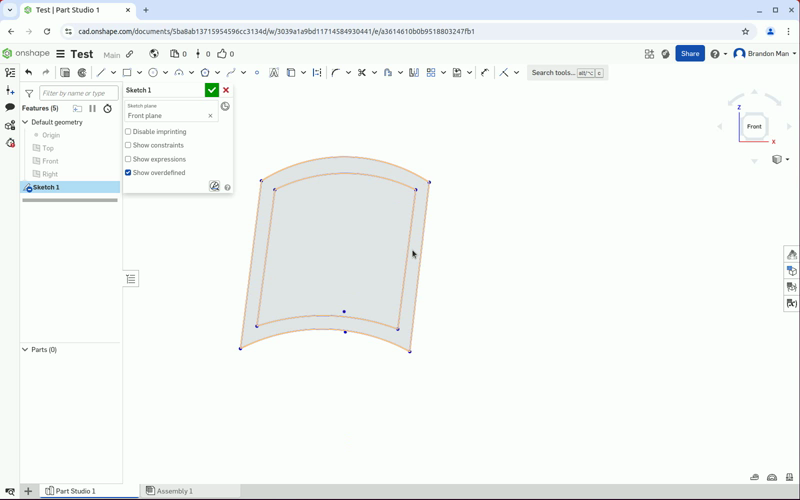
scroll(6)
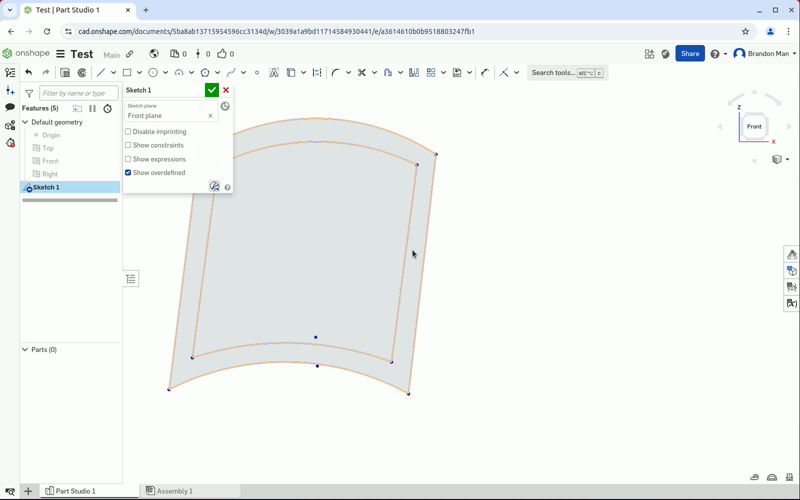
scroll(6)
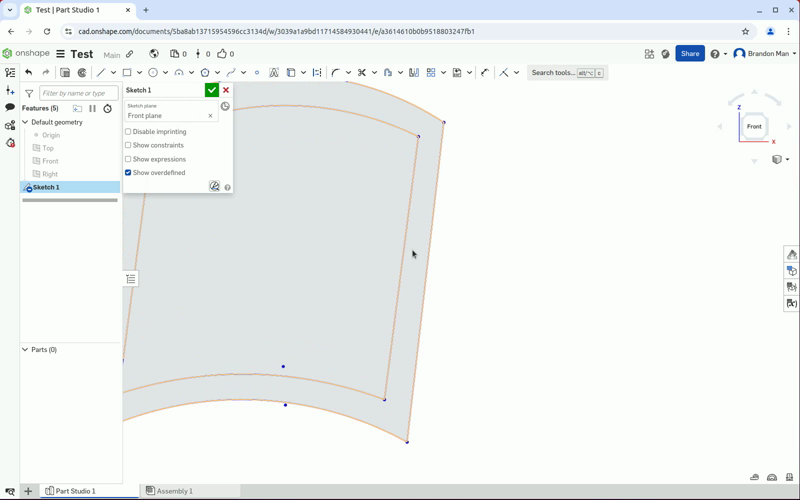
scroll(6)
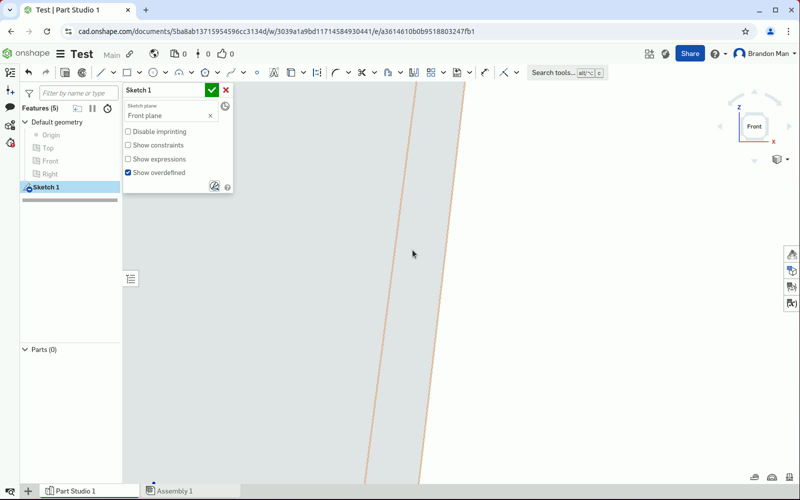
click(412, 249)
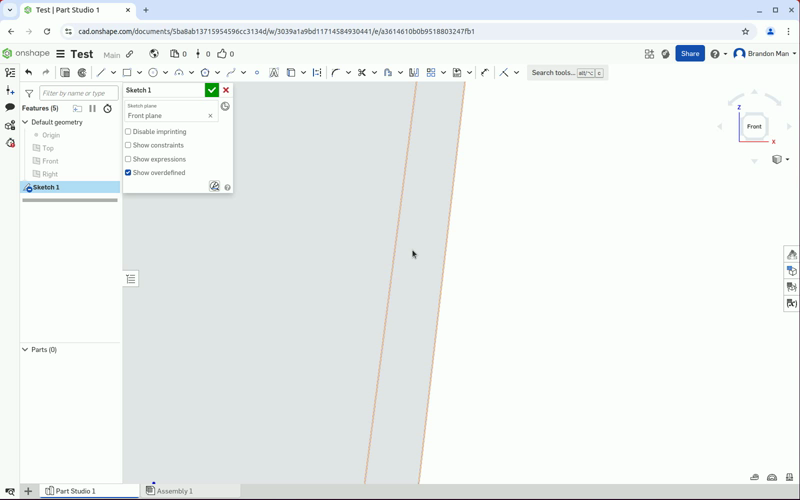
scroll(-6)
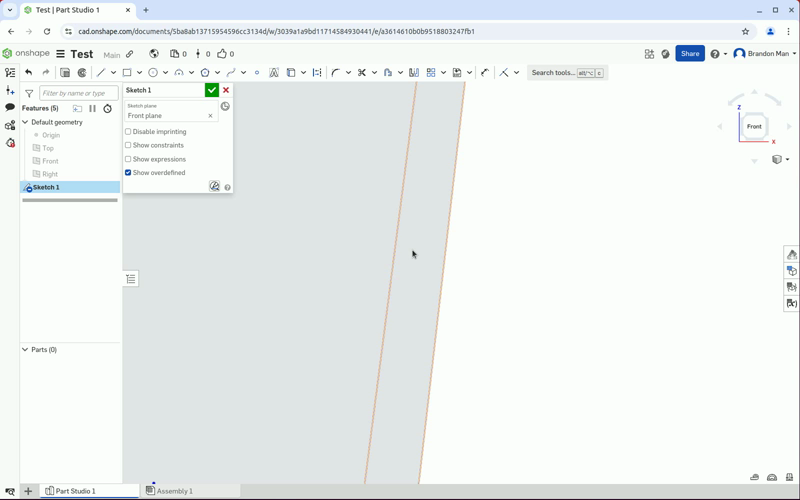
scroll(-6)
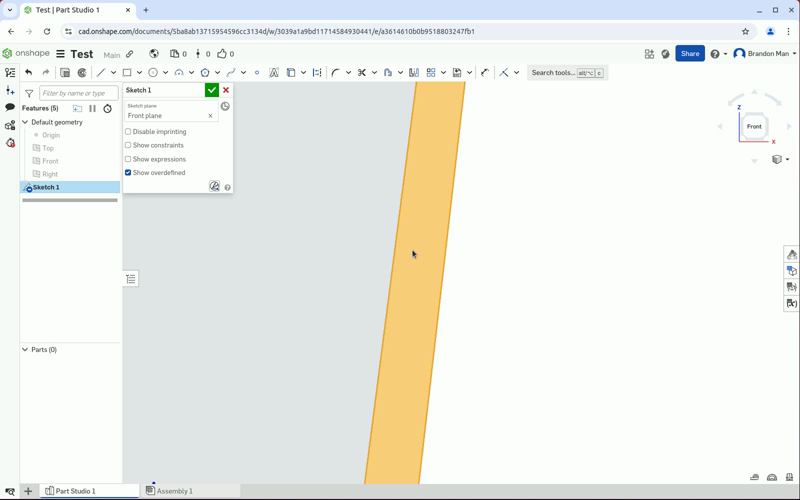
scroll(-6)
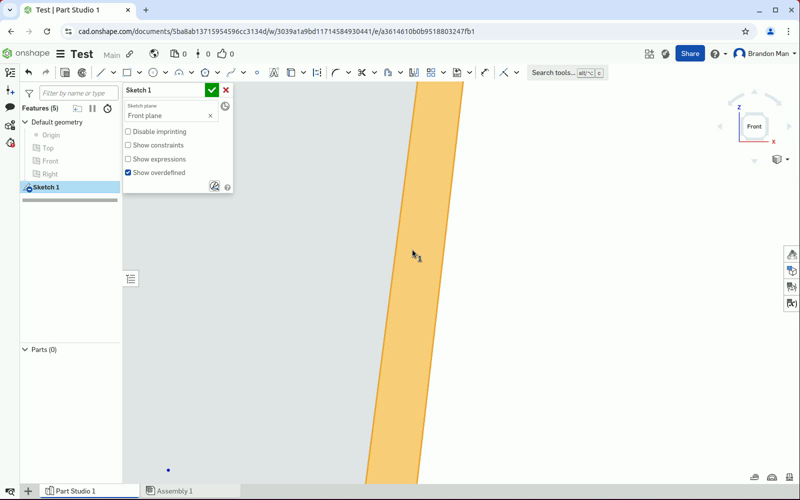
scroll(-6)
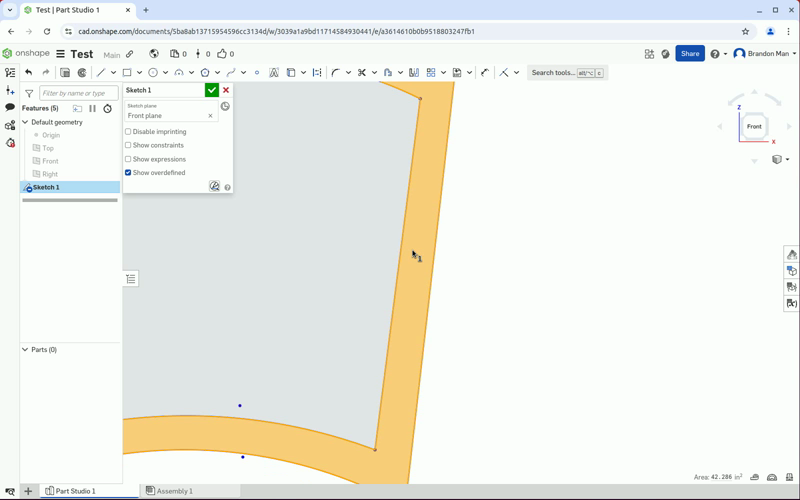
scroll(-6)
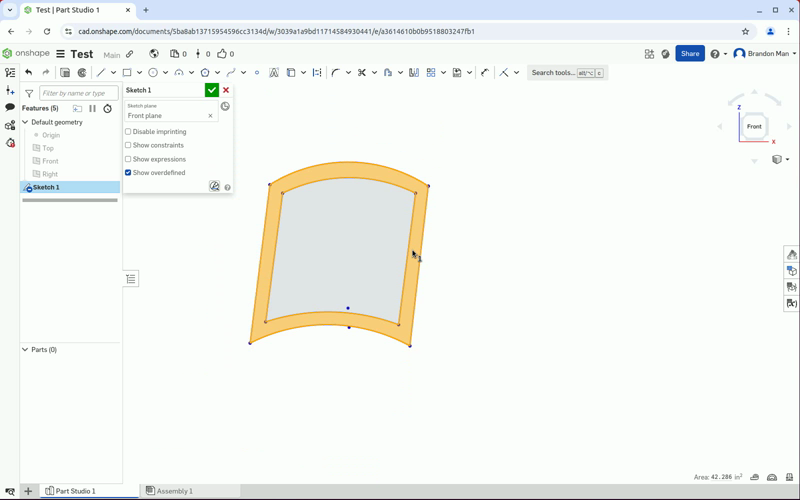
scroll(-6)
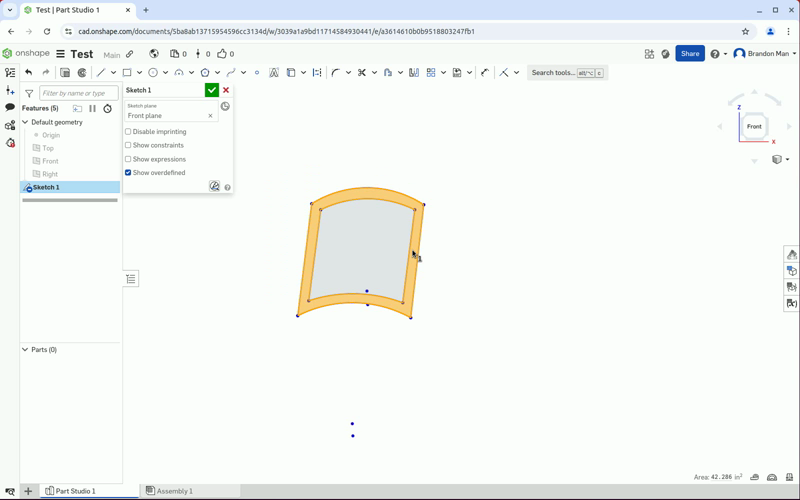
scroll(-6)
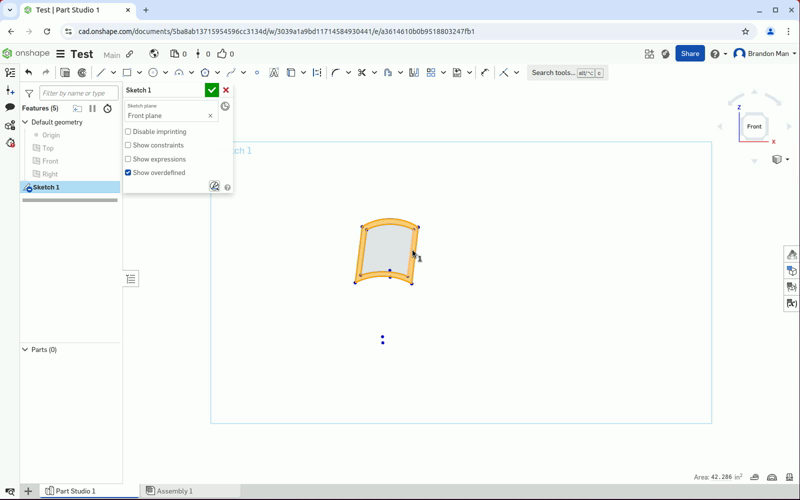
mouse_move(73, 352)
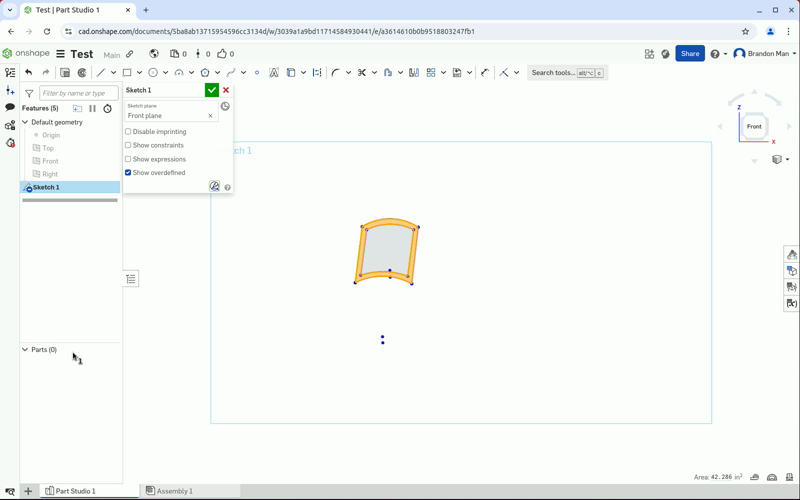
key(shift+y)
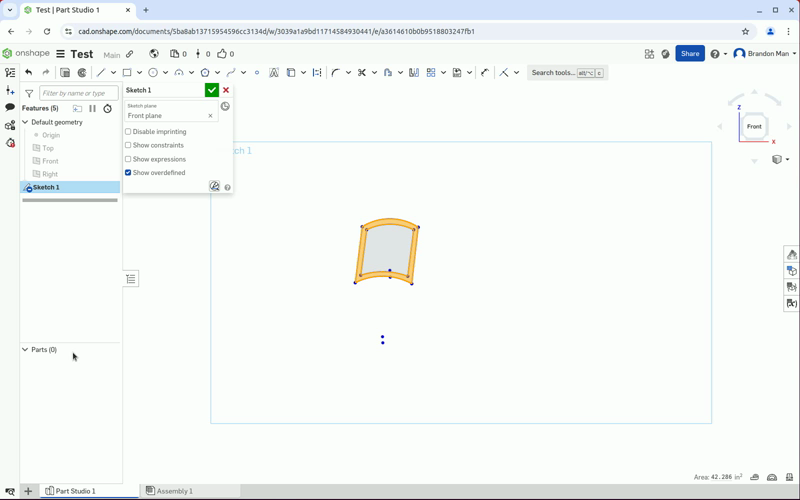
key(shift+e)
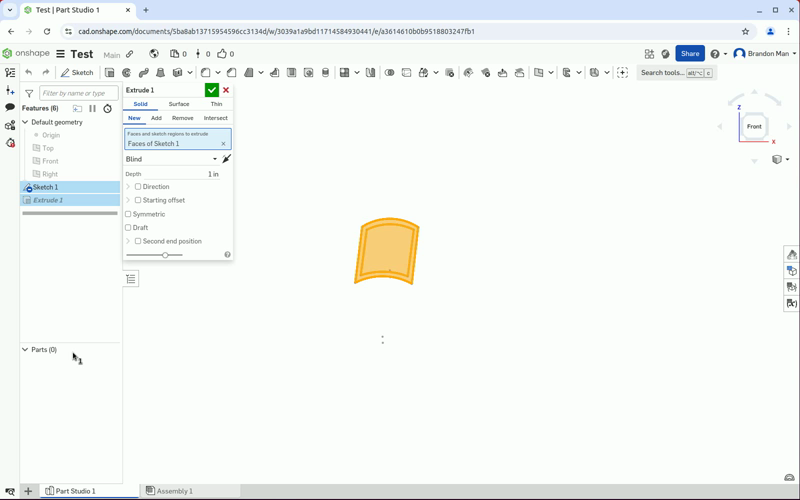
mouse_move(143, 106)
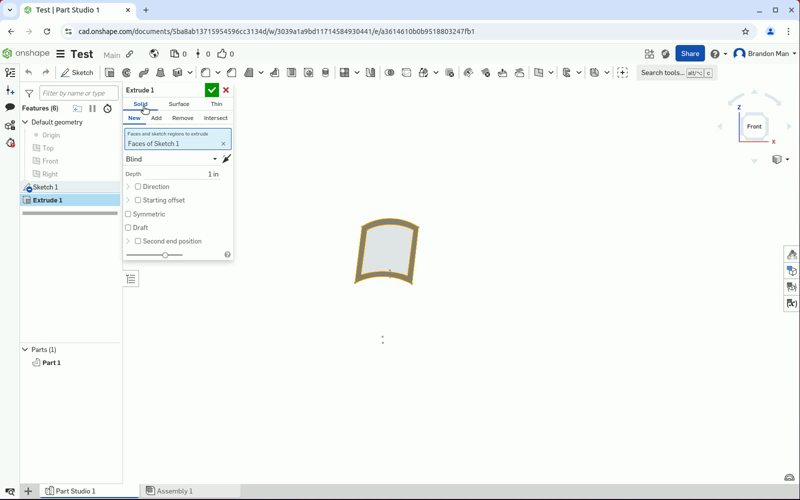
click(143, 106)
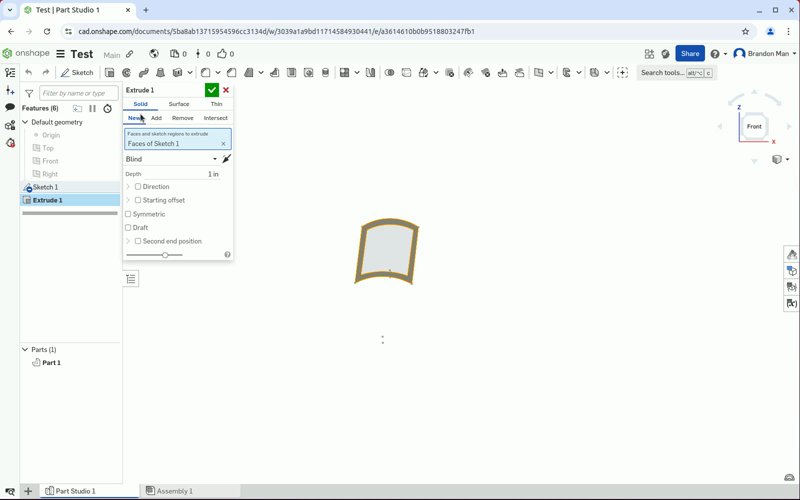
mouse_move(137, 120)
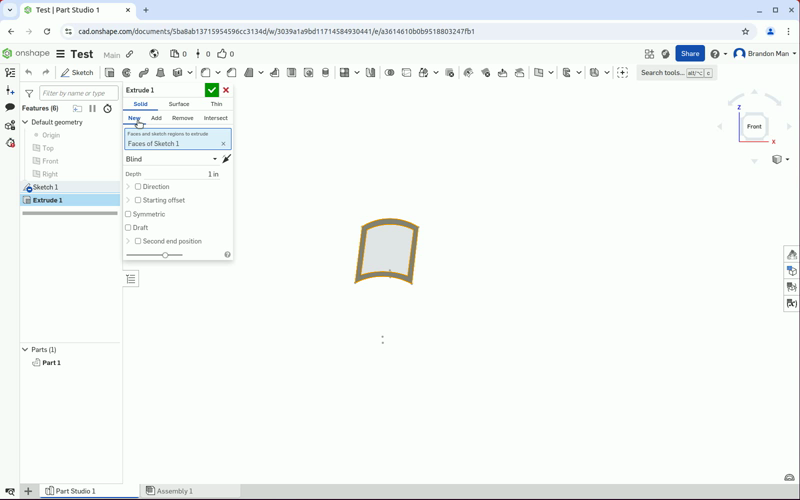
click(137, 120)
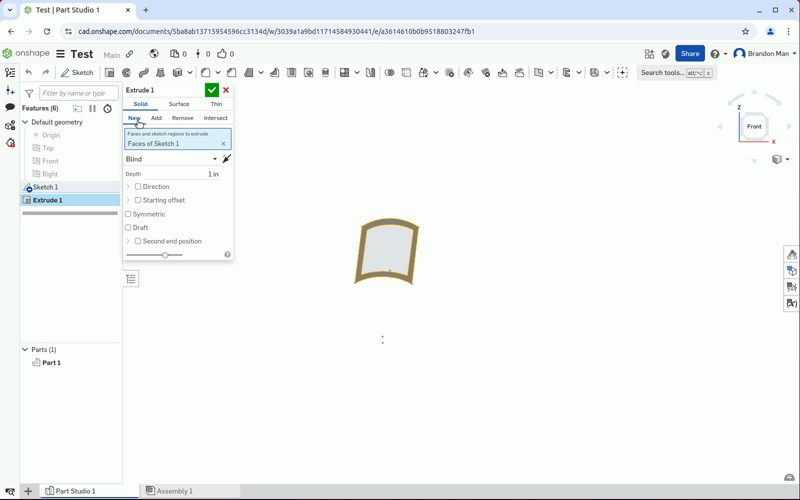
key(tab, 4)
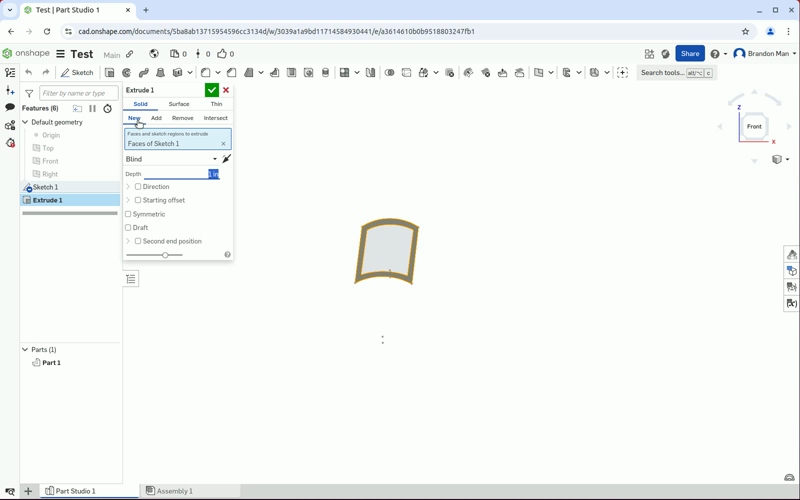
text(9.628)
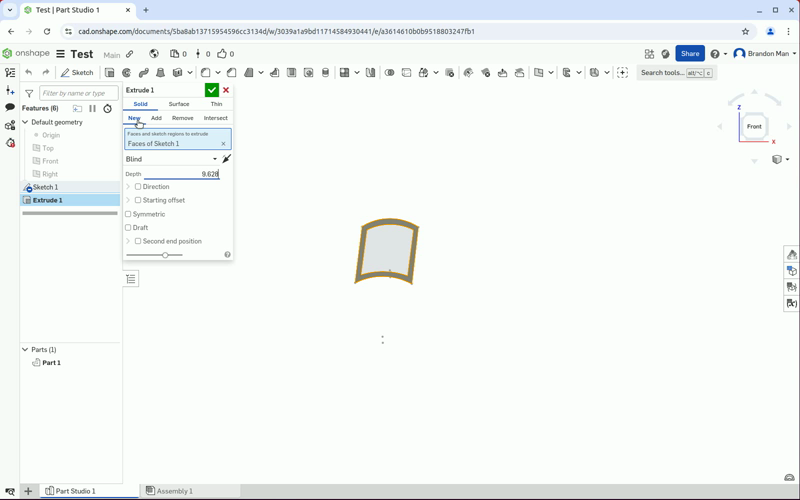
key(enter)
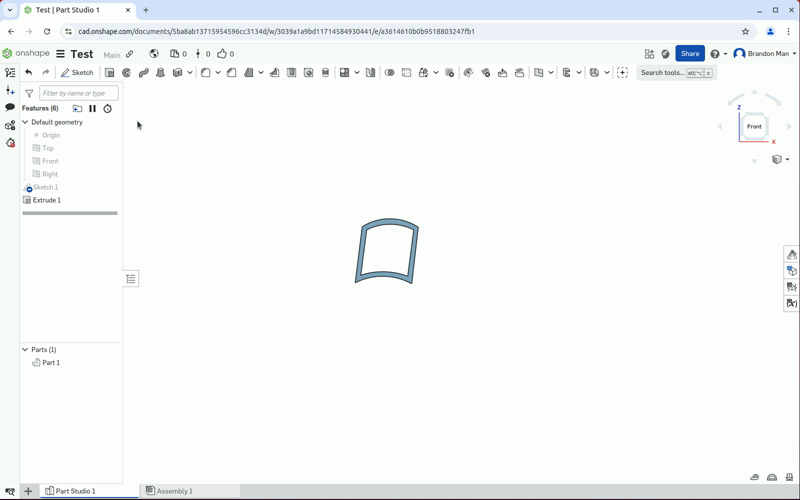
key(shift+h)
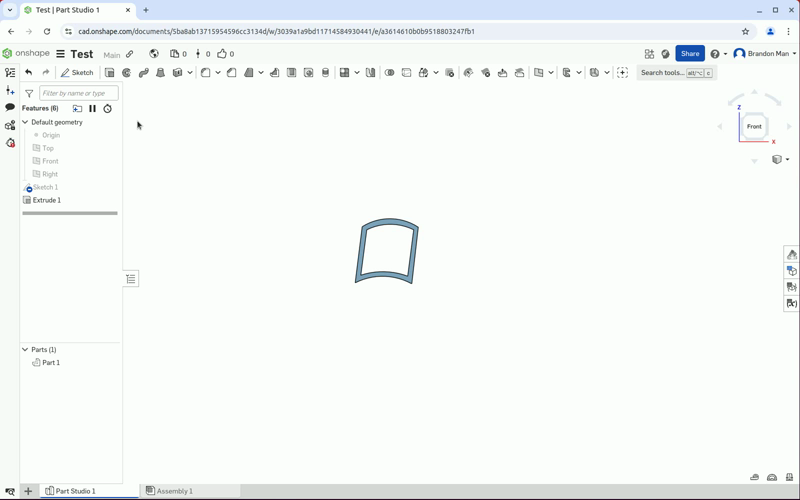
key(shift+h)
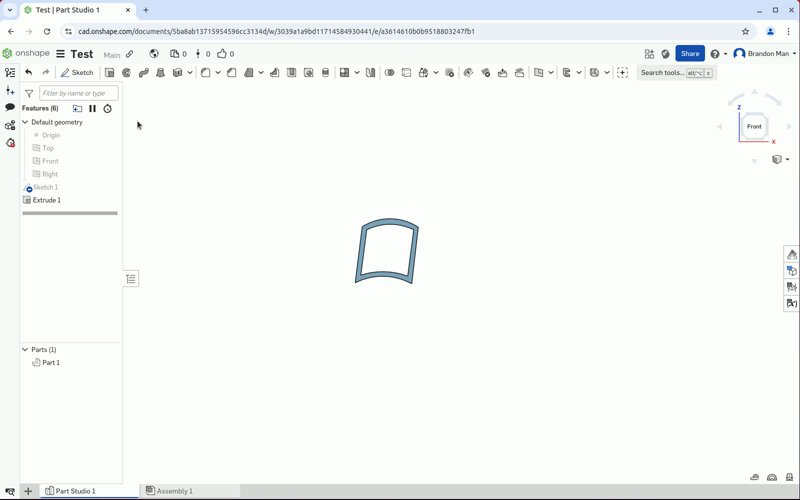
mouse_move(73, 189)
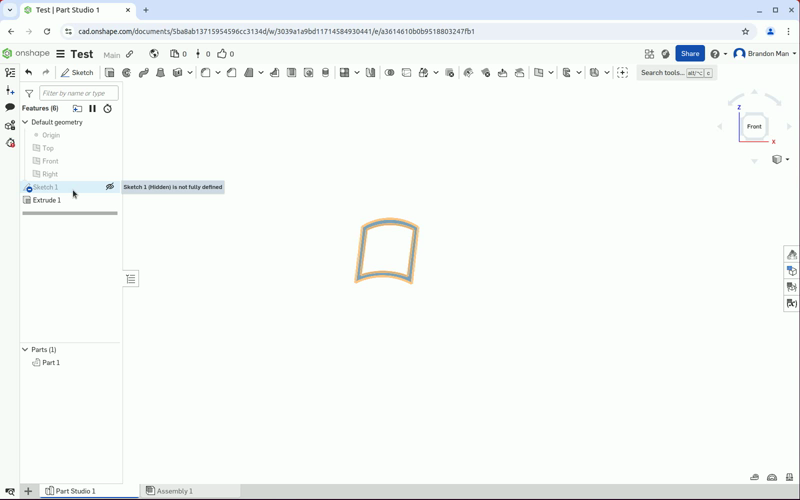
click(73, 189)
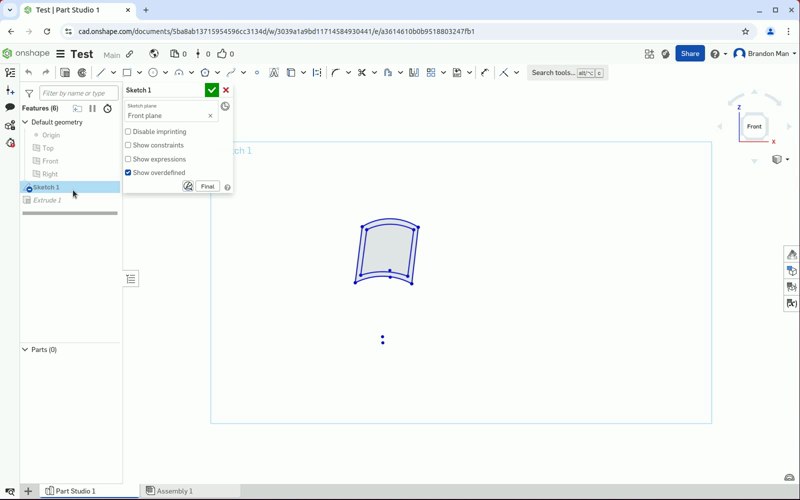
mouse_move(229, 92)
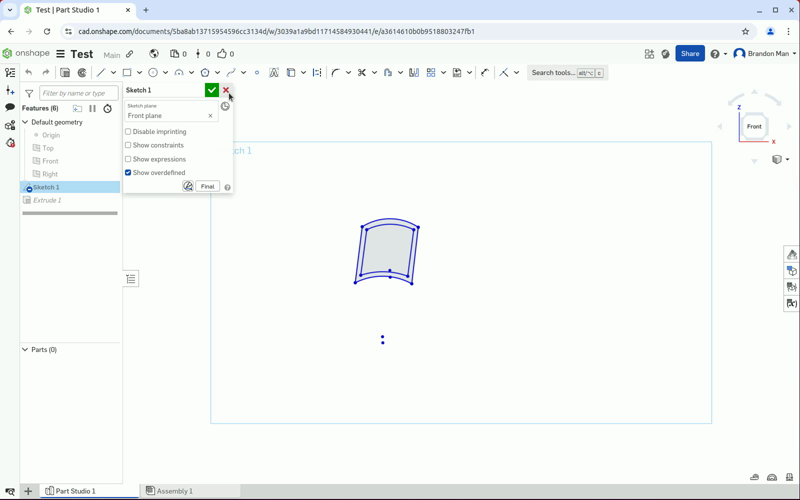
click(229, 92)
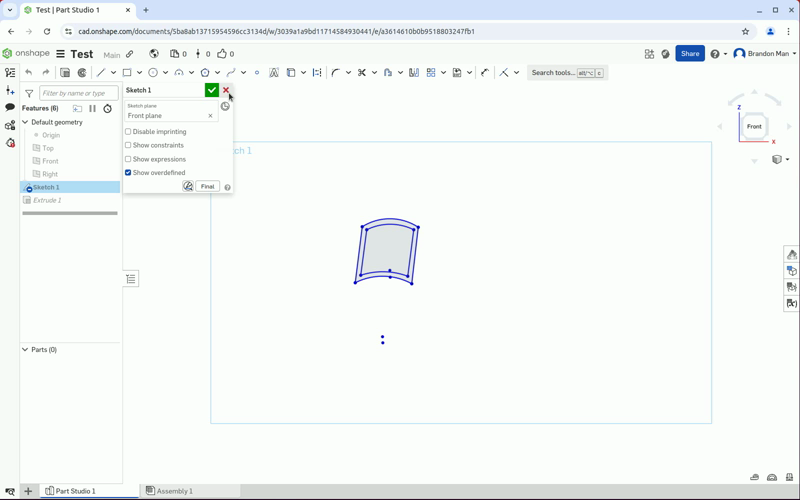
key(shift+s)
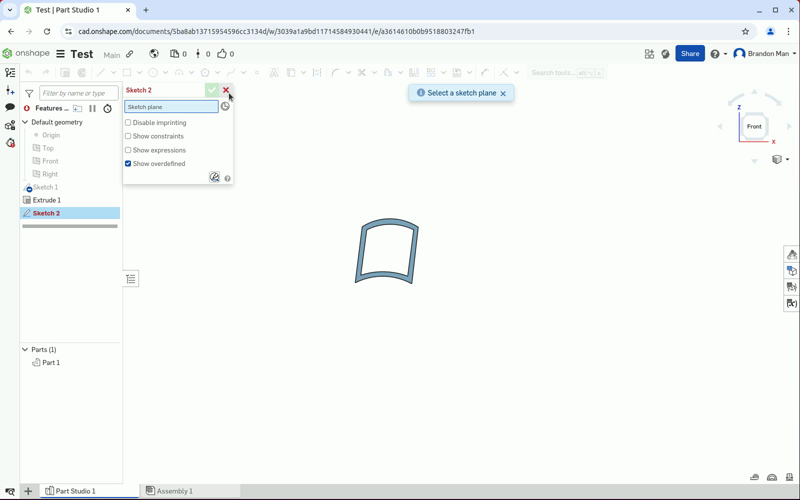
mouse_move(73, 163)
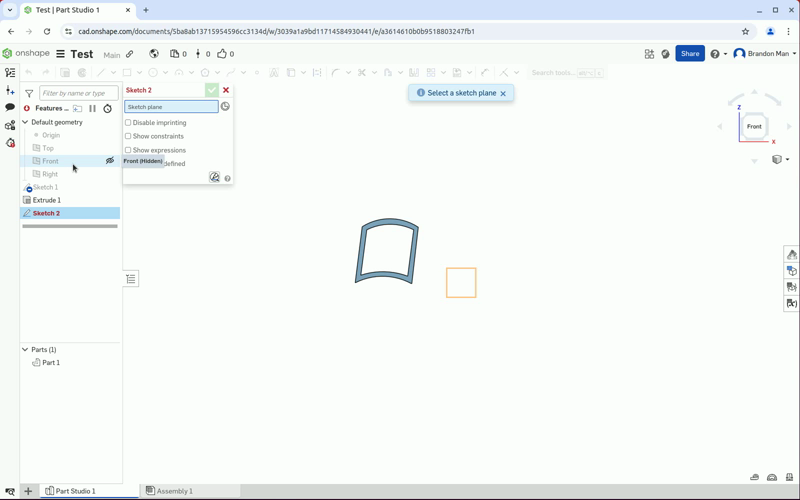
click(73, 163)
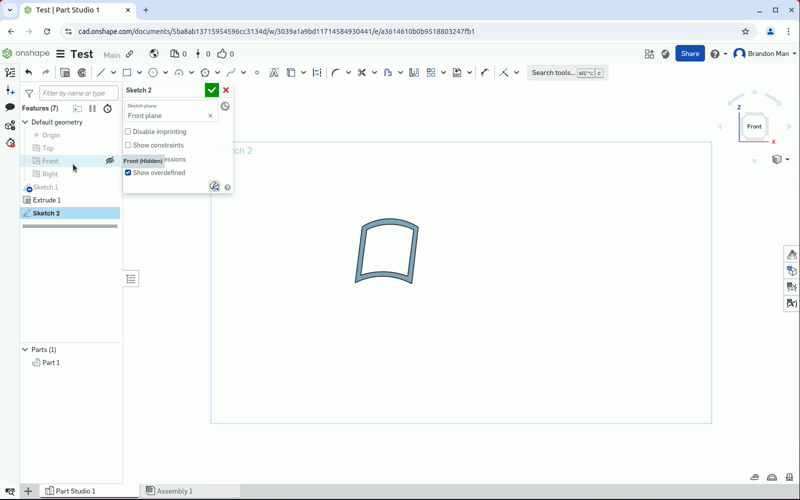
mouse_move(73, 352)
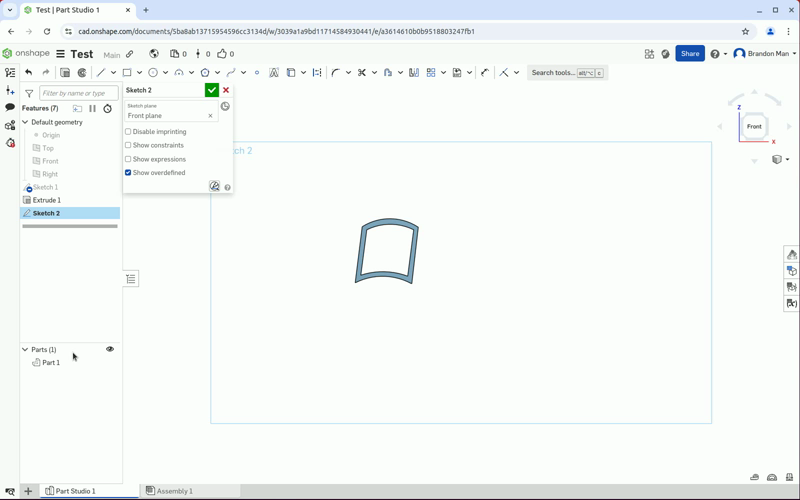
key(y)
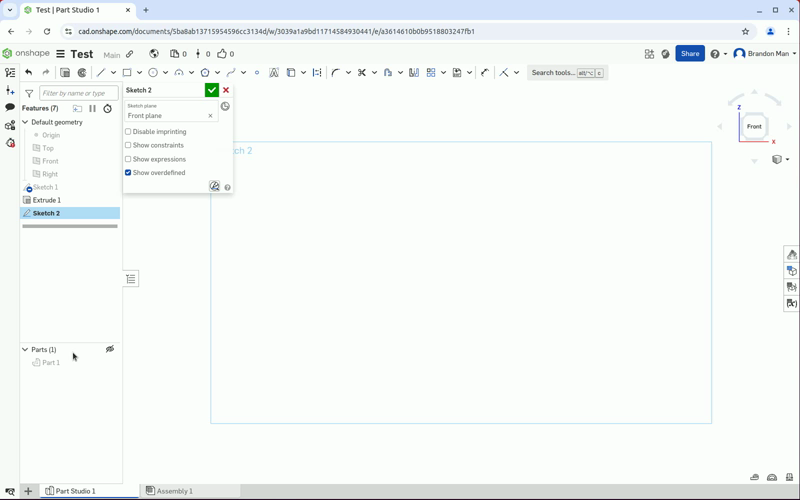
key(a)
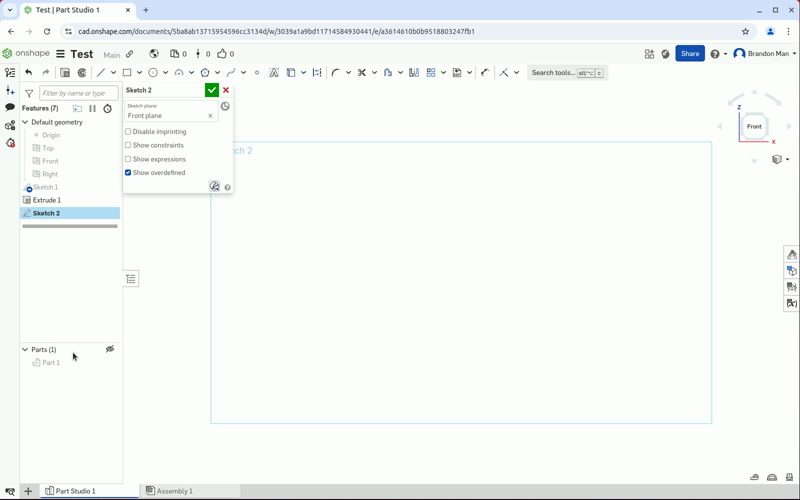
key_down(shift)
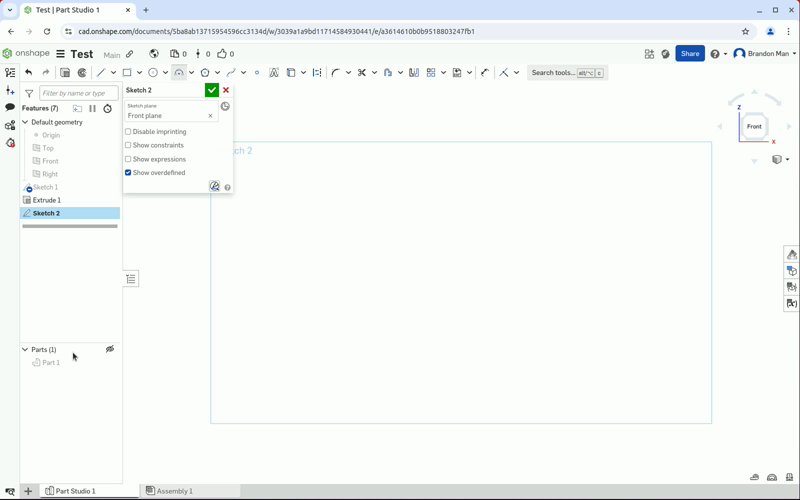
mouse_move(417, 284)
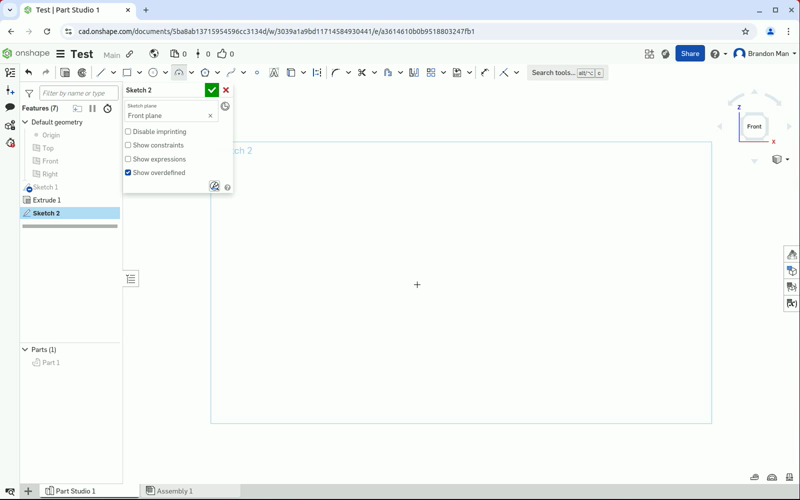
click(417, 284)
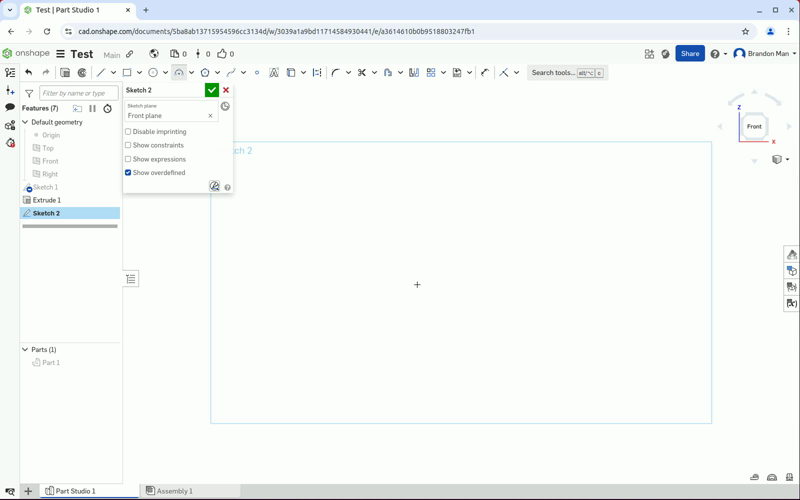
key_up(shift)
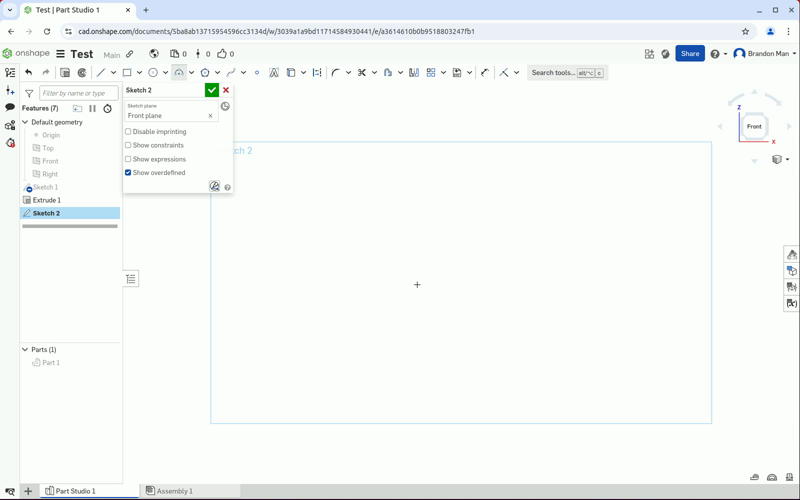
key_down(shift)
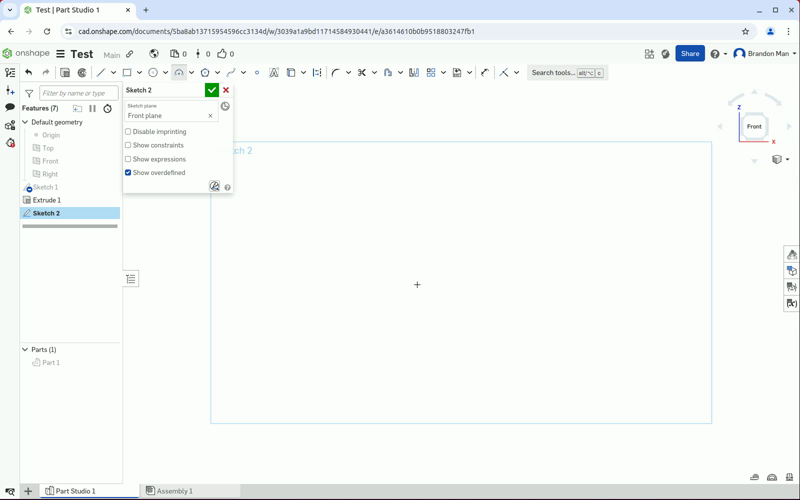
mouse_move(473, 284)
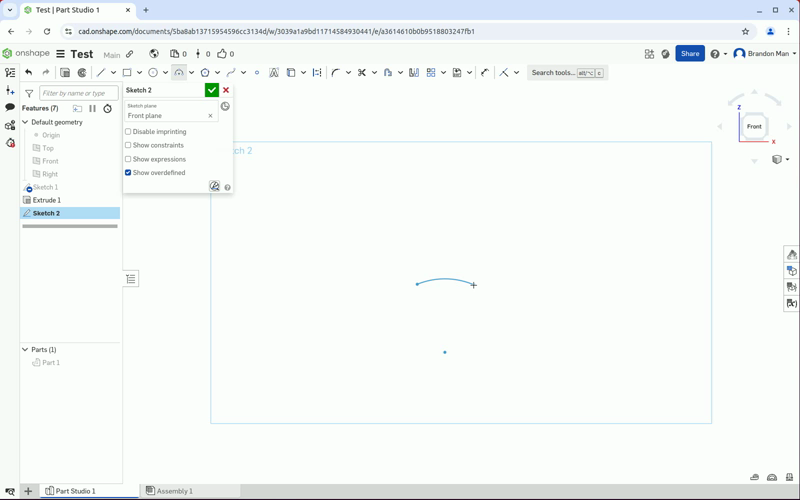
click(473, 284)
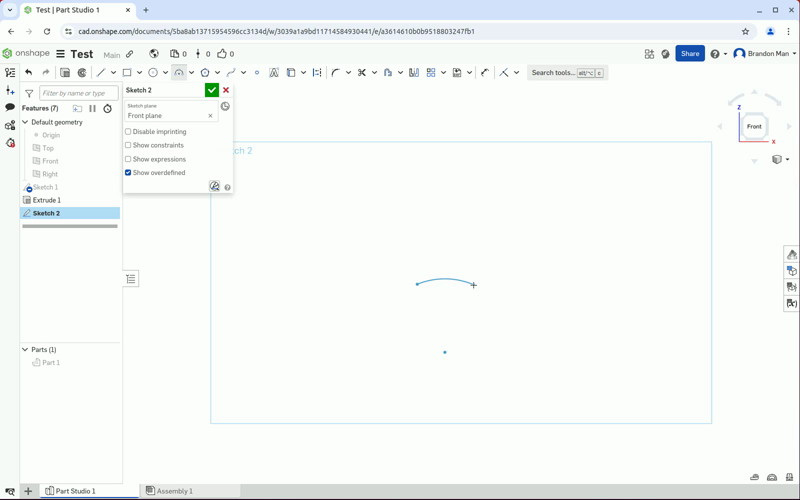
mouse_move(445, 277)
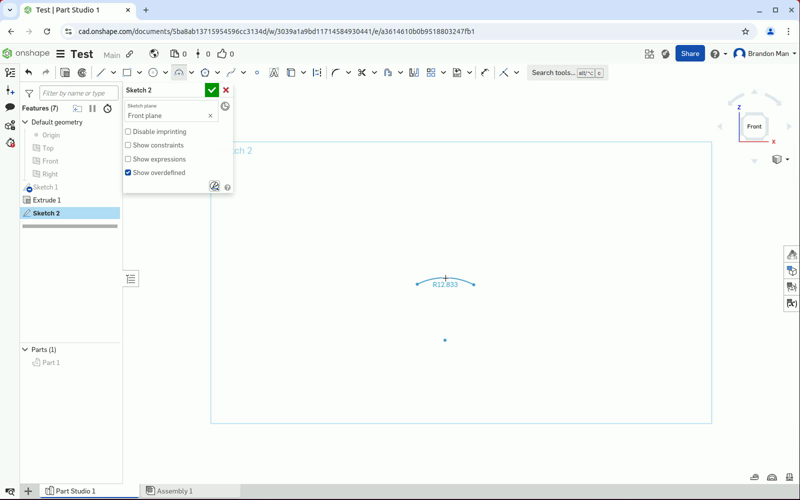
click(445, 277)
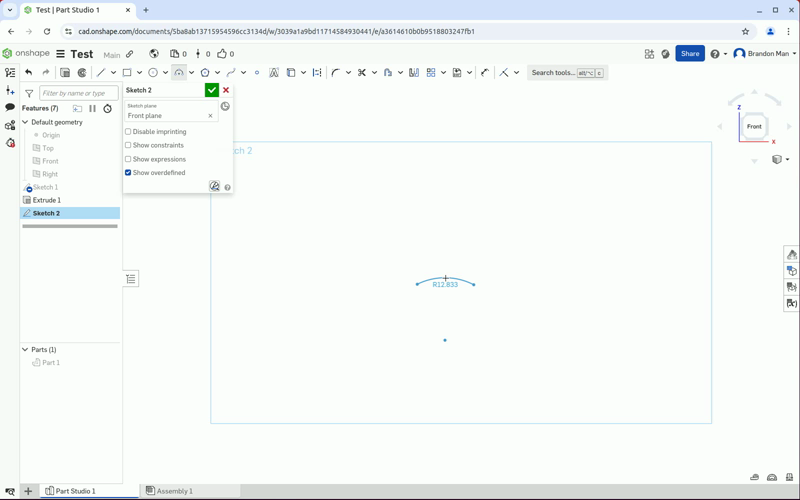
key_up(shift)
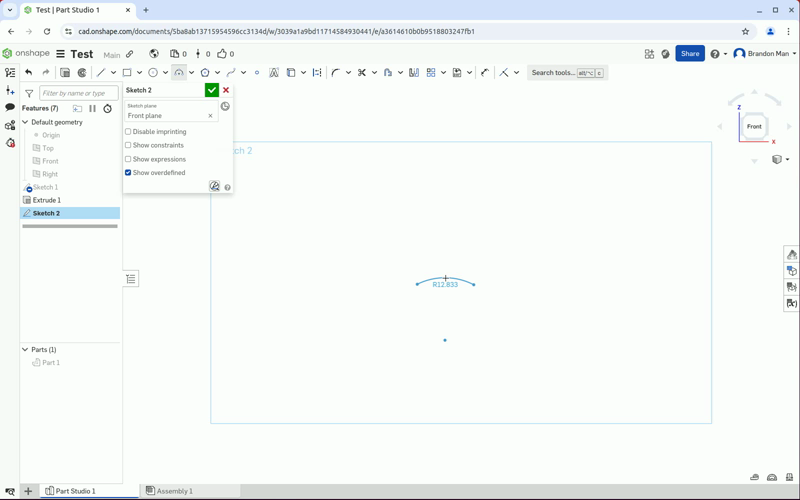
key(esc)
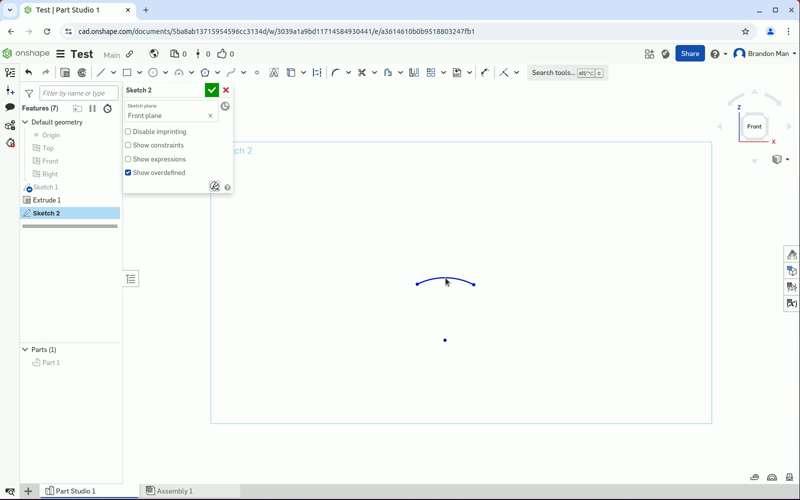
key(l)
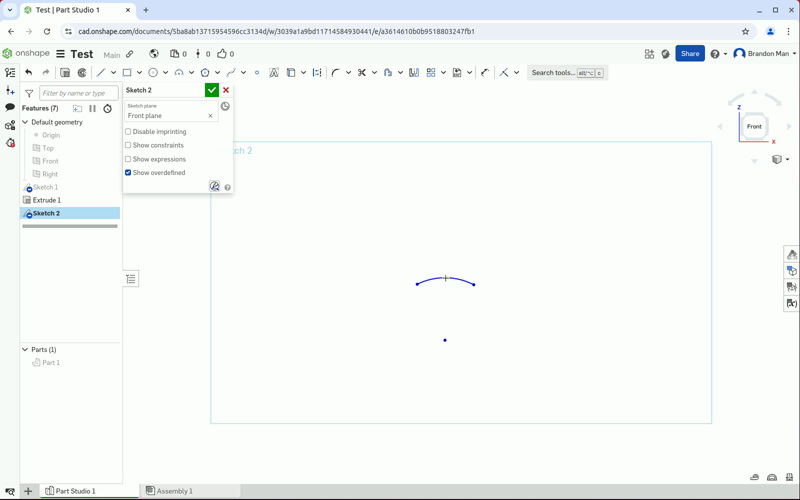
mouse_move(473, 284)
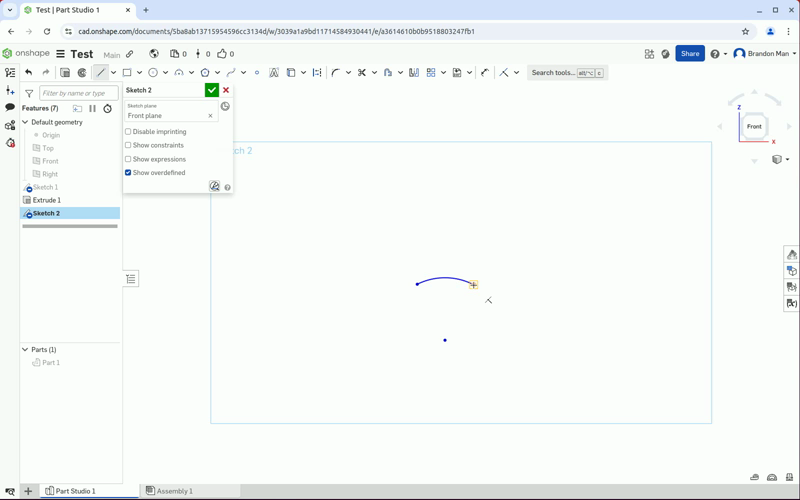
click(473, 284)
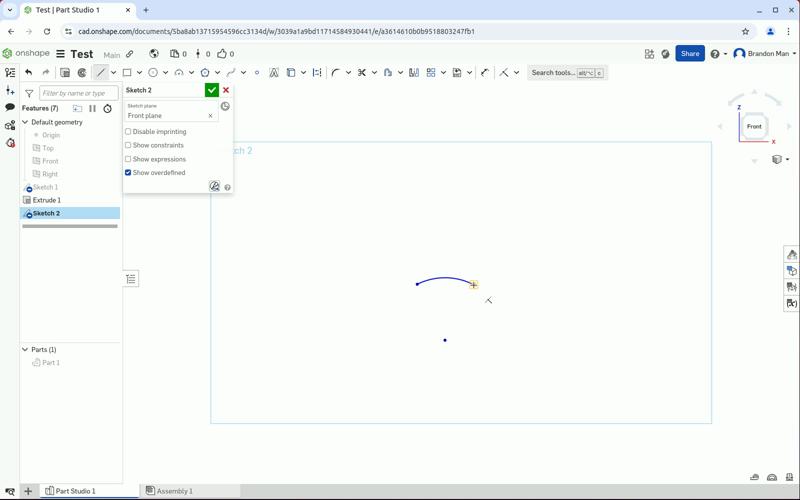
key_down(shift)
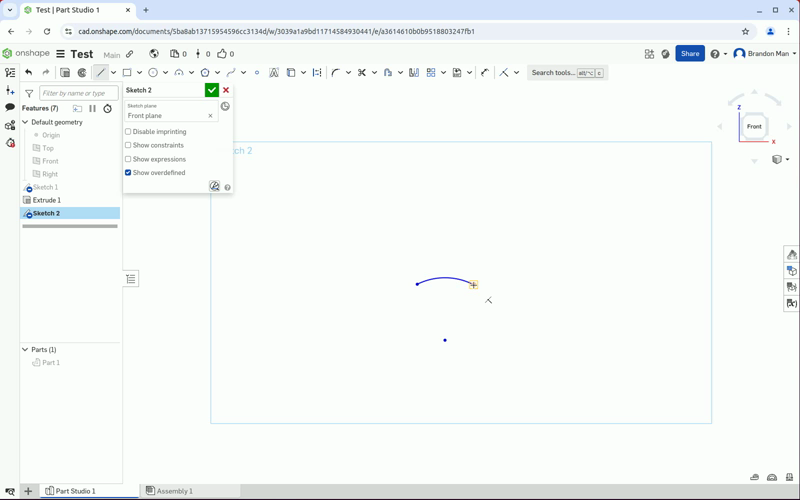
mouse_move(503, 284)
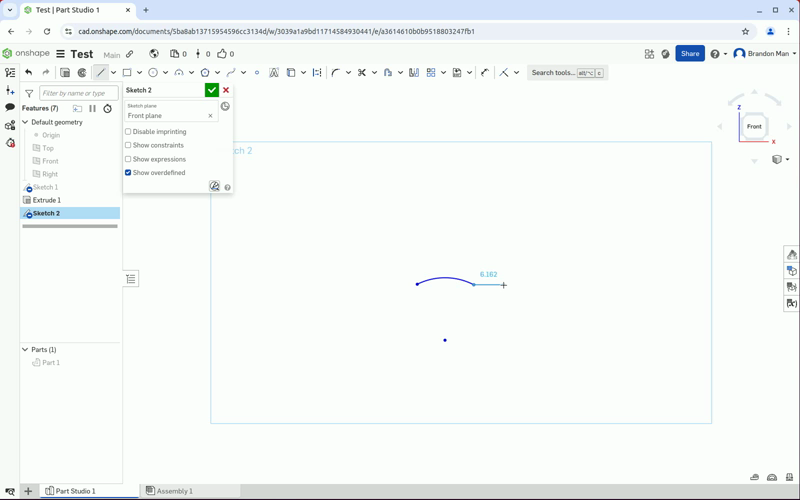
mouse_move(480, 228)
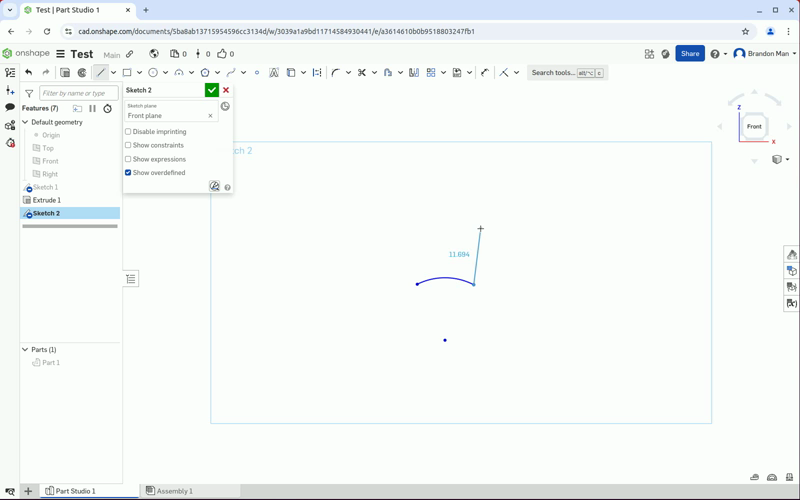
click(480, 228)
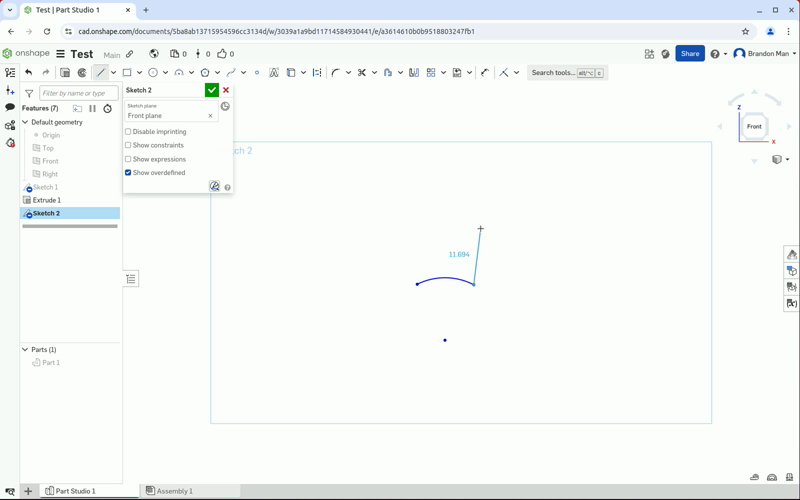
key_up(shift)
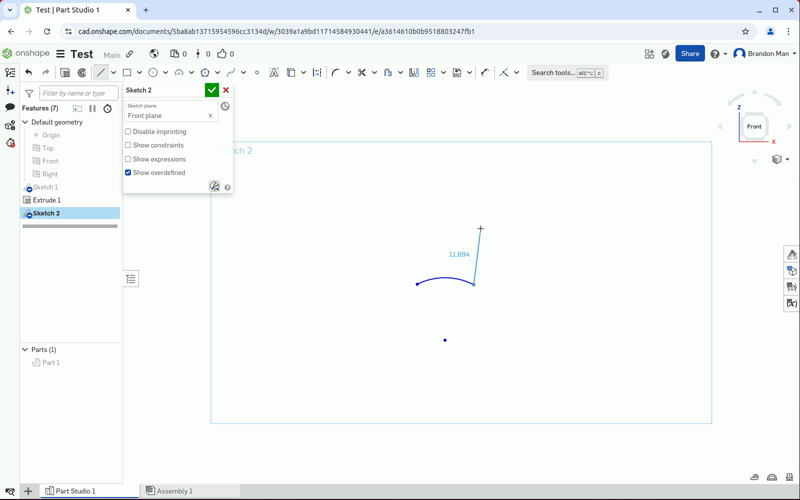
key(esc)
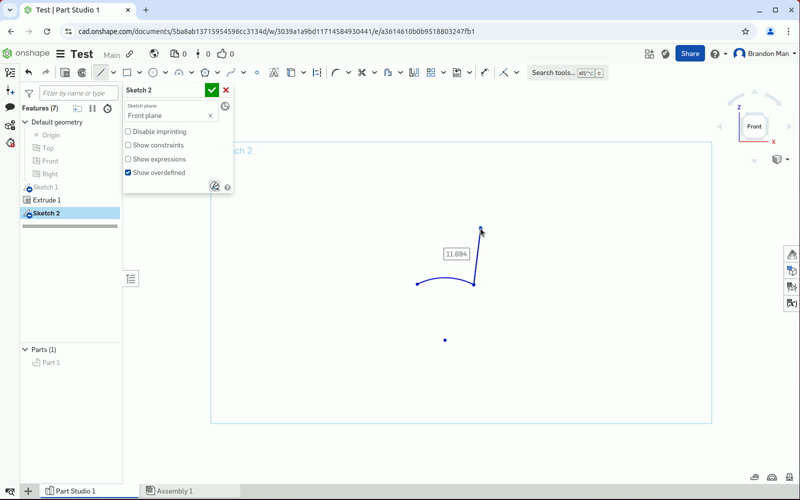
key(a)
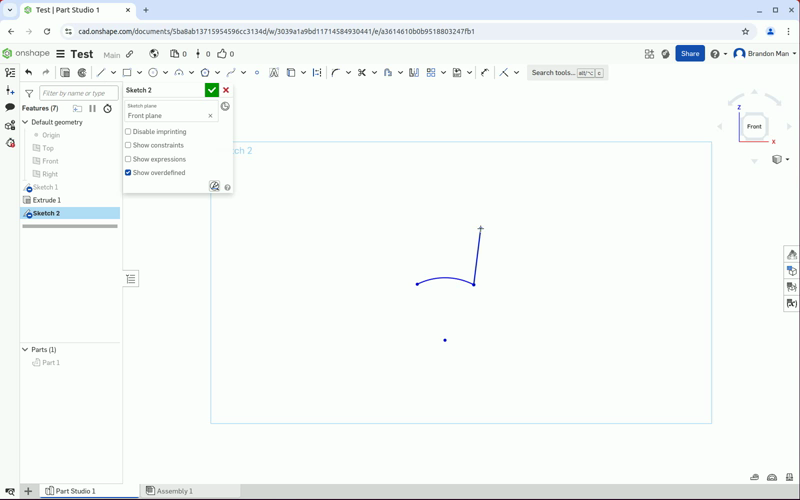
mouse_move(480, 228)
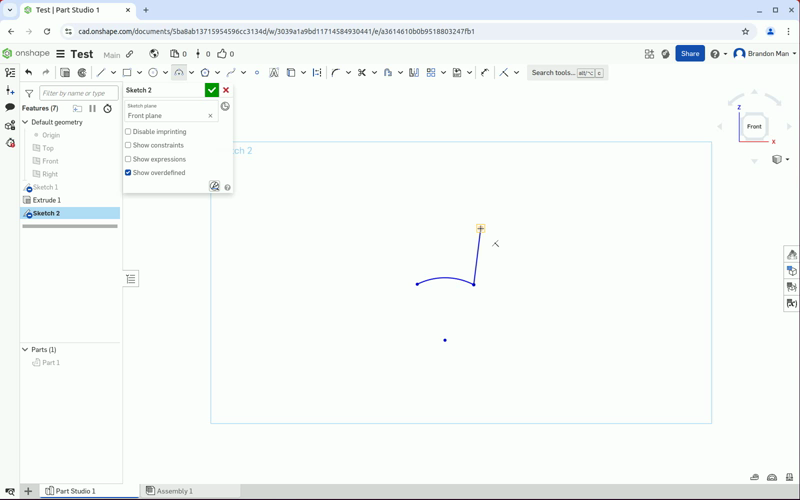
click(480, 228)
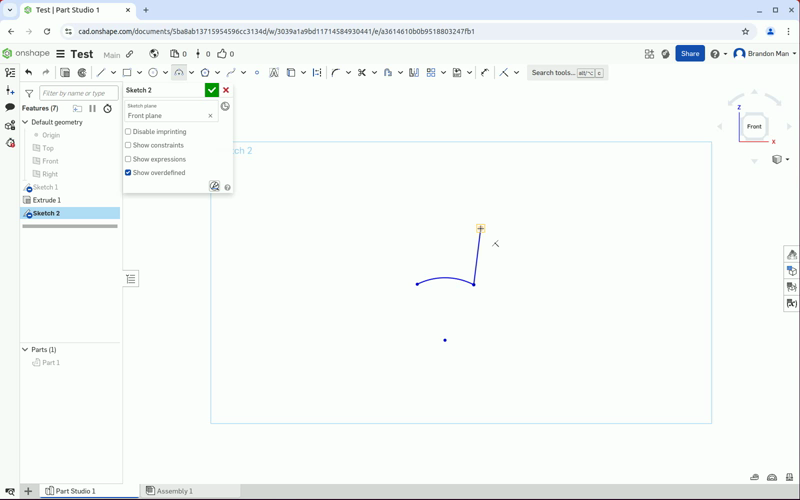
key_down(shift)
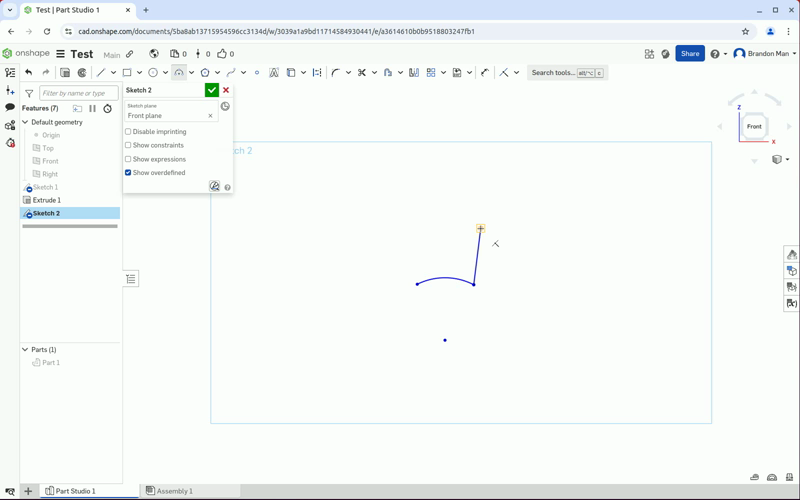
mouse_move(424, 227)
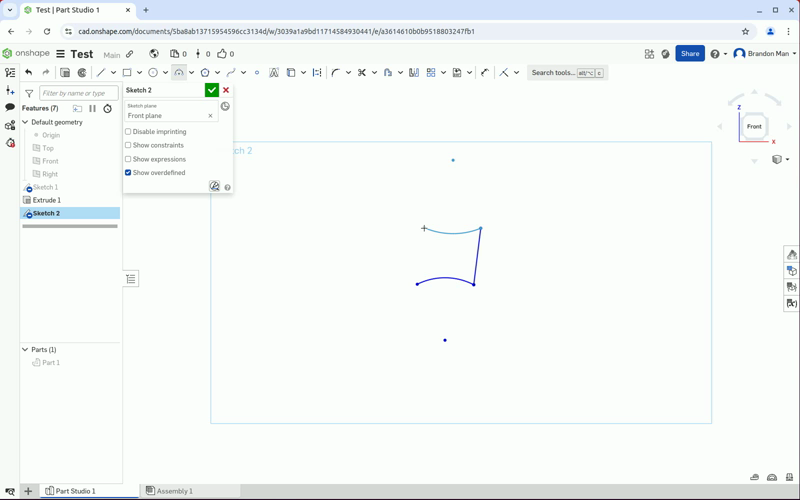
click(424, 227)
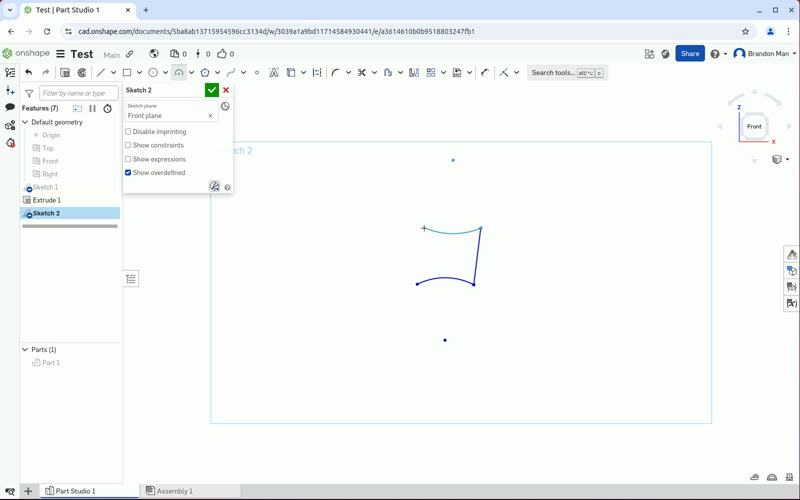
mouse_move(452, 219)
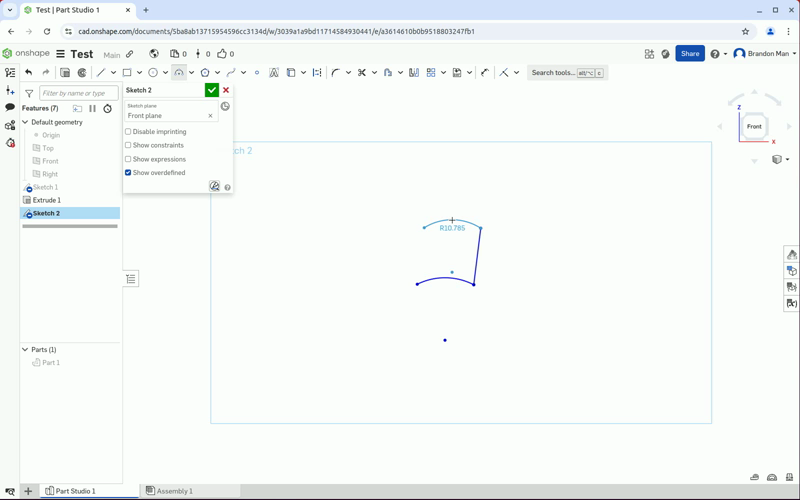
click(452, 219)
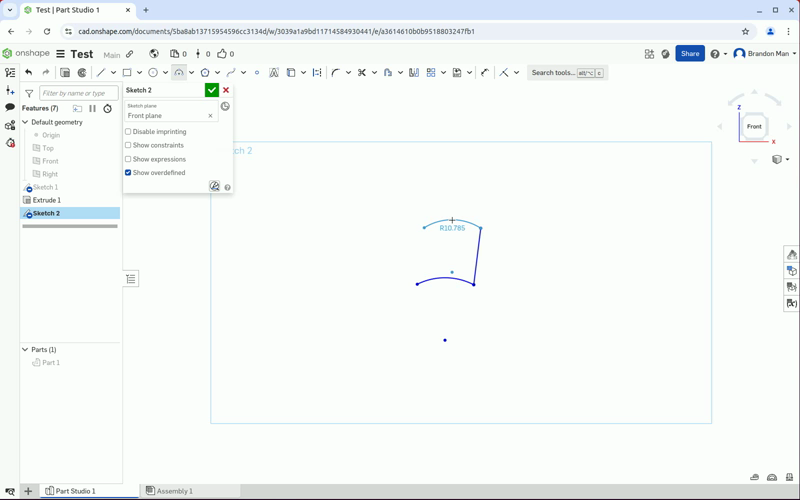
key_up(shift)
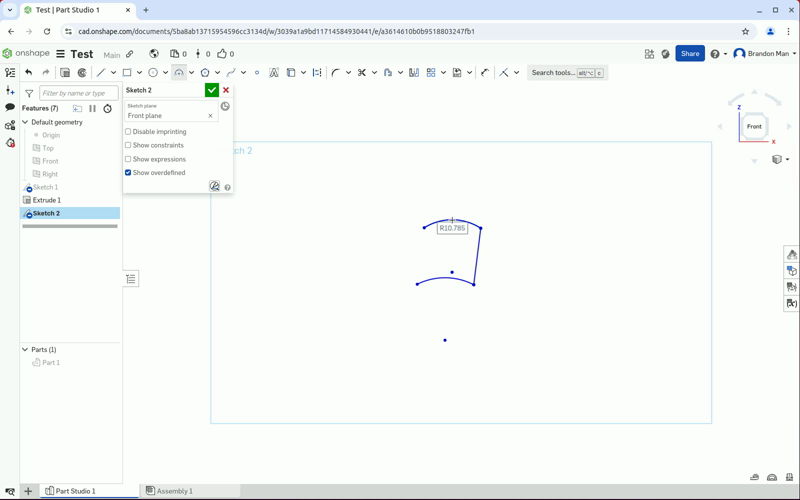
key(esc)
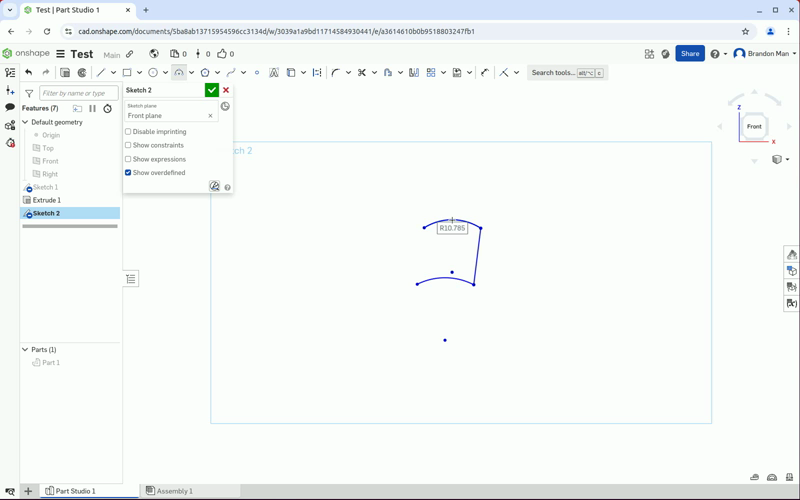
key(l)
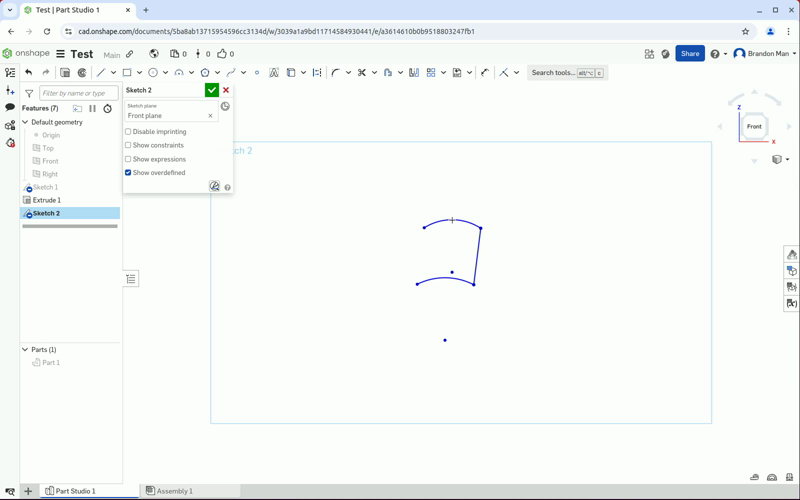
mouse_move(424, 227)
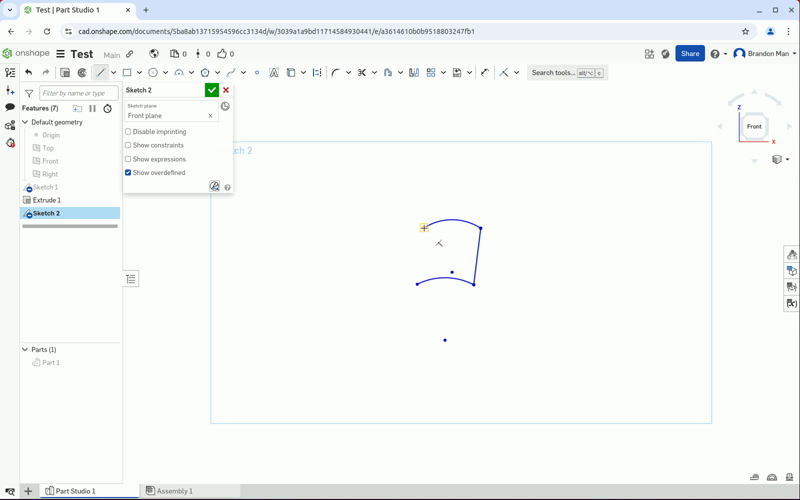
click(424, 227)
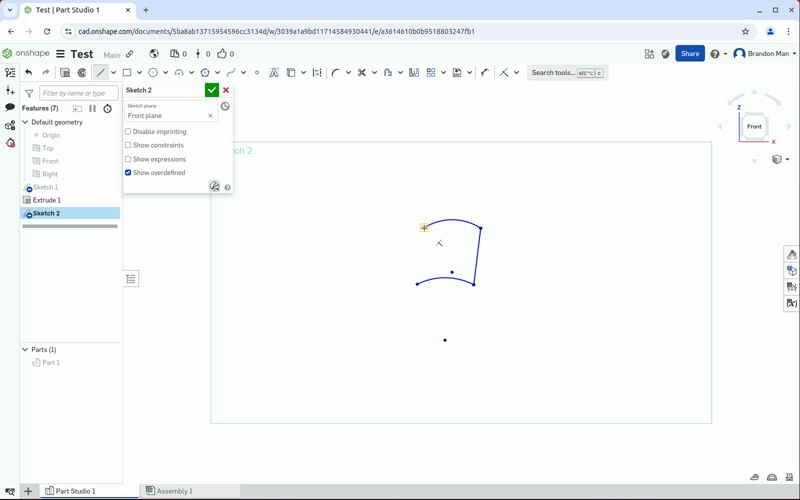
mouse_move(454, 227)
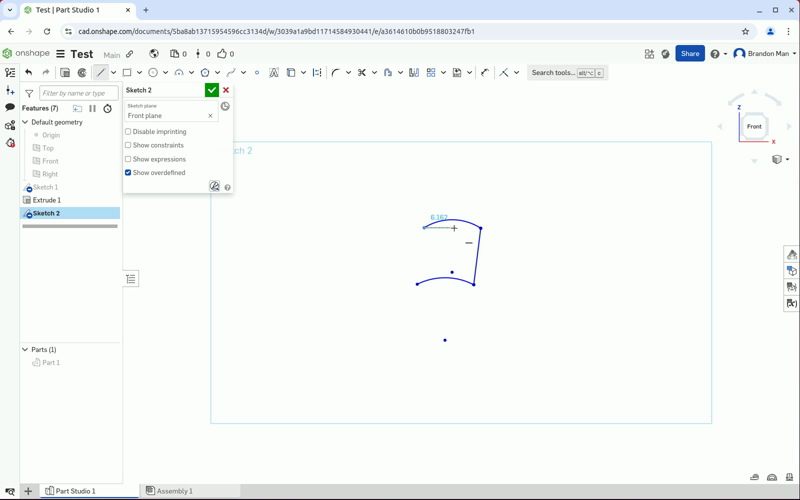
key_down(shift)
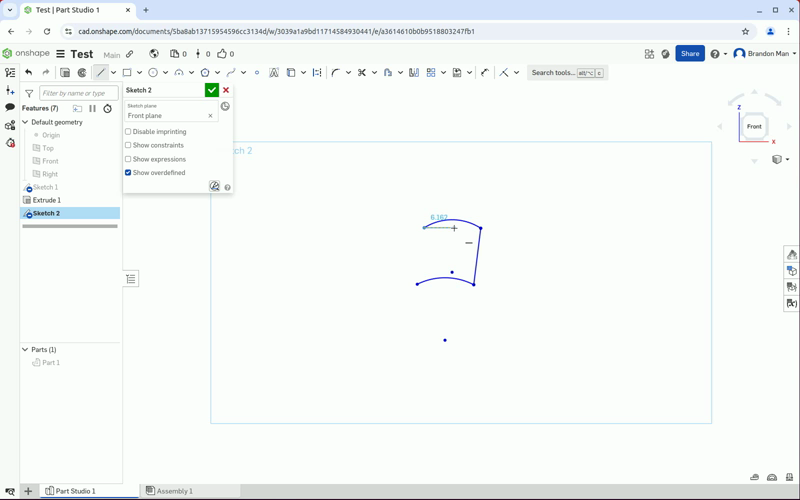
mouse_move(417, 284)
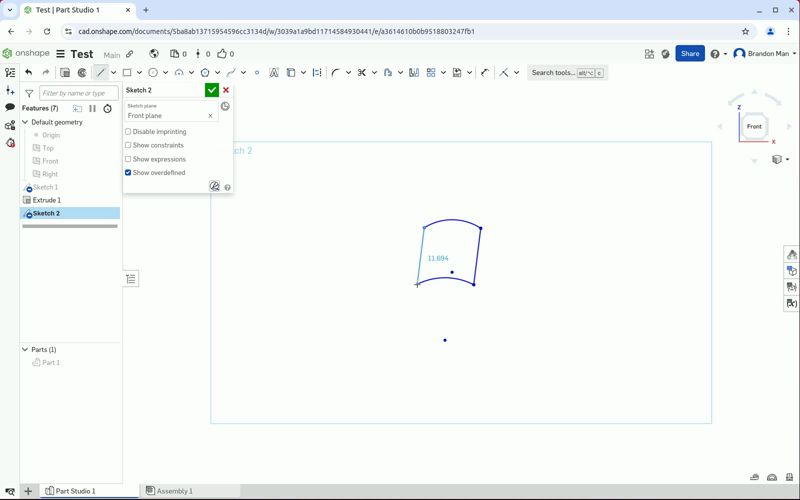
key_up(shift)
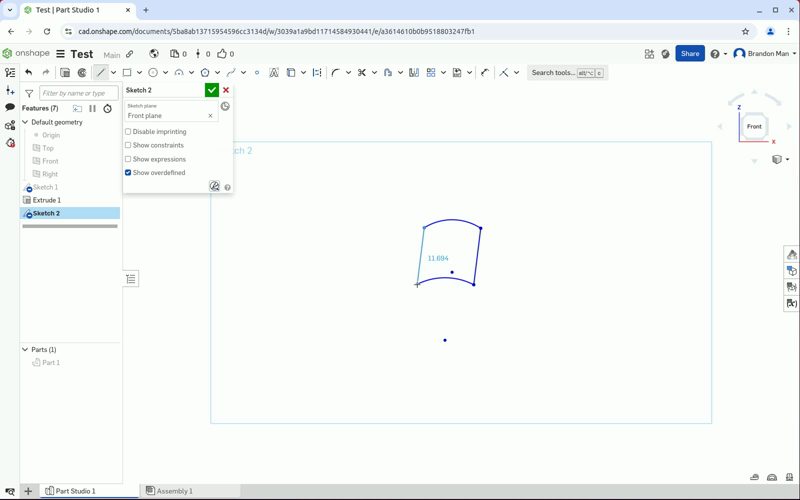
click(417, 284)
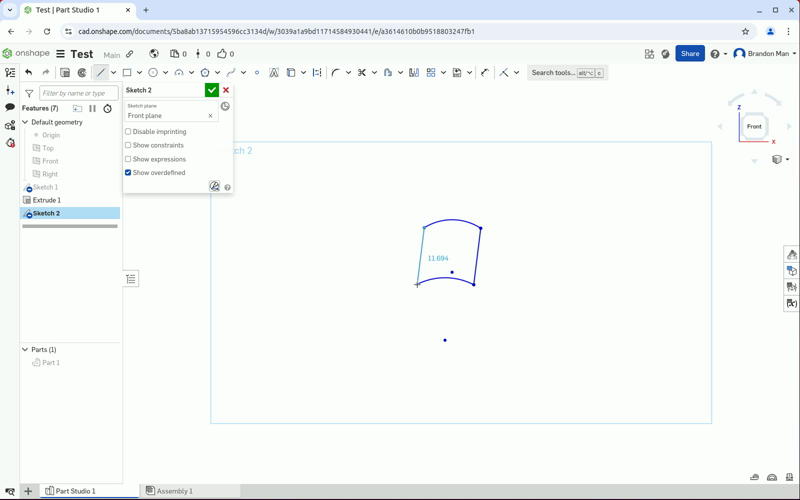
key(esc)
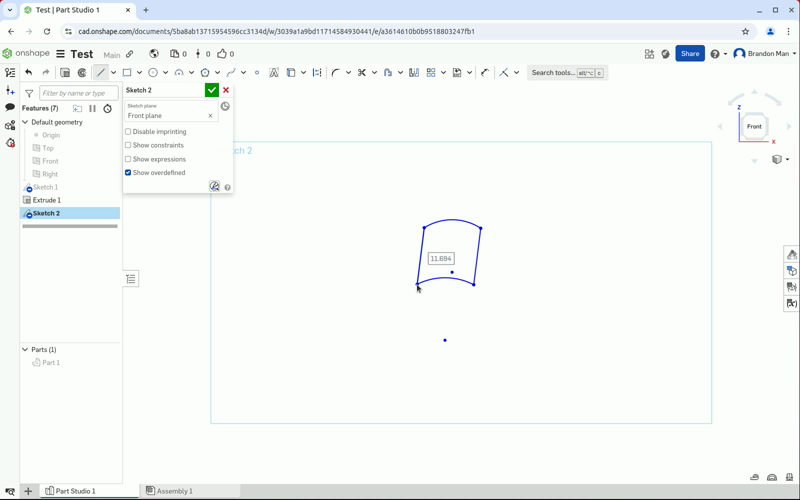
key(a)
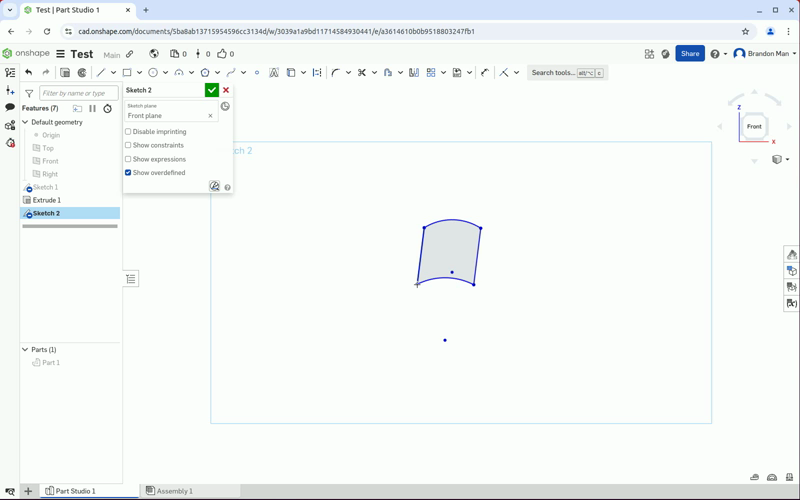
key_down(shift)
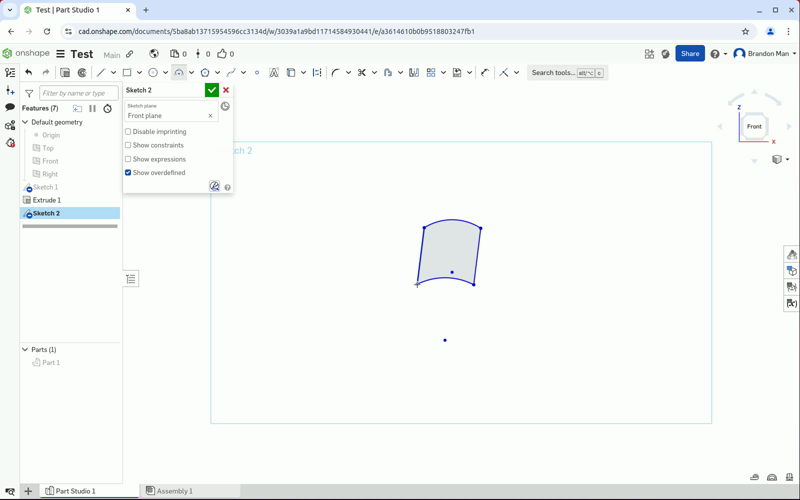
mouse_move(422, 276)
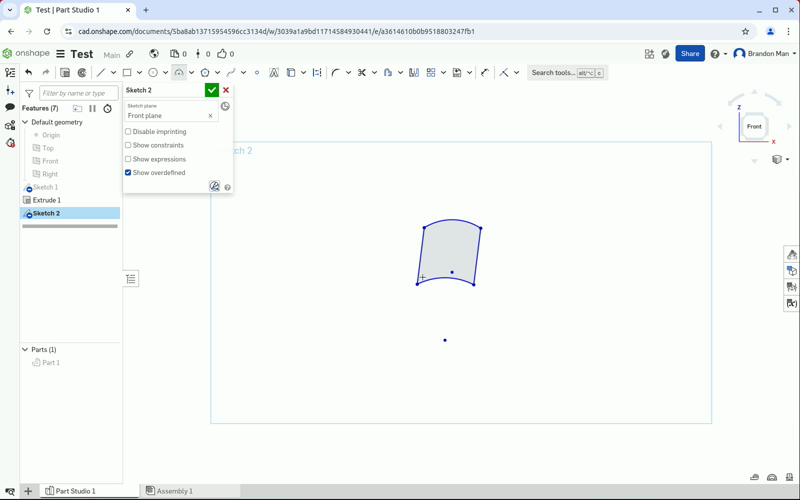
click(422, 276)
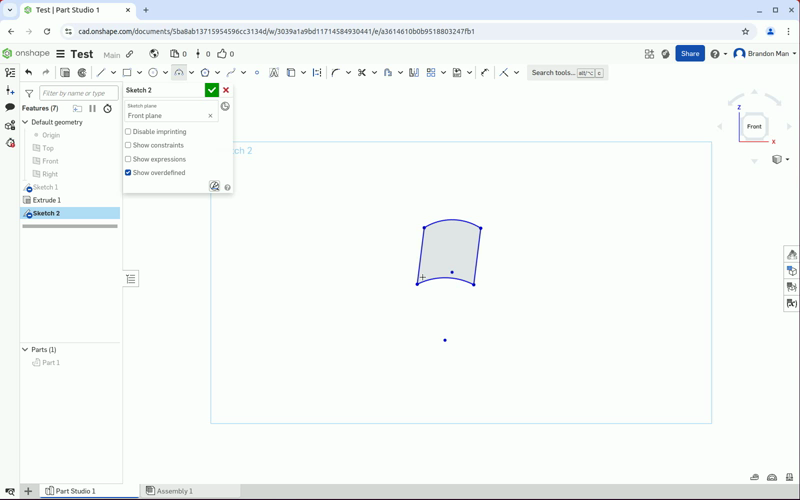
key_up(shift)
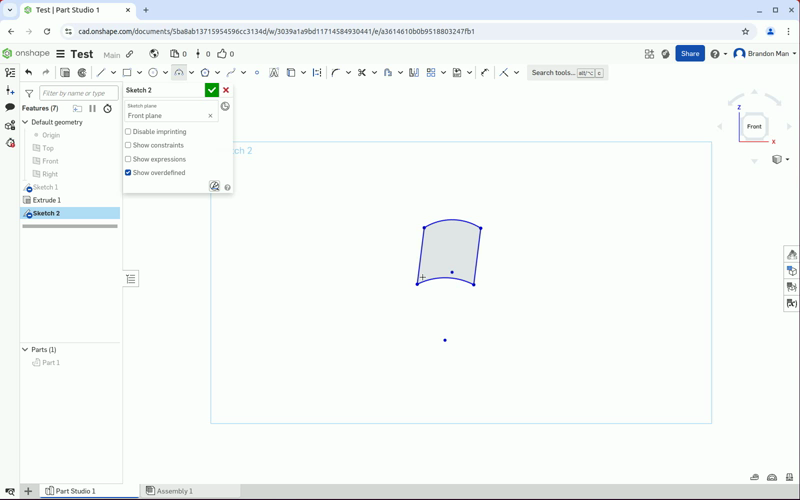
key_down(shift)
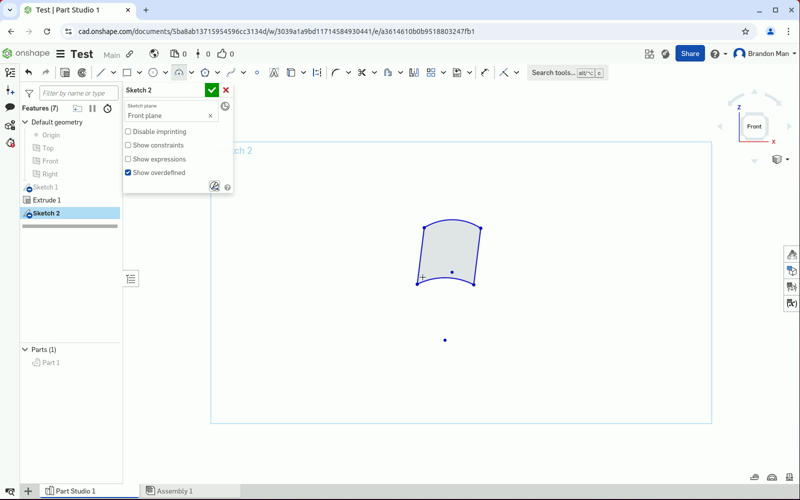
mouse_move(469, 277)
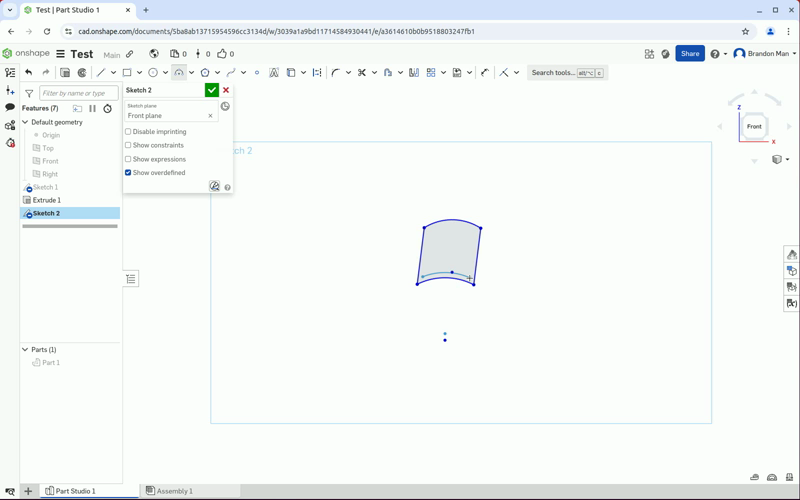
click(469, 277)
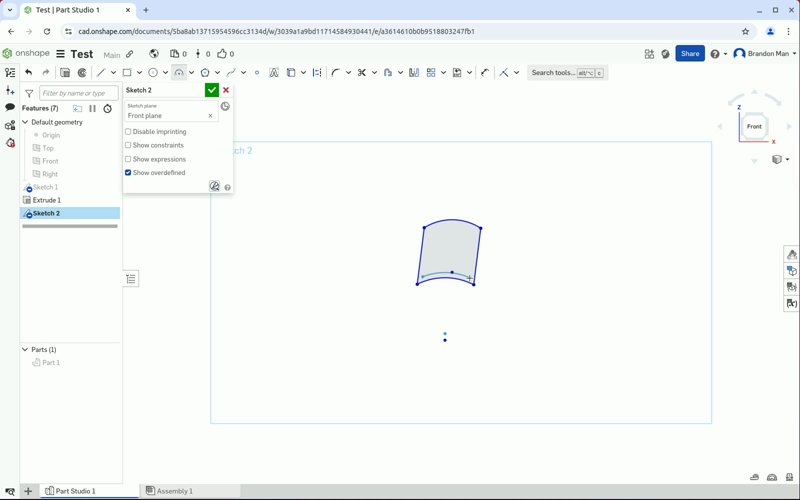
mouse_move(446, 272)
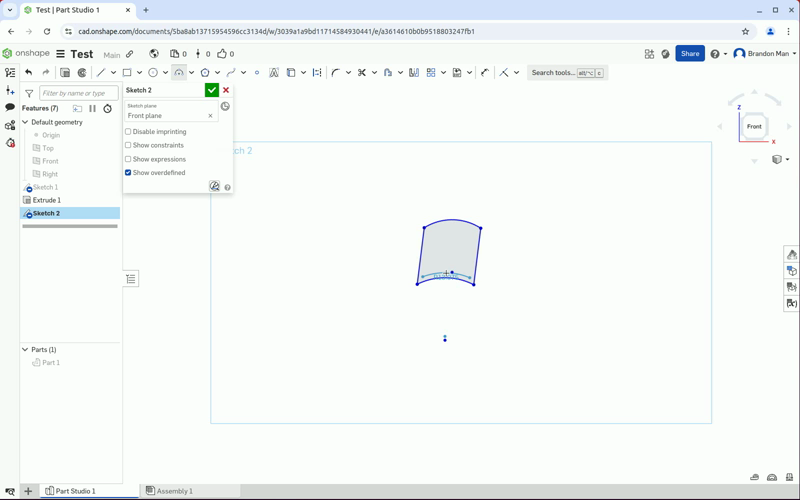
click(446, 272)
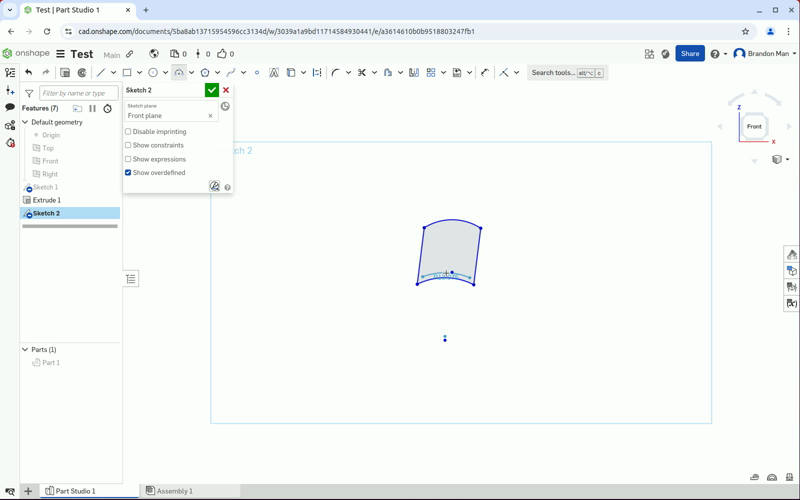
key_up(shift)
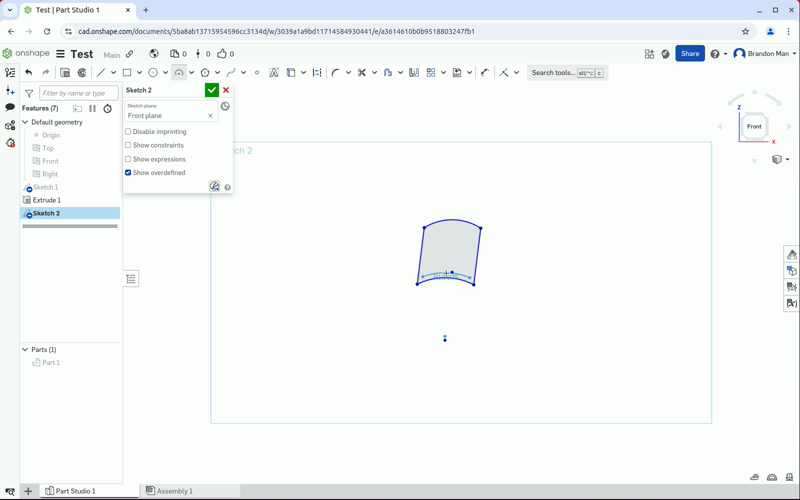
key(esc)
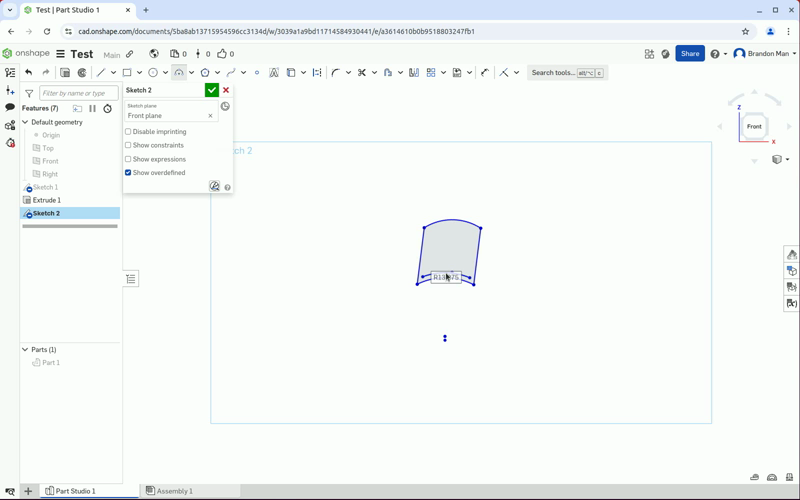
key(l)
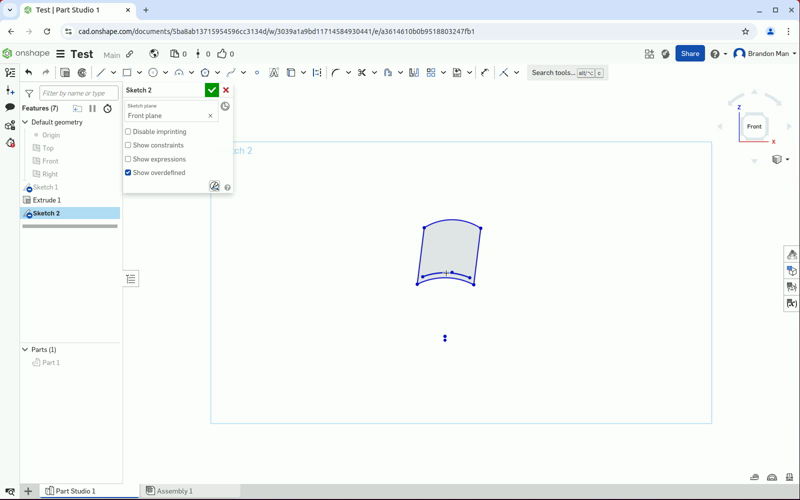
mouse_move(469, 277)
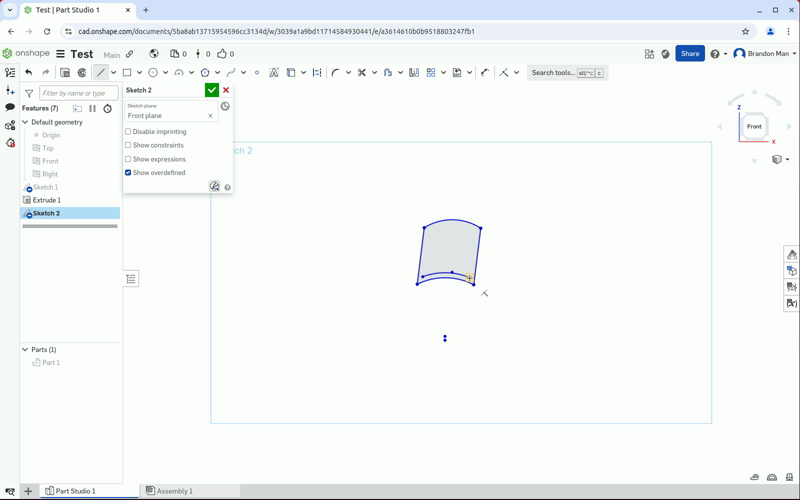
click(469, 277)
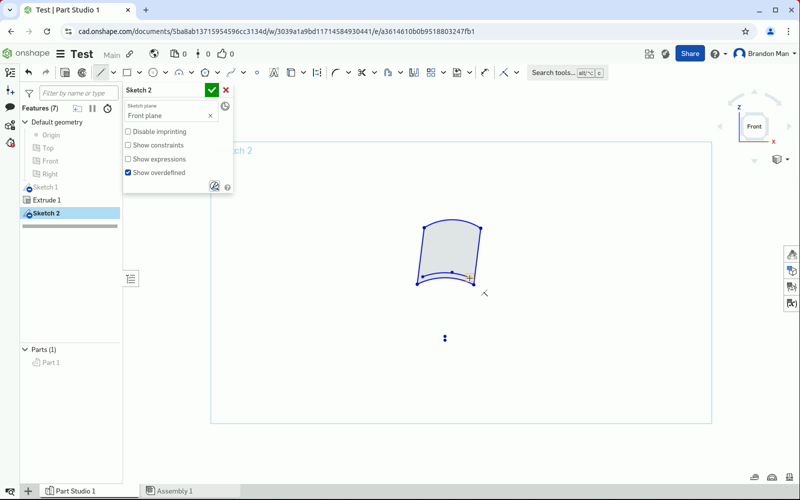
key_down(shift)
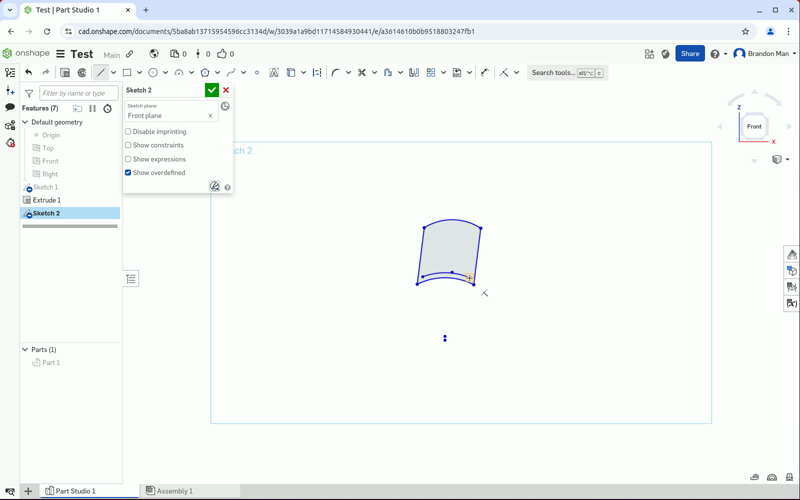
mouse_move(499, 277)
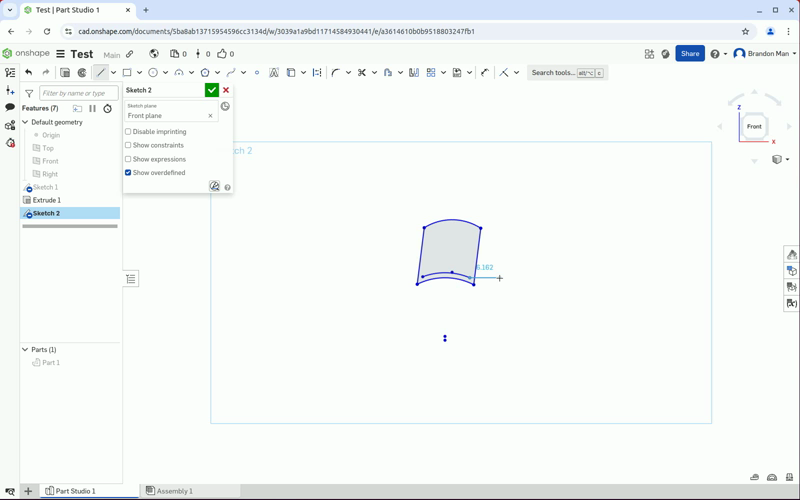
mouse_move(475, 231)
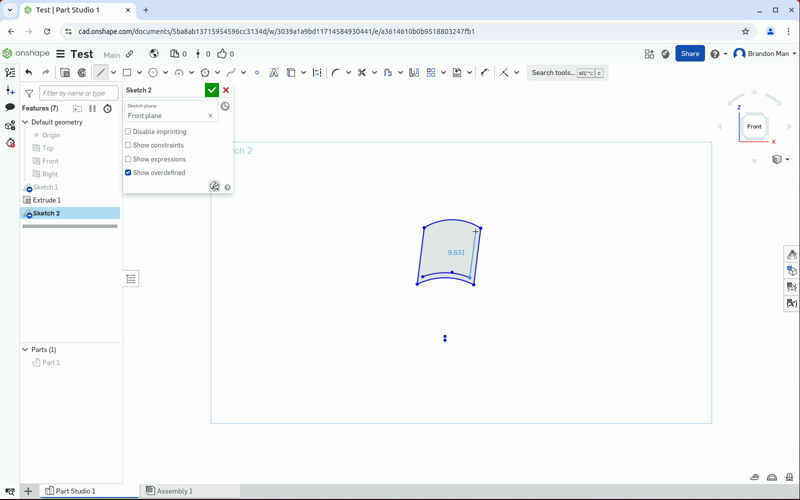
click(475, 231)
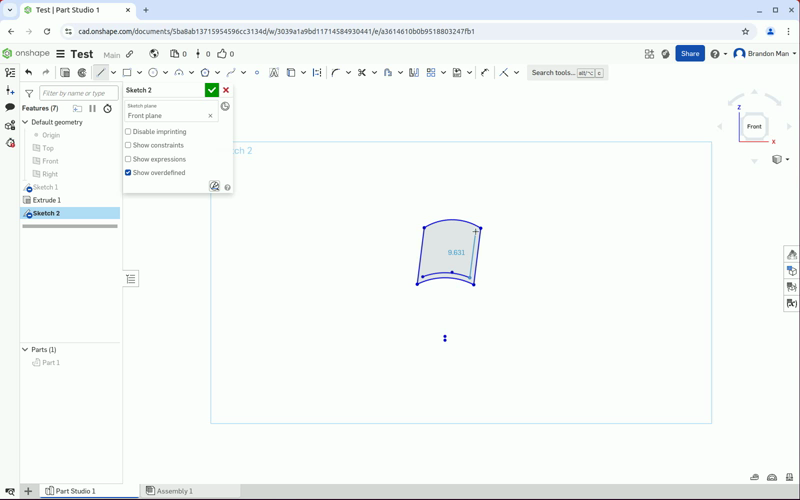
key_up(shift)
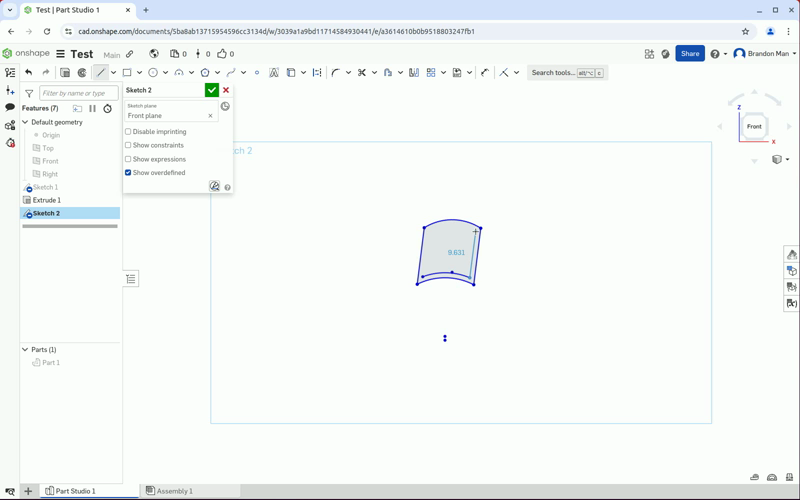
key(esc)
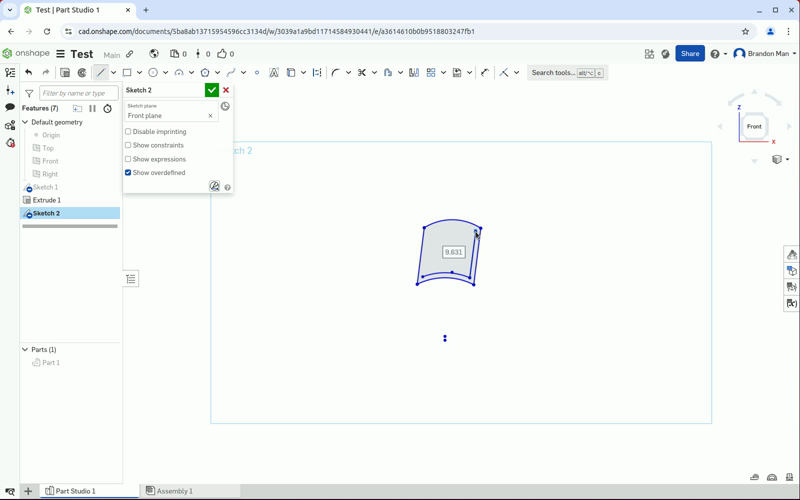
key(a)
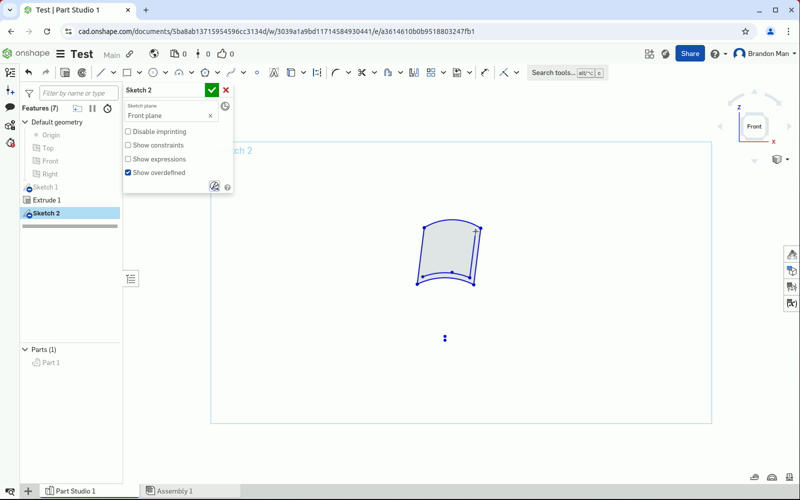
mouse_move(475, 231)
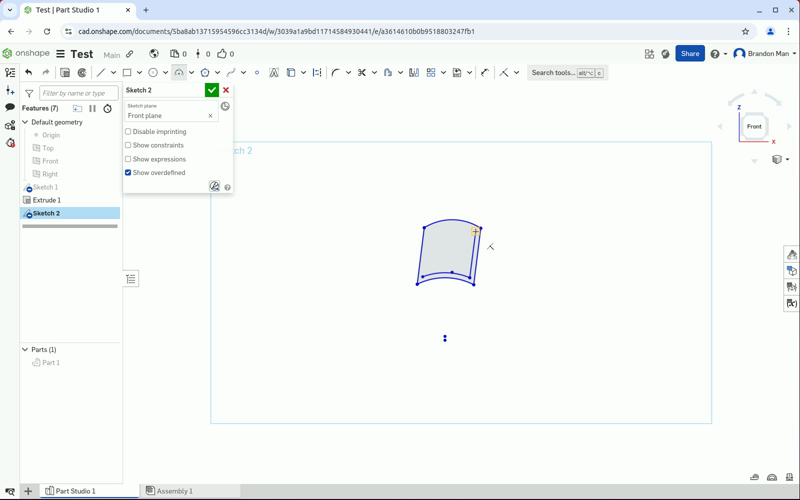
click(475, 231)
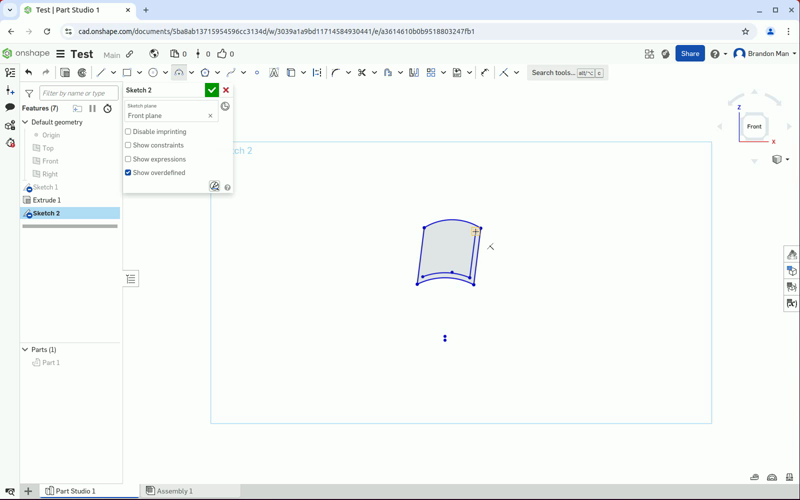
key_down(shift)
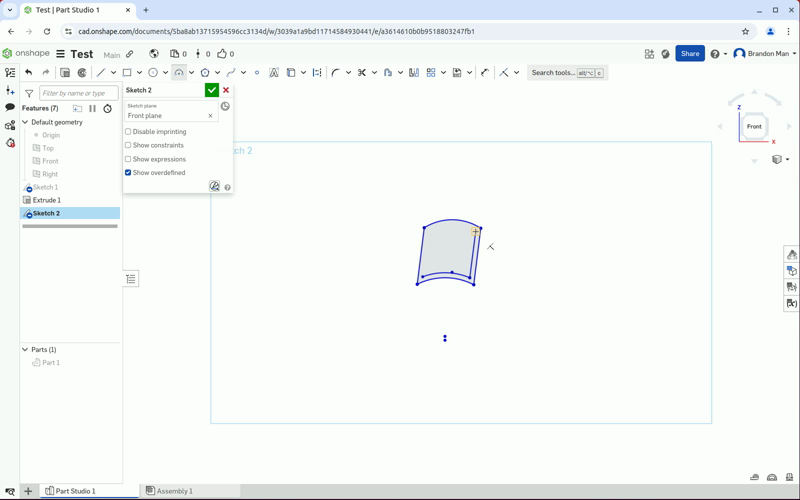
mouse_move(429, 231)
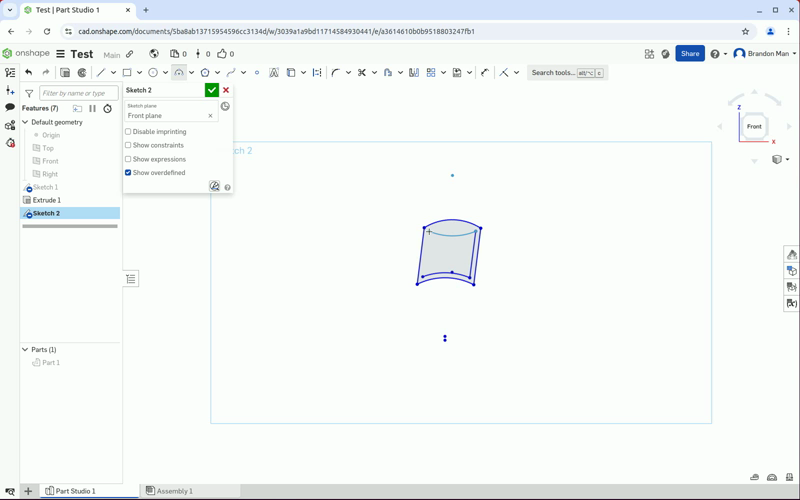
click(429, 231)
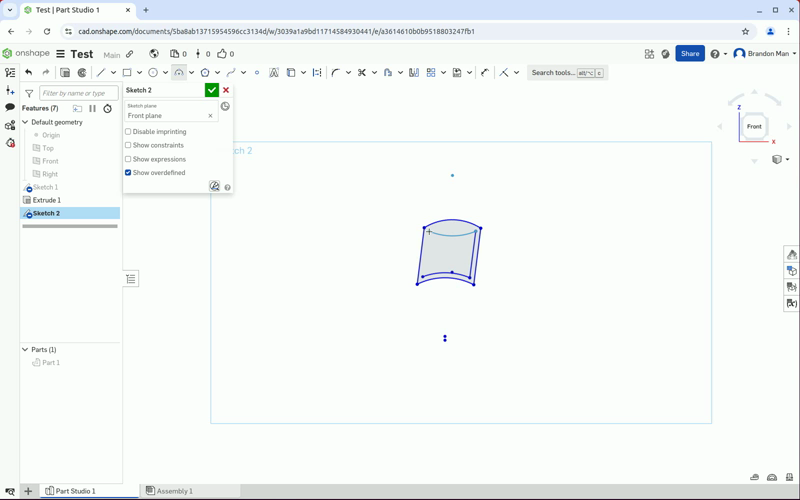
mouse_move(452, 225)
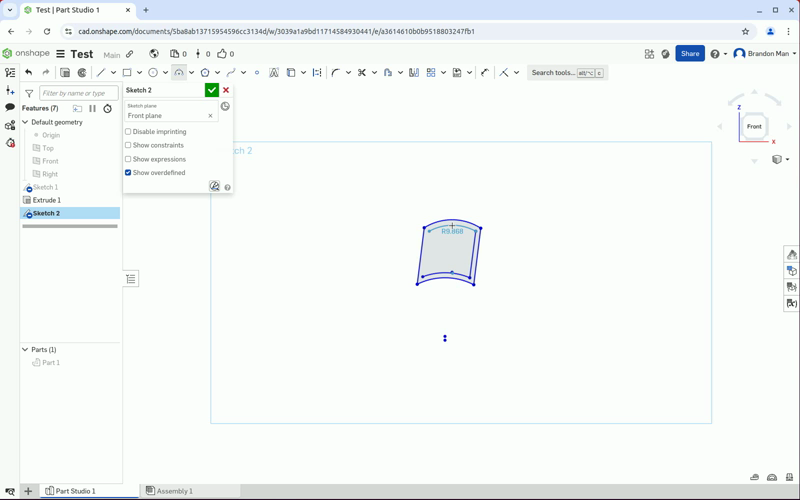
click(452, 225)
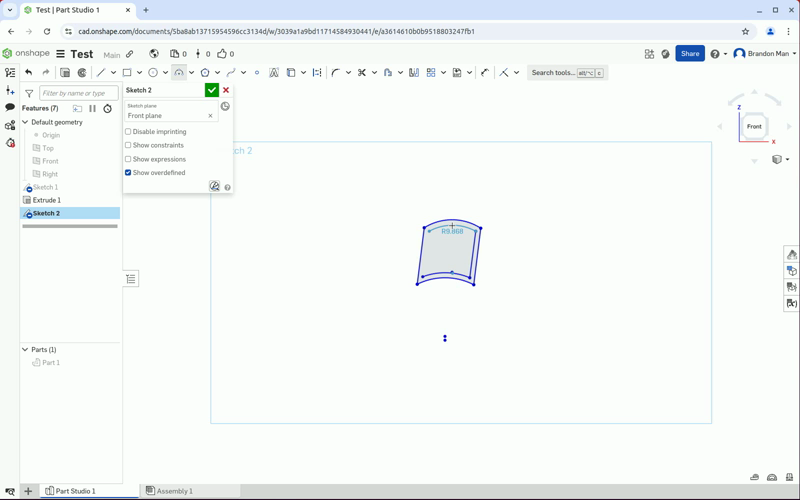
key_up(shift)
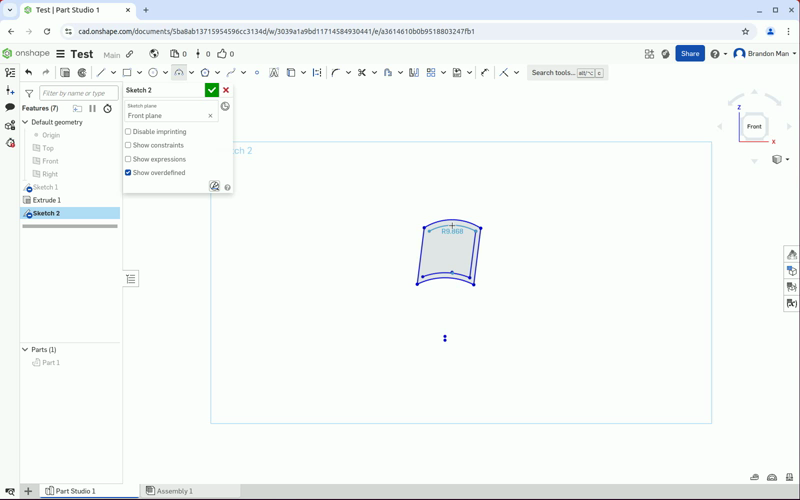
key(esc)
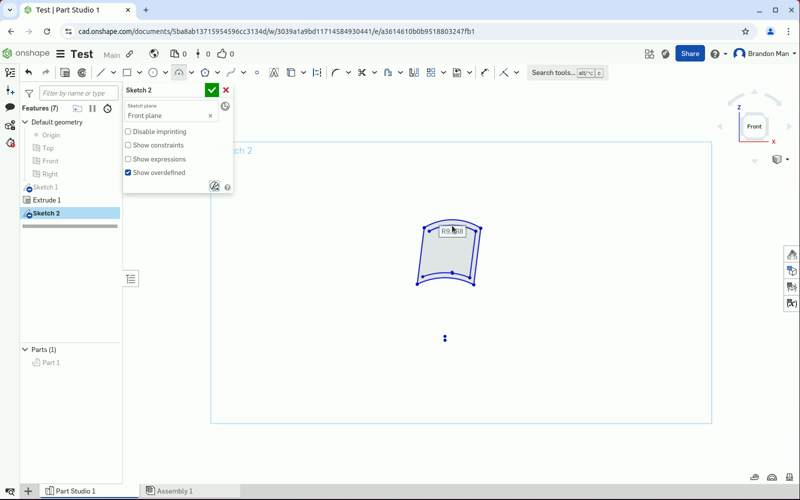
key(l)
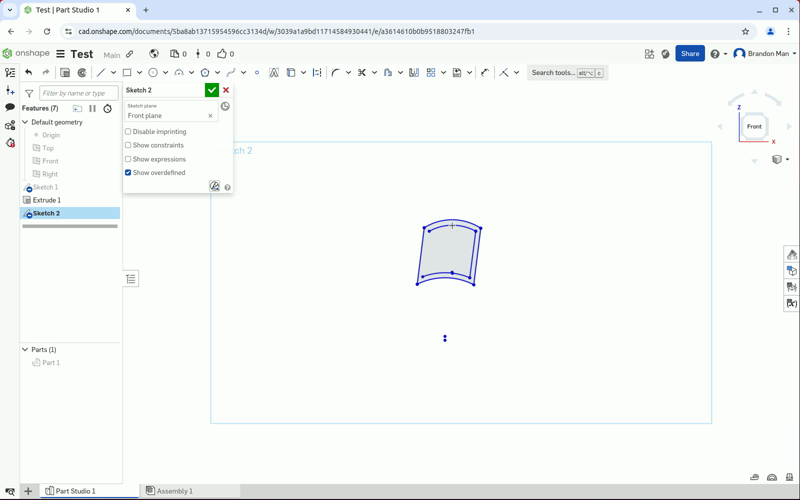
mouse_move(429, 231)
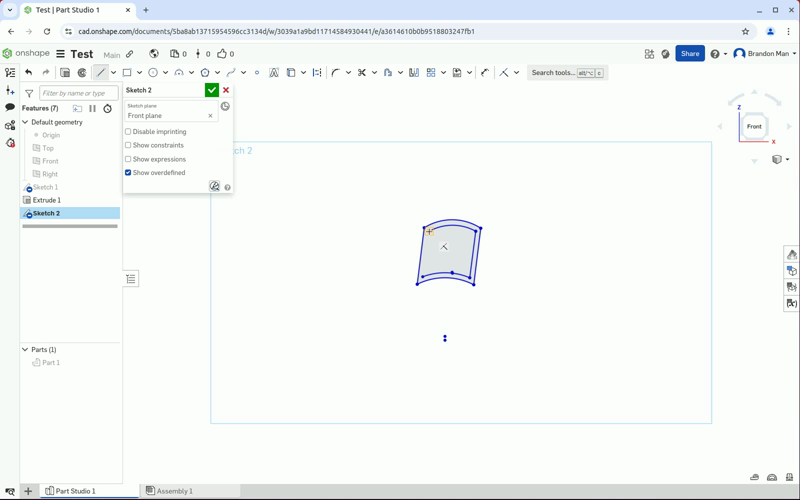
click(429, 231)
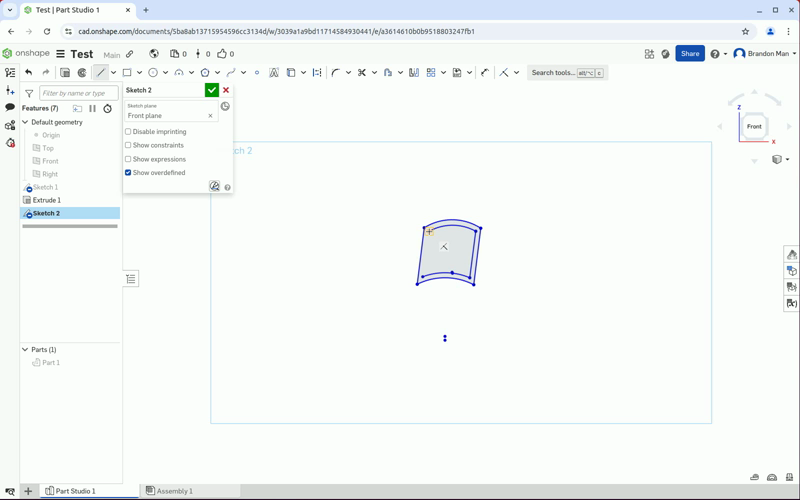
mouse_move(459, 231)
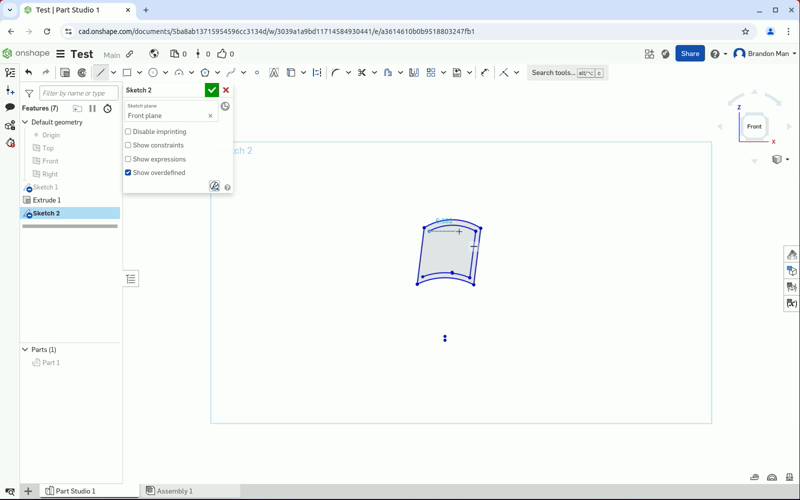
key_down(shift)
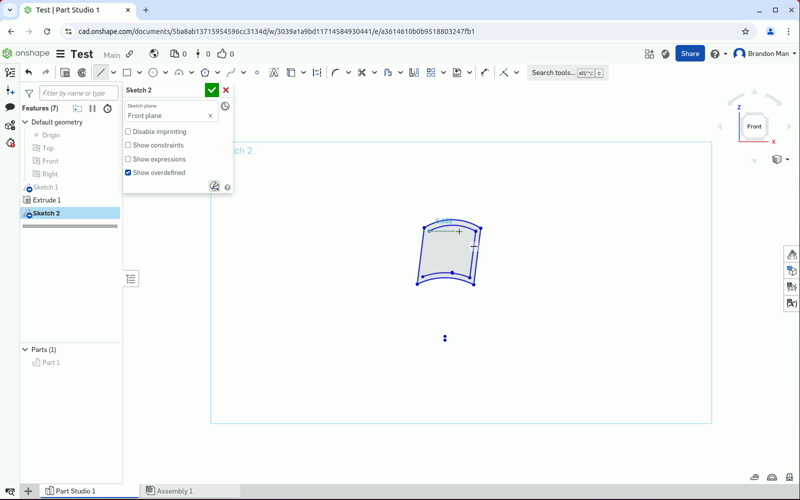
mouse_move(422, 276)
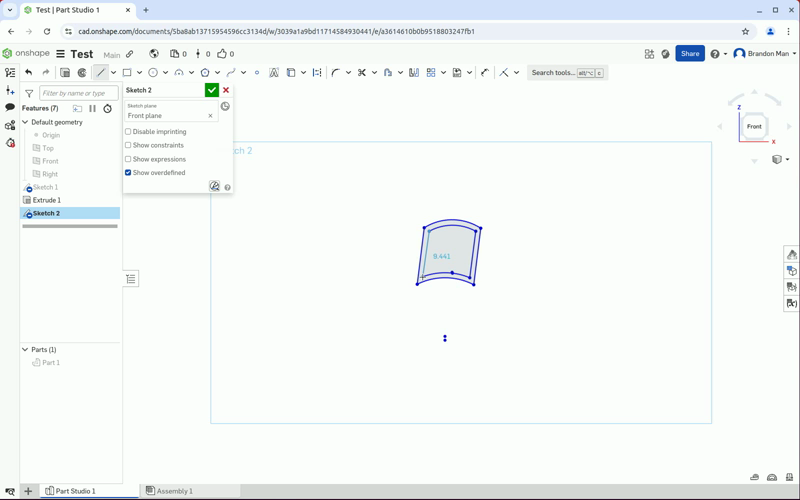
key_up(shift)
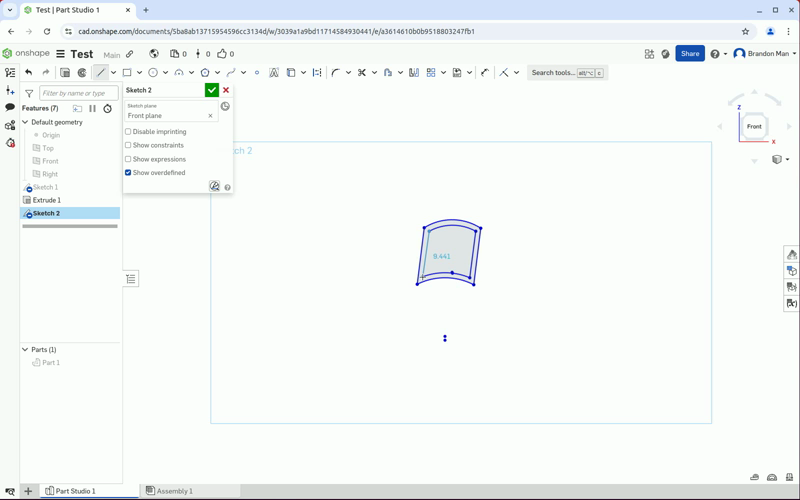
click(422, 276)
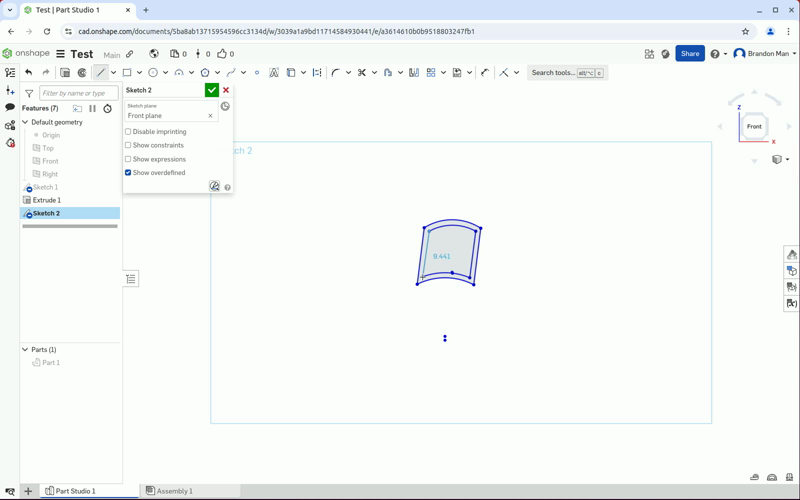
key(esc)
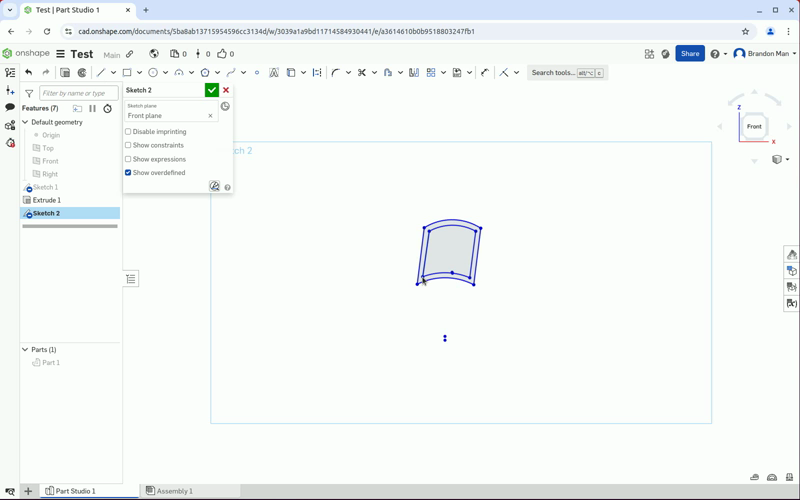
mouse_move(425, 238)
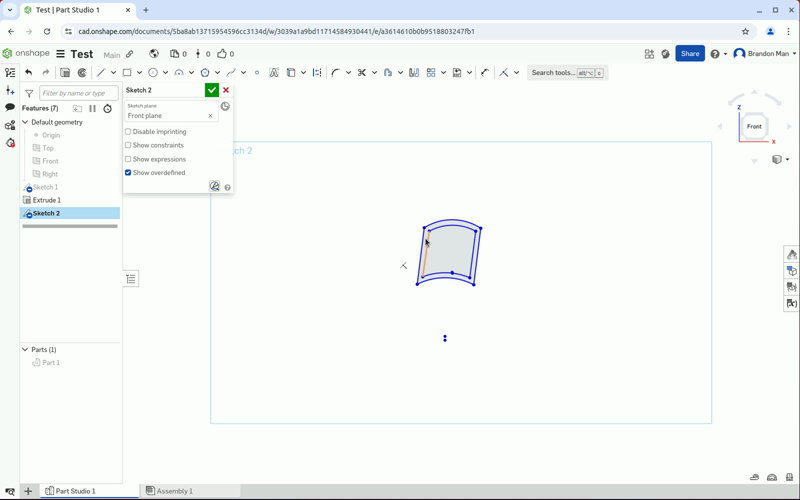
scroll(6)
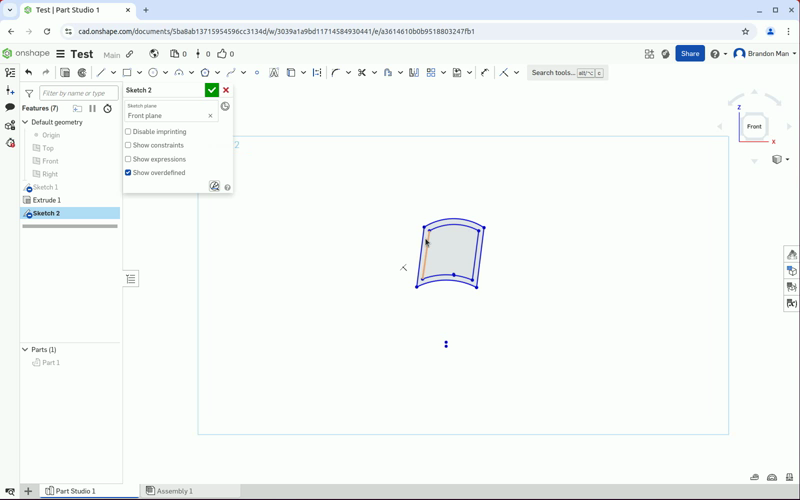
scroll(6)
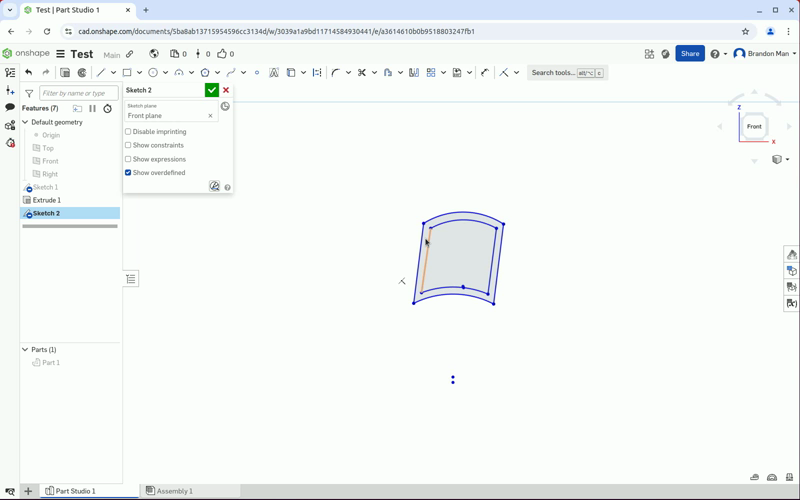
scroll(6)
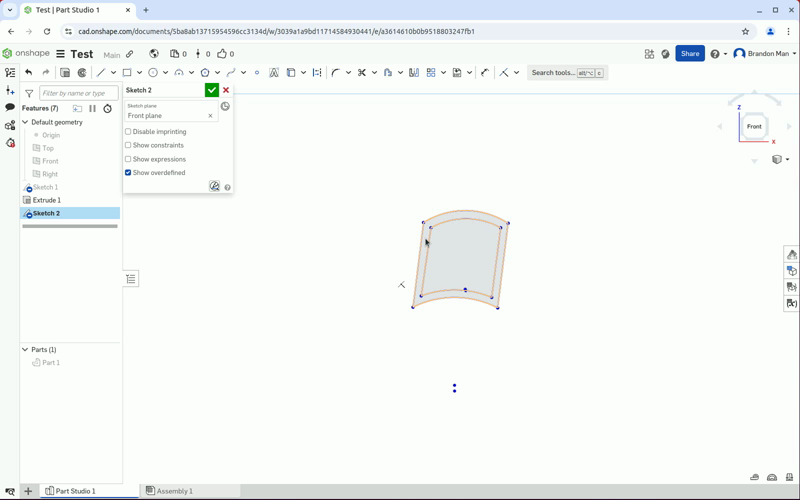
scroll(6)
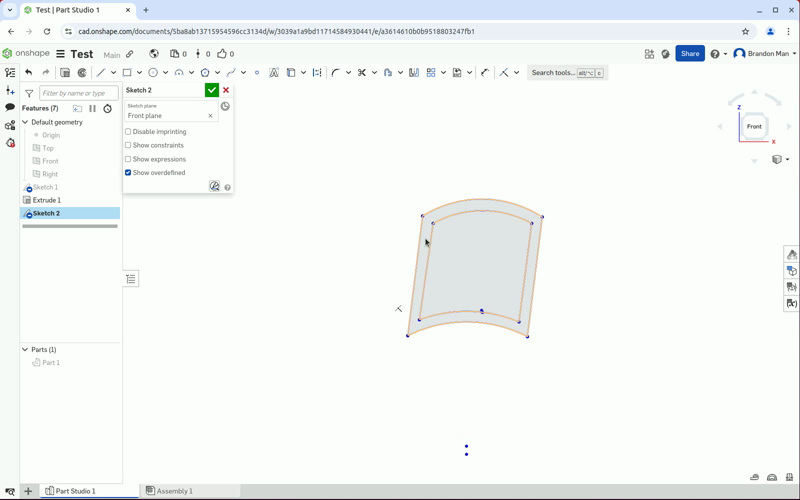
scroll(6)
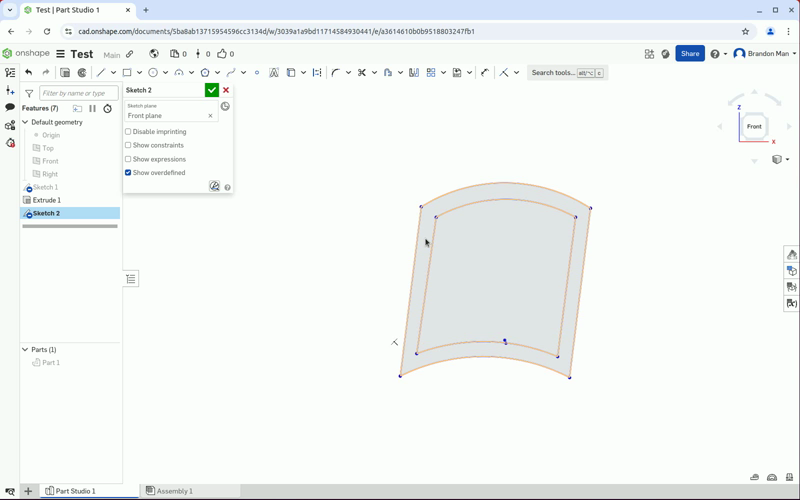
scroll(6)
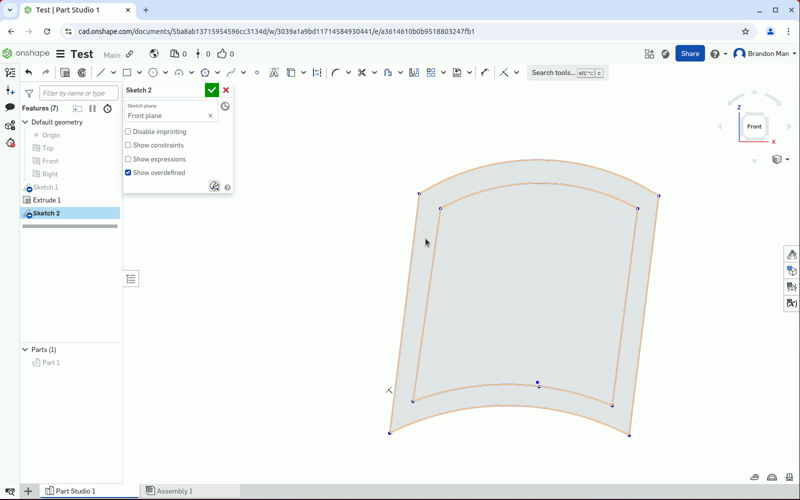
scroll(6)
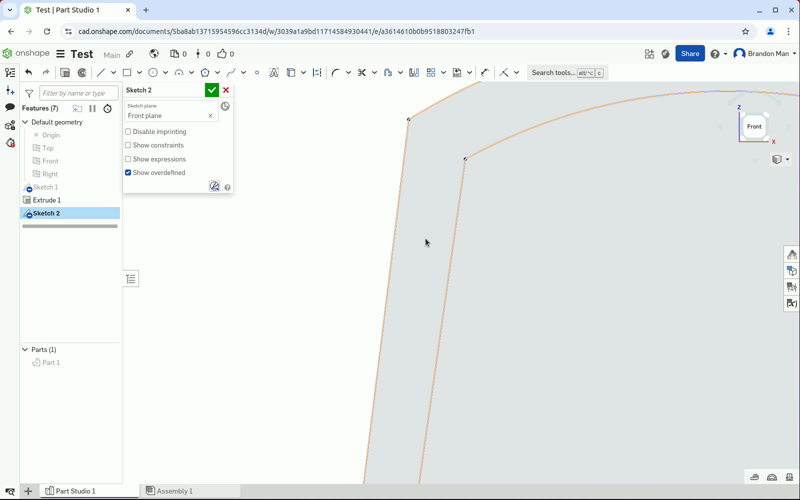
click(425, 238)
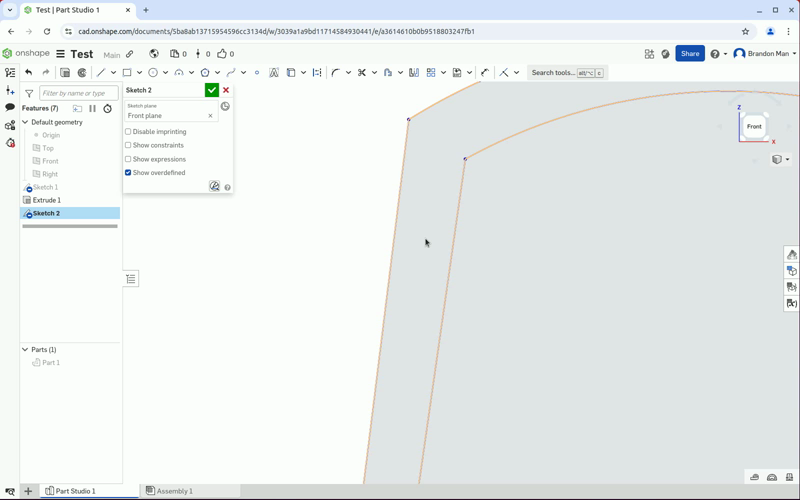
scroll(-6)
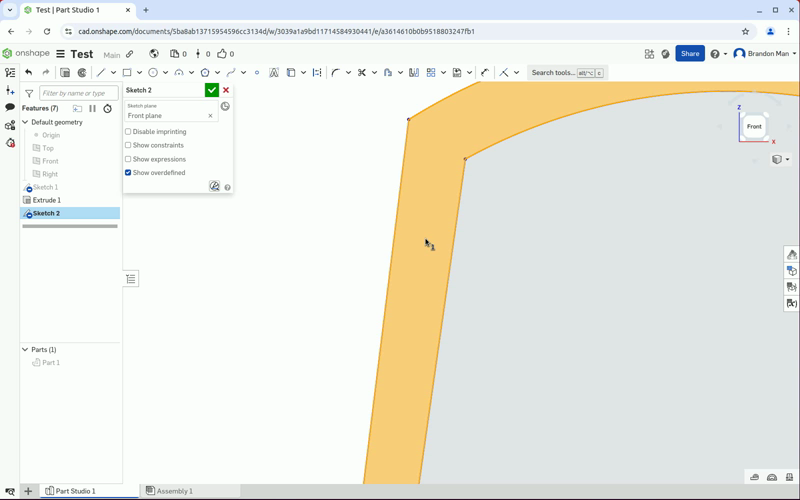
scroll(-6)
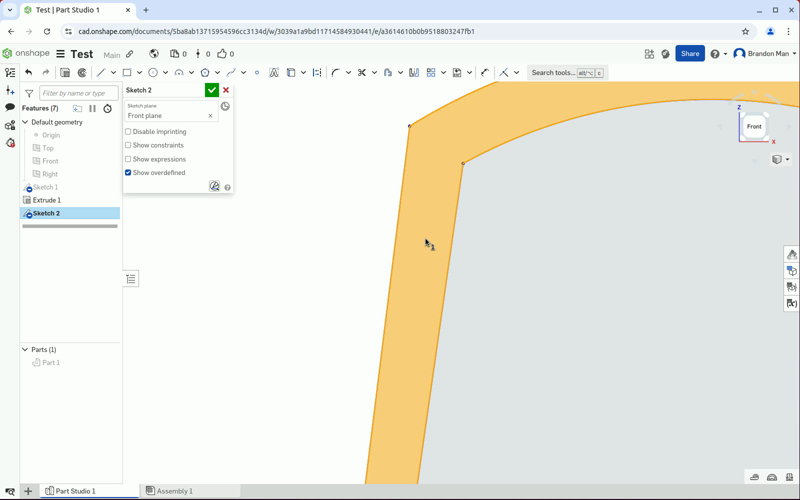
scroll(-6)
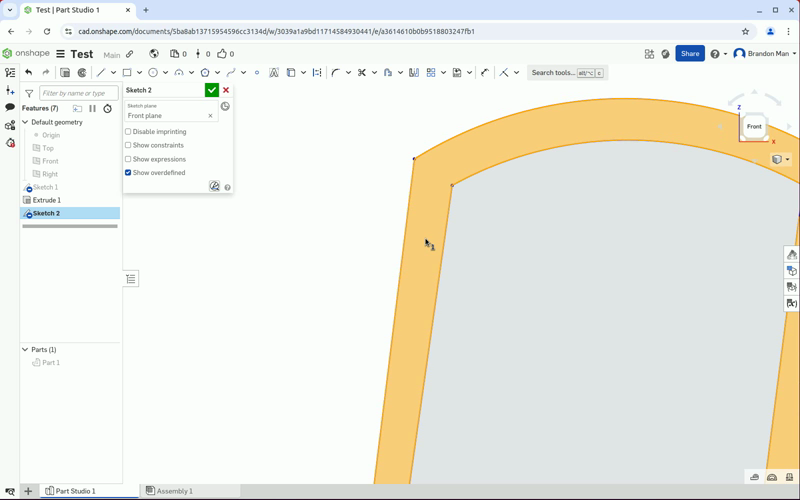
scroll(-6)
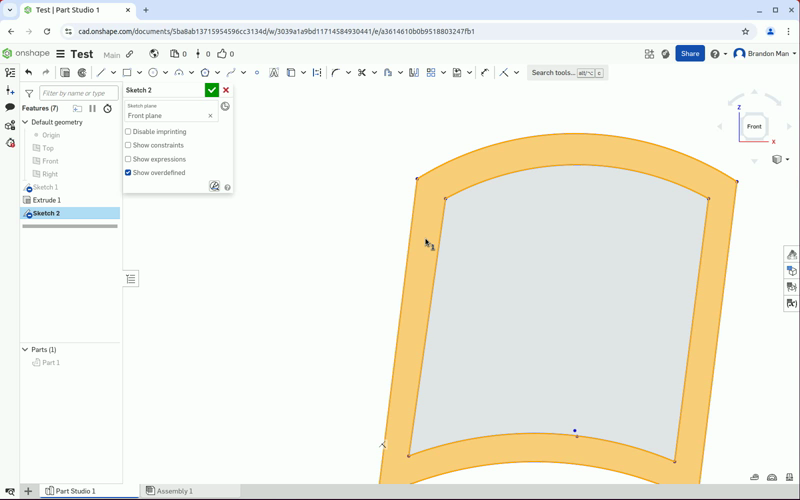
scroll(-6)
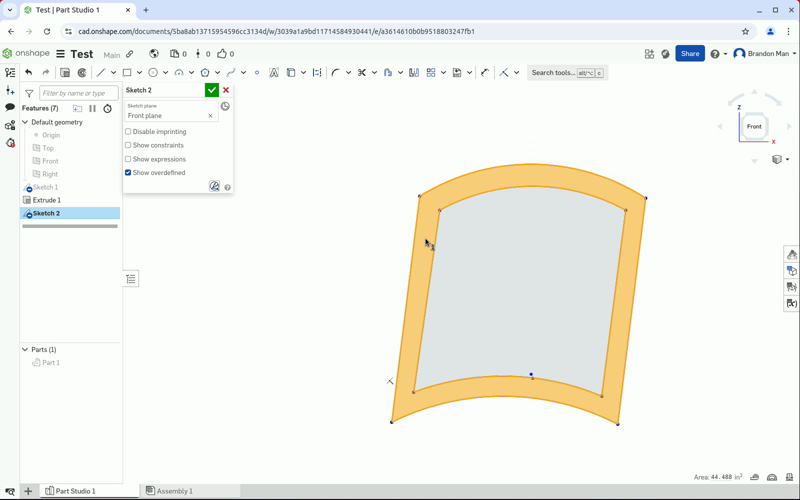
scroll(-6)
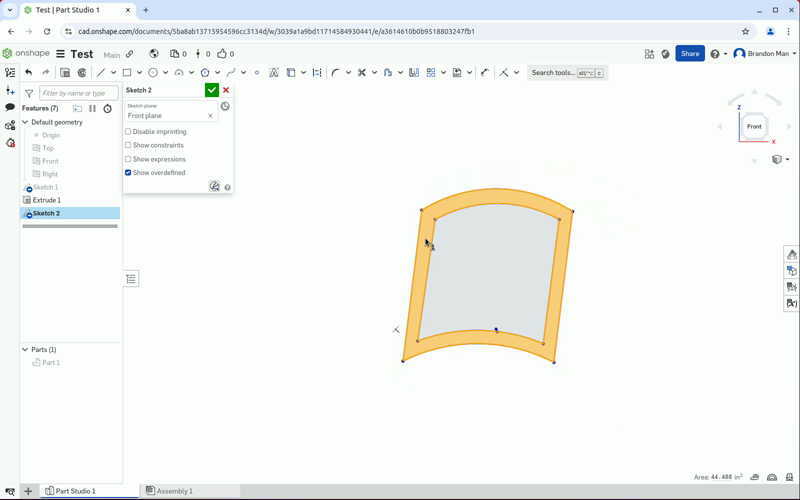
scroll(-6)
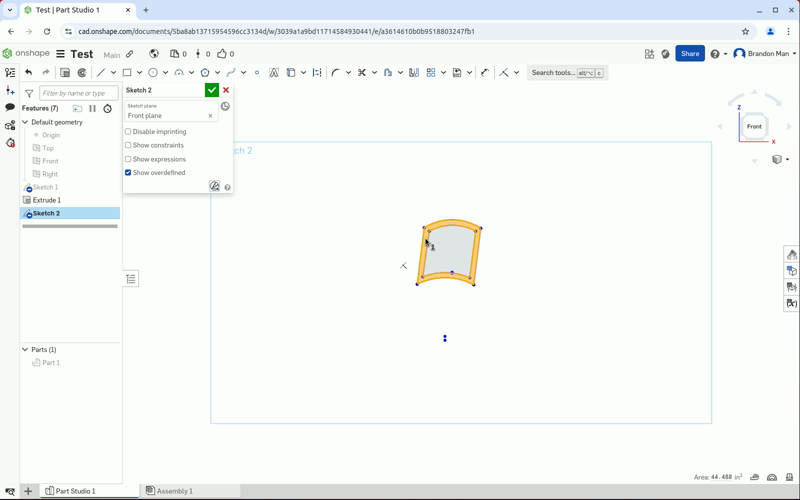
mouse_move(73, 352)
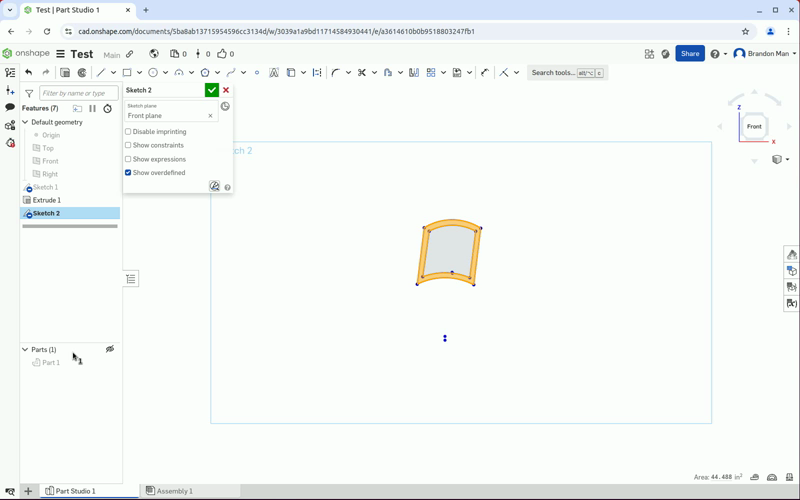
key(shift+y)
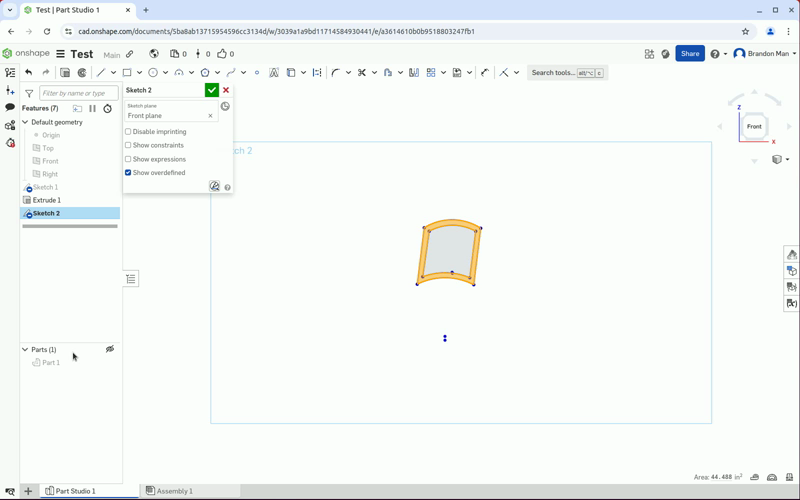
key(shift+e)
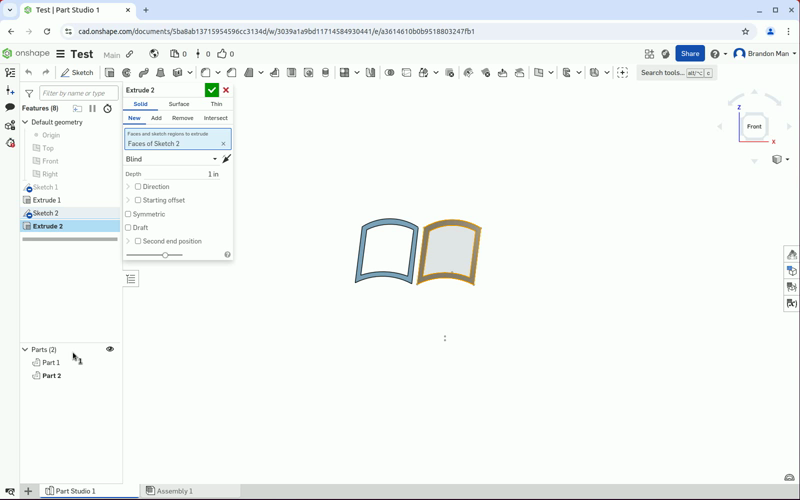
mouse_move(143, 106)
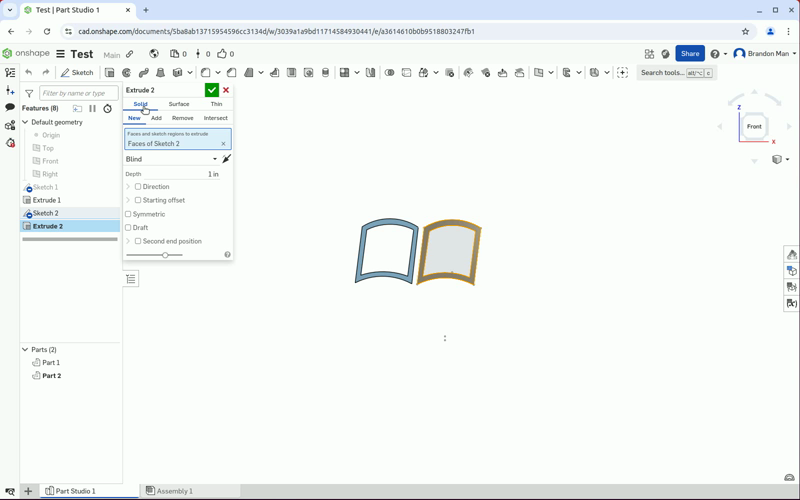
click(143, 106)
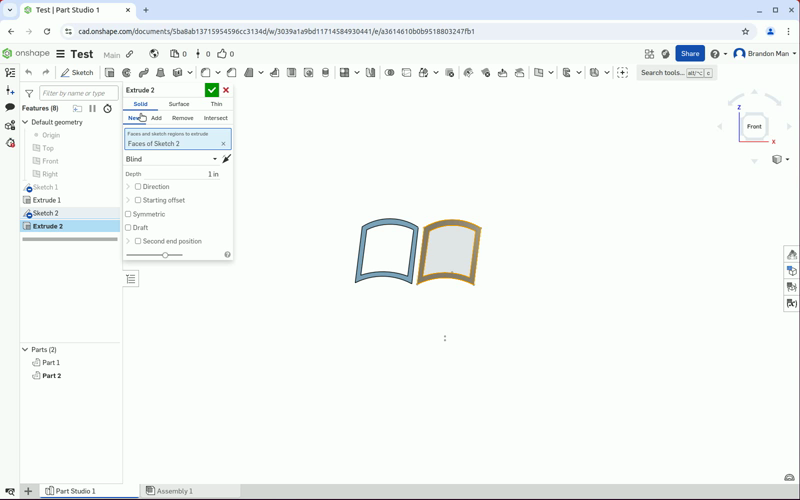
mouse_move(137, 120)
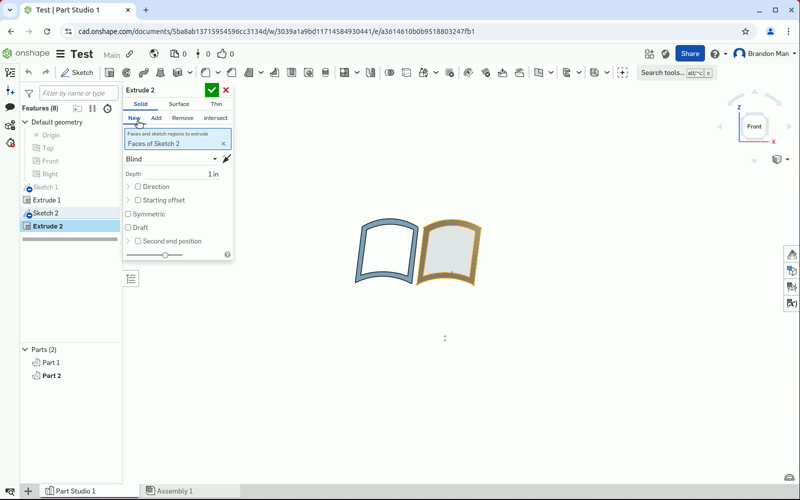
click(137, 120)
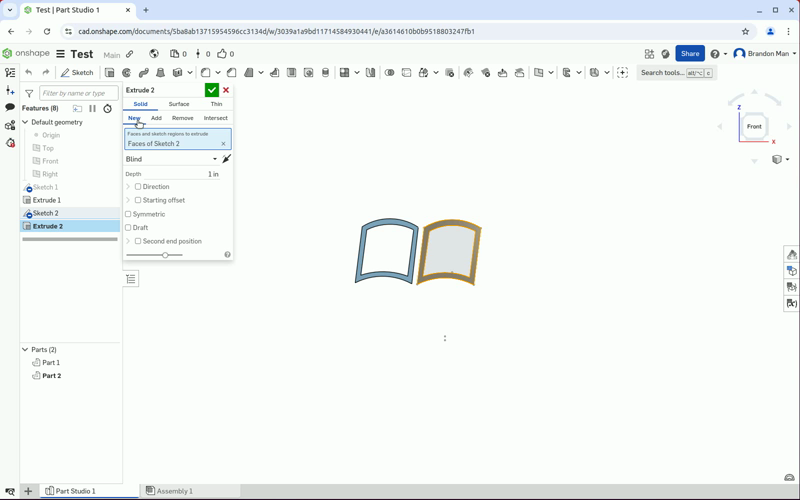
key(tab, 4)
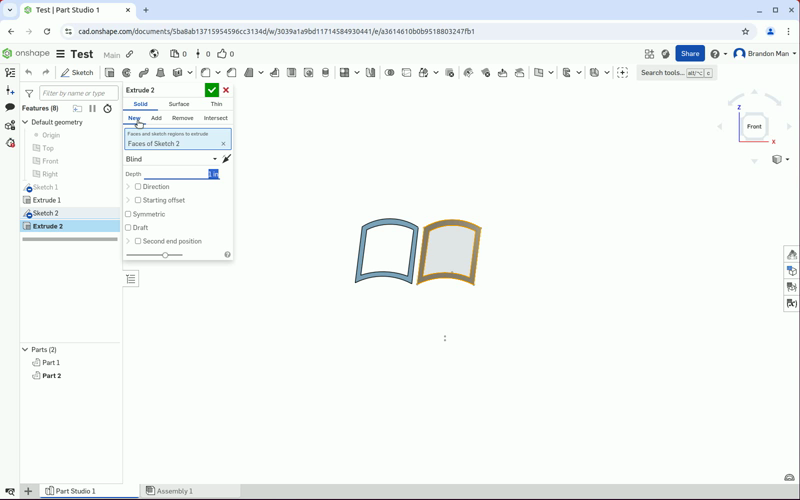
text(9.628)
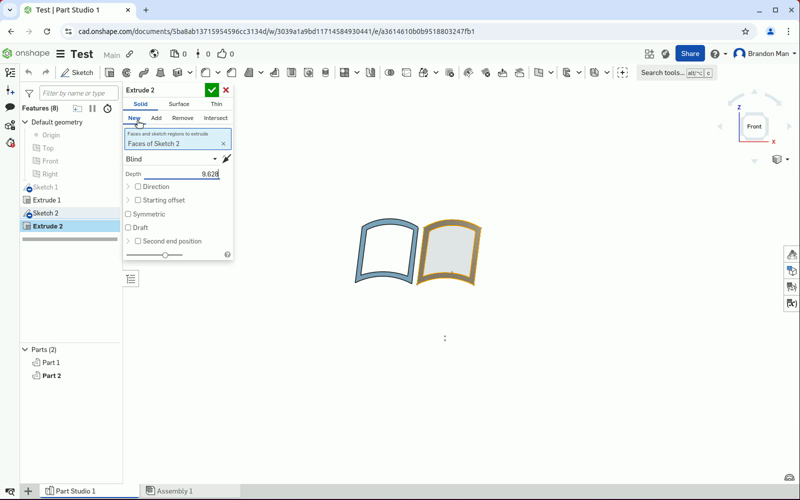
key(enter)
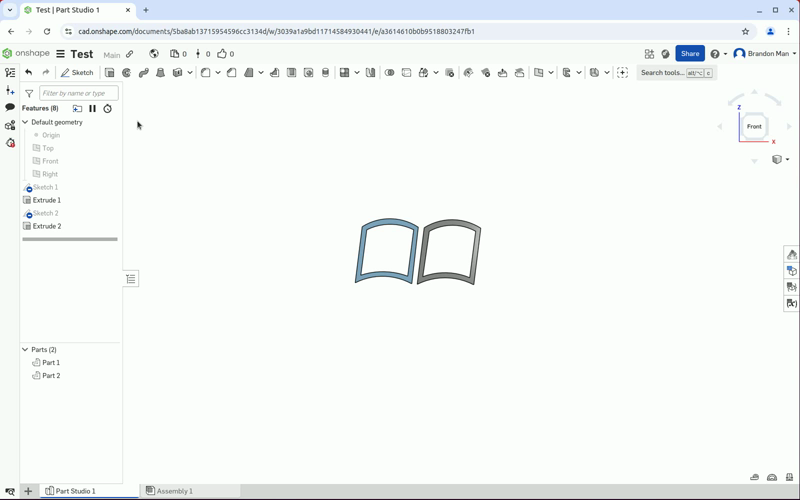
key(shift+h)
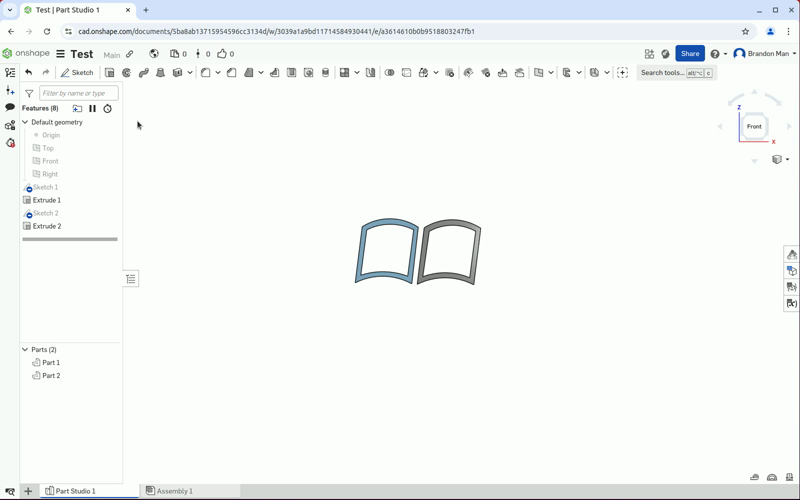
key(shift+h)
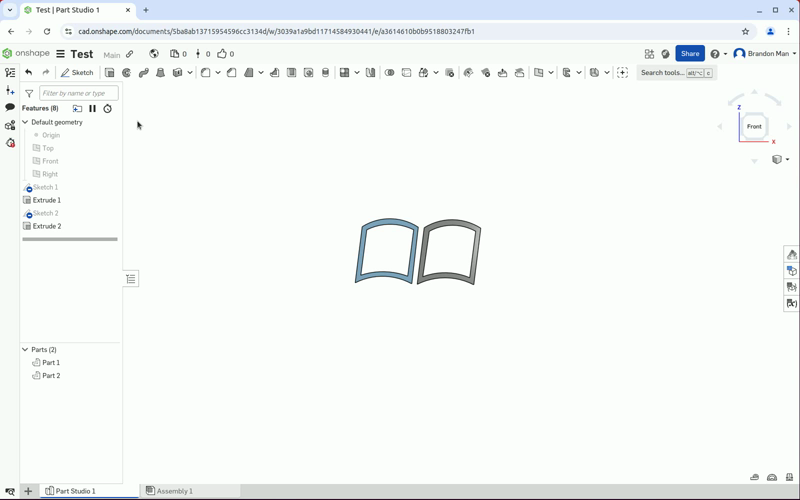
mouse_move(73, 189)
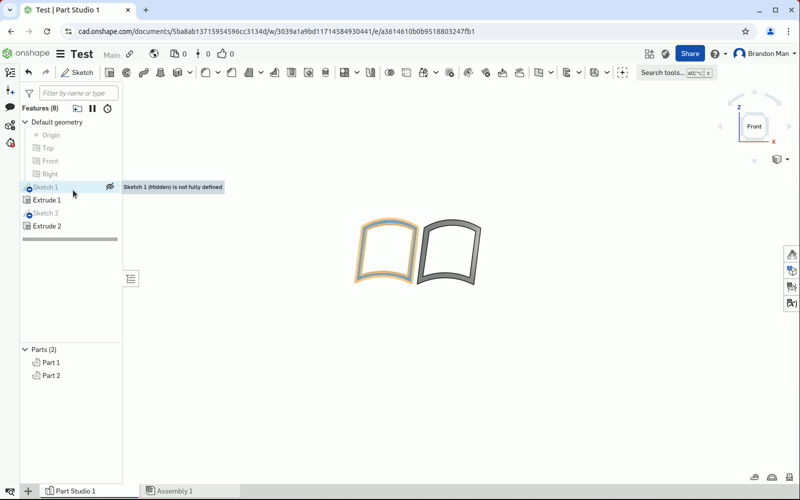
click(73, 189)
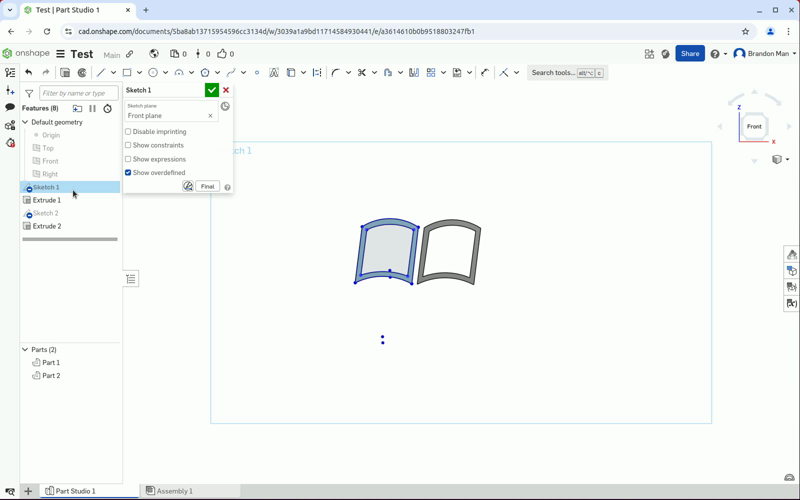
mouse_move(229, 92)
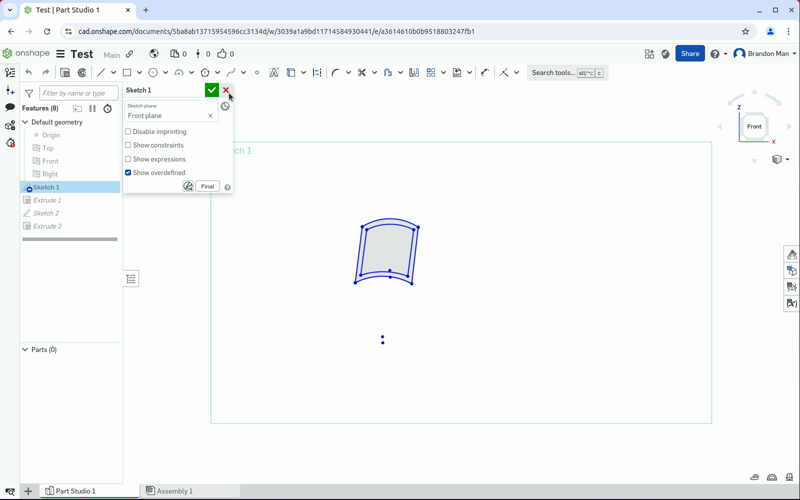
click(229, 92)
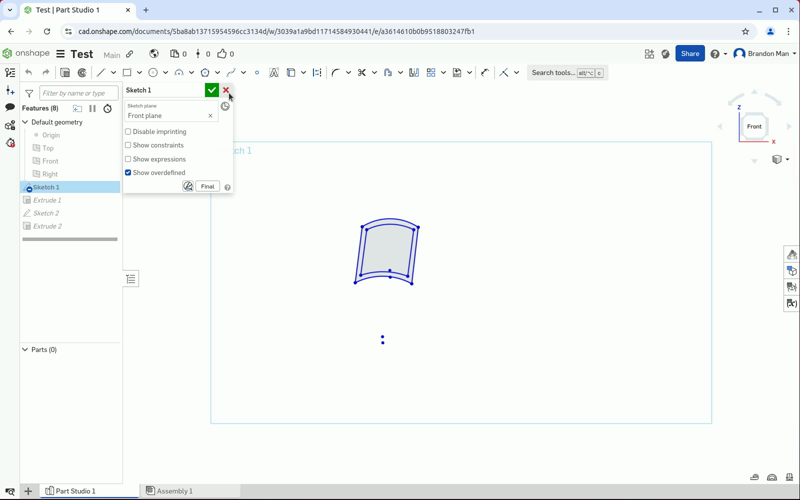
key(shift+s)
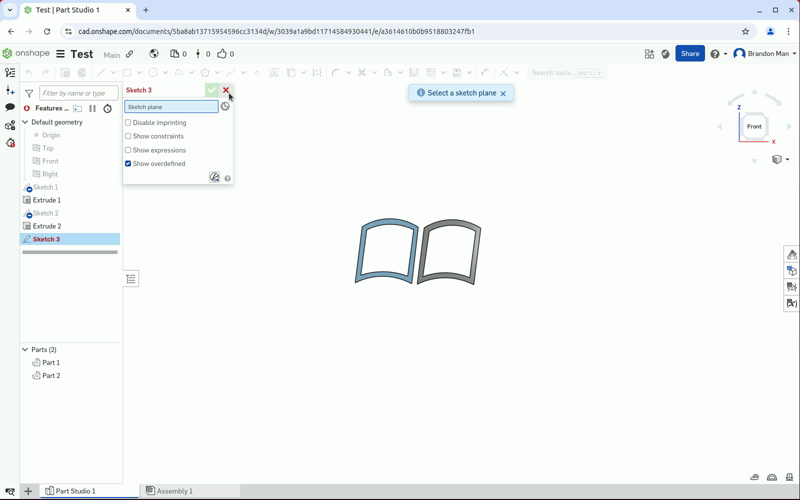
mouse_move(73, 163)
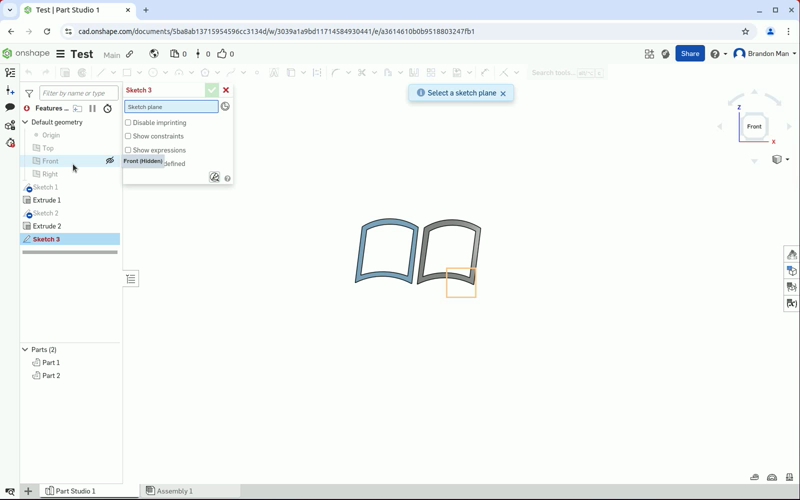
click(73, 163)
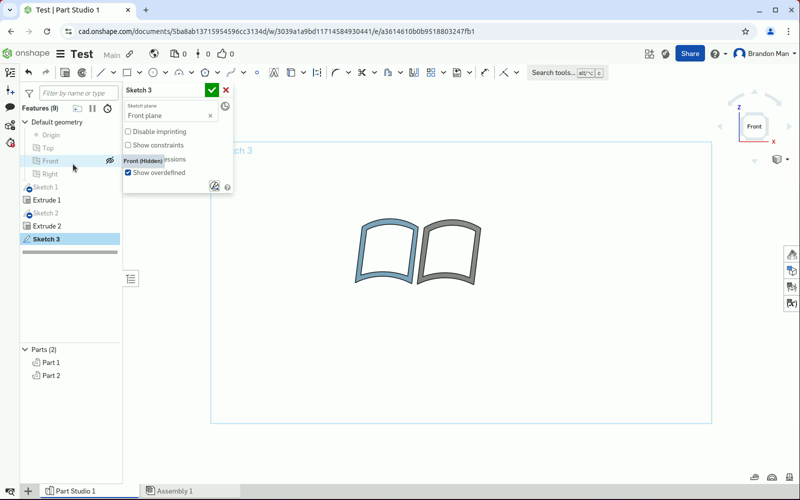
mouse_move(73, 352)
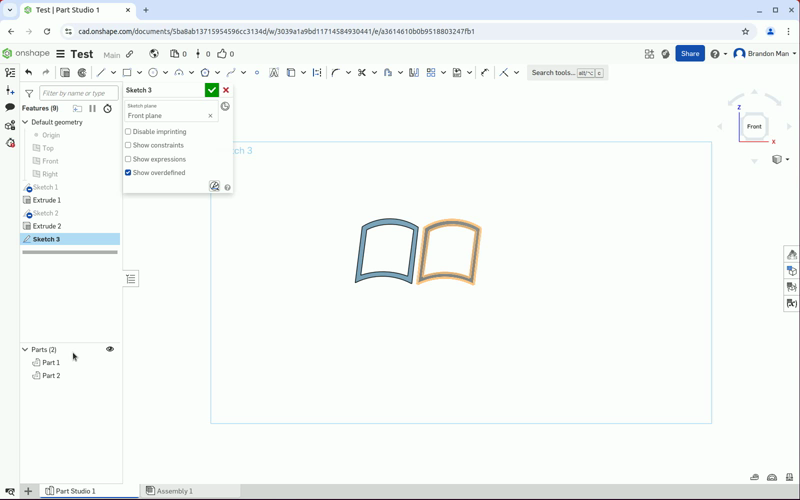
key(y)
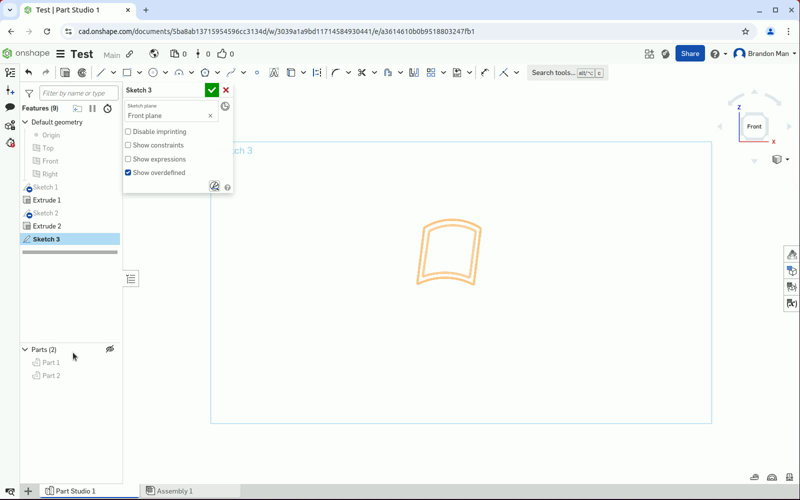
key(a)
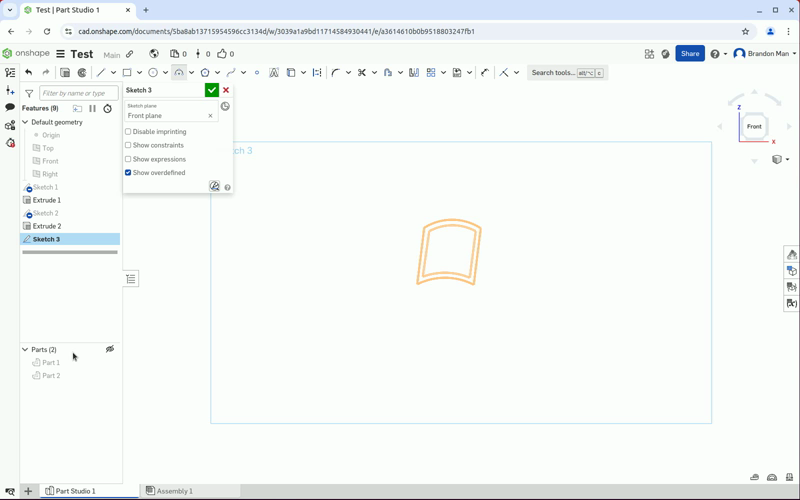
key_down(shift)
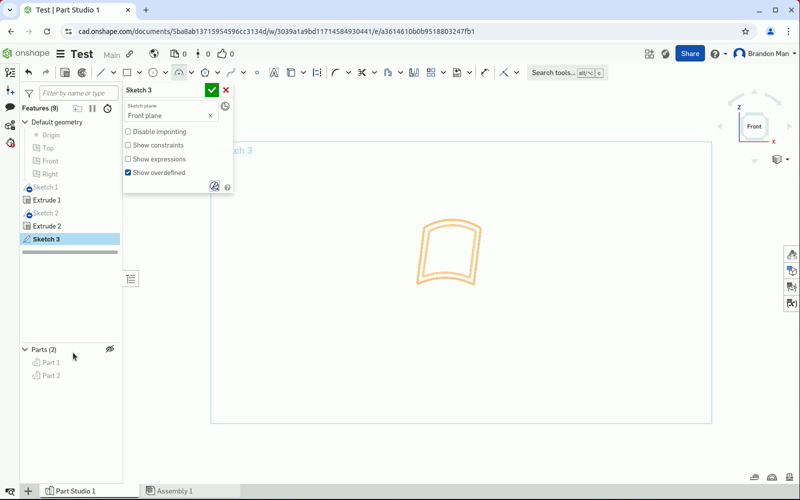
mouse_move(409, 345)
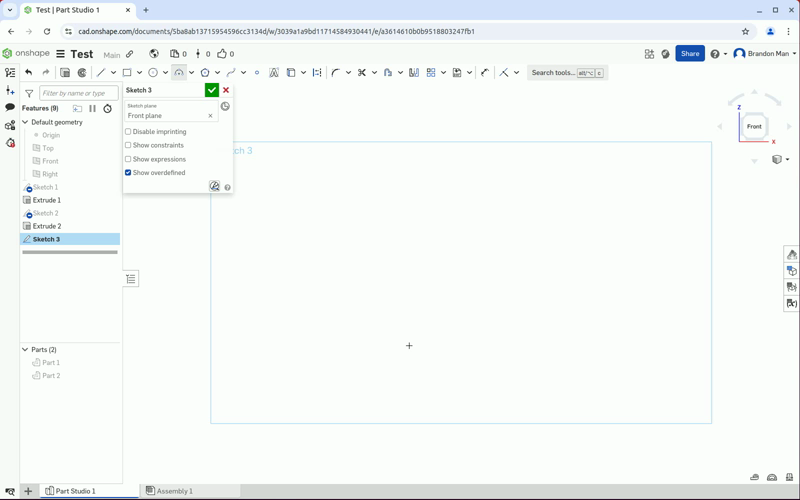
click(409, 345)
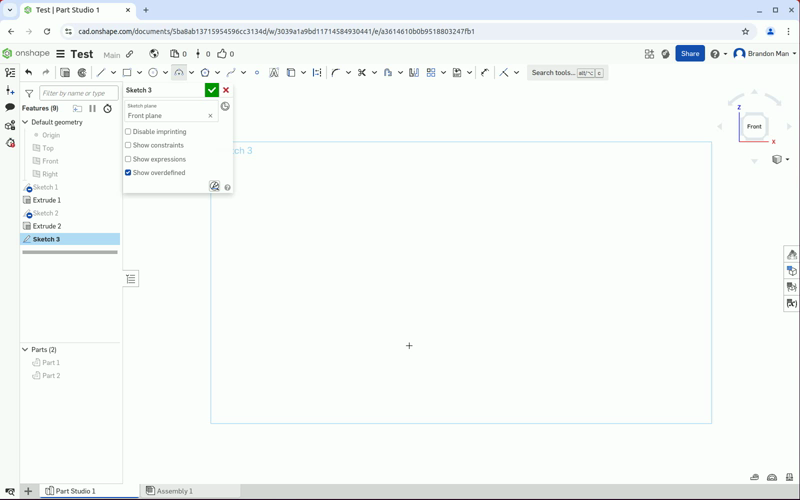
key_up(shift)
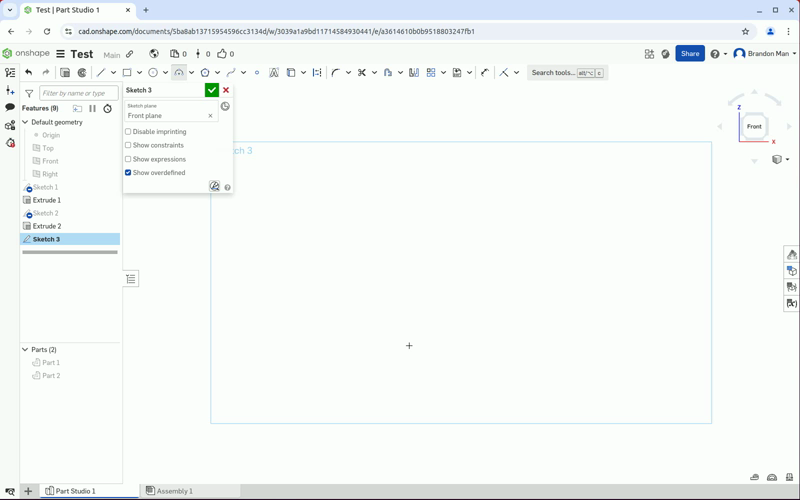
key_down(shift)
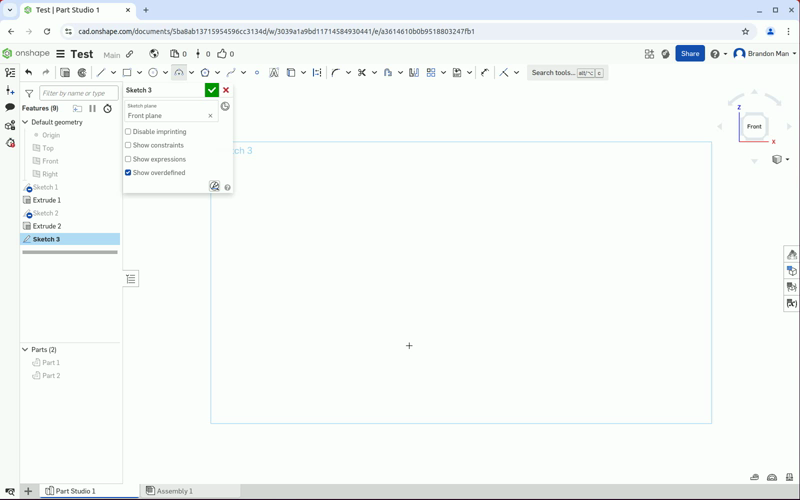
mouse_move(465, 345)
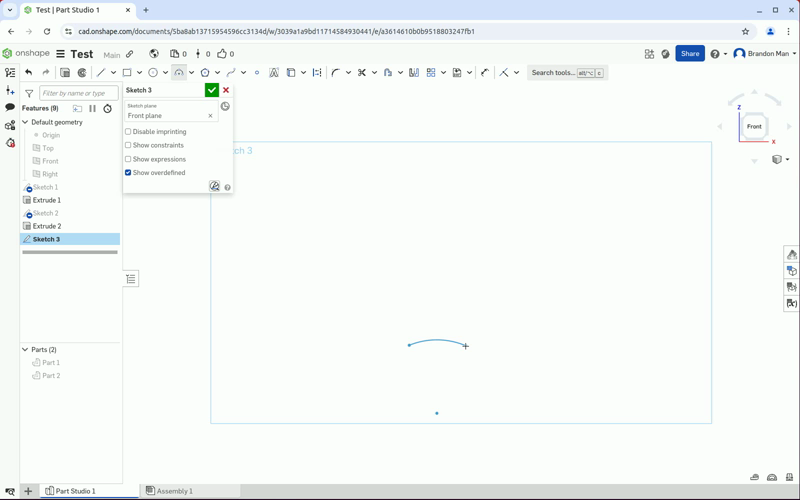
click(465, 345)
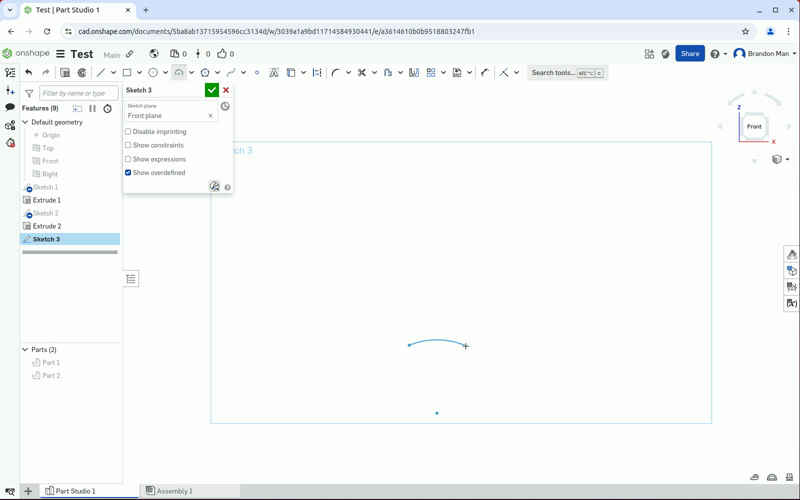
mouse_move(437, 338)
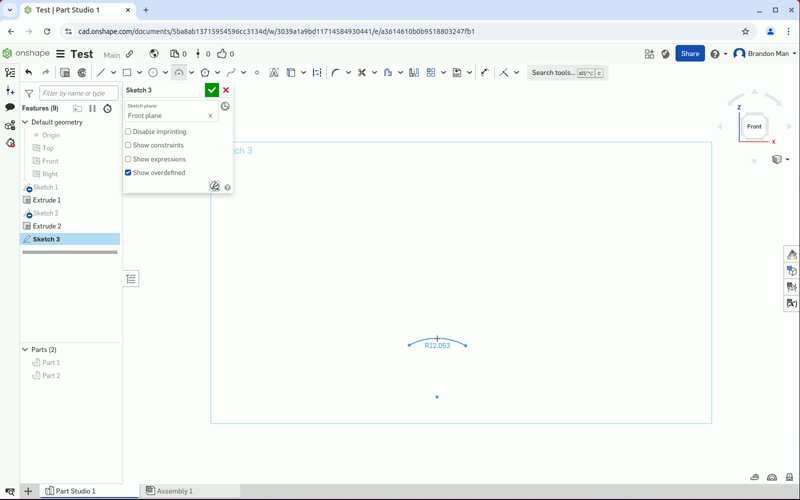
click(437, 338)
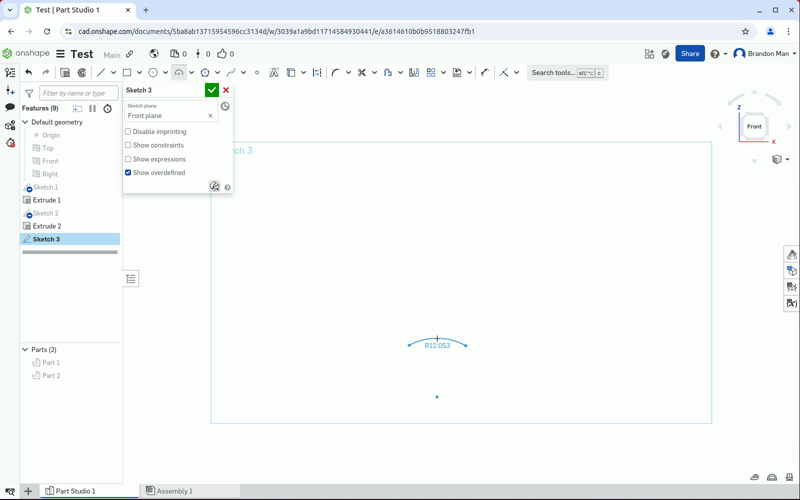
key_up(shift)
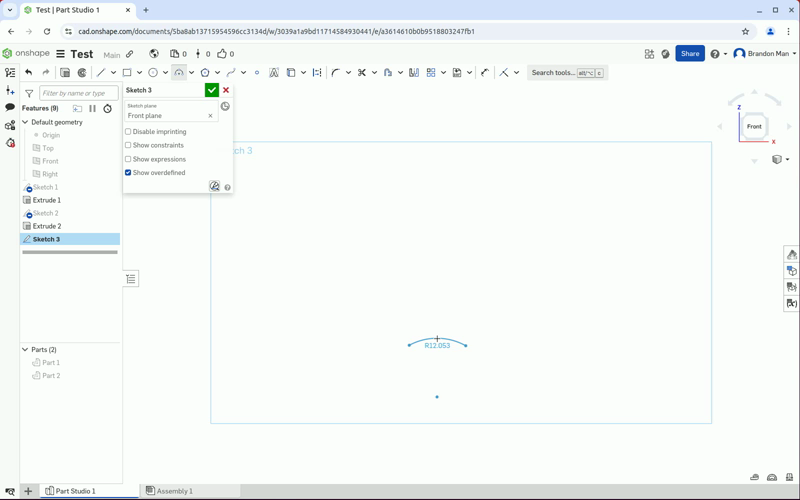
key(esc)
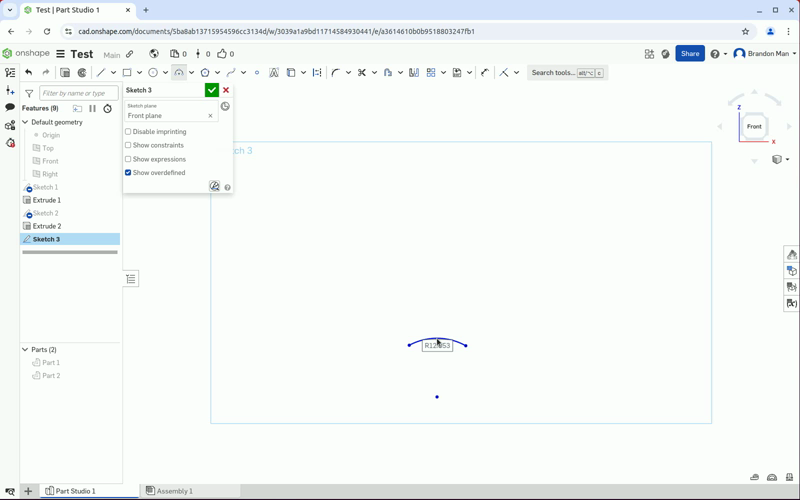
key(l)
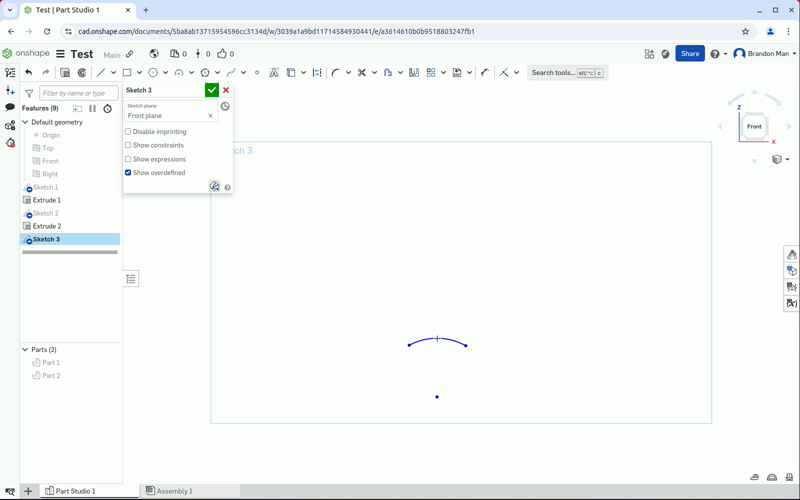
mouse_move(465, 345)
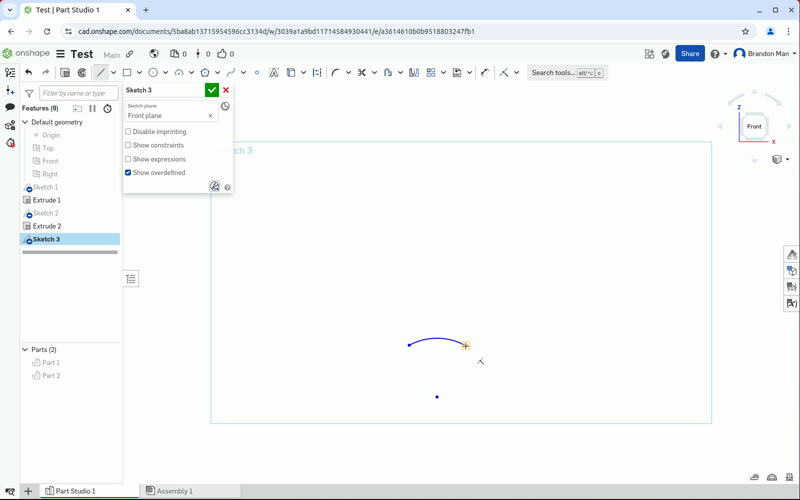
click(465, 345)
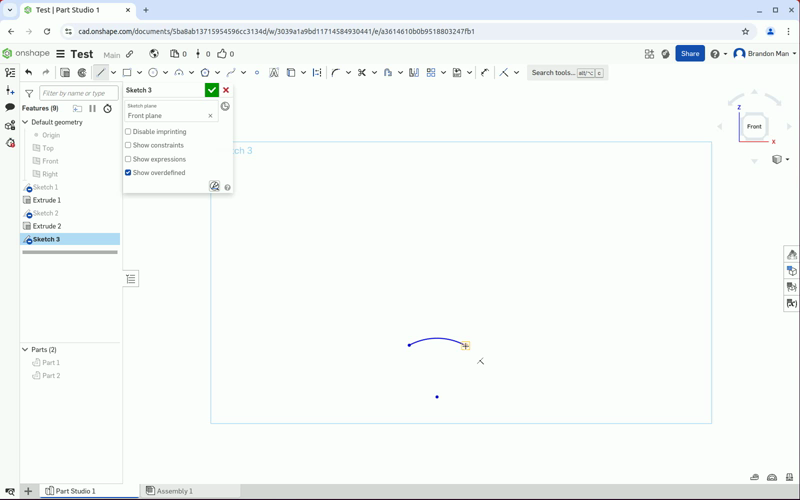
key_down(shift)
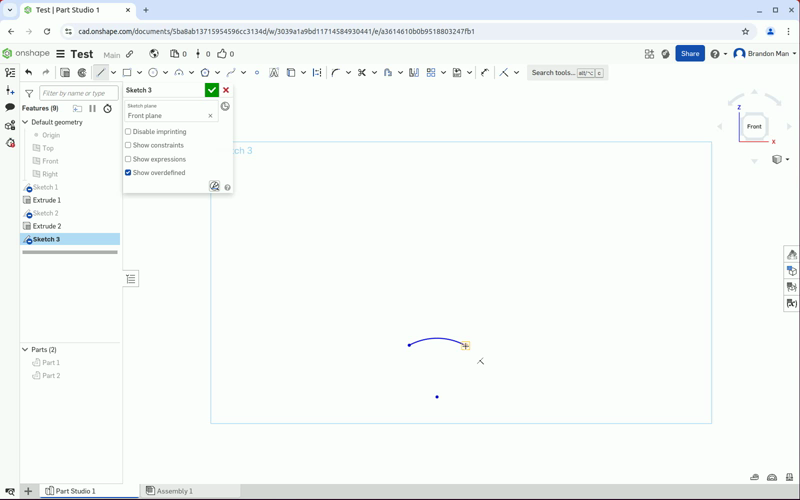
mouse_move(495, 345)
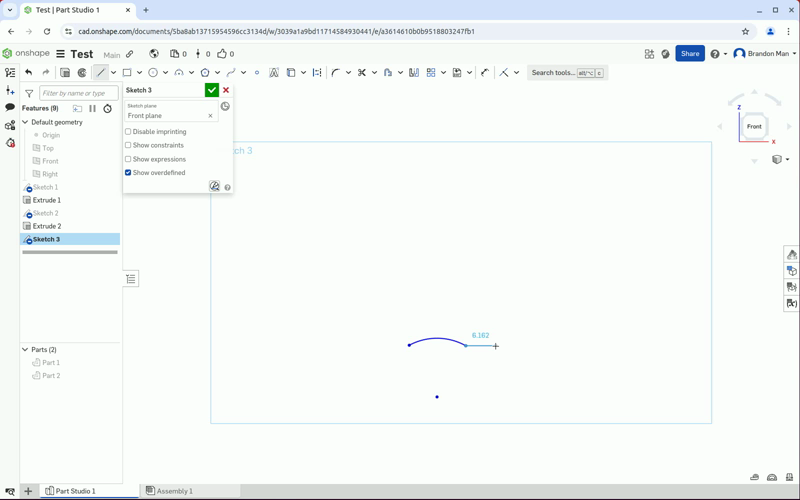
mouse_move(472, 289)
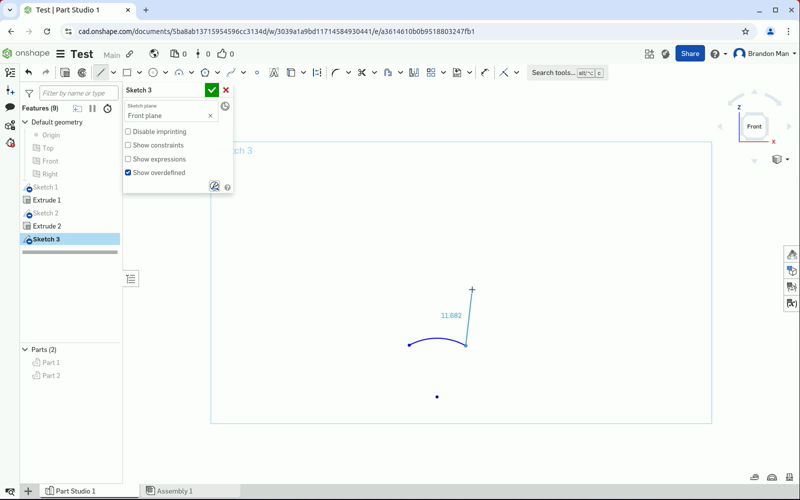
click(472, 289)
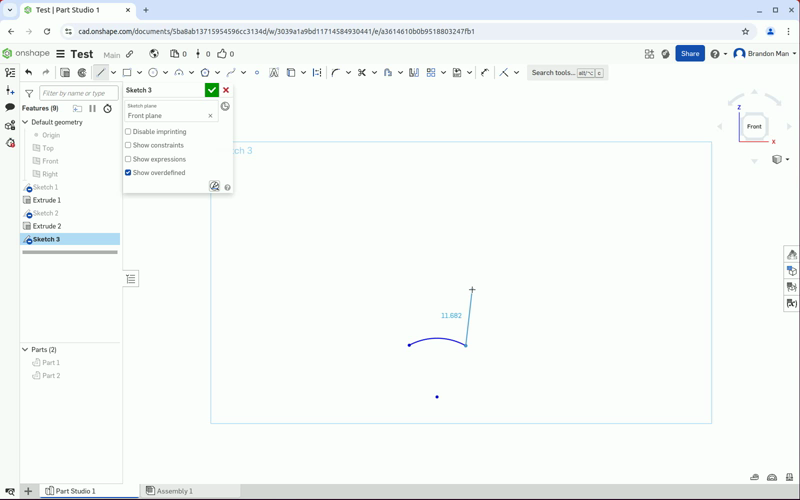
key_up(shift)
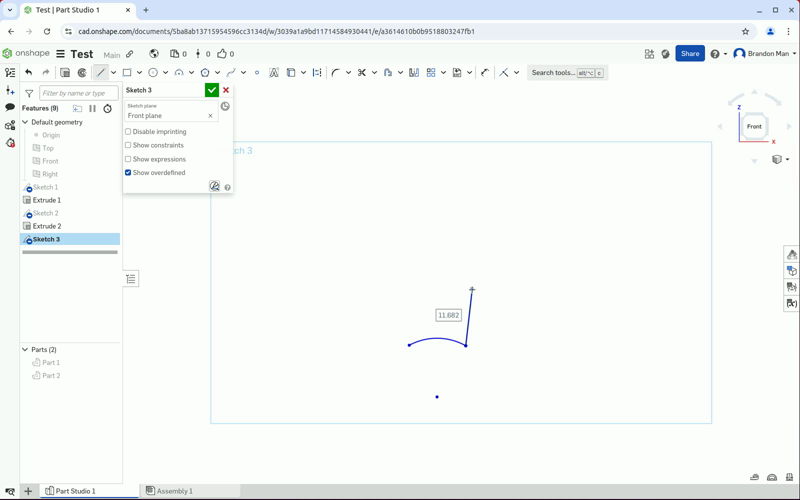
key(esc)
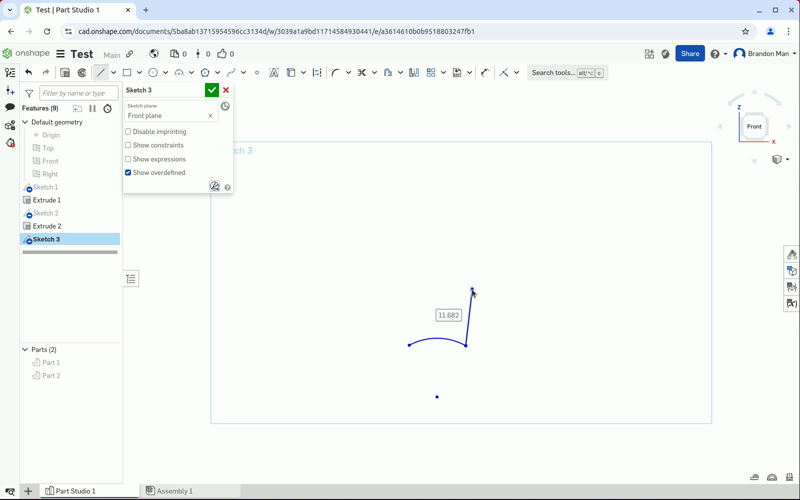
key(a)
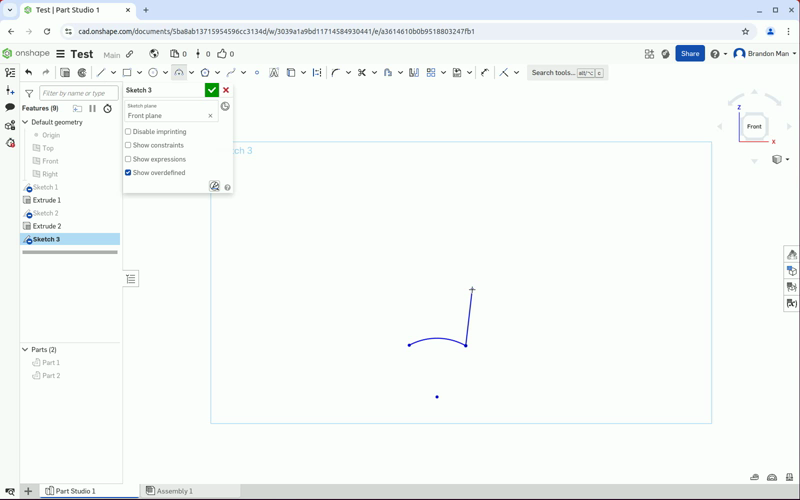
mouse_move(472, 289)
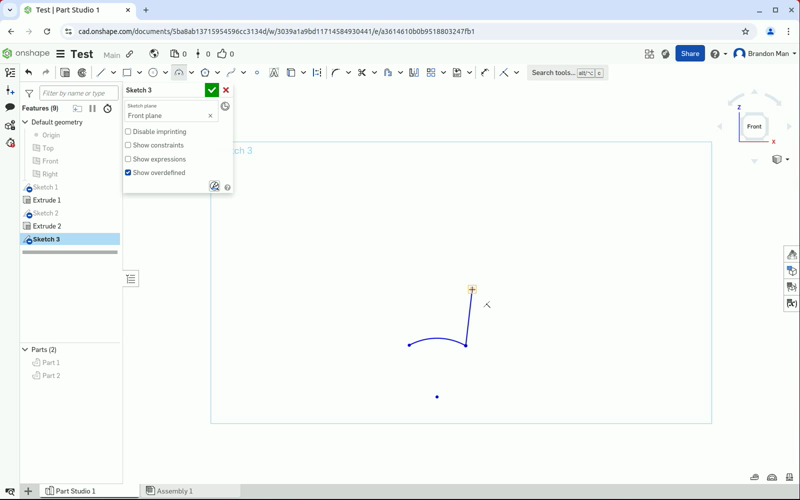
click(472, 289)
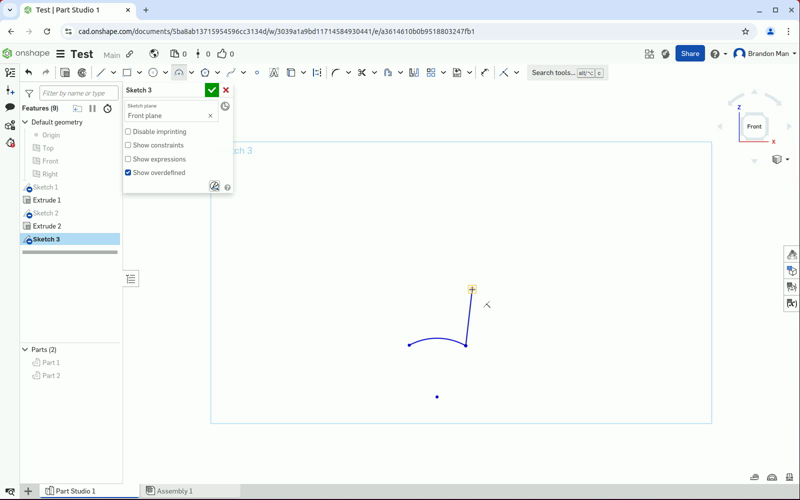
key_down(shift)
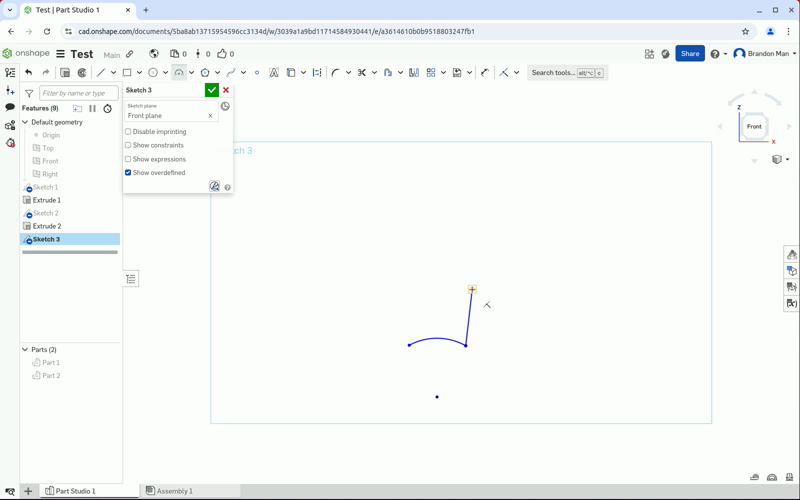
mouse_move(415, 288)
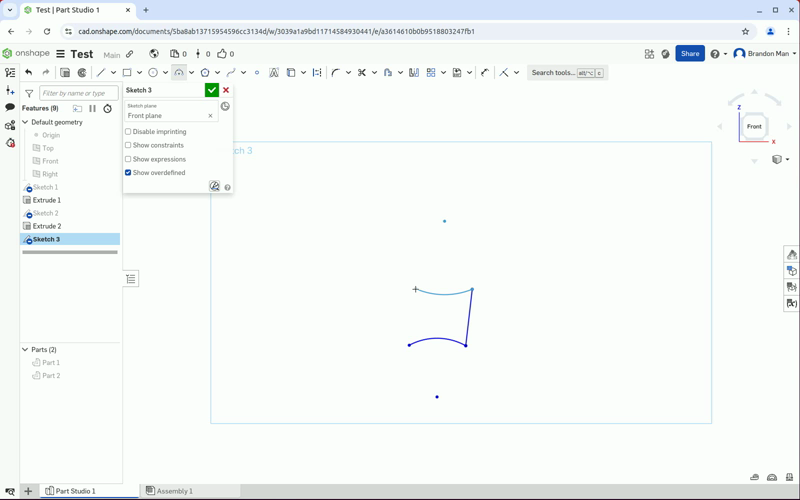
click(415, 288)
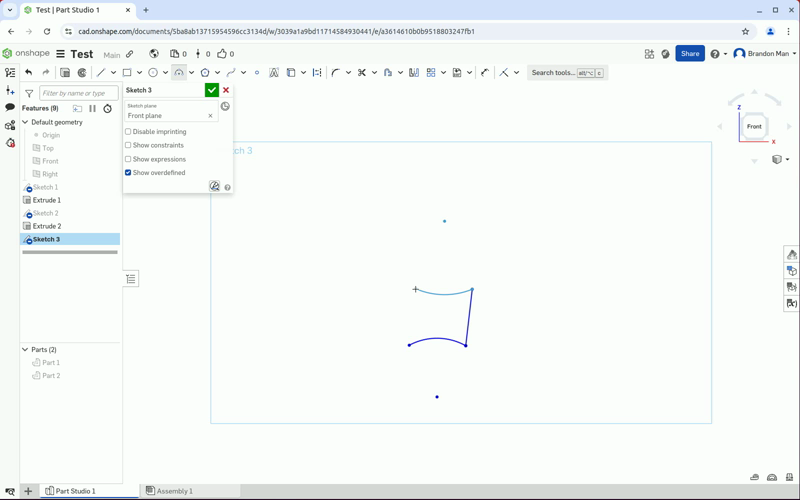
mouse_move(444, 280)
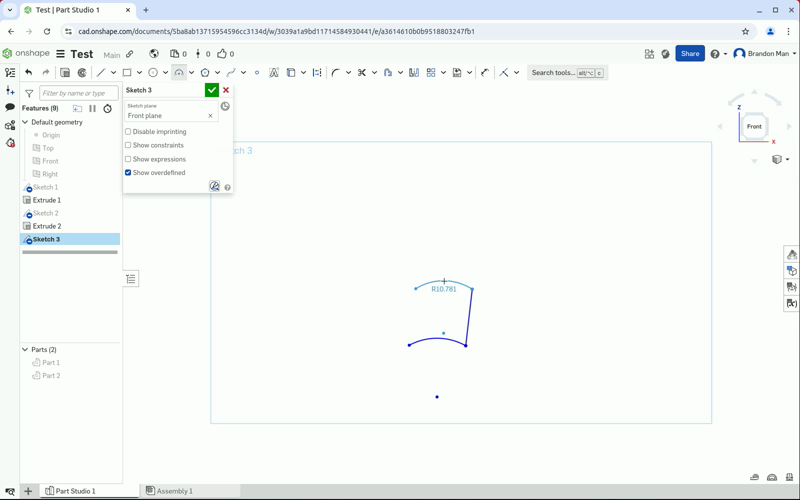
click(444, 280)
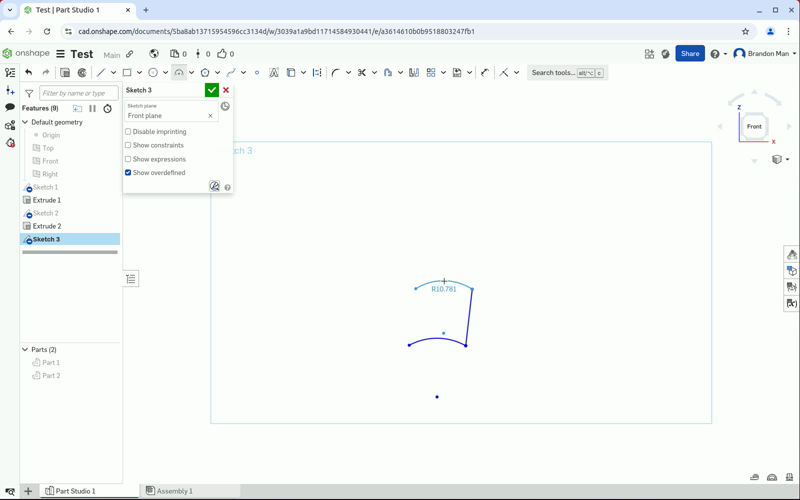
key_up(shift)
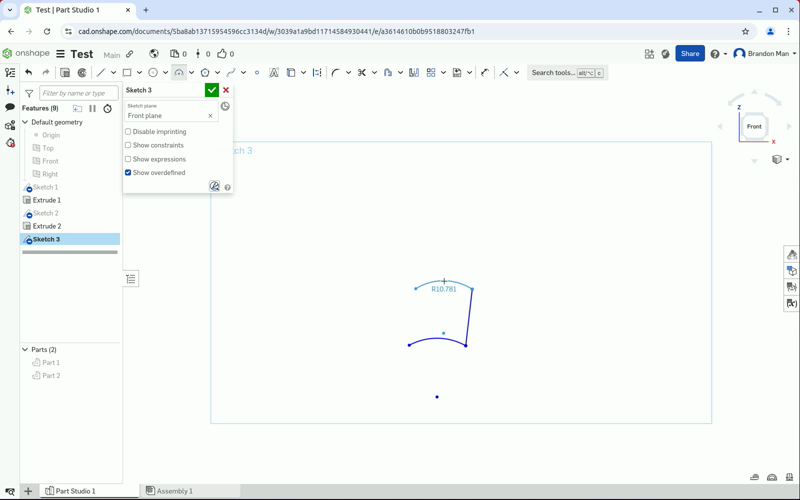
key(esc)
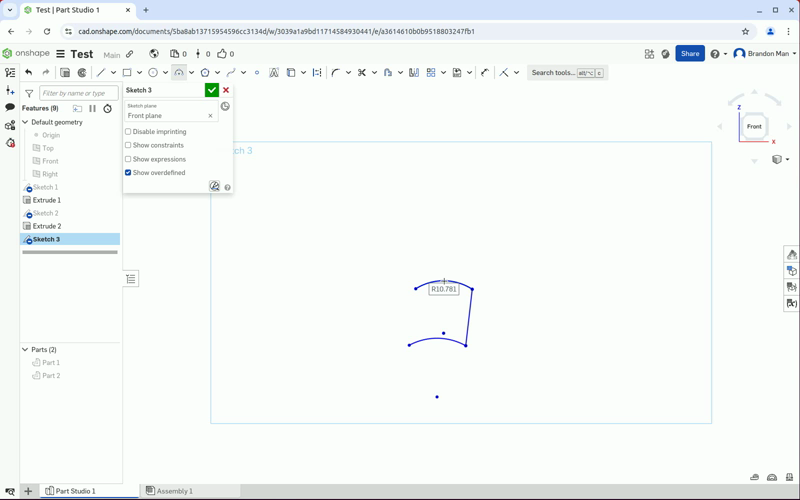
key(l)
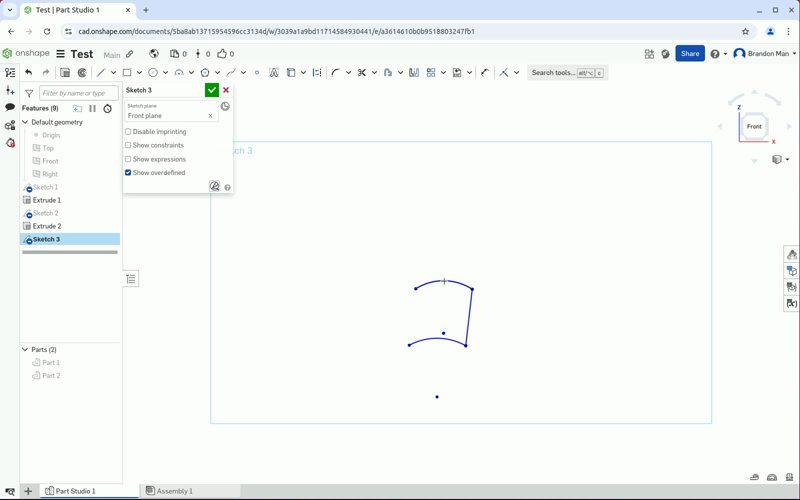
mouse_move(415, 288)
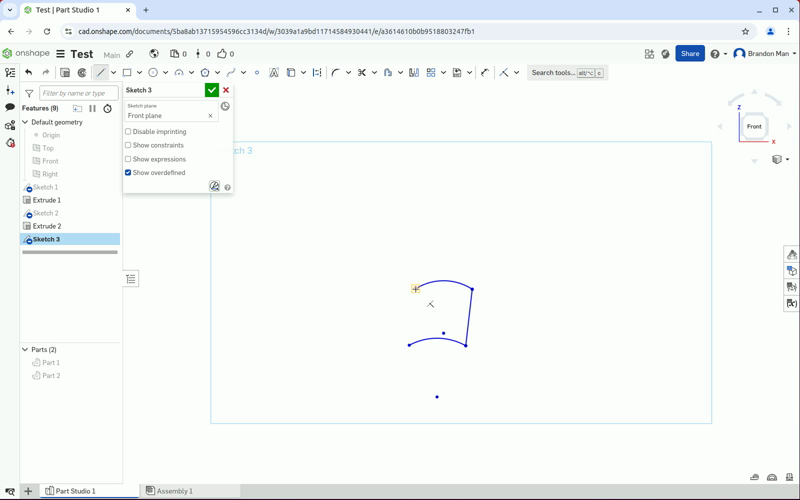
click(415, 288)
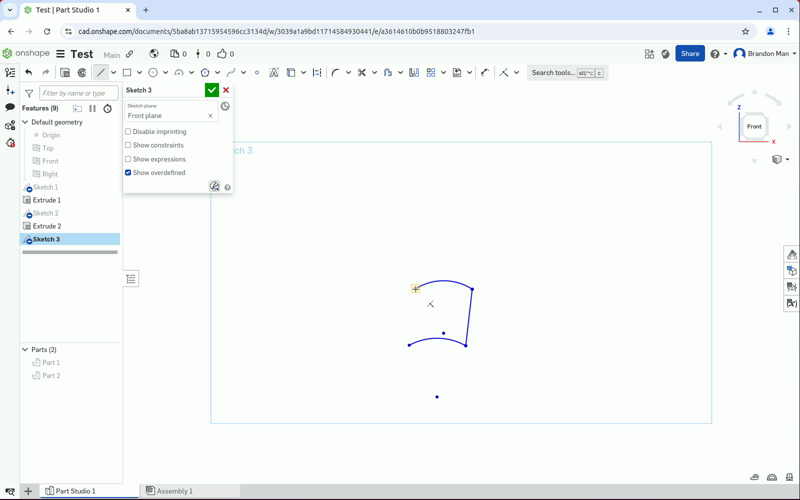
mouse_move(445, 288)
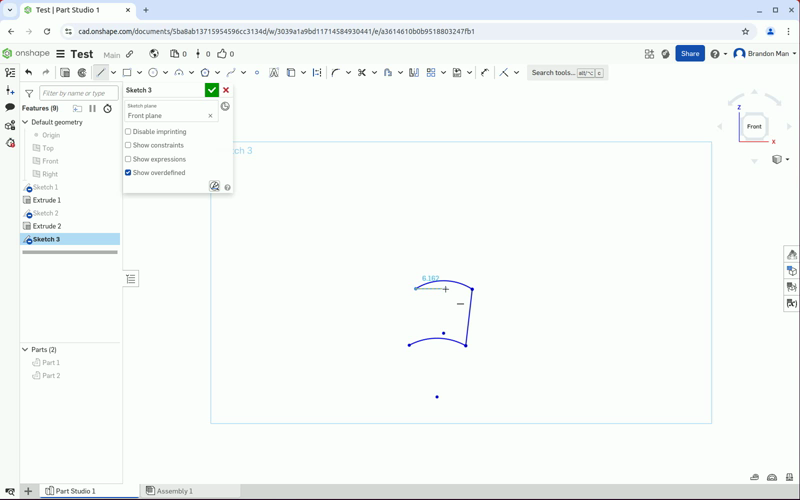
key_down(shift)
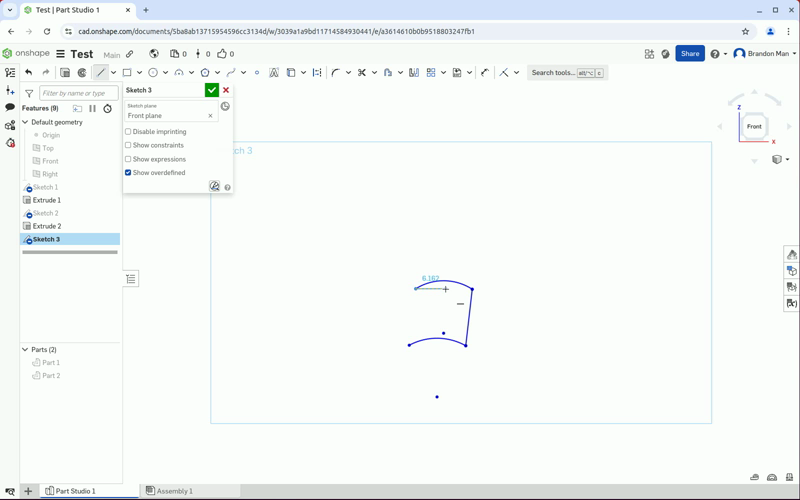
mouse_move(409, 345)
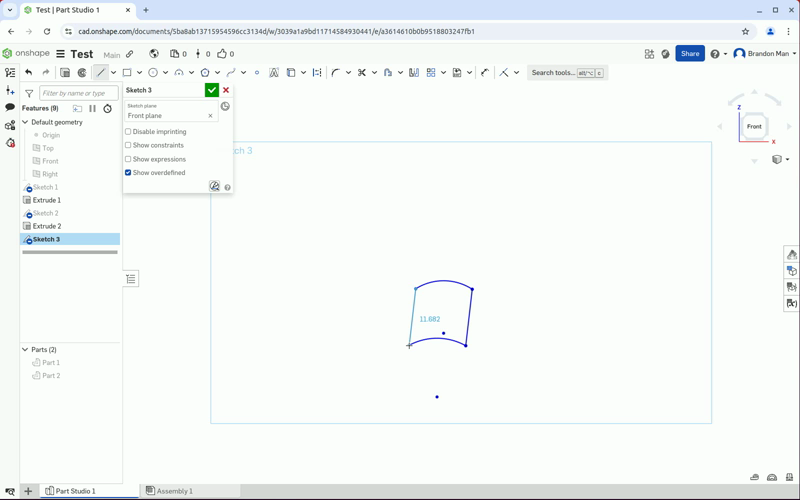
key_up(shift)
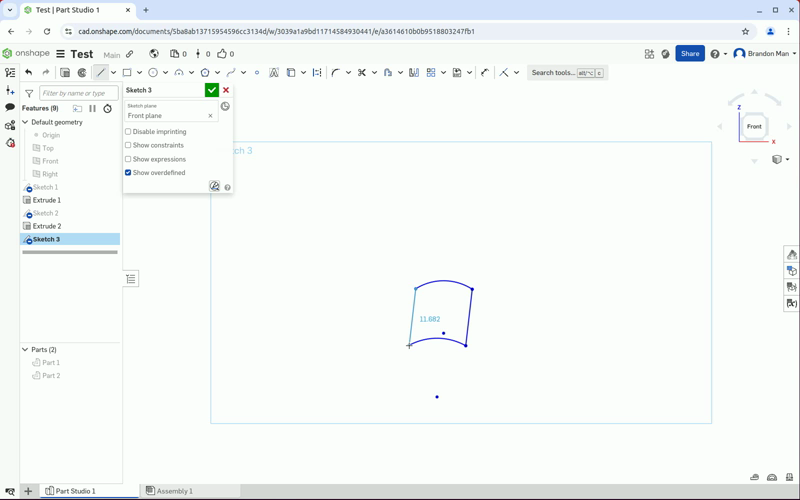
click(409, 345)
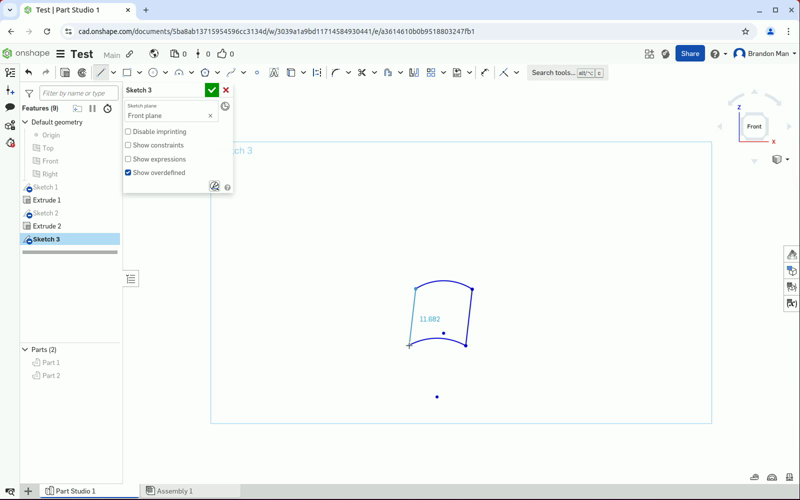
key(esc)
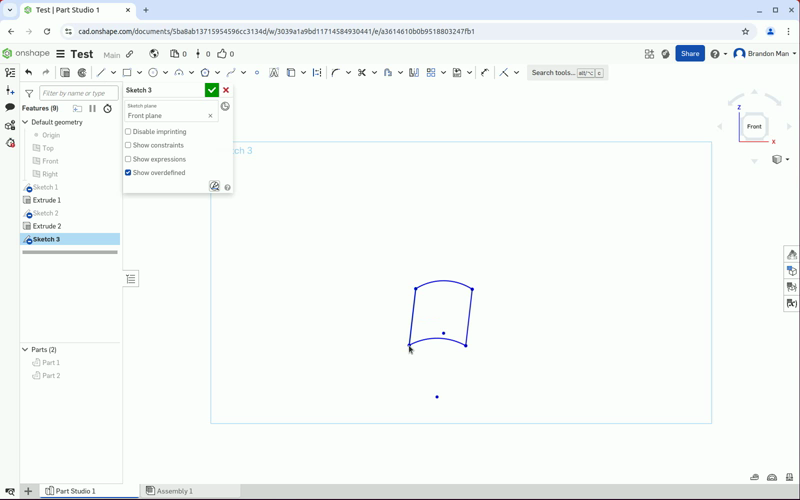
key(a)
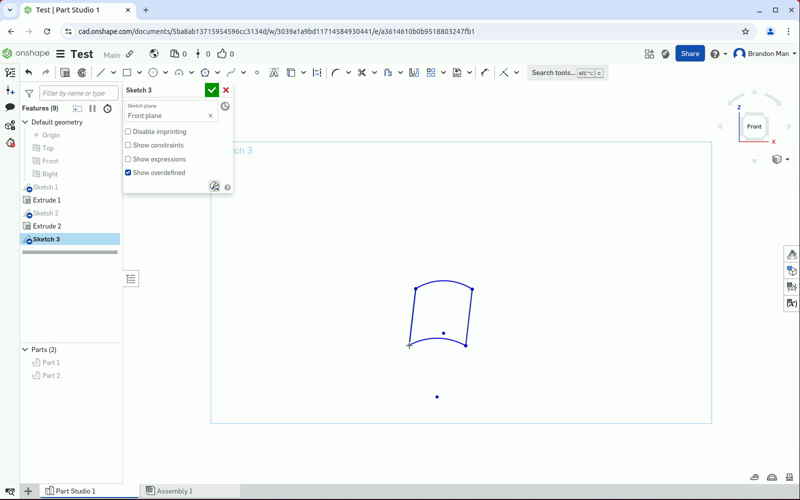
key_down(shift)
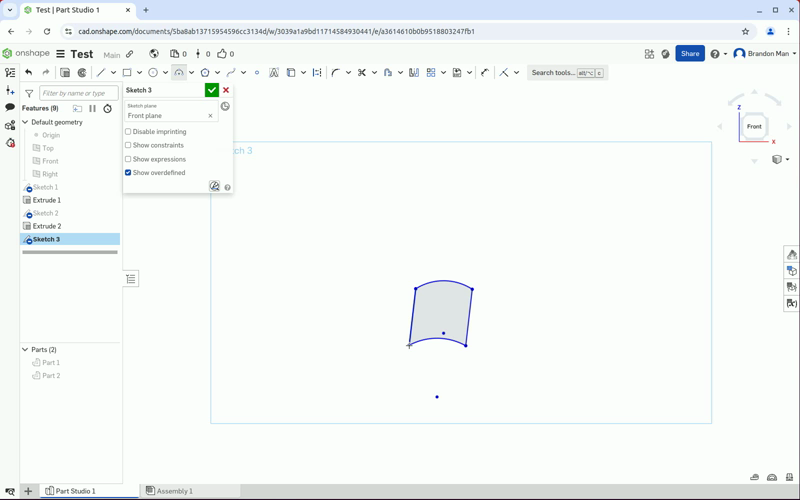
mouse_move(414, 337)
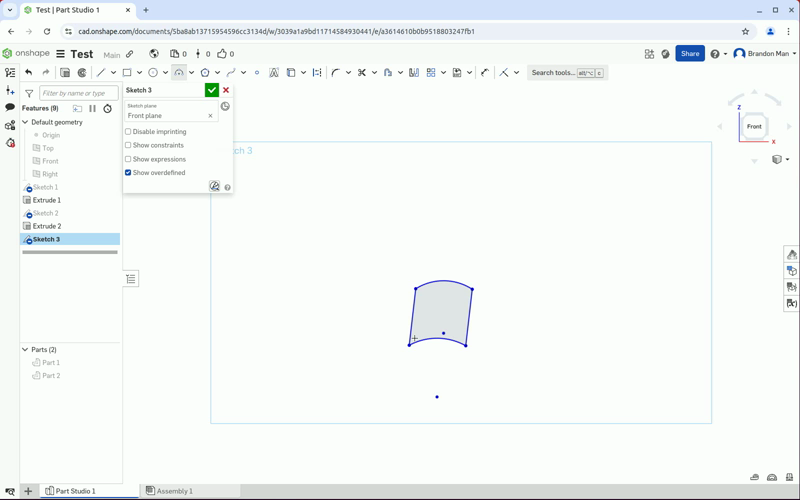
click(414, 337)
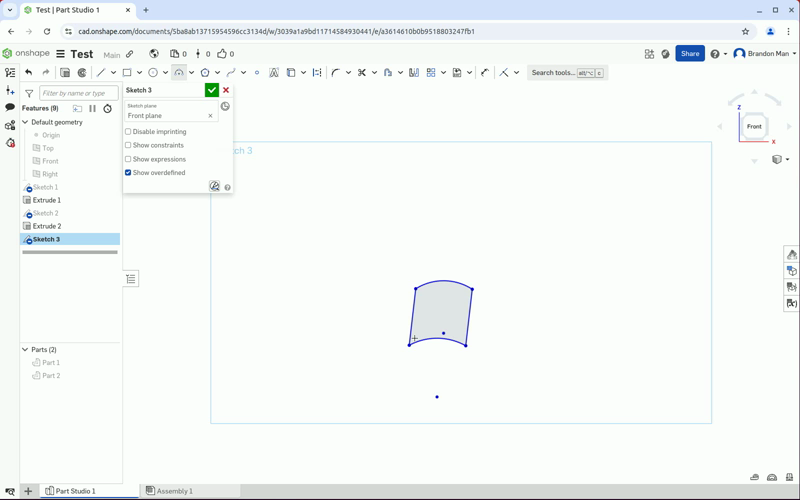
key_up(shift)
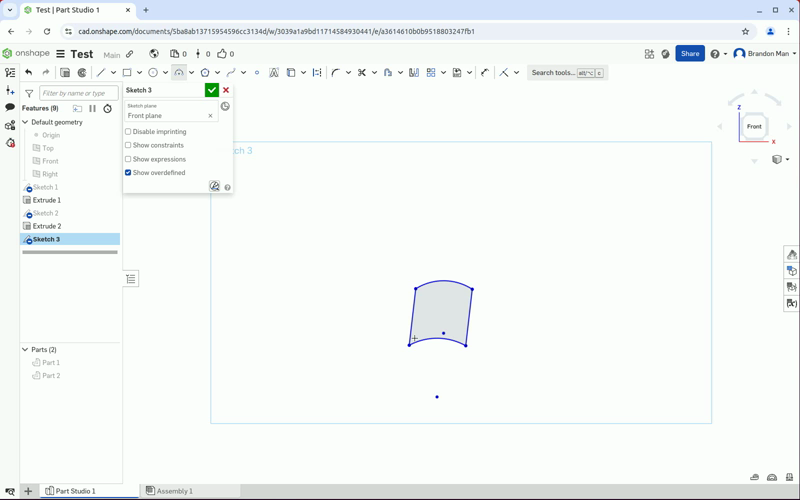
key_down(shift)
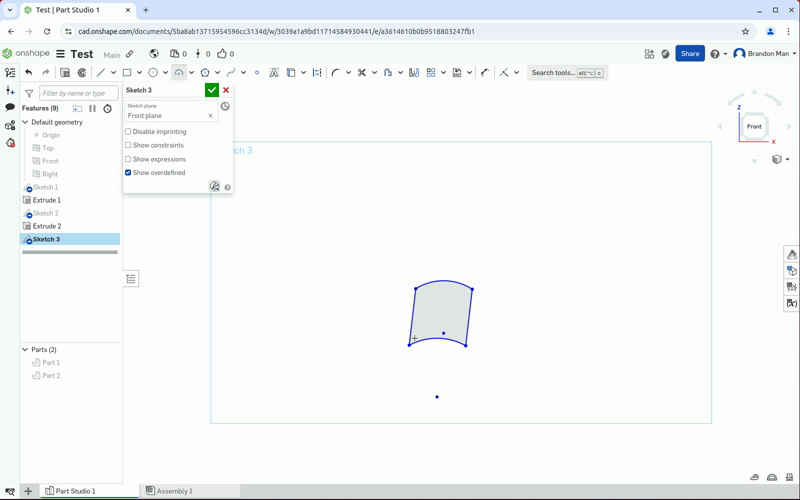
mouse_move(461, 338)
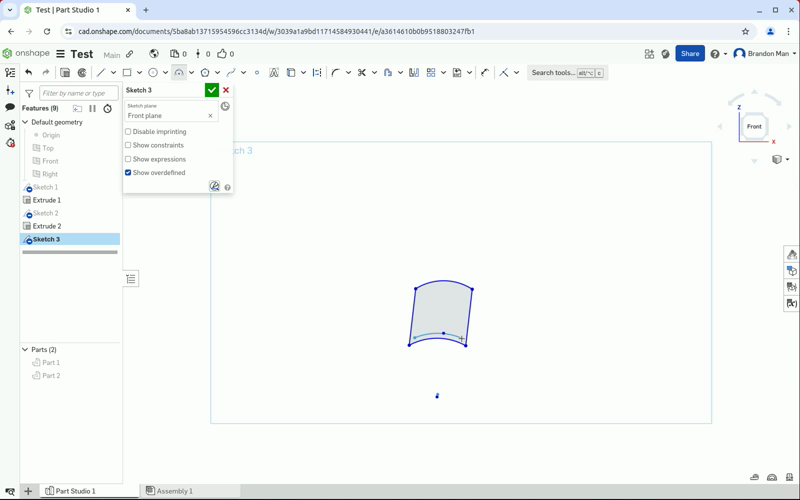
click(461, 338)
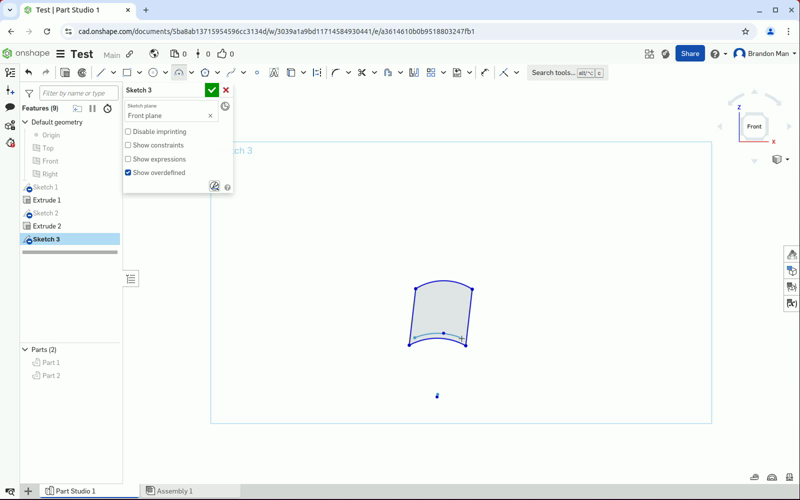
mouse_move(437, 333)
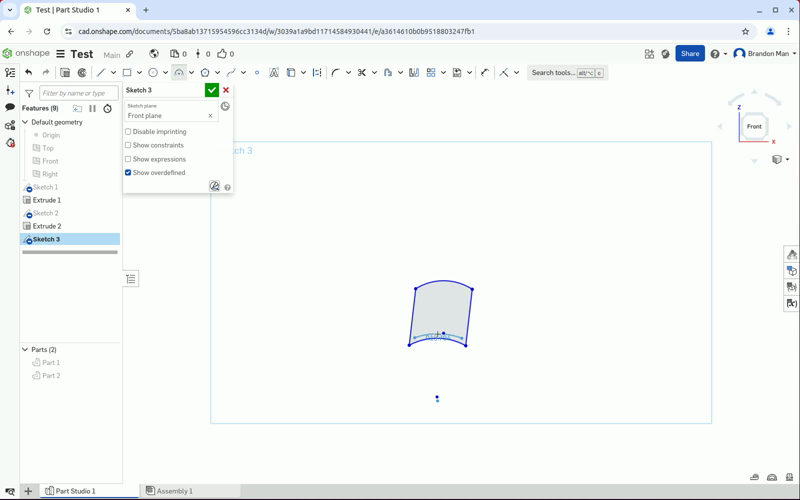
click(437, 333)
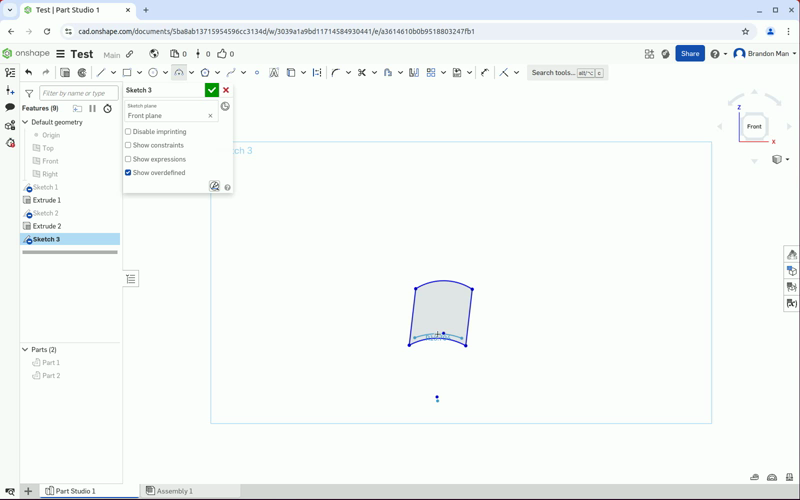
key_up(shift)
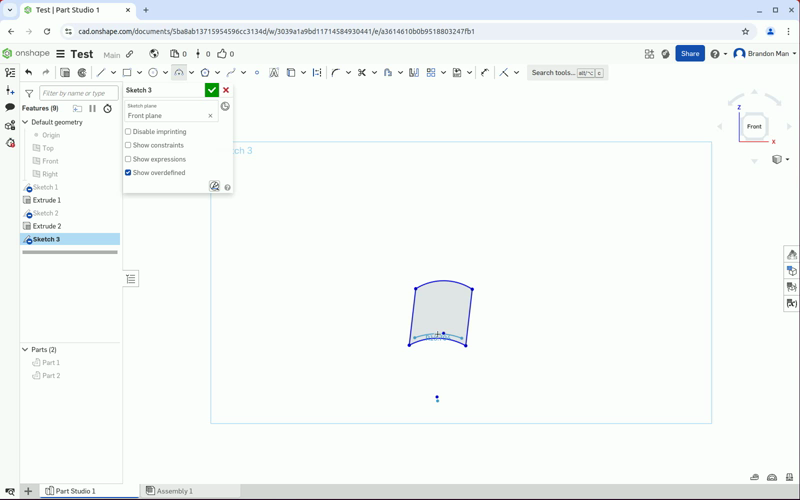
key(esc)
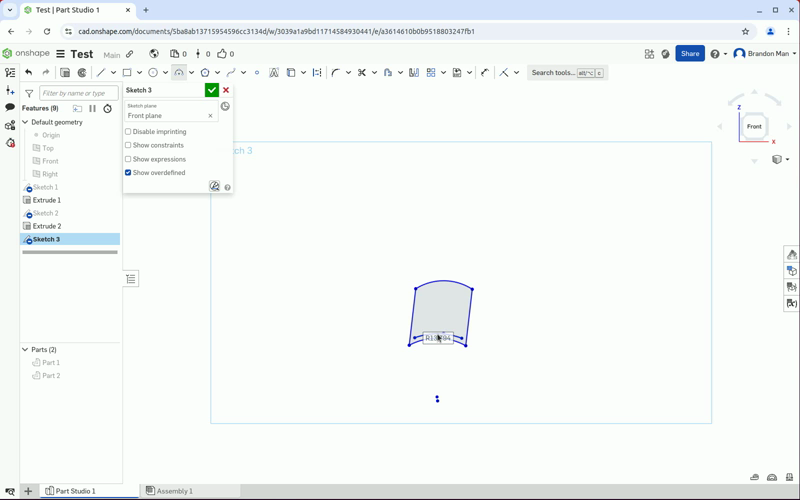
key(l)
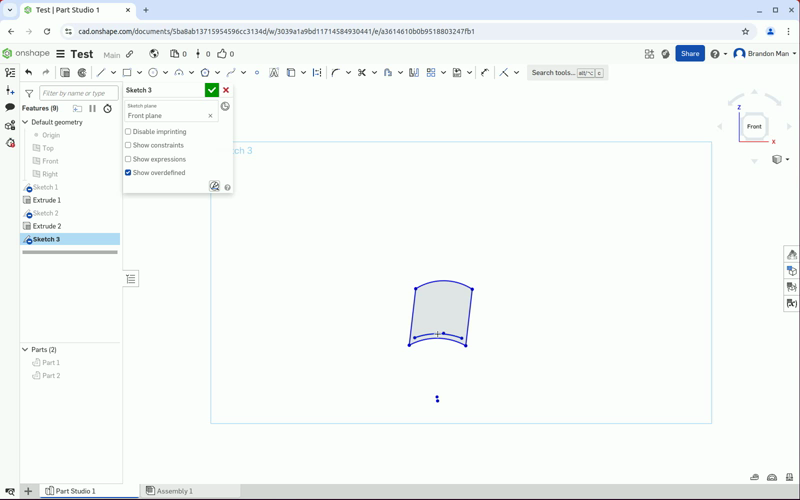
mouse_move(461, 338)
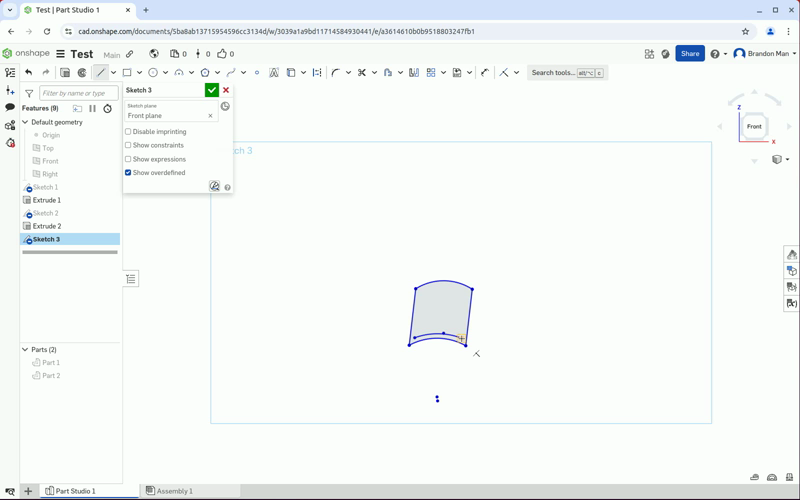
click(461, 338)
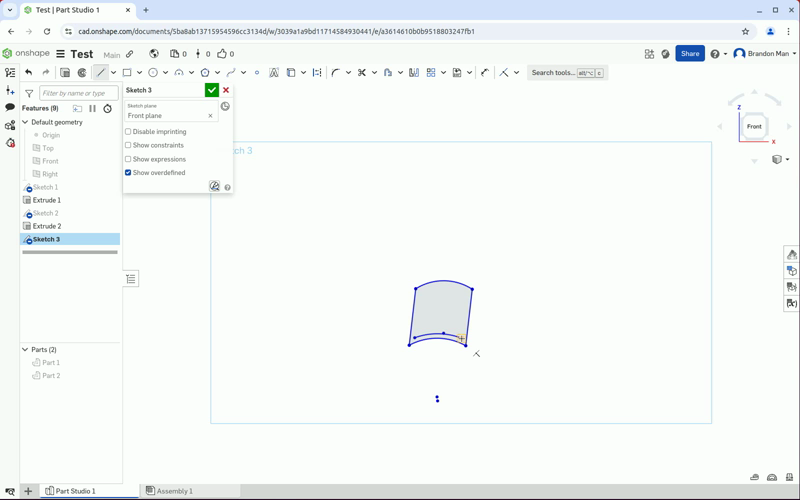
key_down(shift)
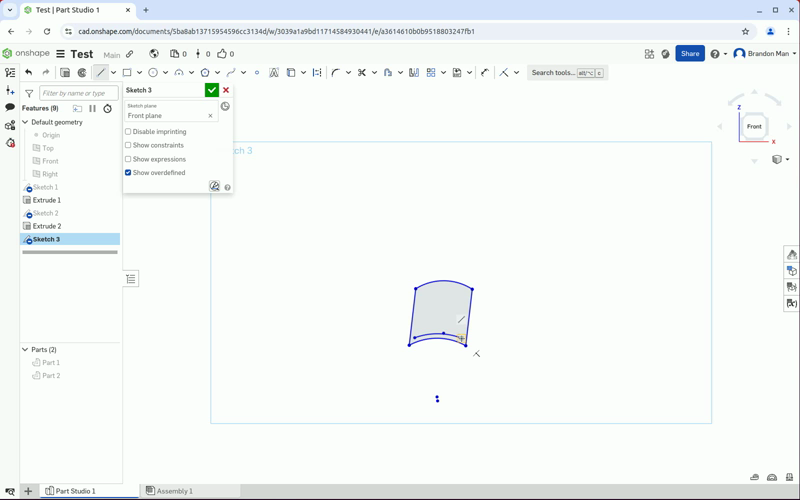
mouse_move(491, 338)
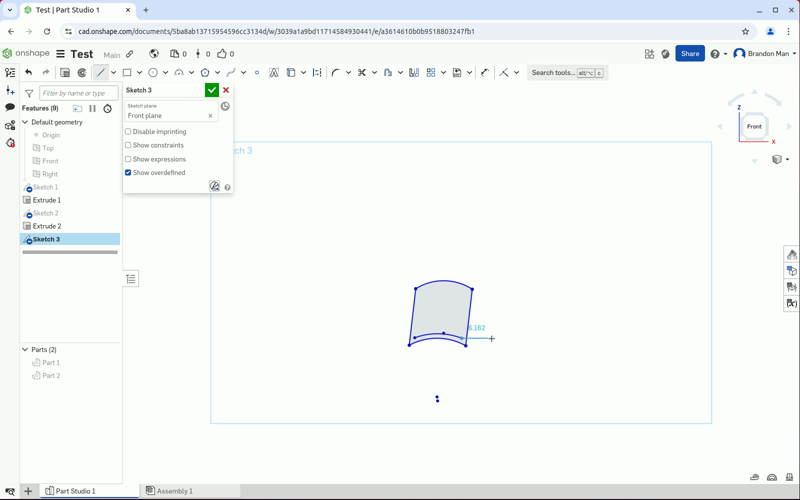
mouse_move(467, 291)
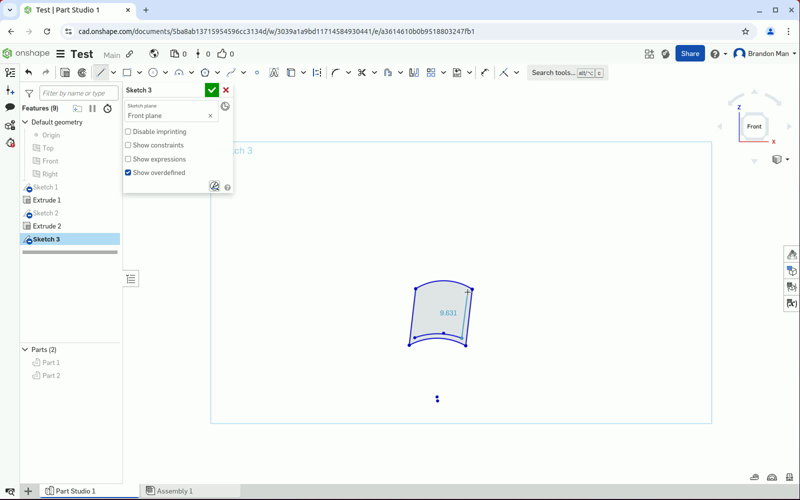
click(467, 291)
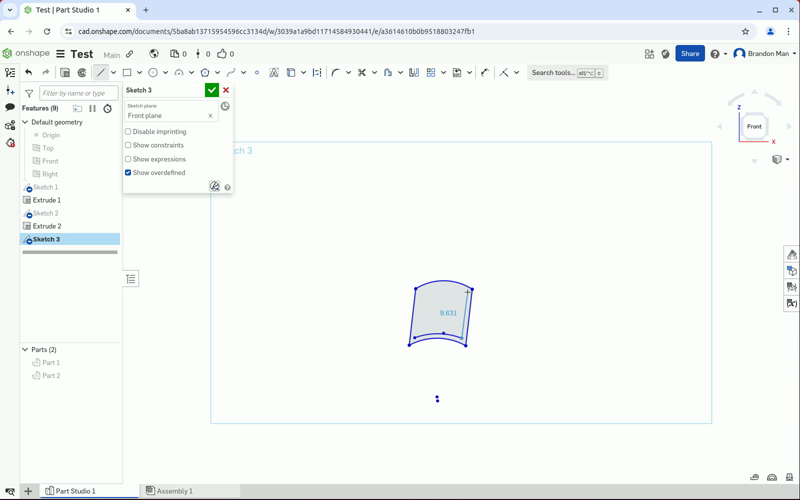
key_up(shift)
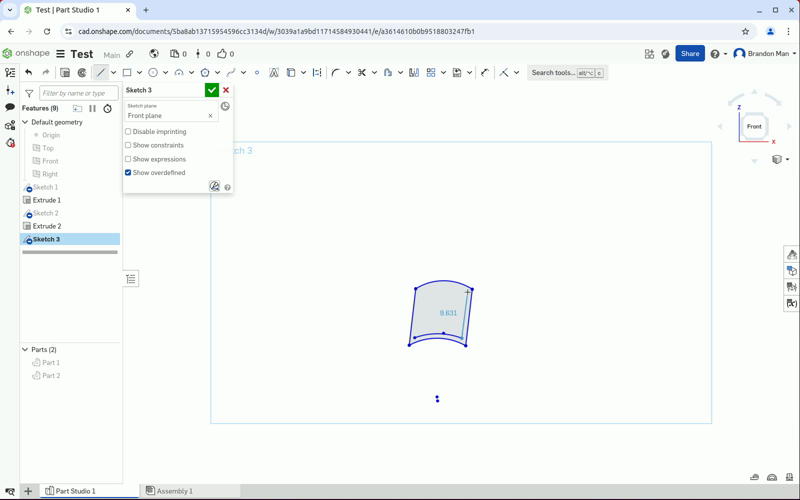
key(esc)
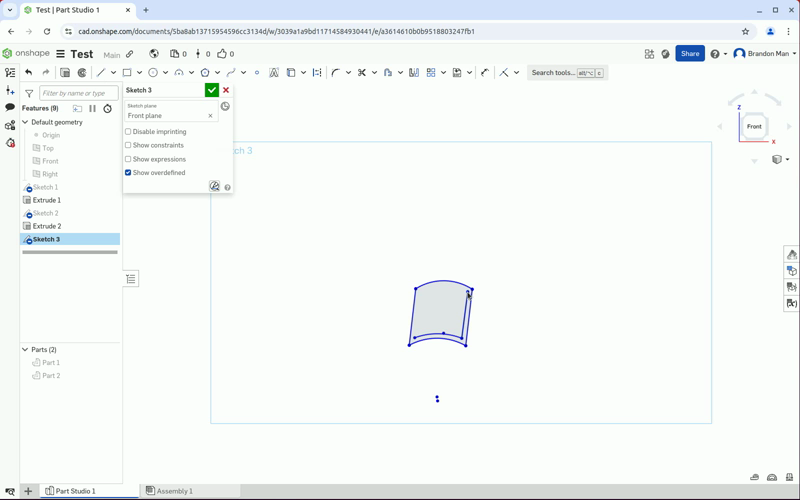
key(a)
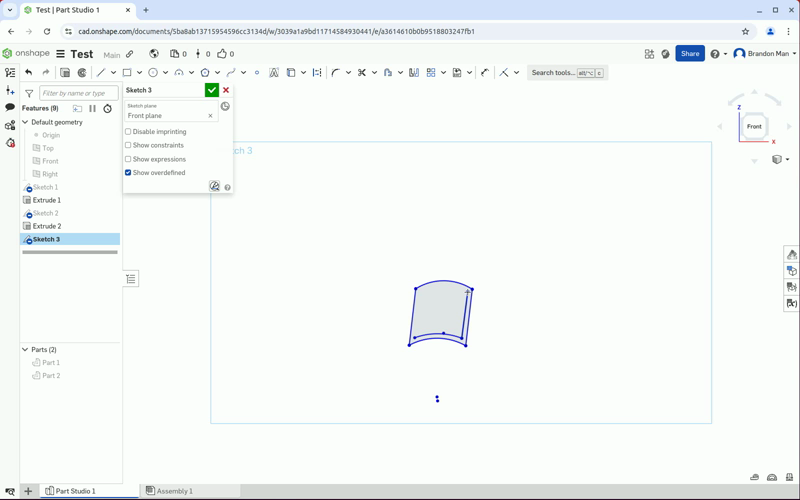
mouse_move(467, 291)
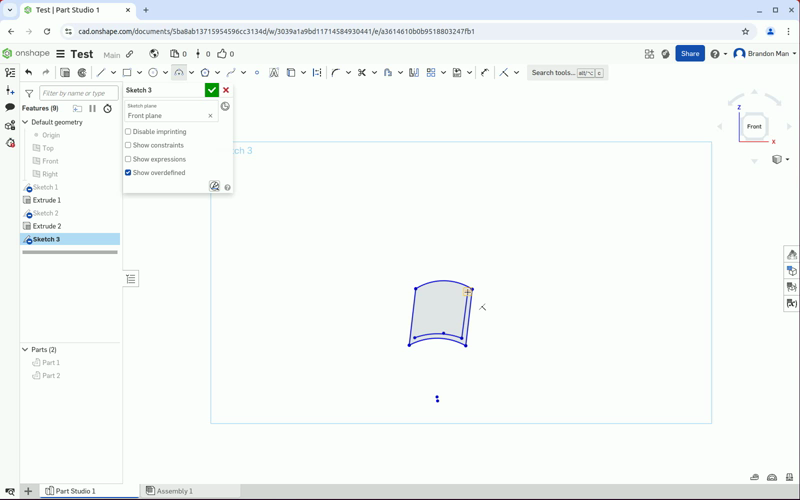
click(467, 291)
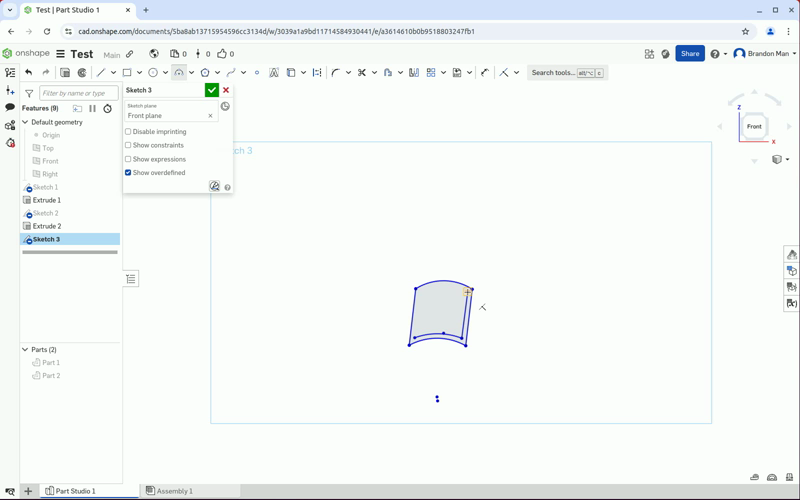
key_down(shift)
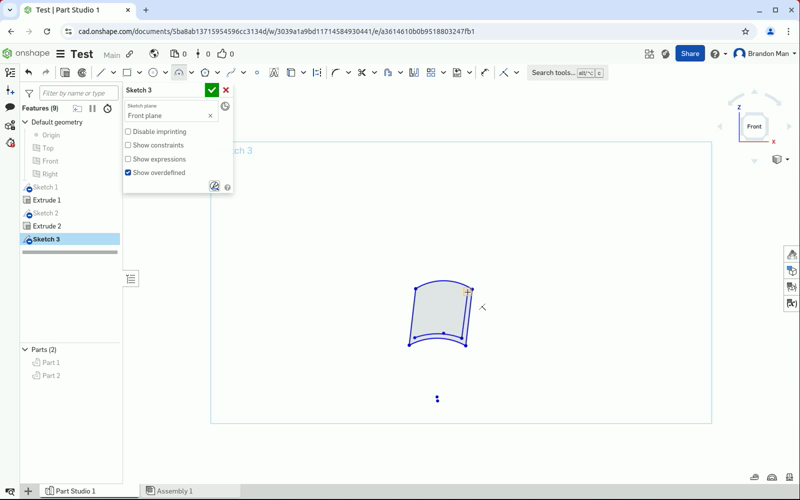
mouse_move(420, 291)
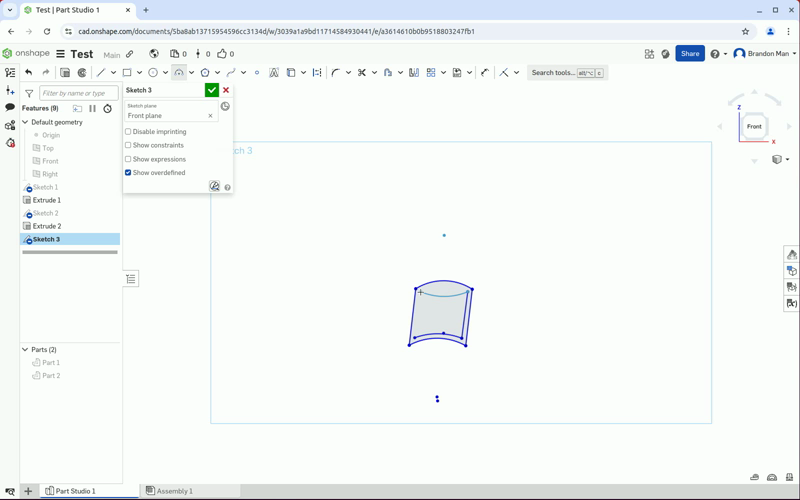
click(420, 291)
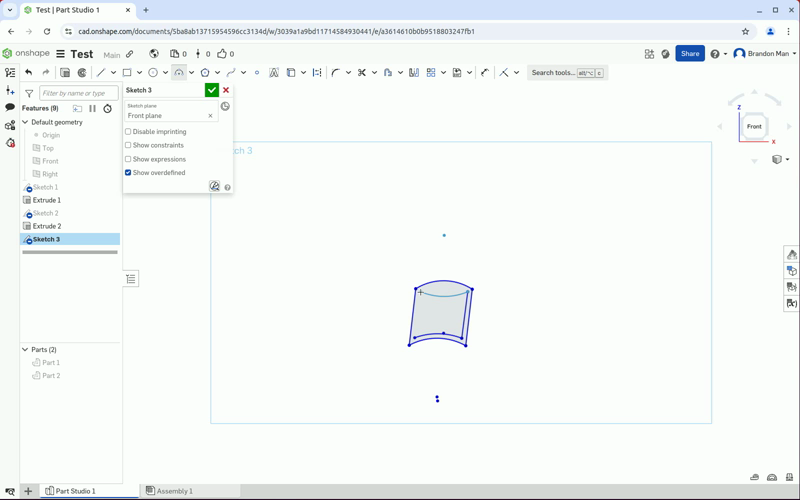
mouse_move(444, 286)
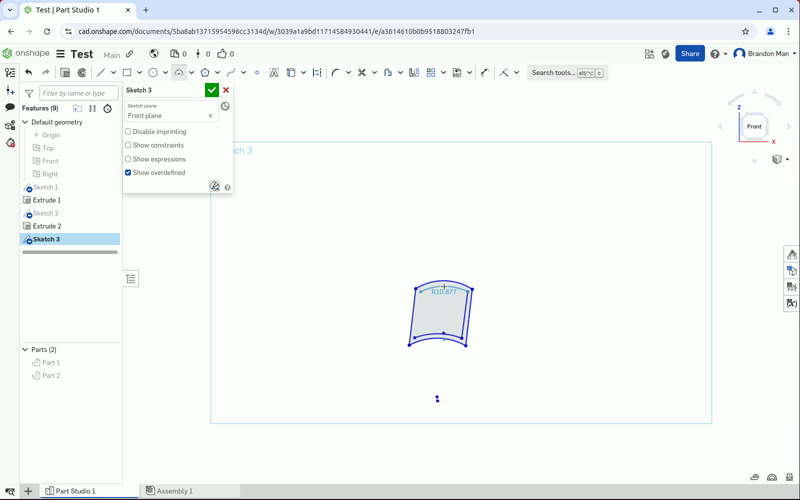
click(444, 286)
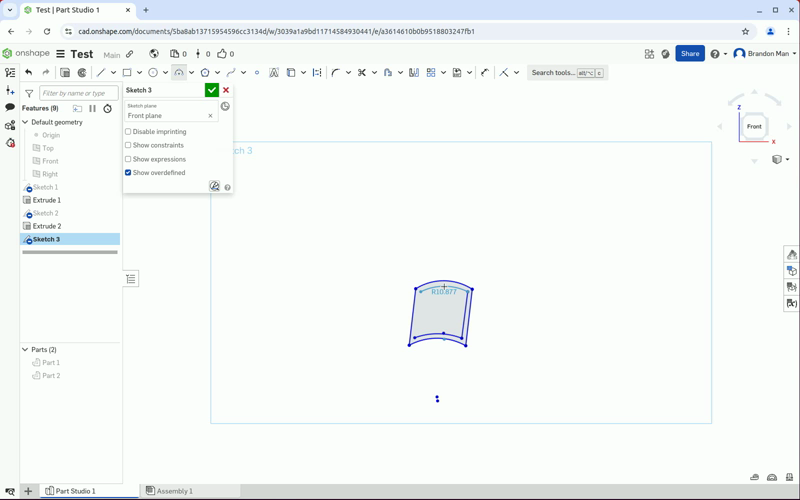
key_up(shift)
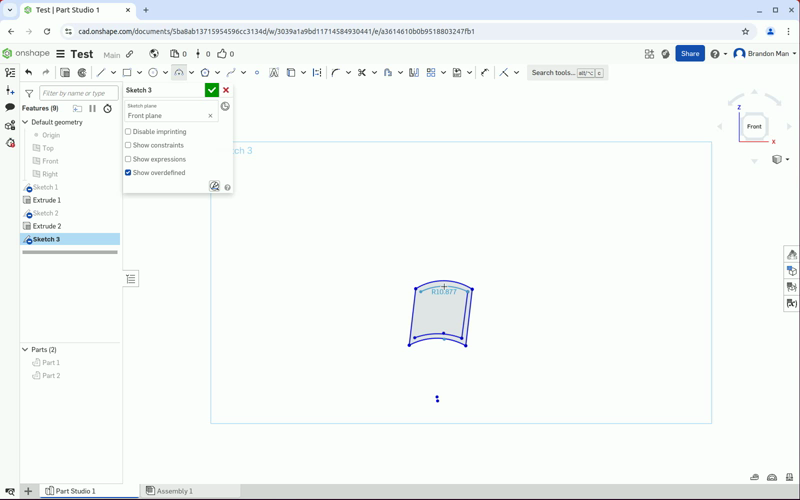
key(esc)
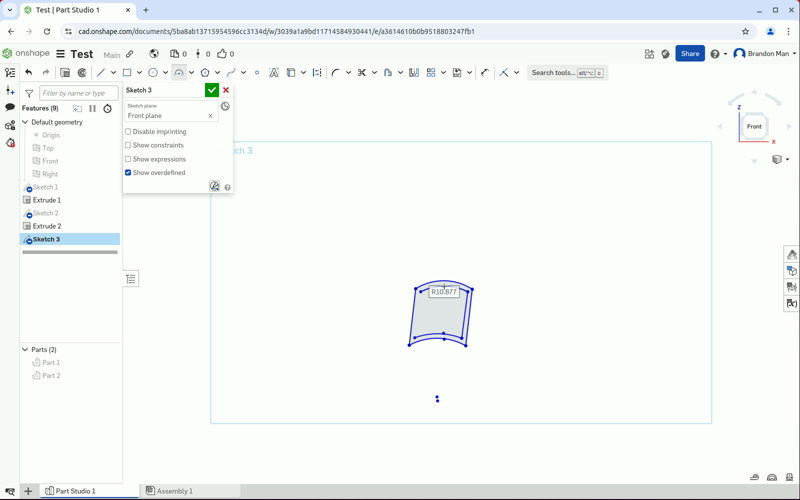
key(l)
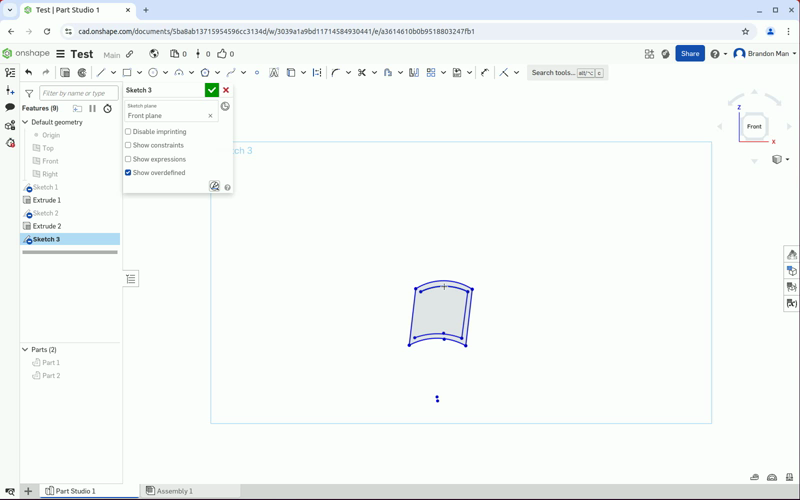
mouse_move(420, 291)
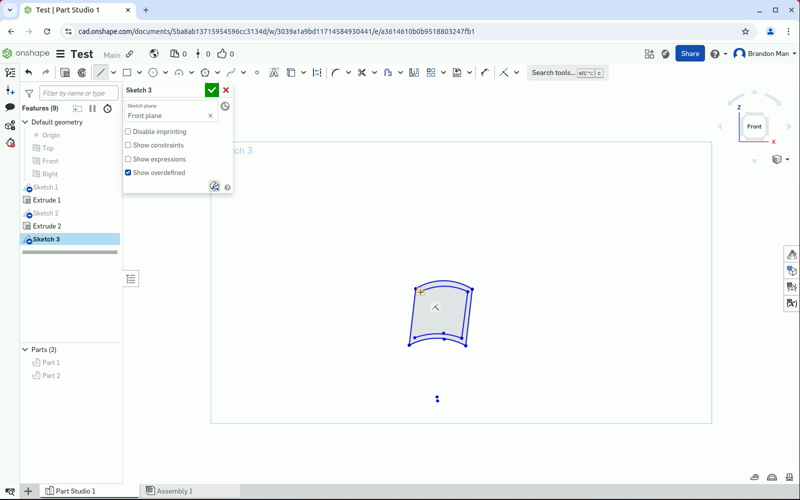
click(420, 291)
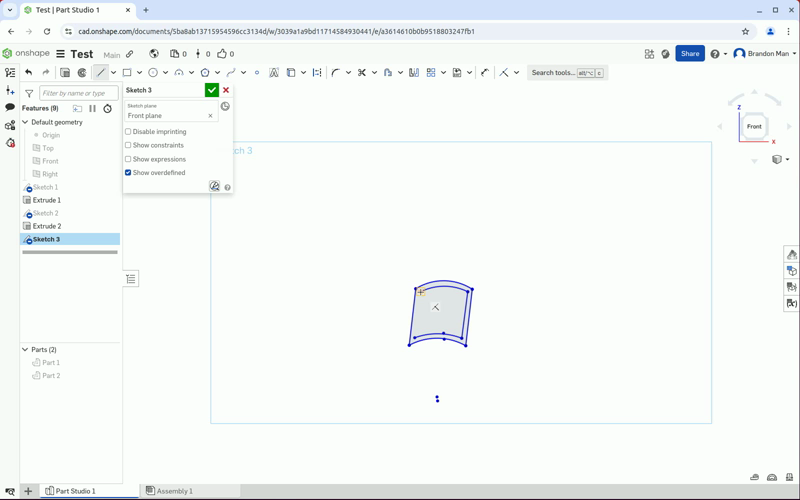
mouse_move(450, 291)
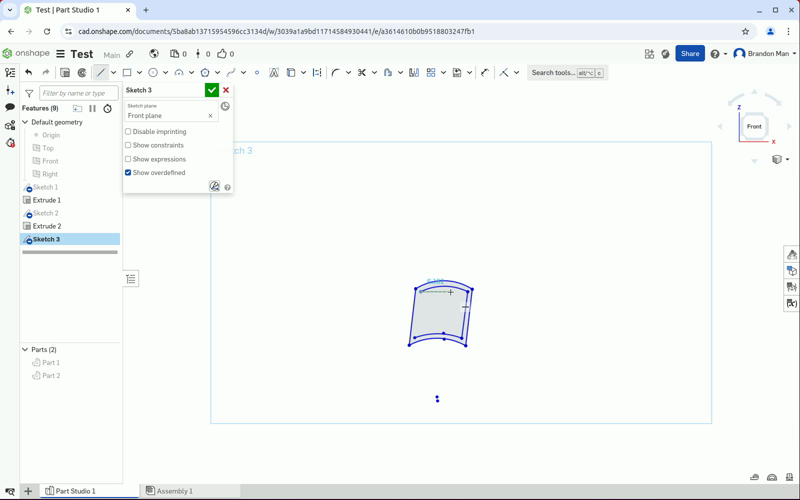
key_down(shift)
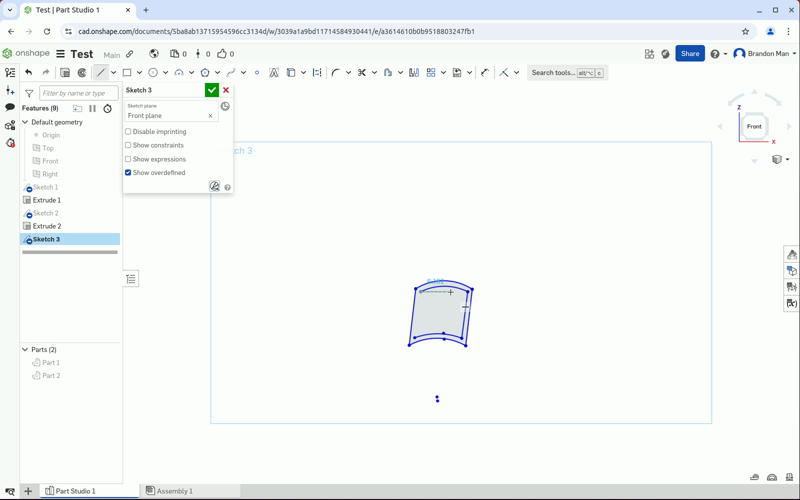
mouse_move(414, 337)
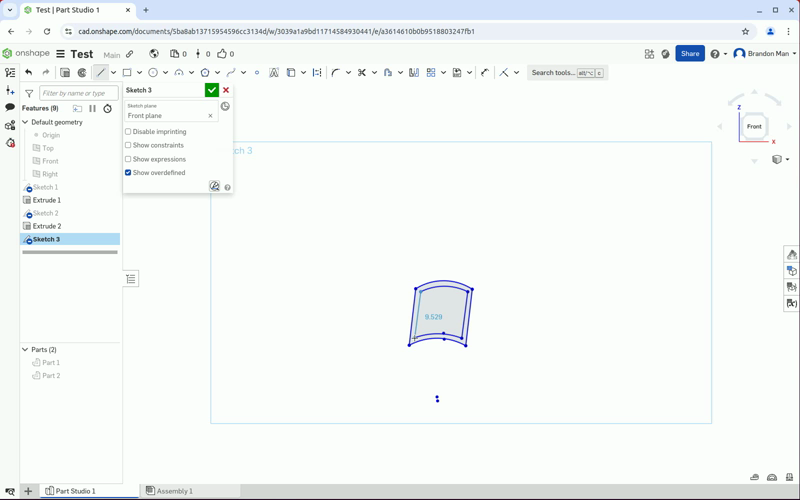
key_up(shift)
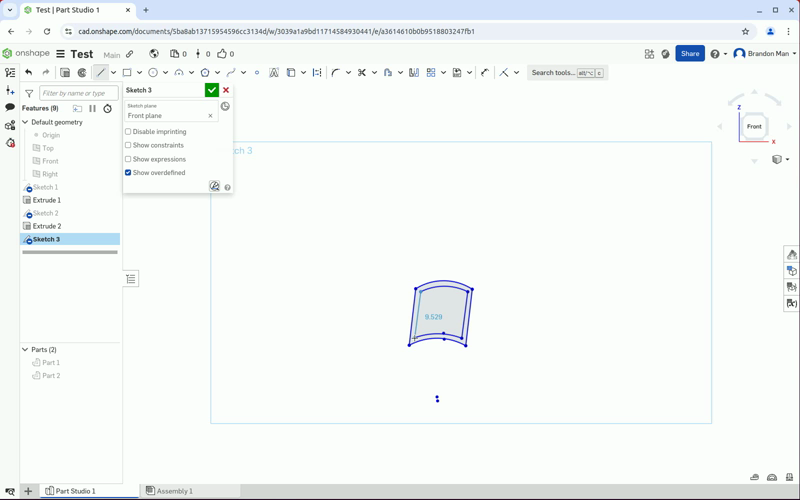
click(414, 337)
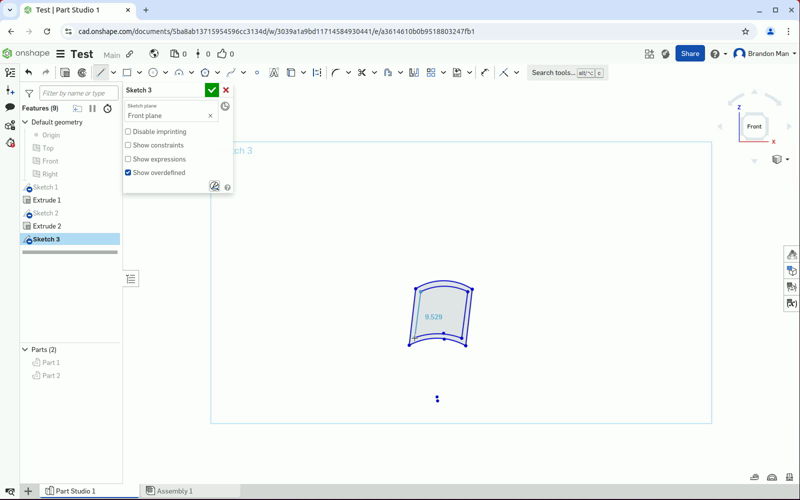
key(esc)
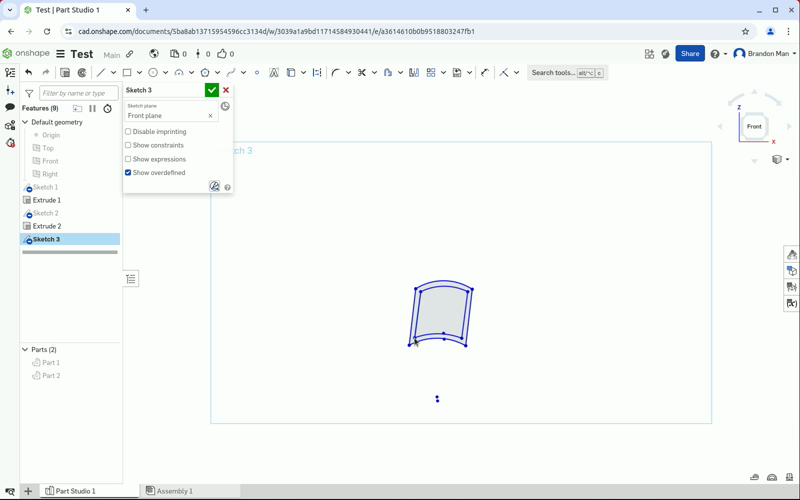
mouse_move(416, 338)
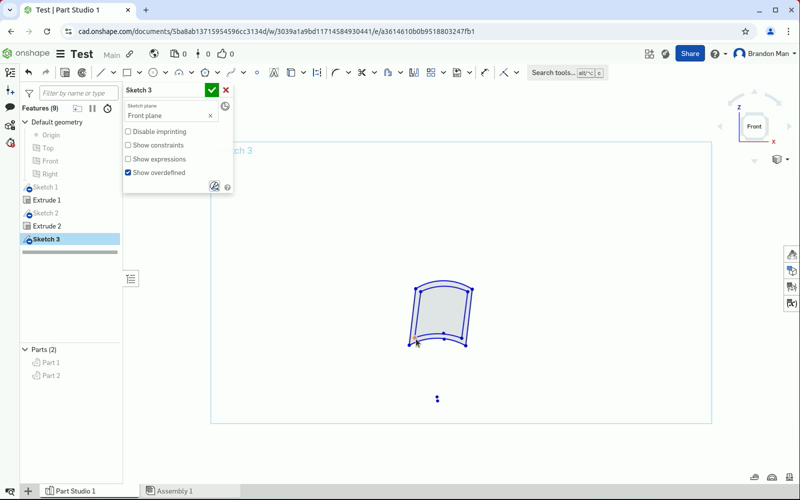
scroll(6)
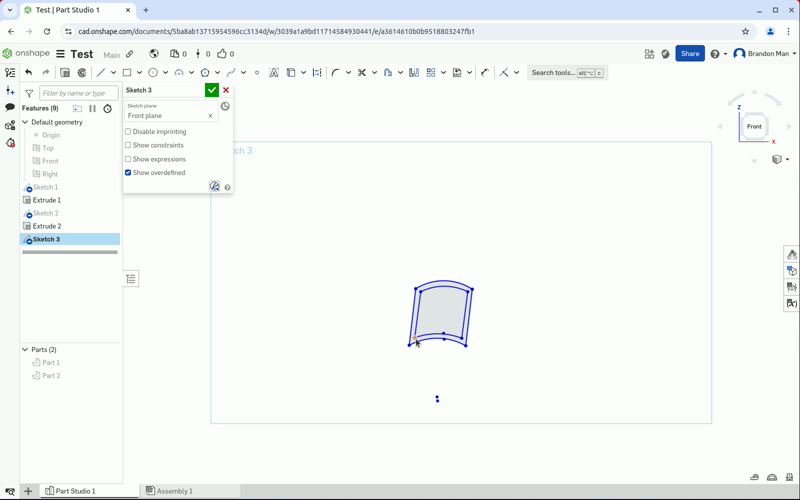
scroll(6)
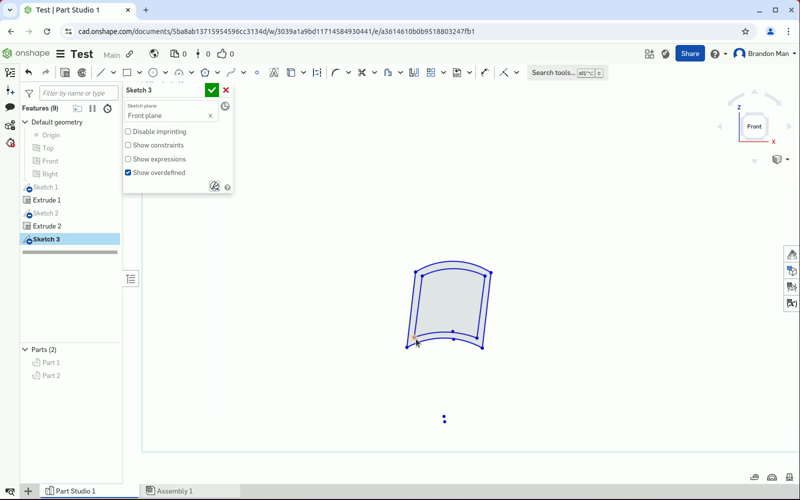
scroll(6)
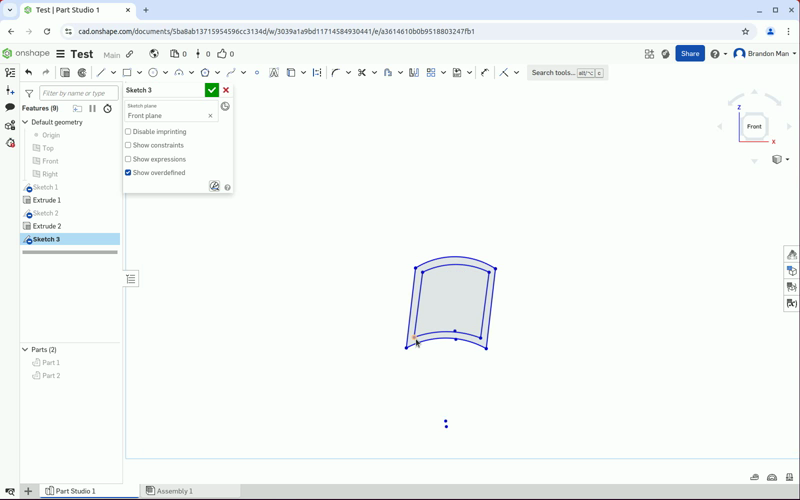
scroll(6)
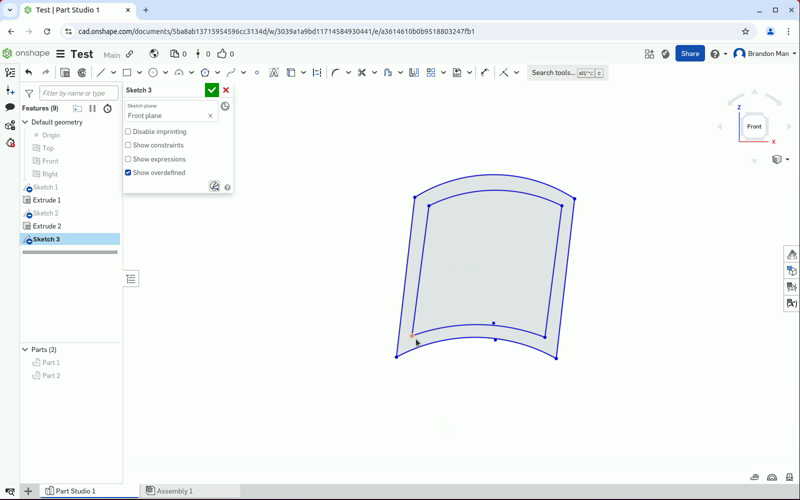
scroll(6)
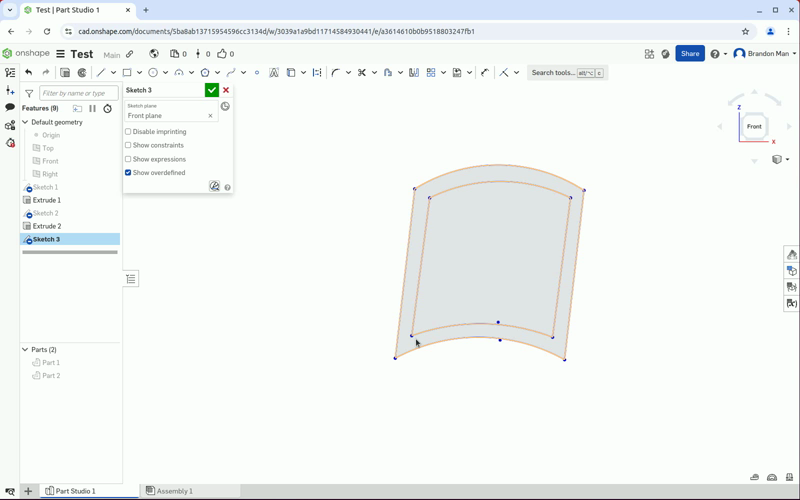
scroll(6)
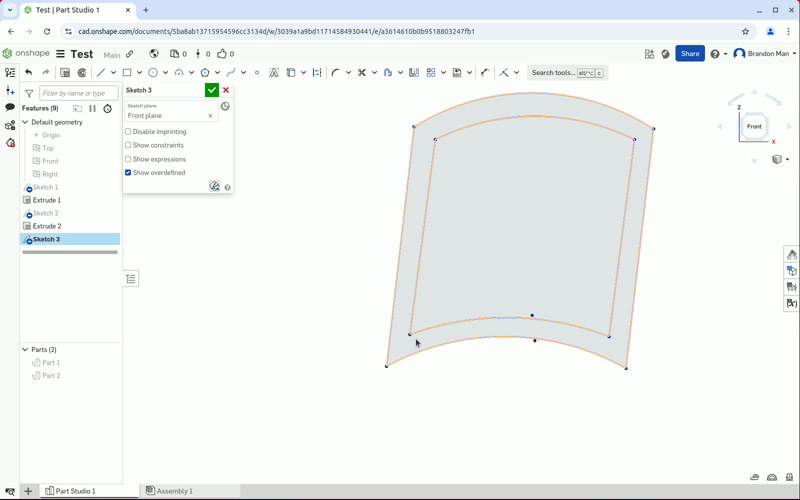
scroll(6)
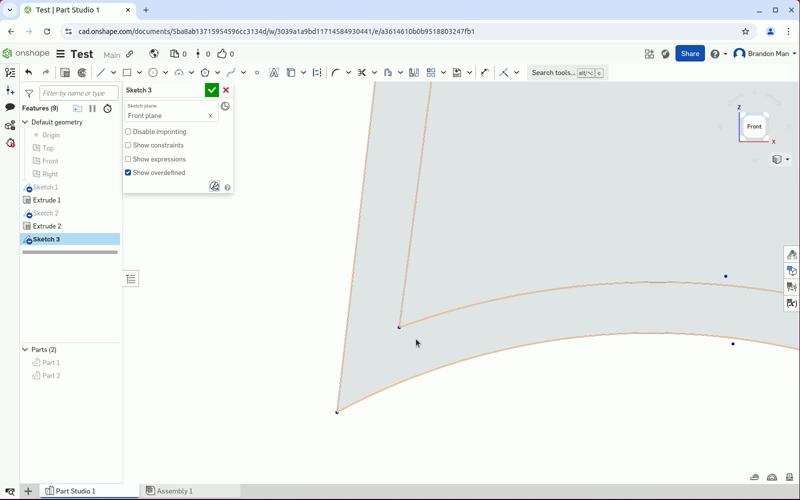
click(416, 338)
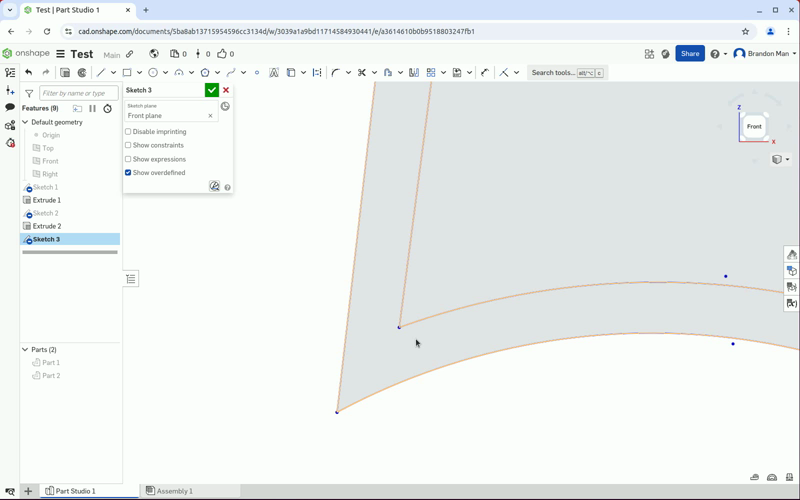
scroll(-6)
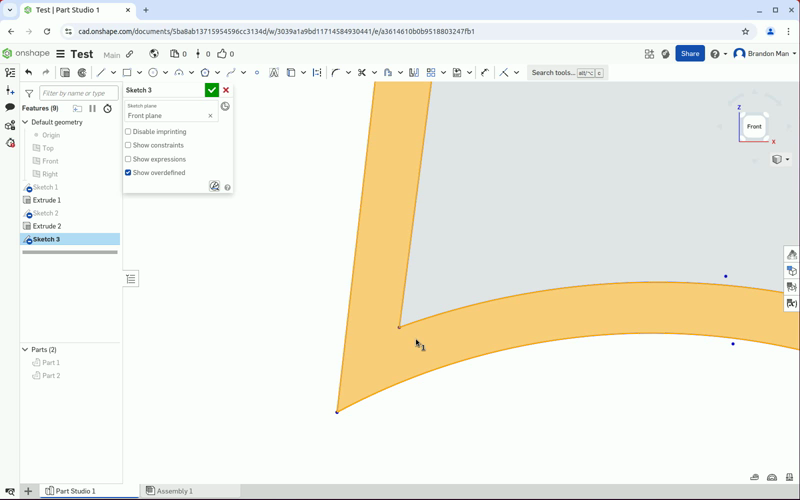
scroll(-6)
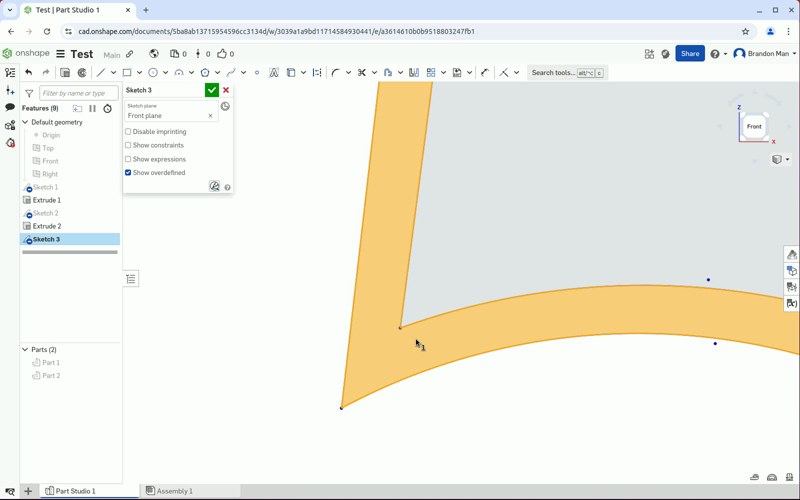
scroll(-6)
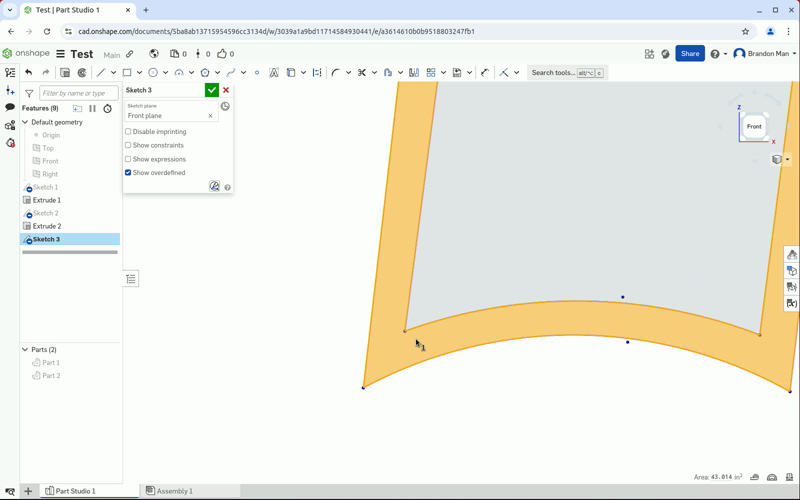
scroll(-6)
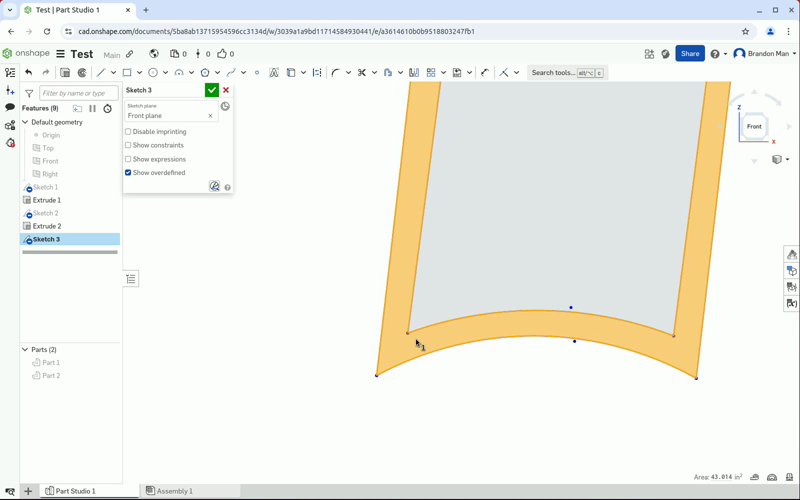
scroll(-6)
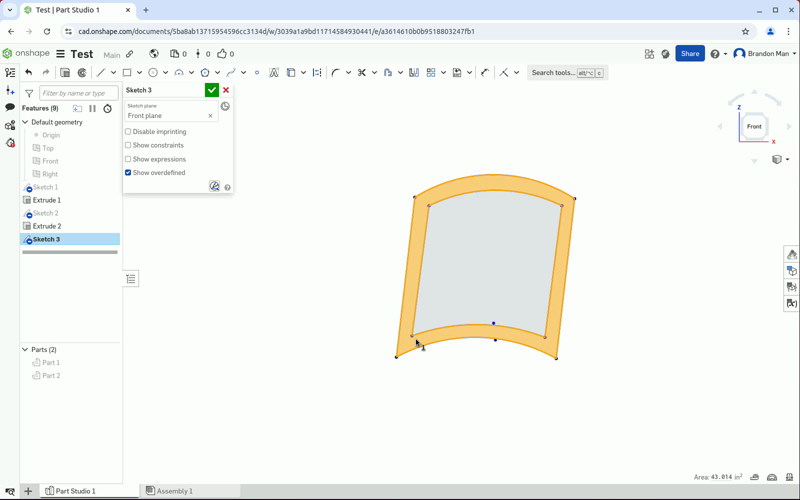
scroll(-6)
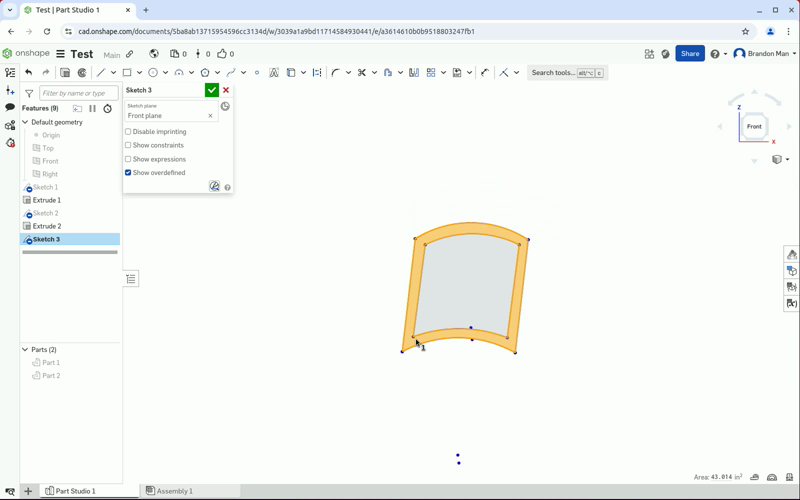
scroll(-6)
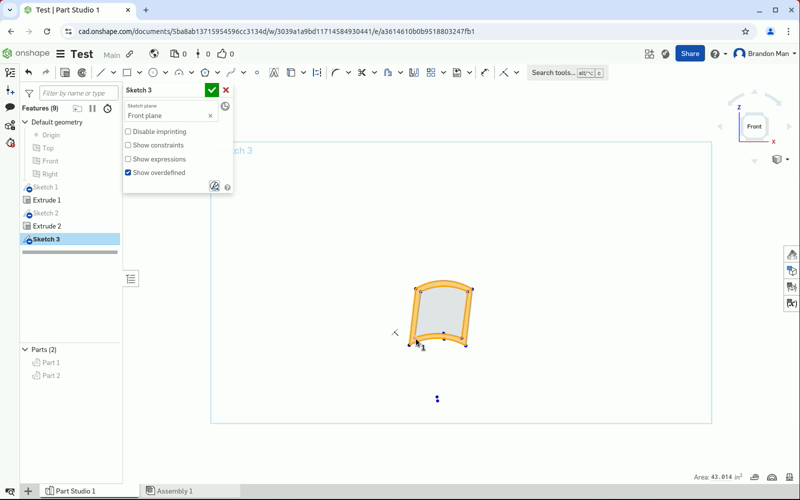
mouse_move(73, 352)
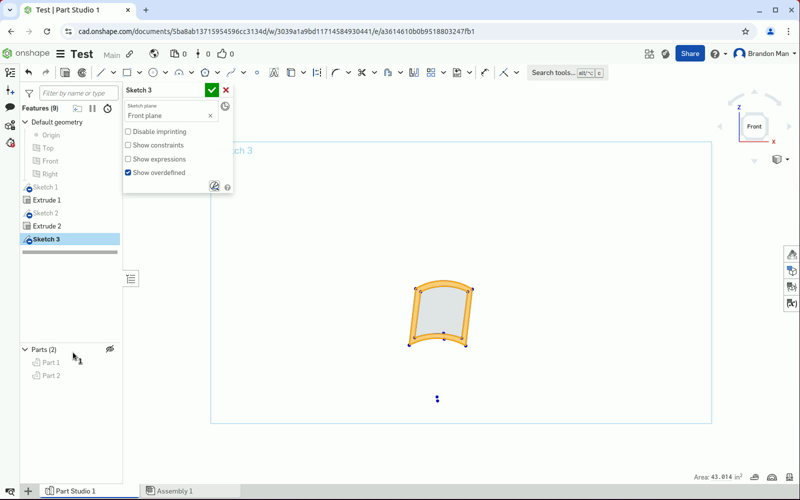
key(shift+y)
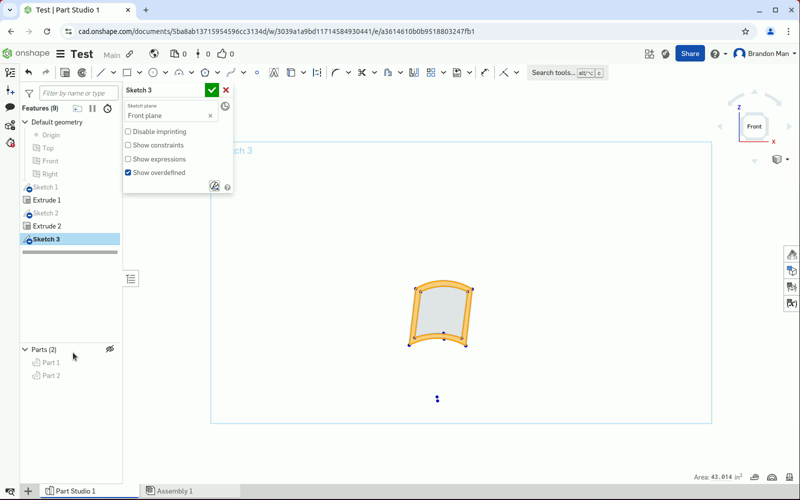
key(shift+e)
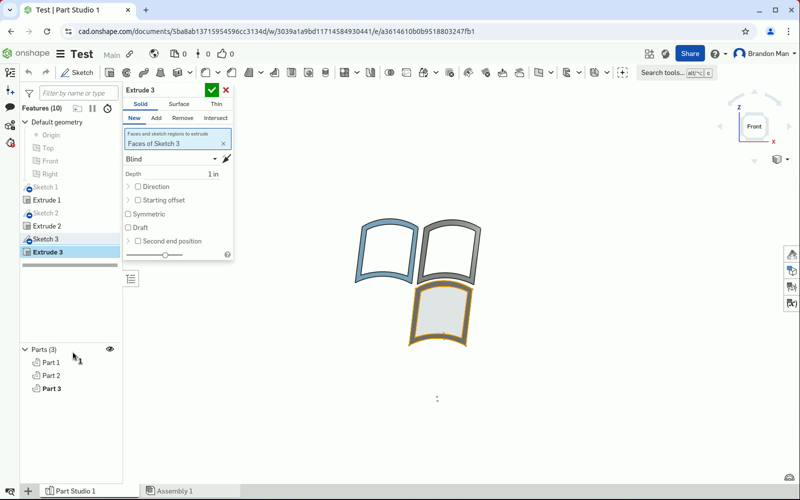
mouse_move(143, 106)
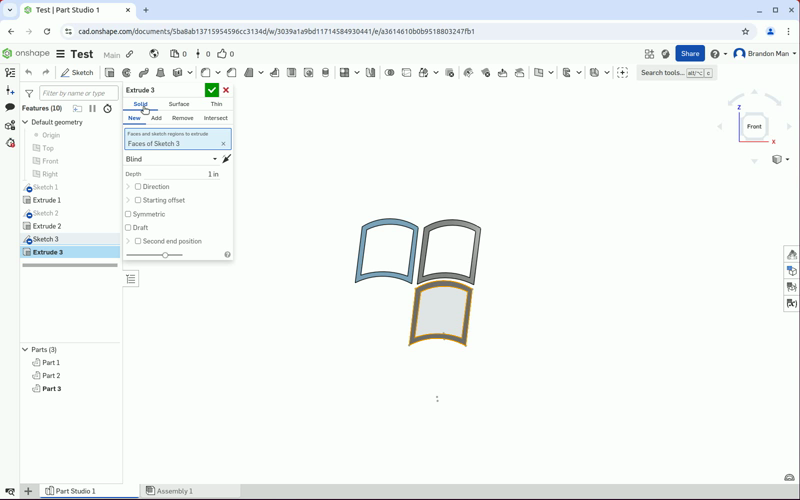
click(143, 106)
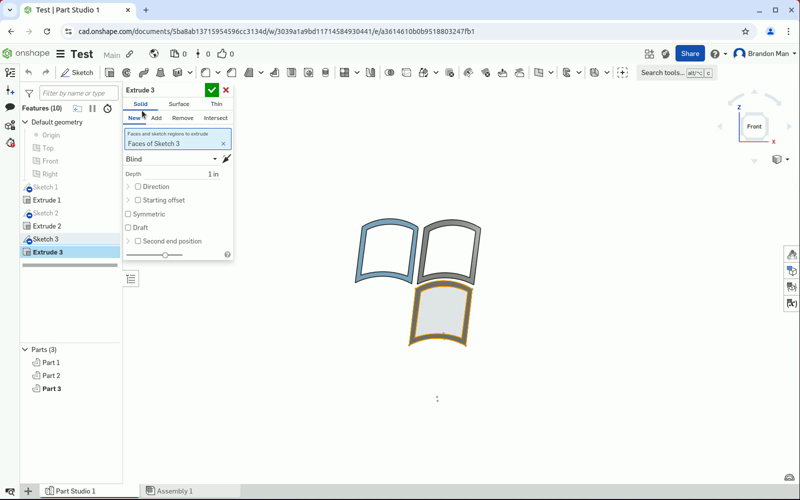
mouse_move(137, 120)
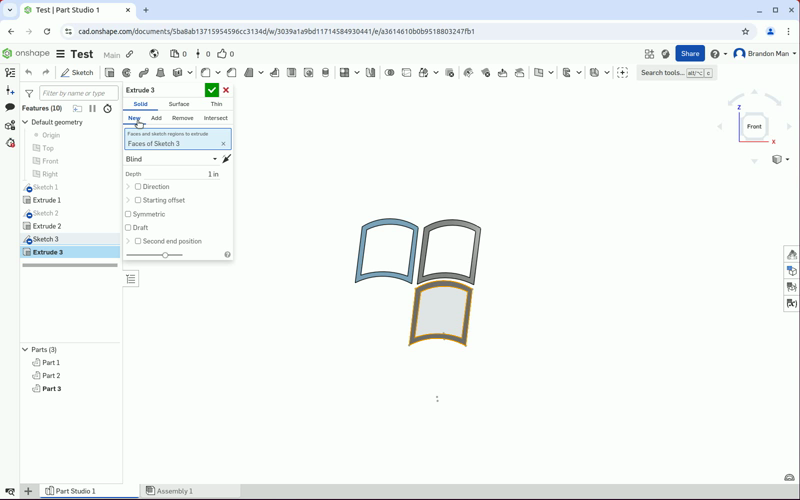
click(137, 120)
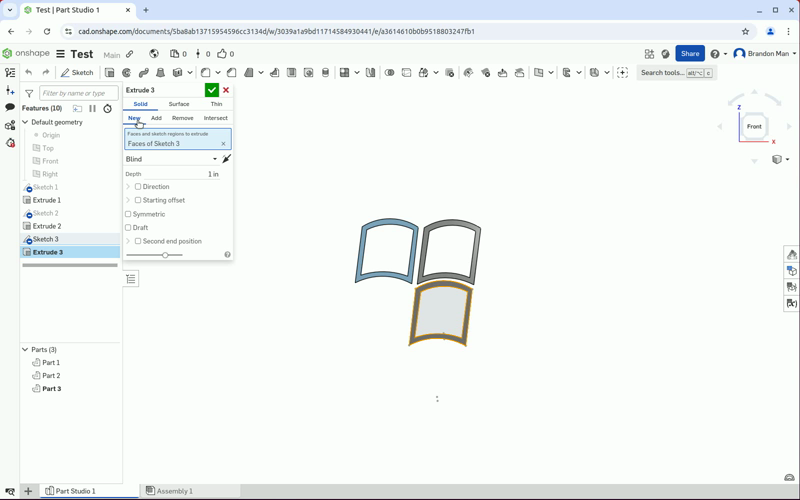
key(tab, 4)
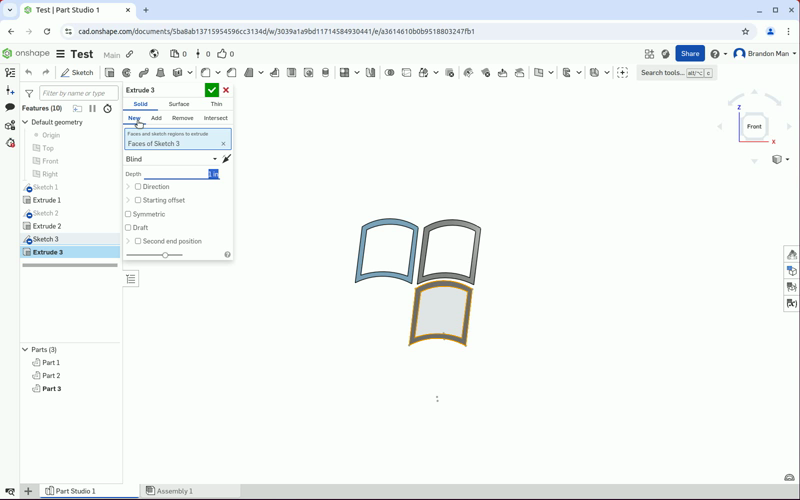
text(9.628)
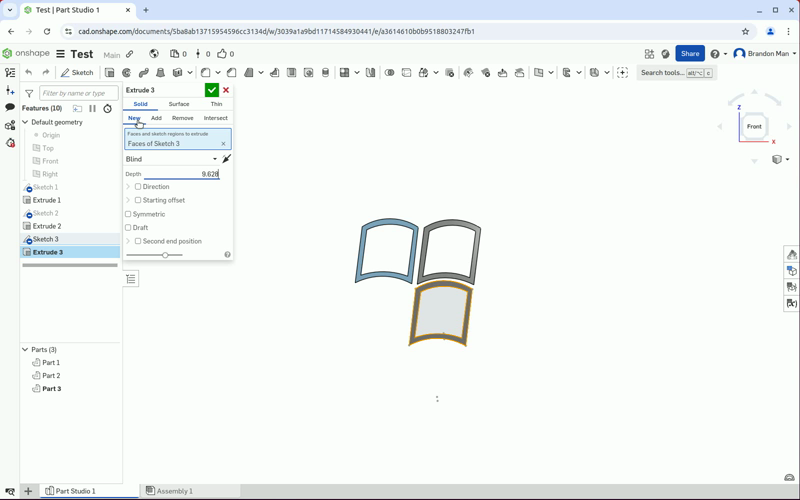
key(enter)
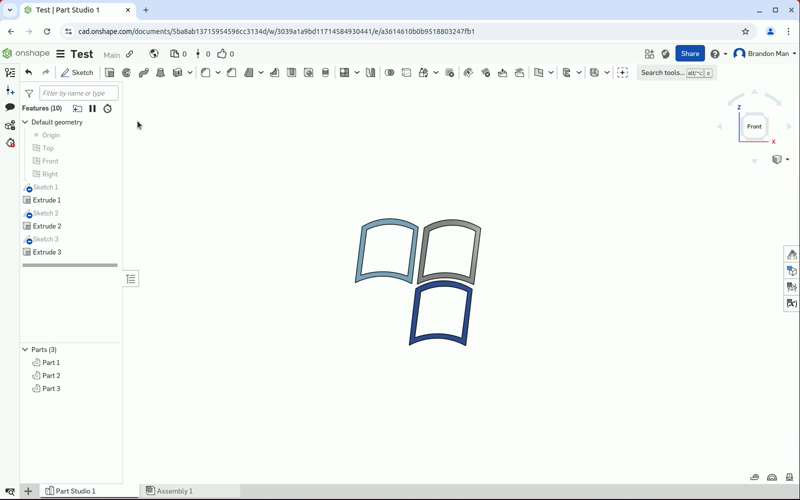
key(shift+h)
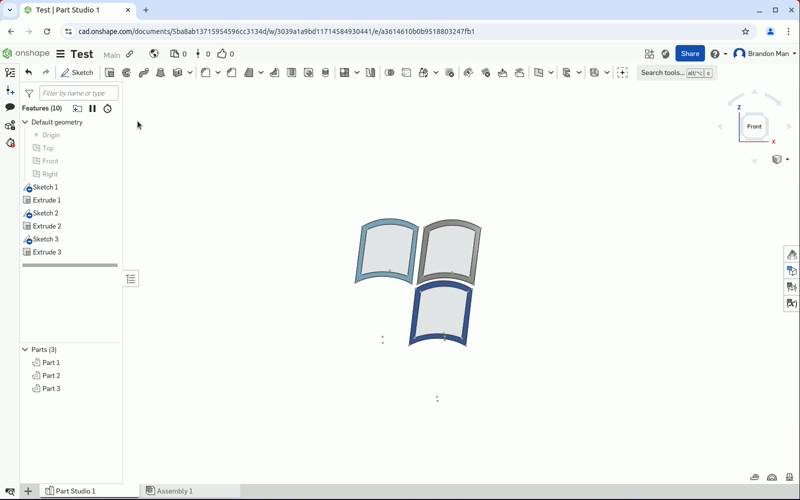
key(shift+h)
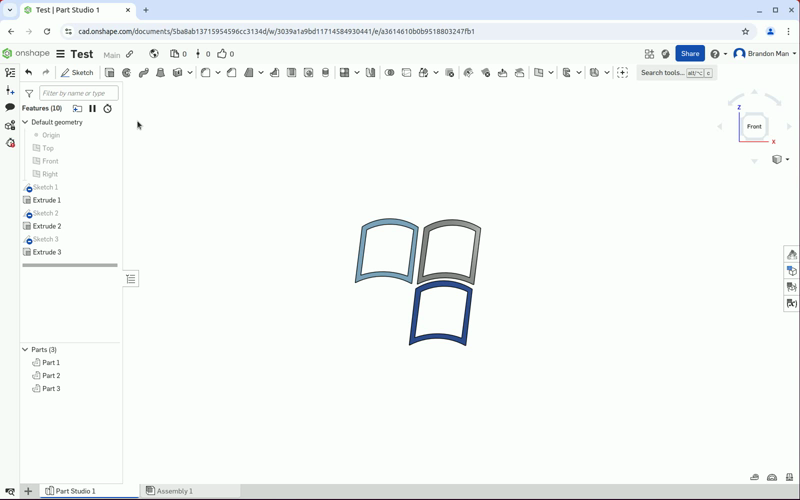
mouse_move(73, 189)
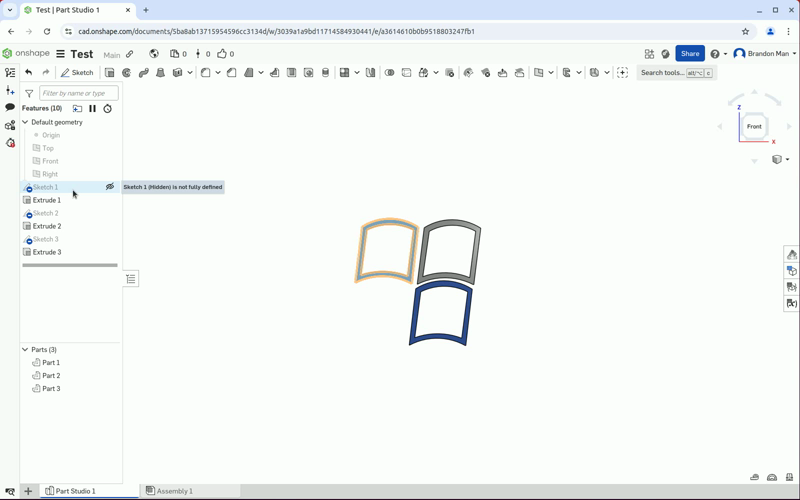
click(73, 189)
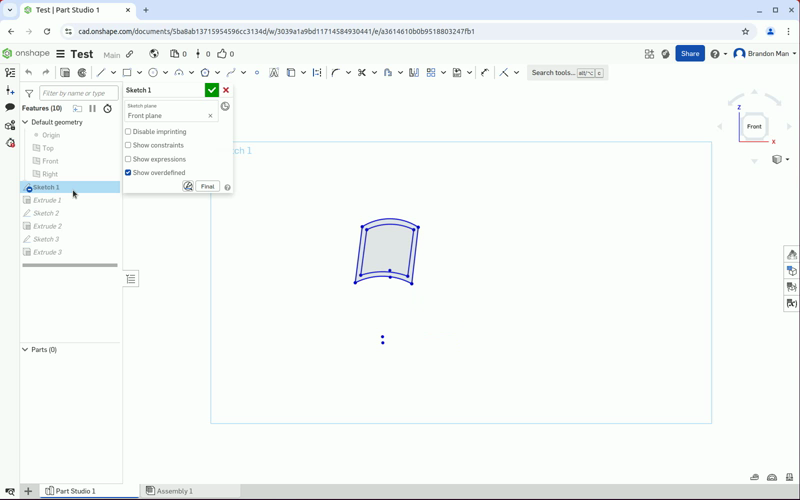
mouse_move(229, 92)
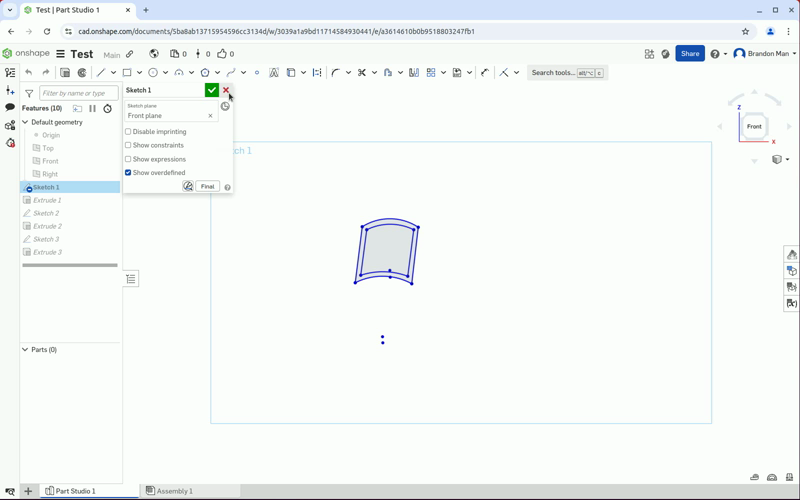
click(229, 92)
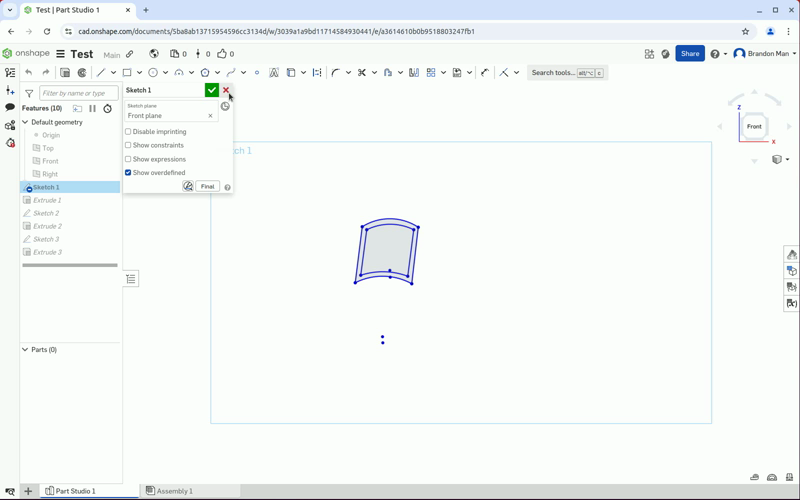
key(shift+s)
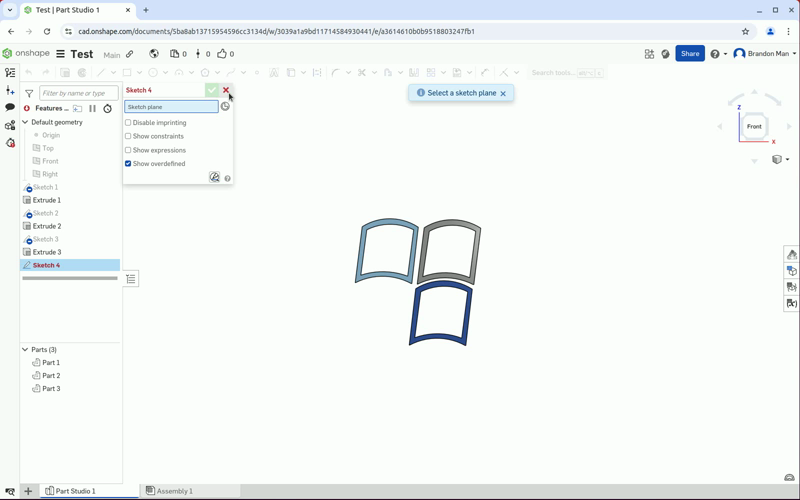
mouse_move(73, 163)
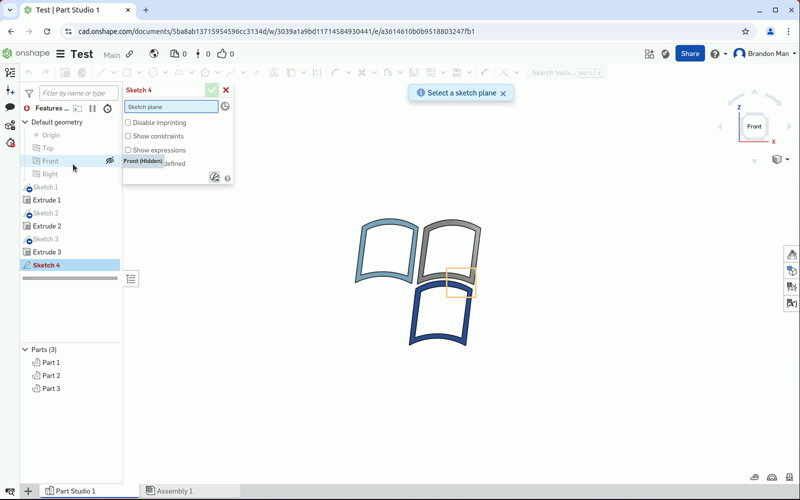
click(73, 163)
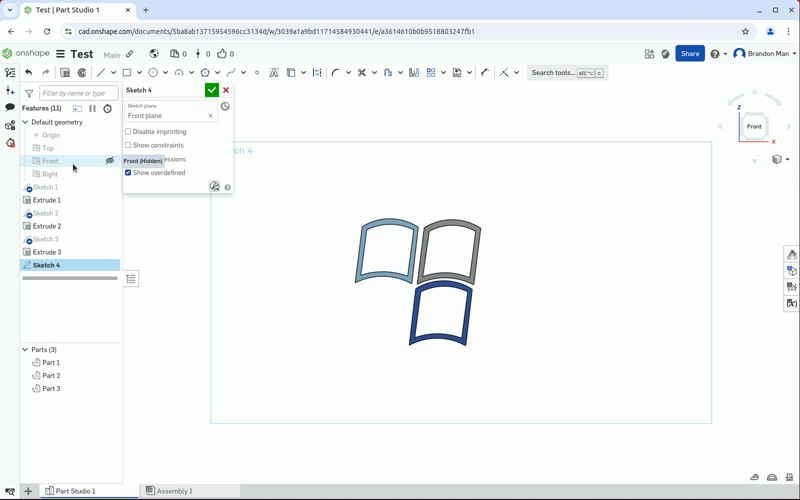
mouse_move(73, 352)
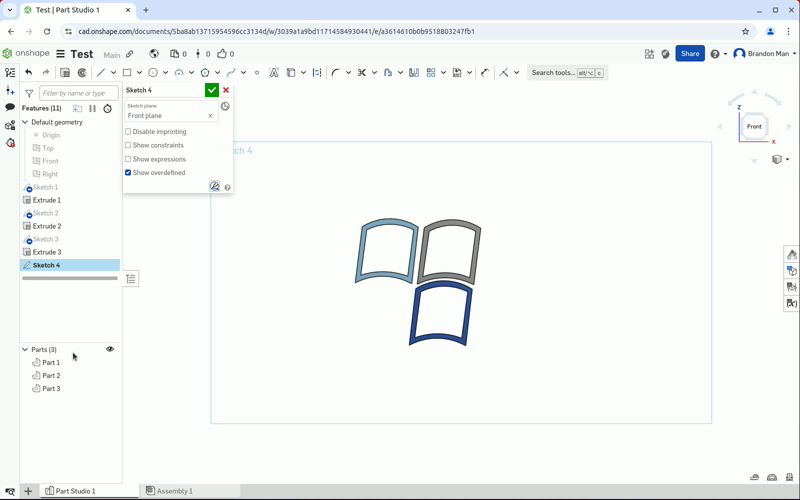
key(y)
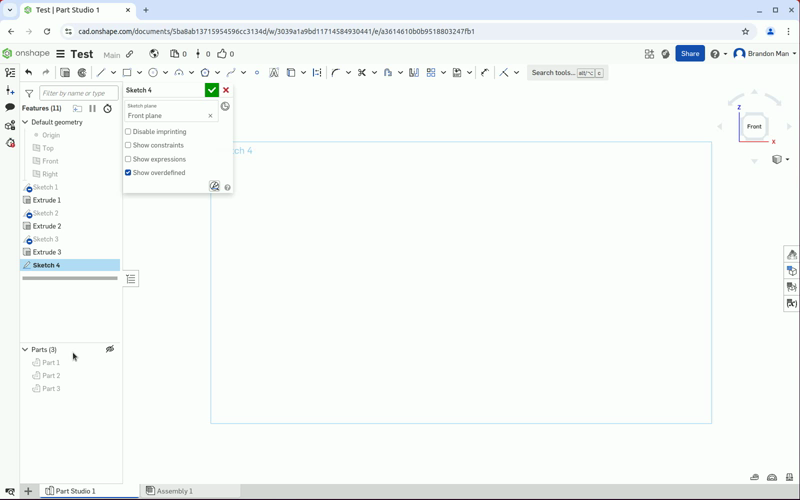
key(a)
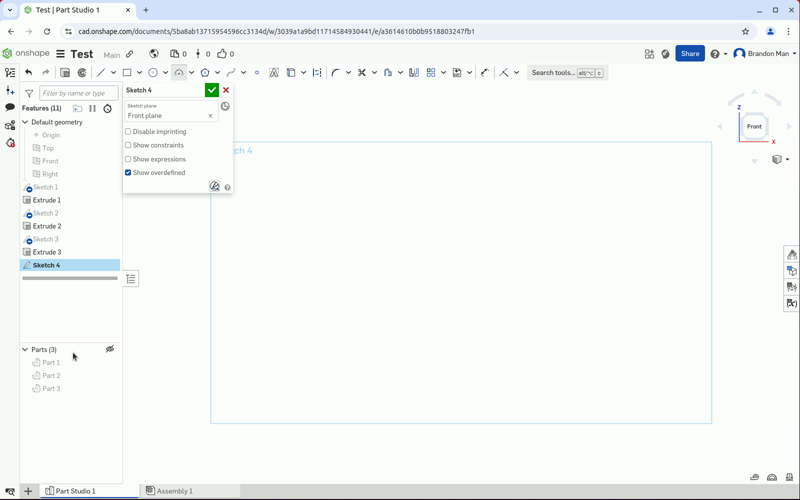
key_down(shift)
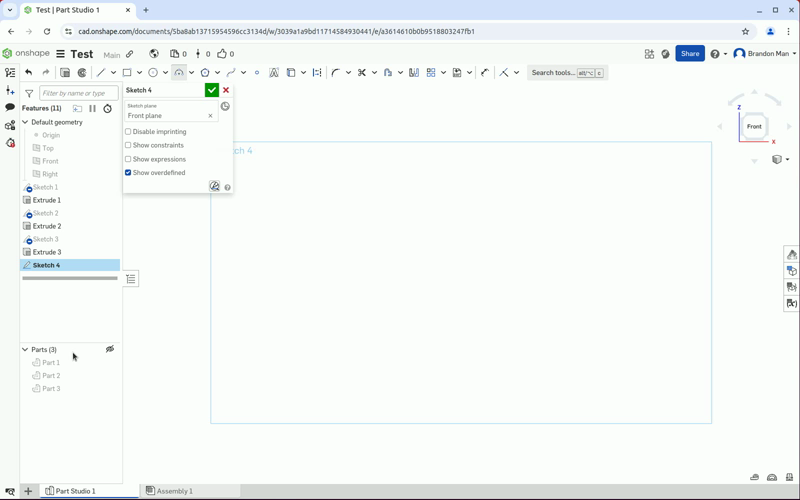
mouse_move(348, 343)
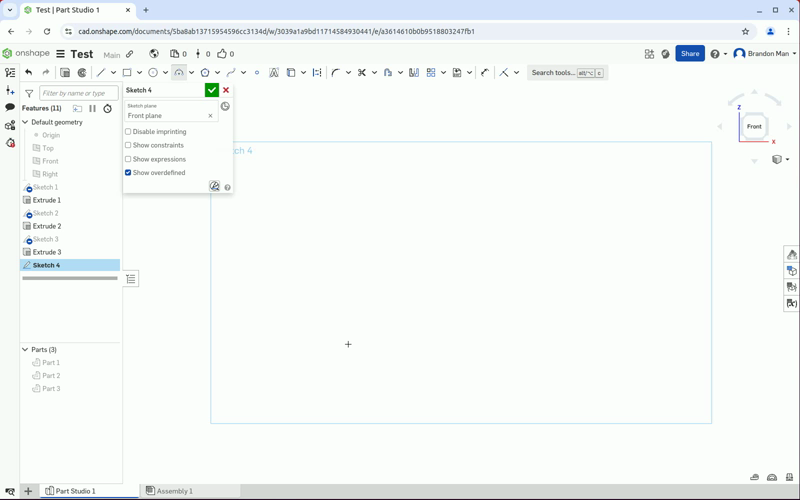
click(348, 343)
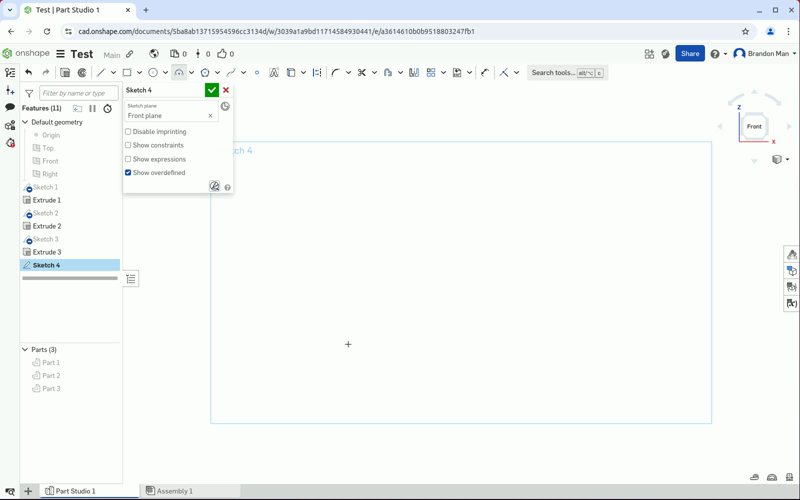
key_up(shift)
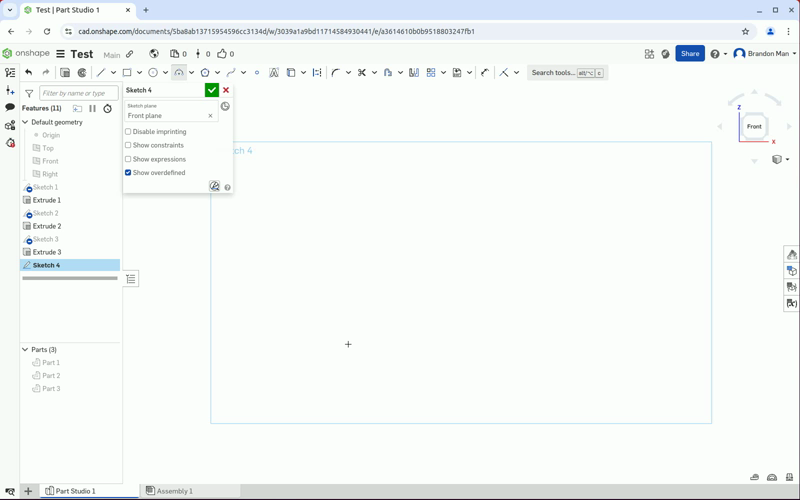
key_down(shift)
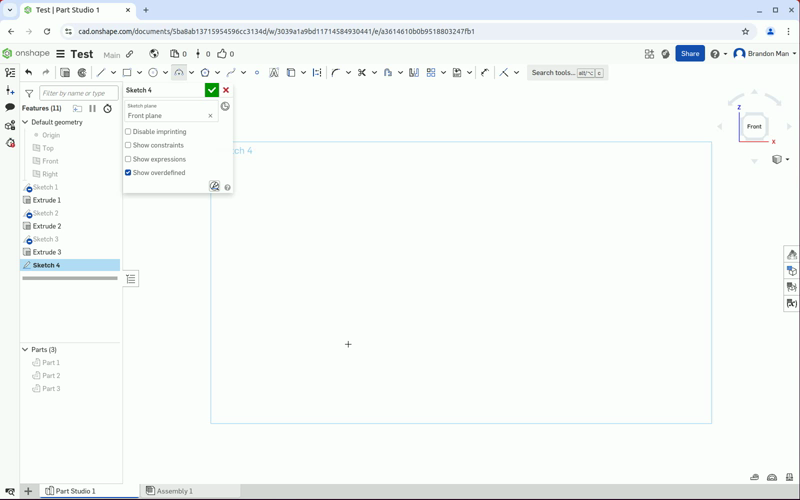
mouse_move(404, 344)
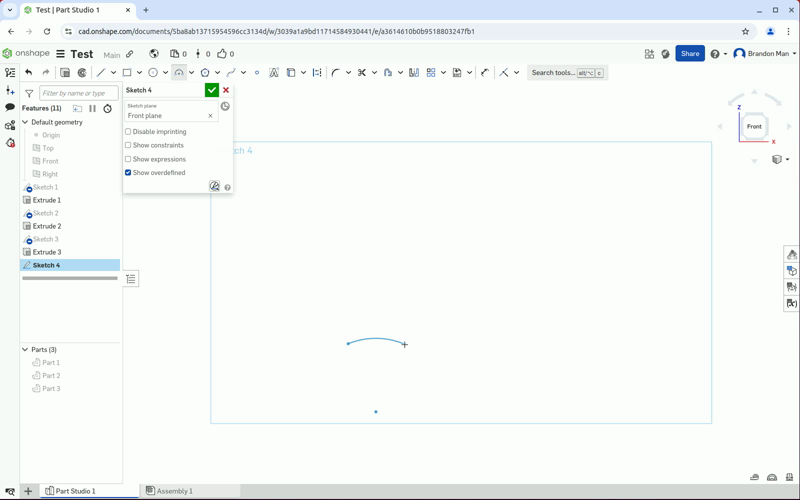
click(404, 344)
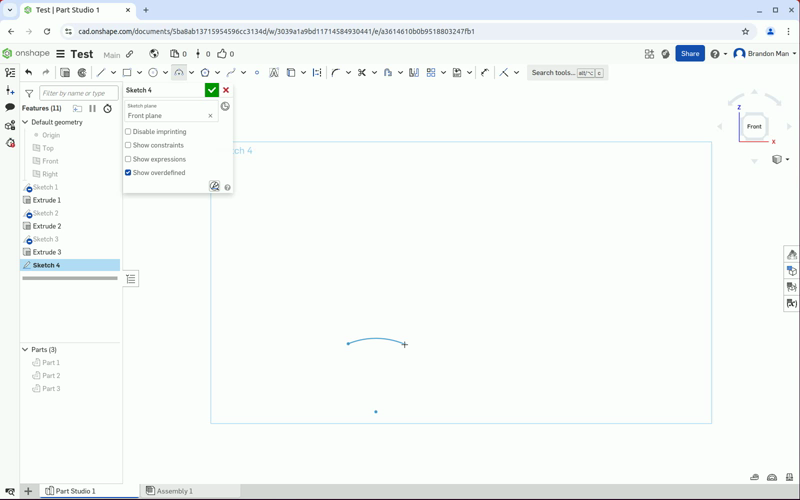
mouse_move(376, 337)
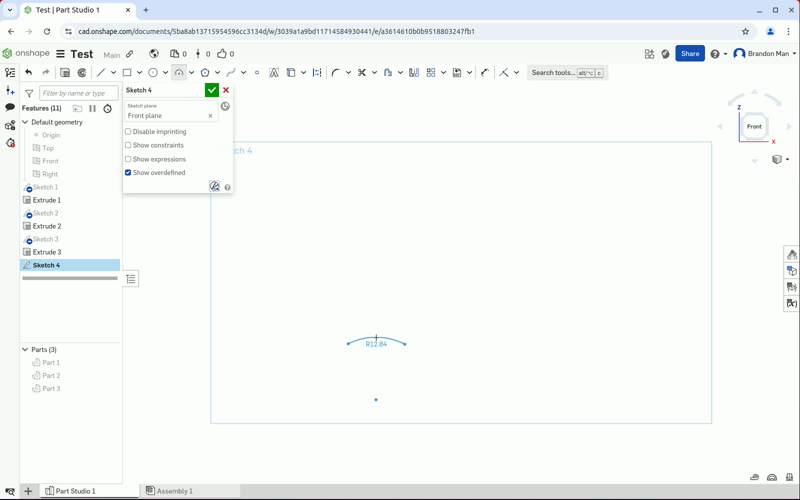
click(376, 337)
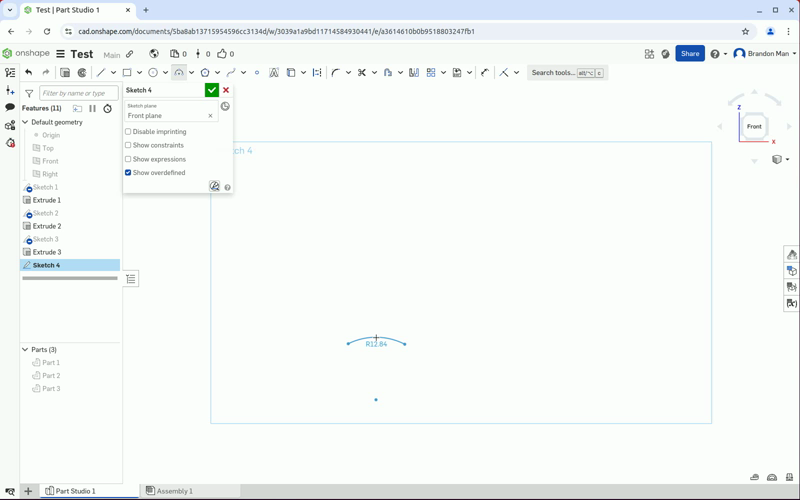
key_up(shift)
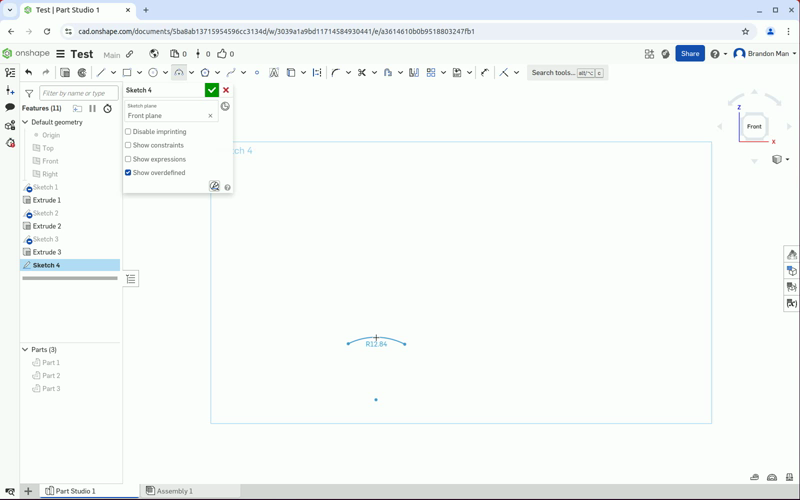
key(esc)
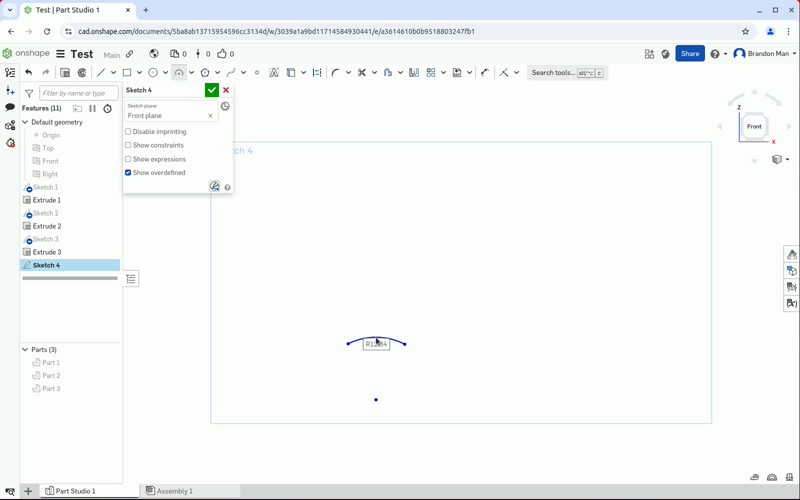
key(l)
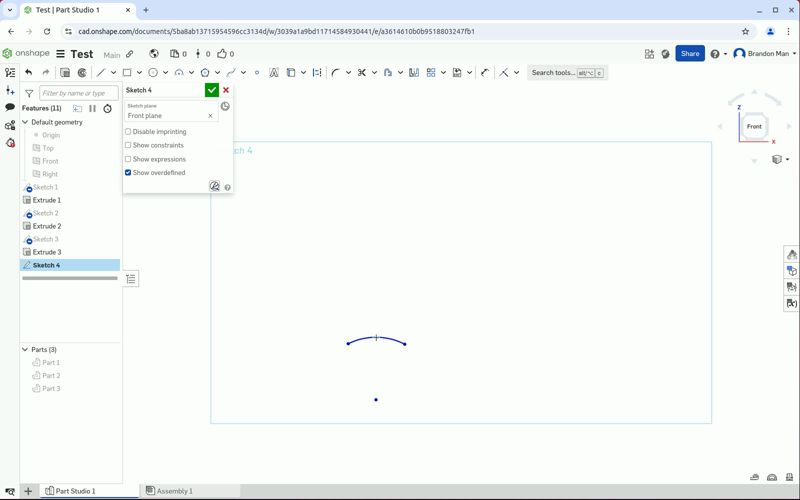
mouse_move(404, 344)
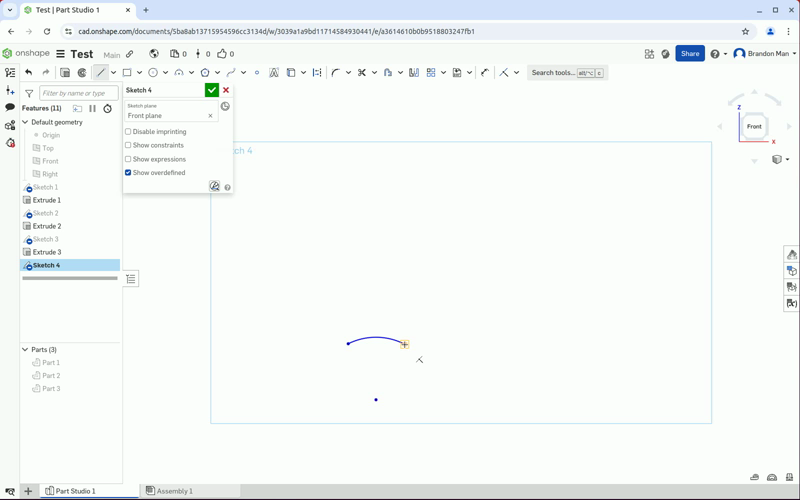
click(404, 344)
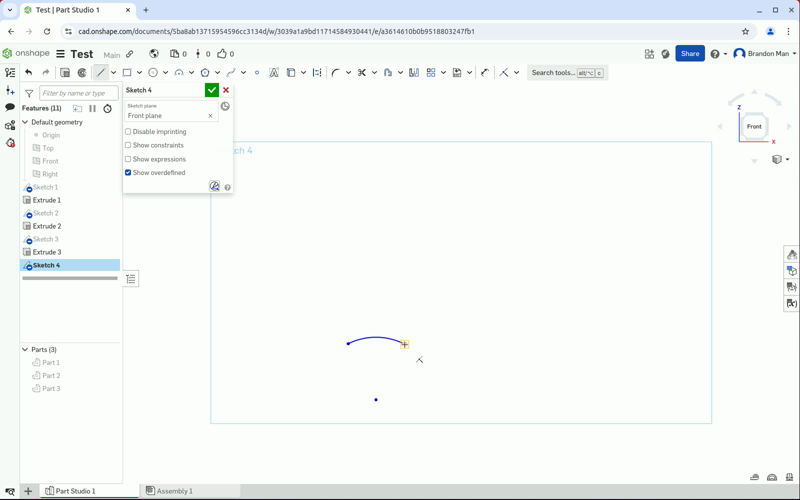
key_down(shift)
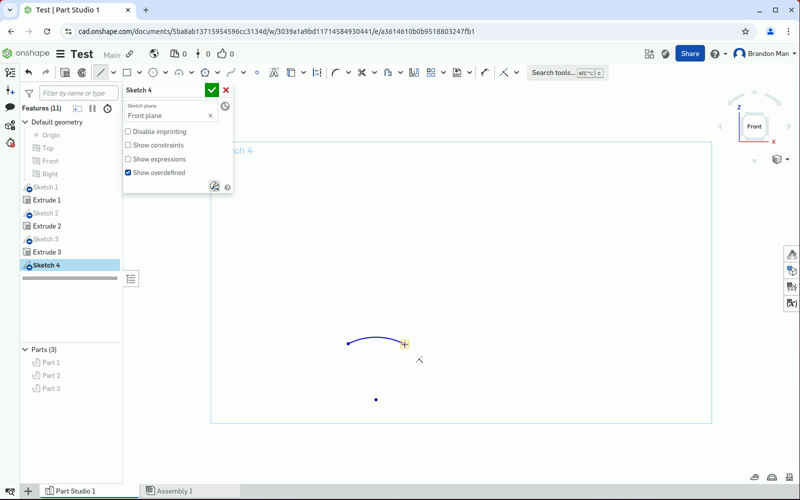
mouse_move(434, 344)
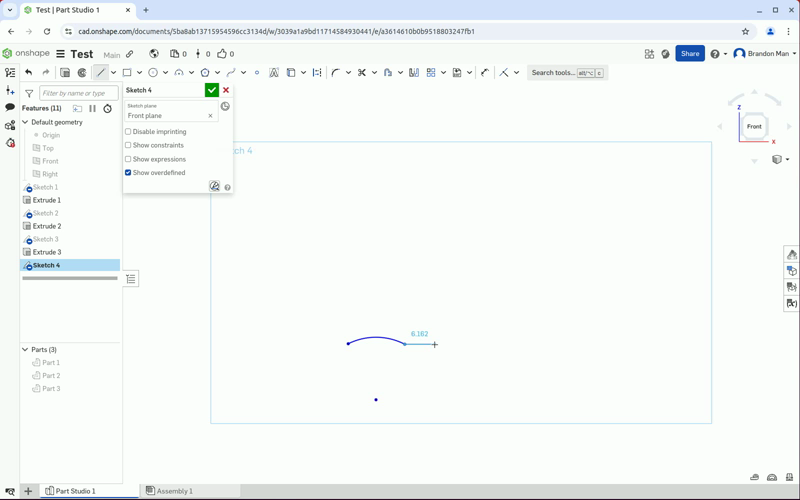
mouse_move(411, 288)
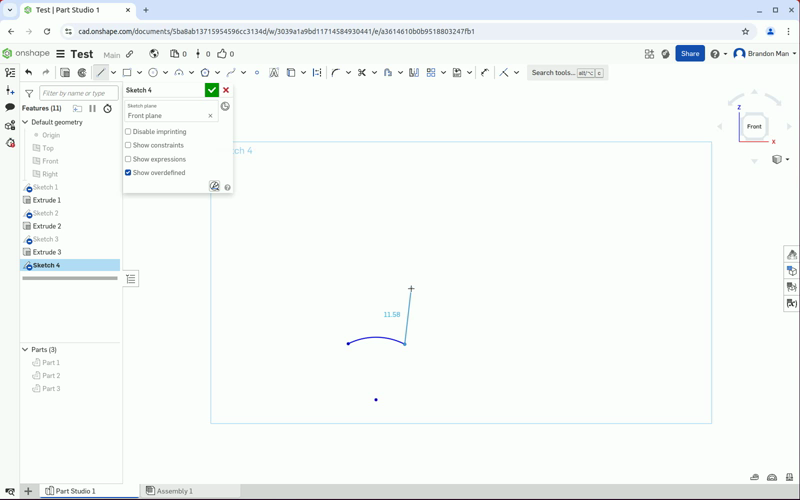
click(411, 288)
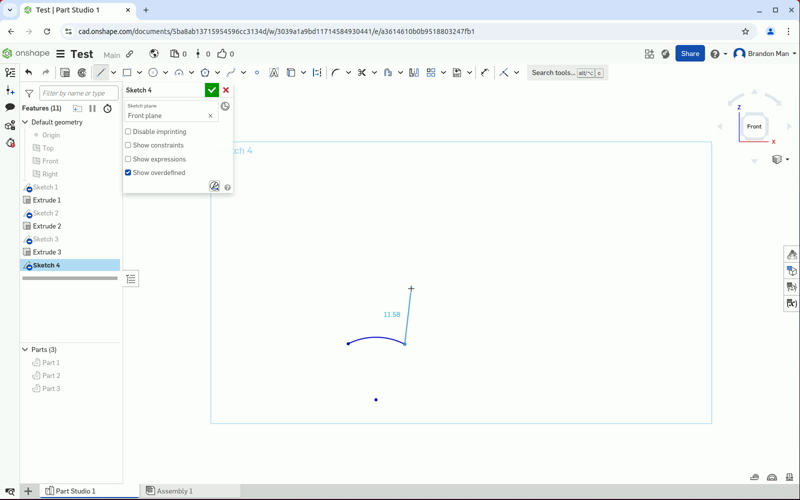
key_up(shift)
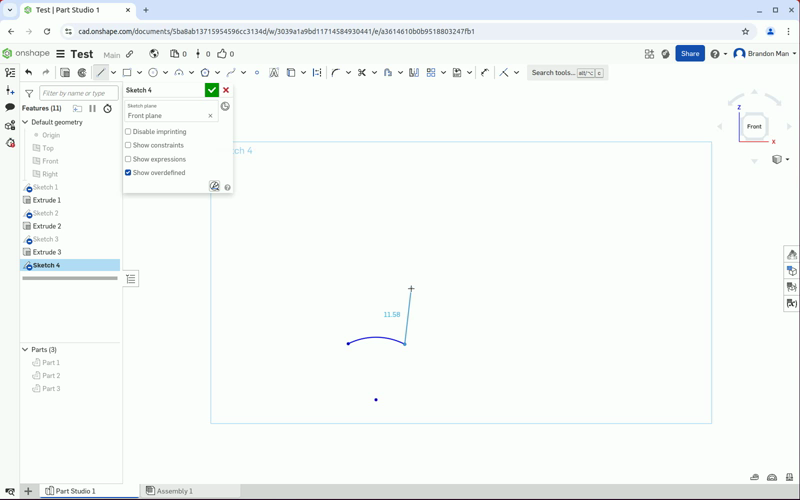
key(esc)
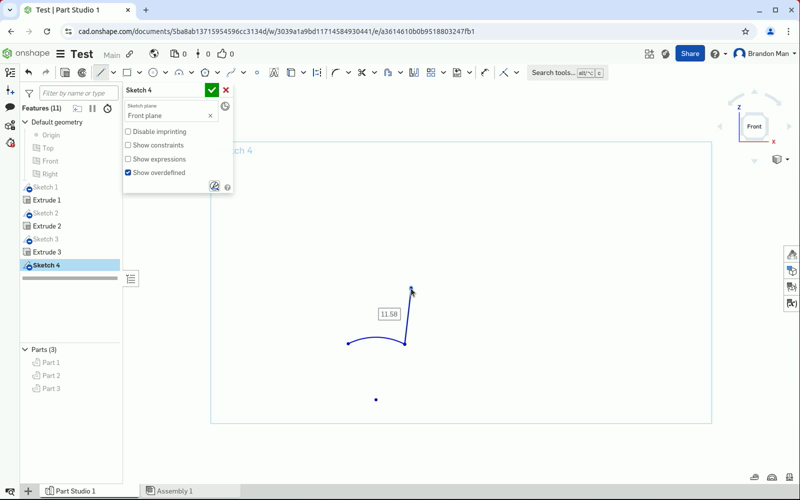
key(a)
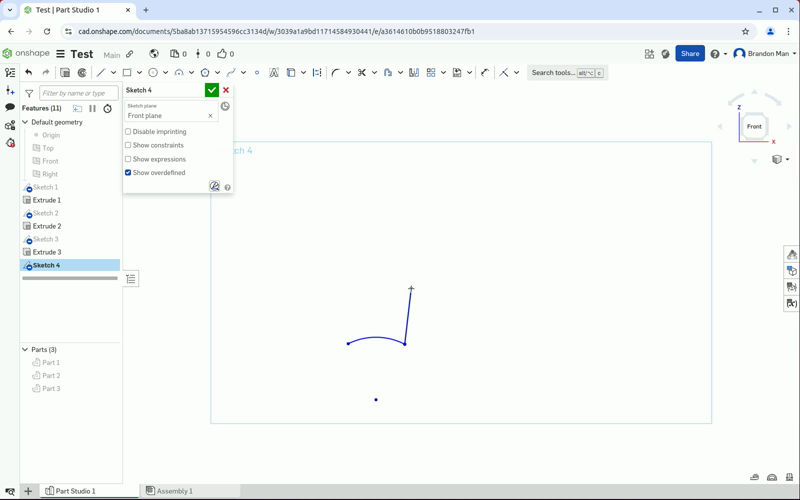
mouse_move(411, 288)
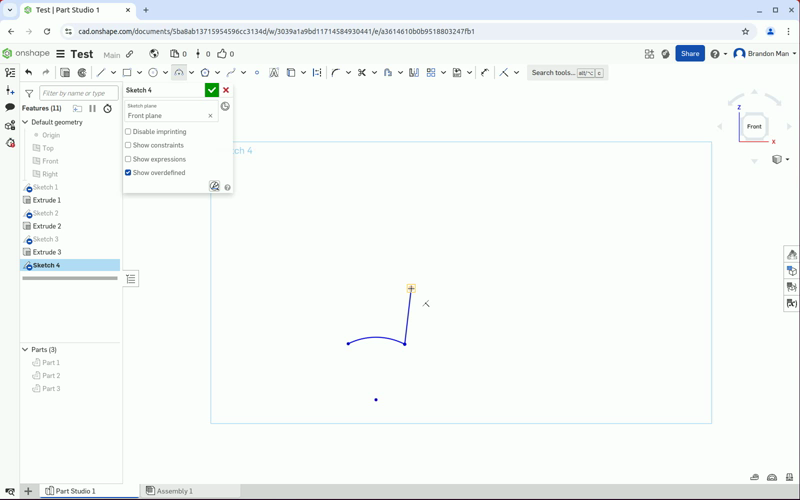
click(411, 288)
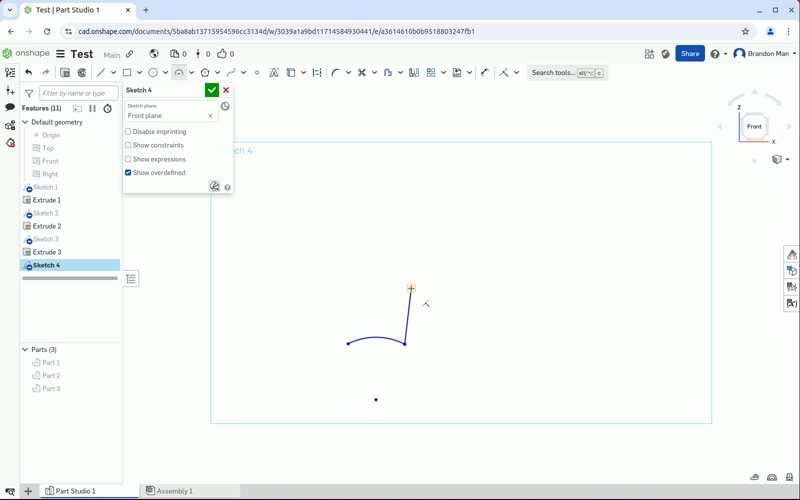
key_down(shift)
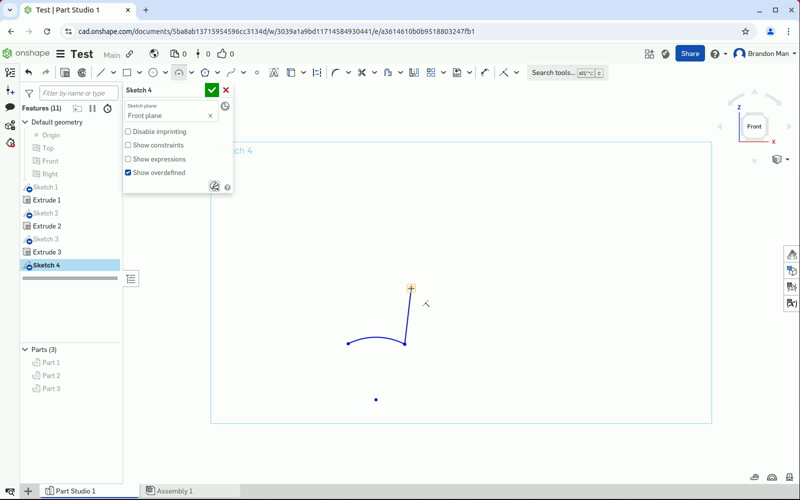
mouse_move(354, 287)
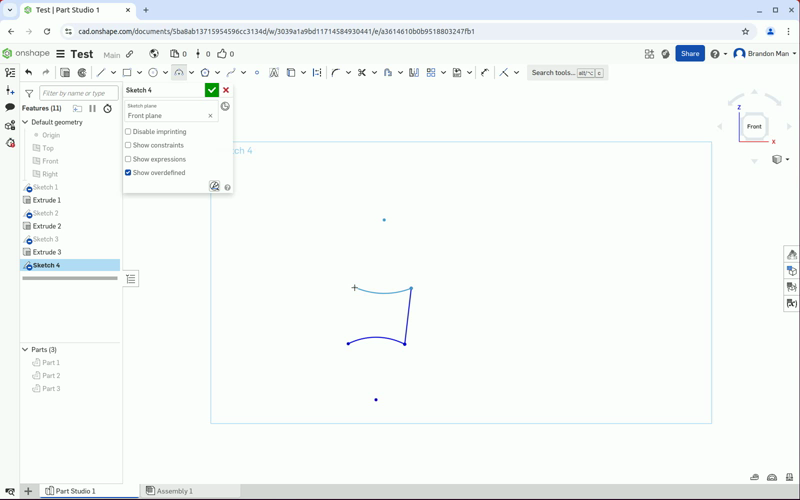
click(354, 287)
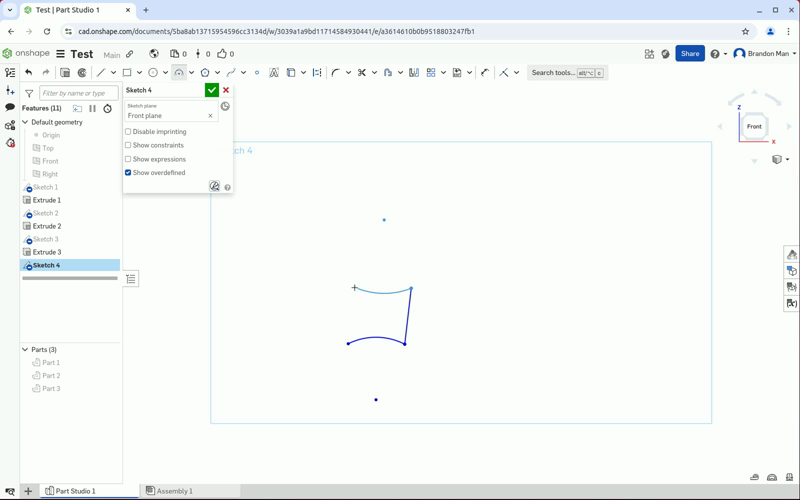
mouse_move(383, 279)
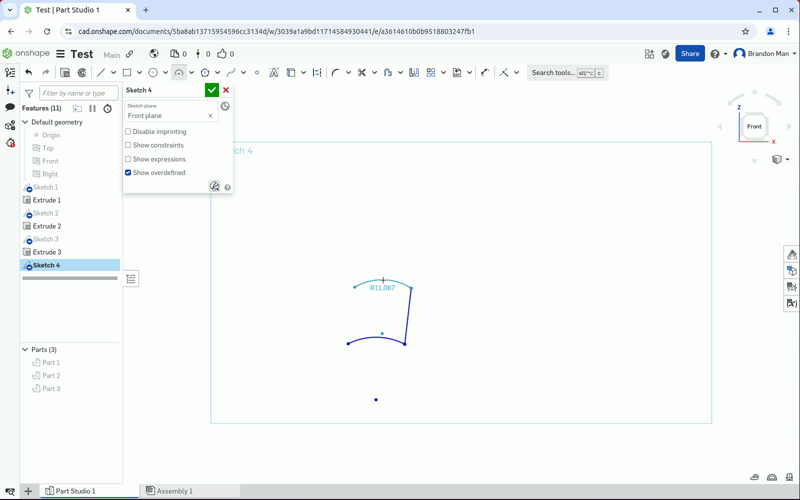
click(383, 279)
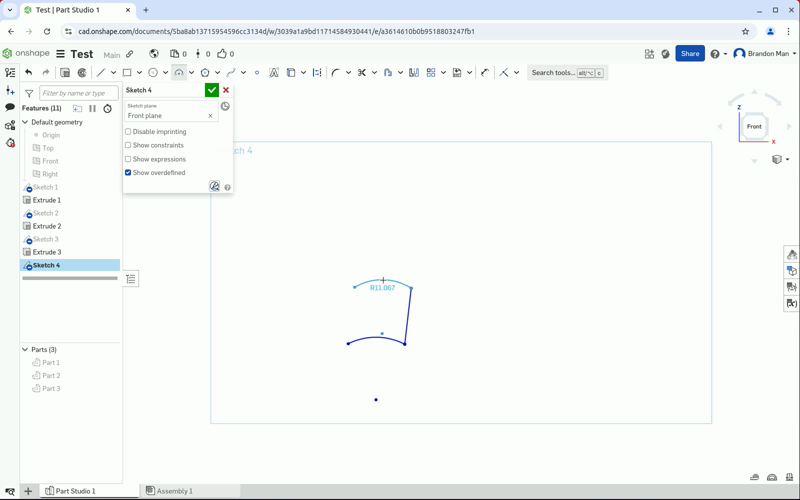
key_up(shift)
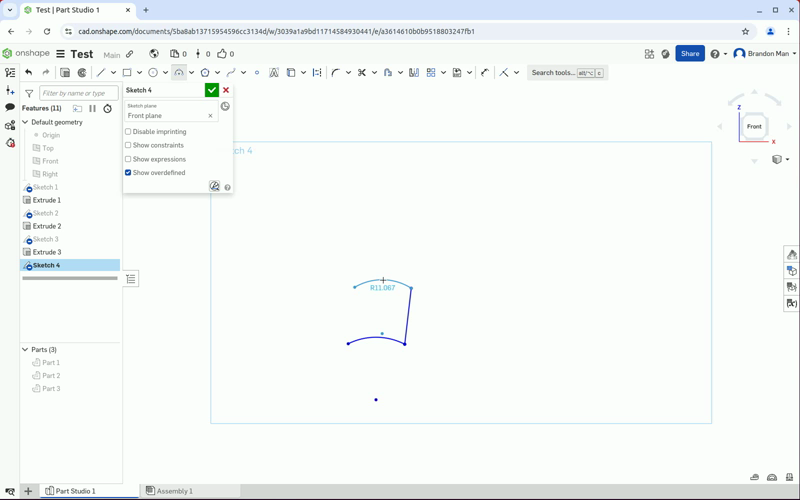
key(esc)
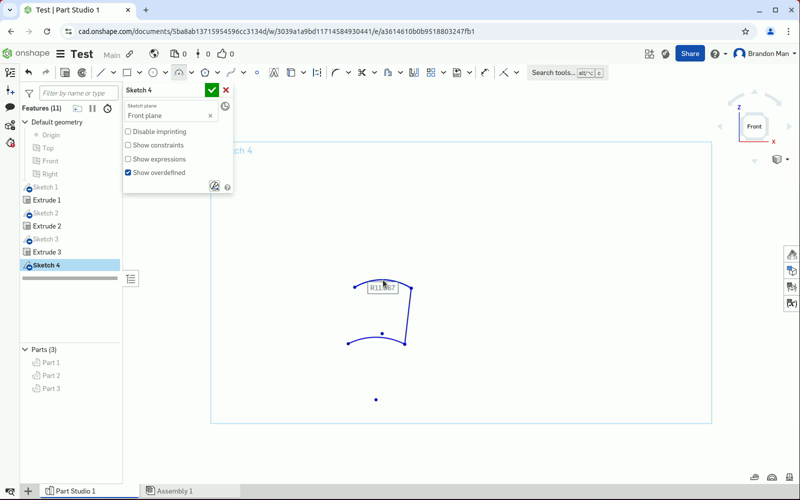
key(l)
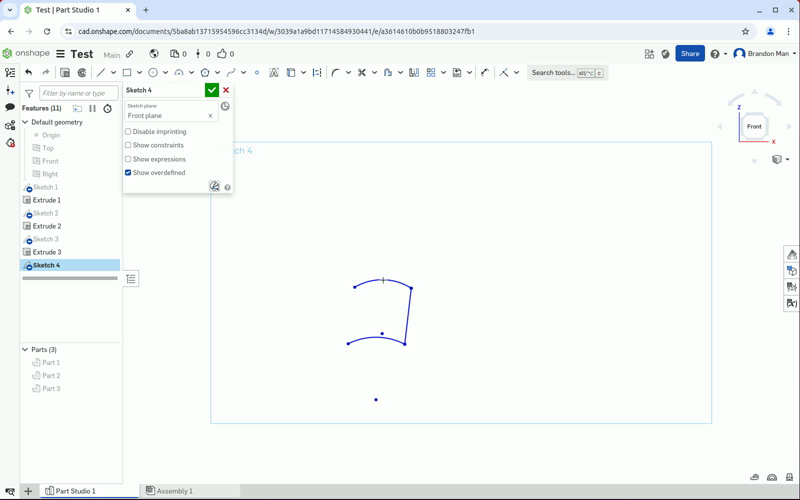
mouse_move(354, 287)
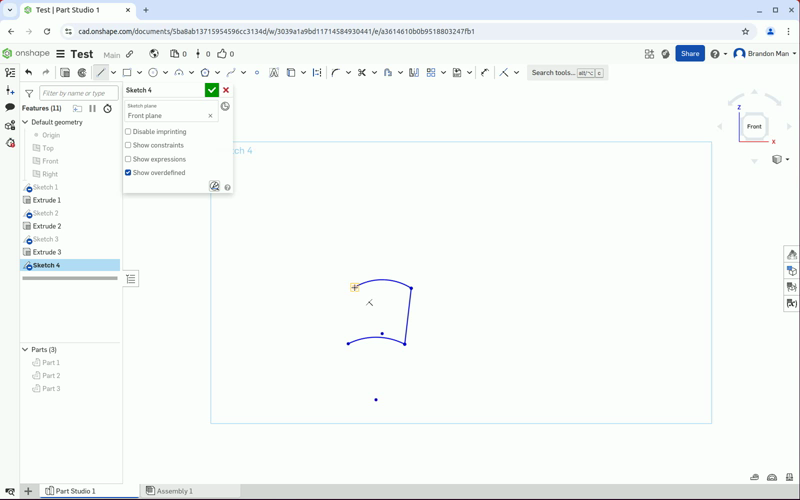
click(354, 287)
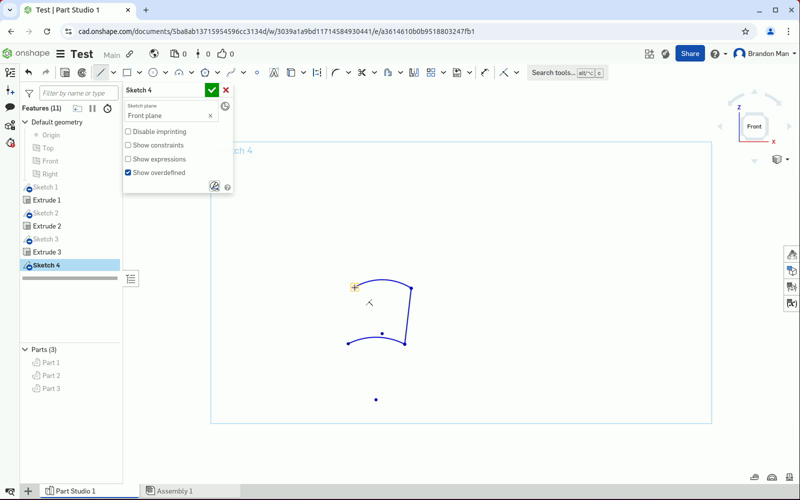
mouse_move(384, 287)
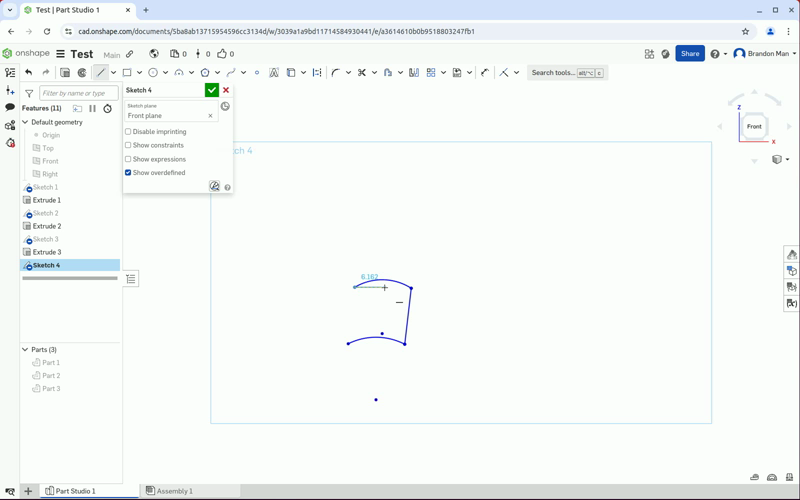
key_down(shift)
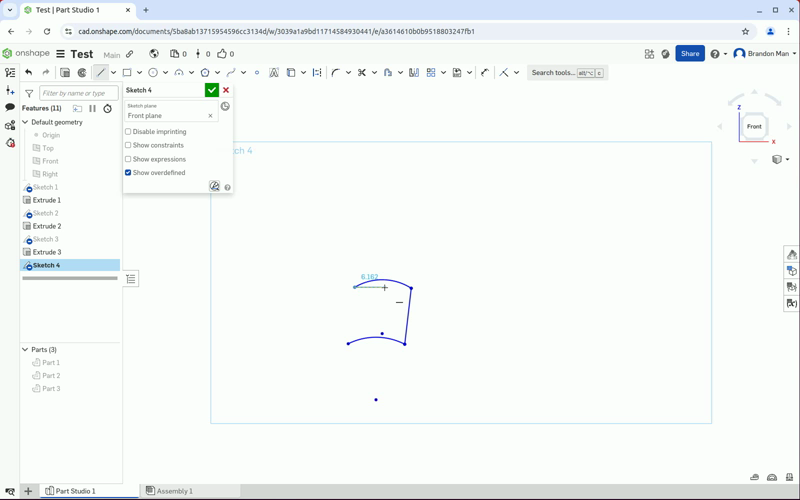
mouse_move(348, 343)
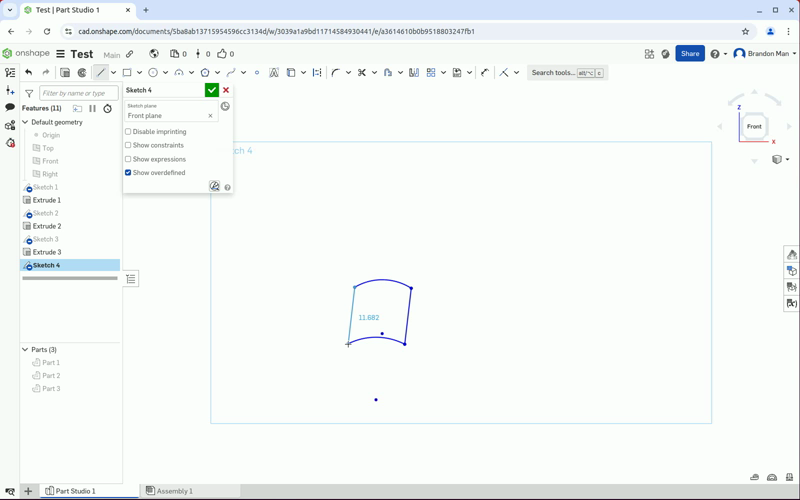
key_up(shift)
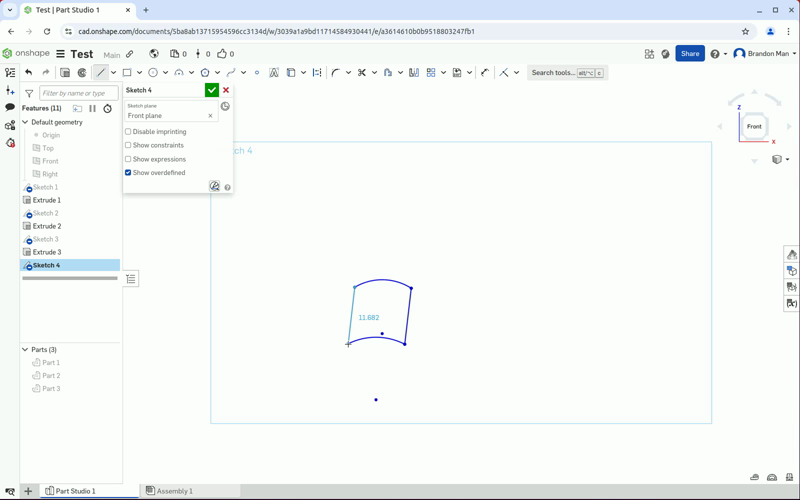
click(348, 343)
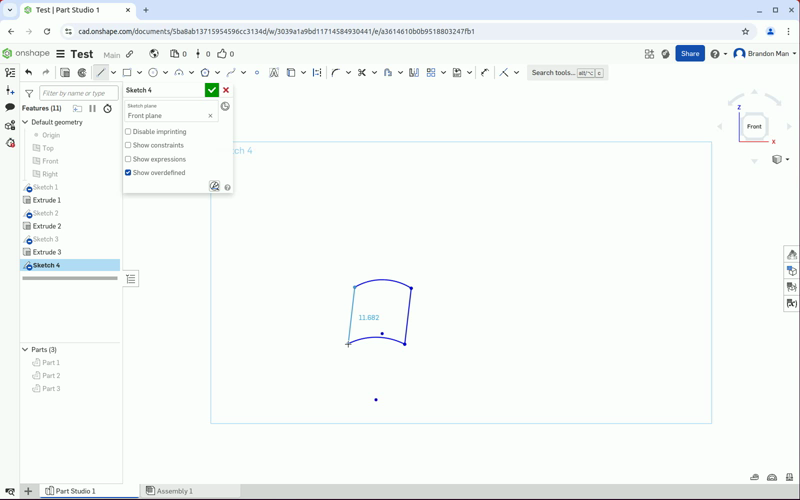
key(esc)
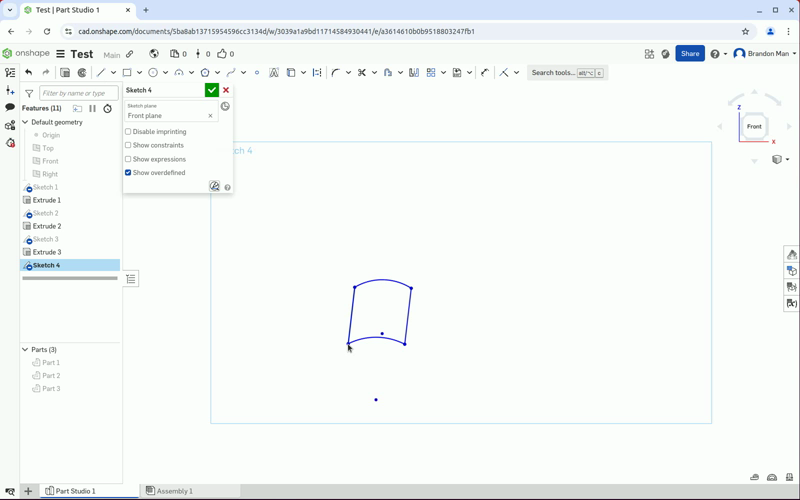
key(a)
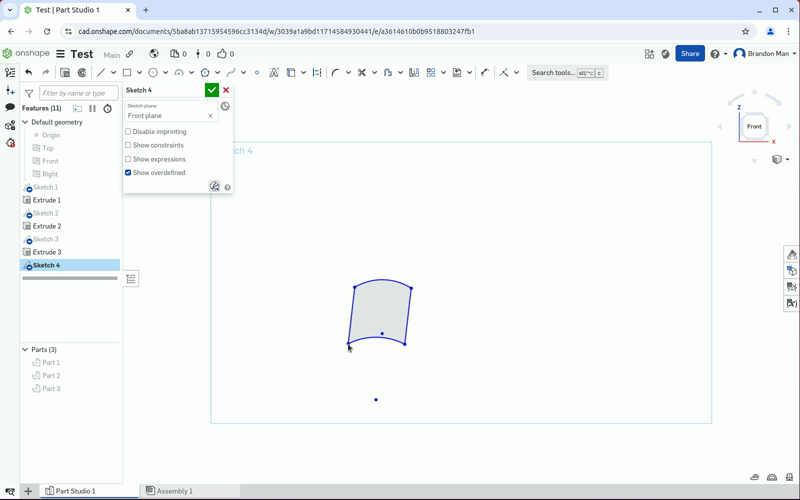
key_down(shift)
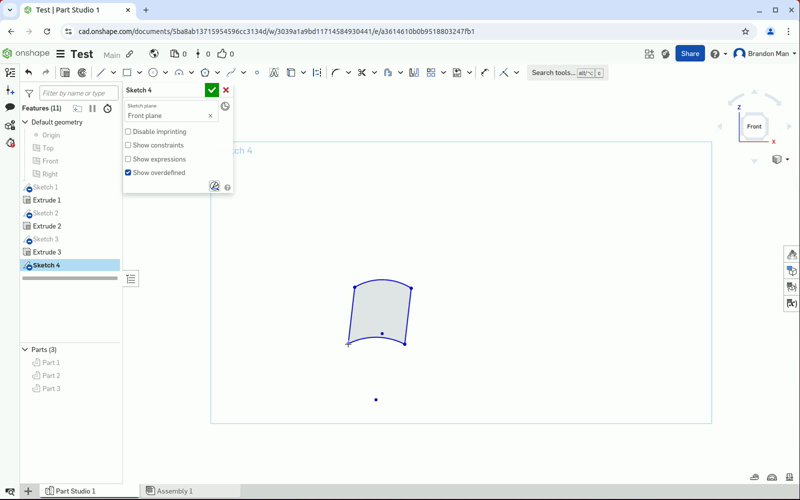
mouse_move(353, 336)
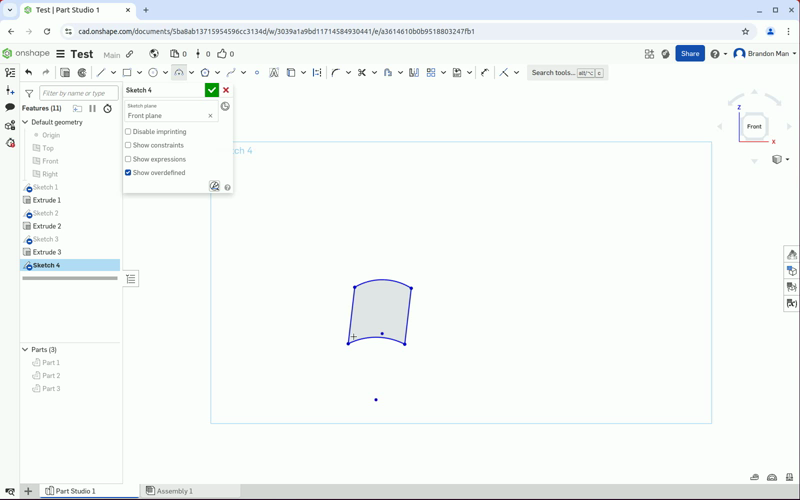
click(353, 336)
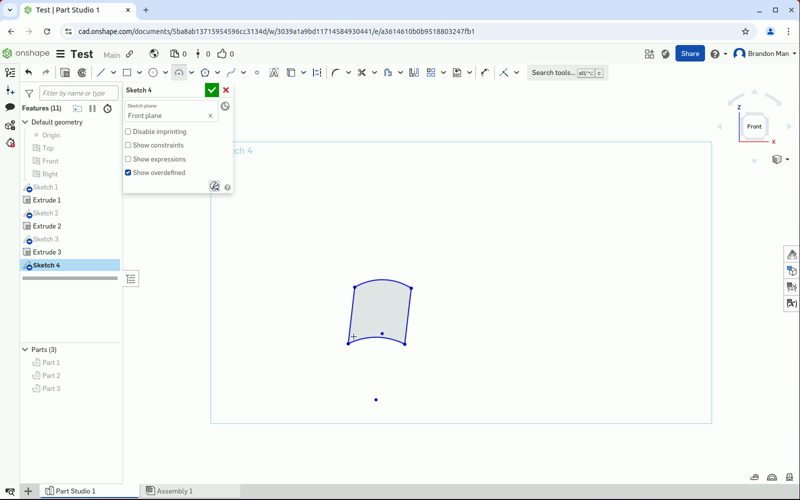
key_up(shift)
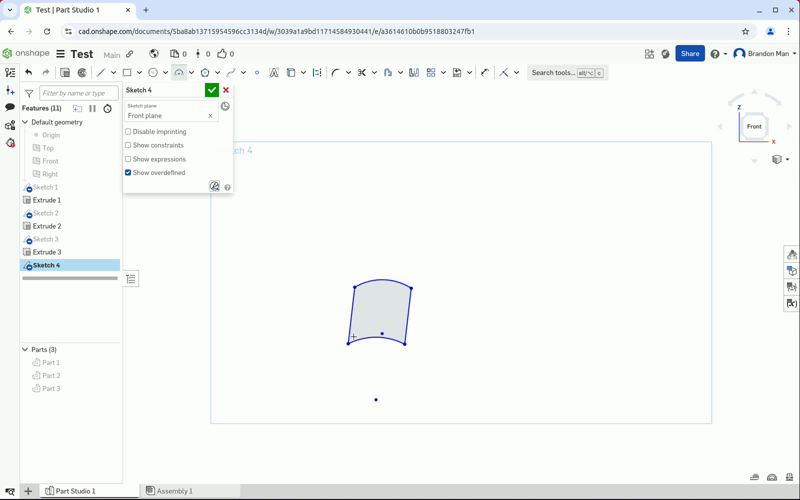
key_down(shift)
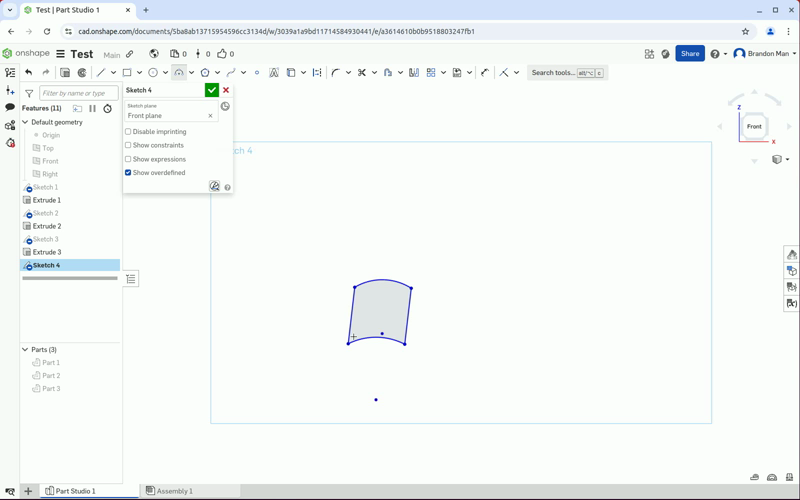
mouse_move(400, 337)
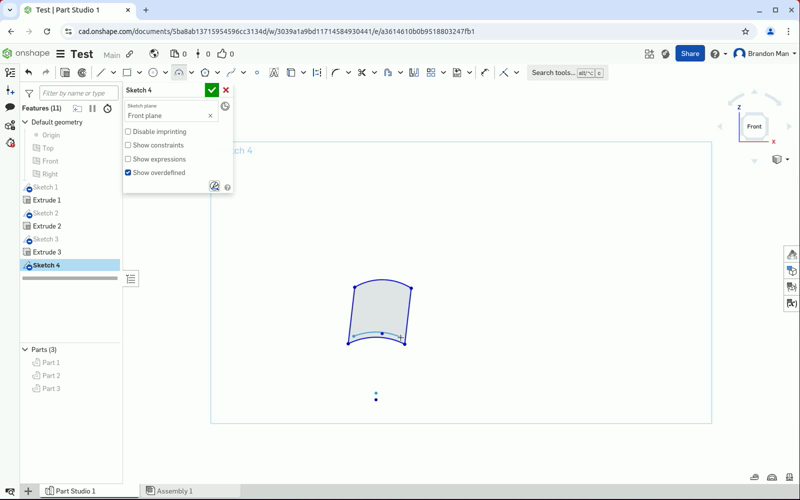
click(400, 337)
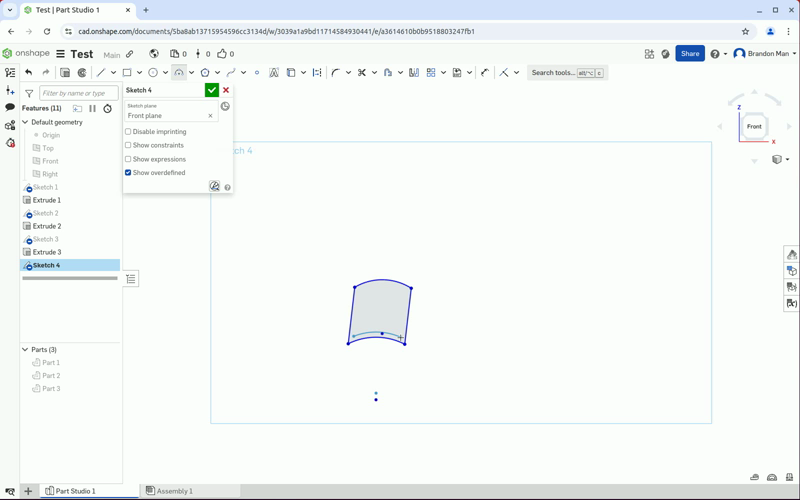
mouse_move(377, 332)
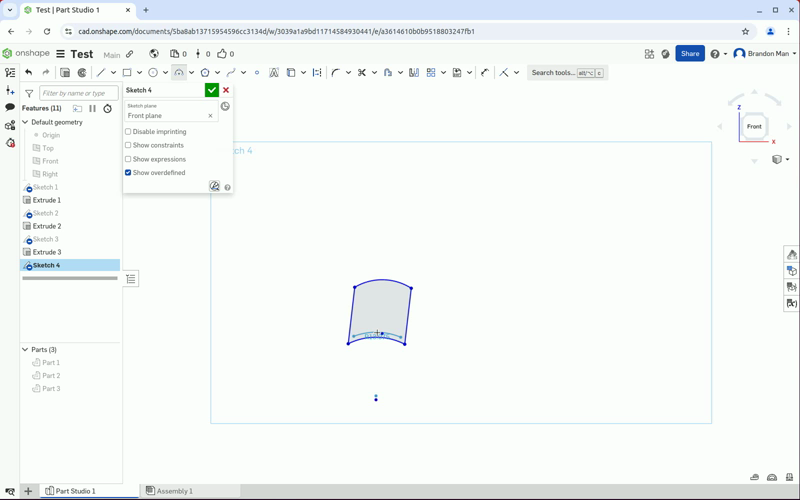
click(377, 332)
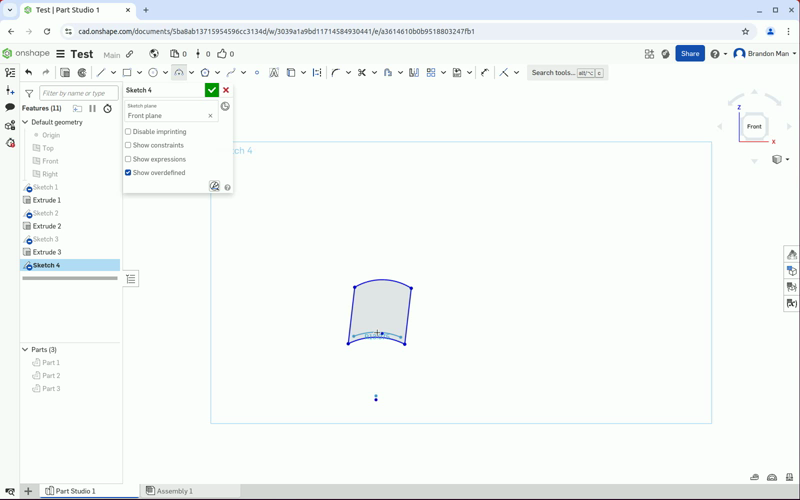
key_up(shift)
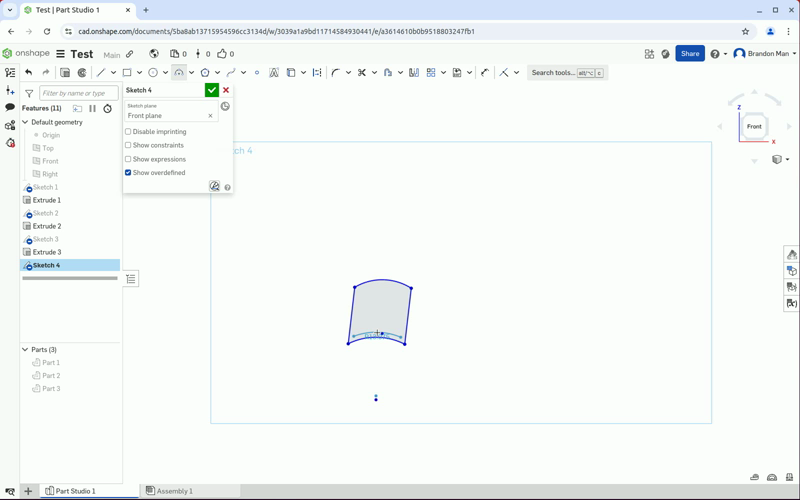
key(esc)
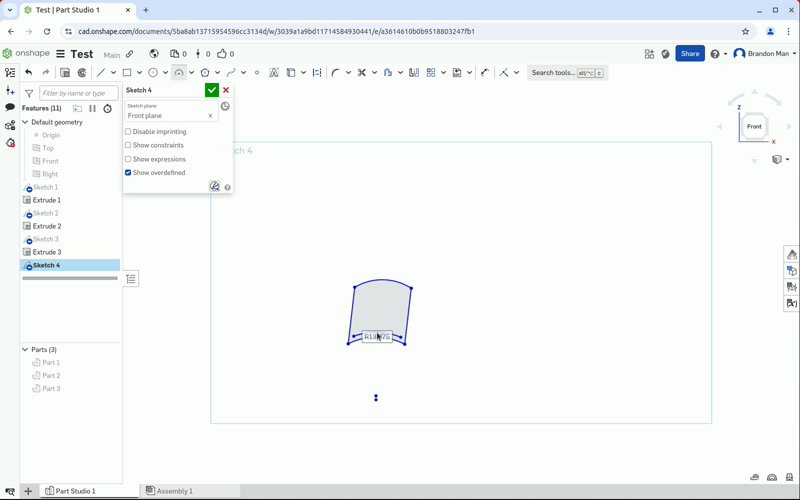
key(l)
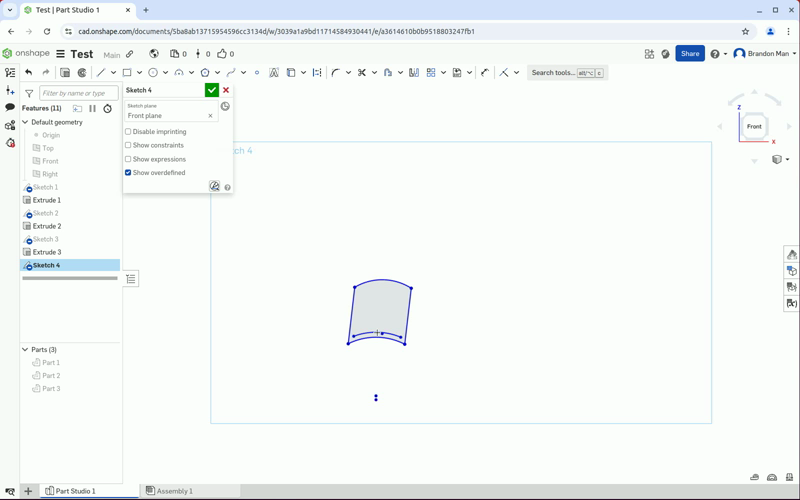
mouse_move(400, 337)
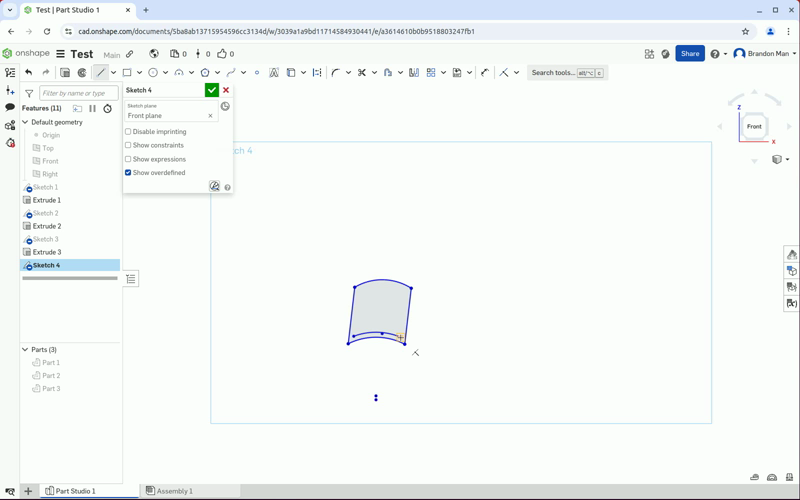
click(400, 337)
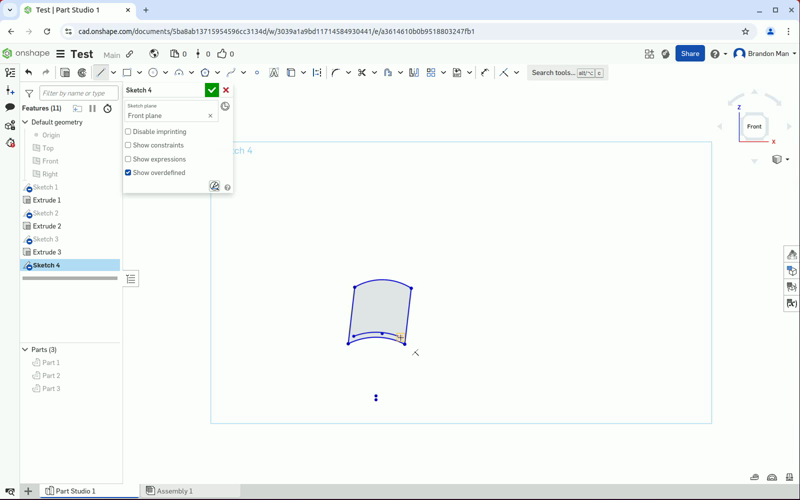
key_down(shift)
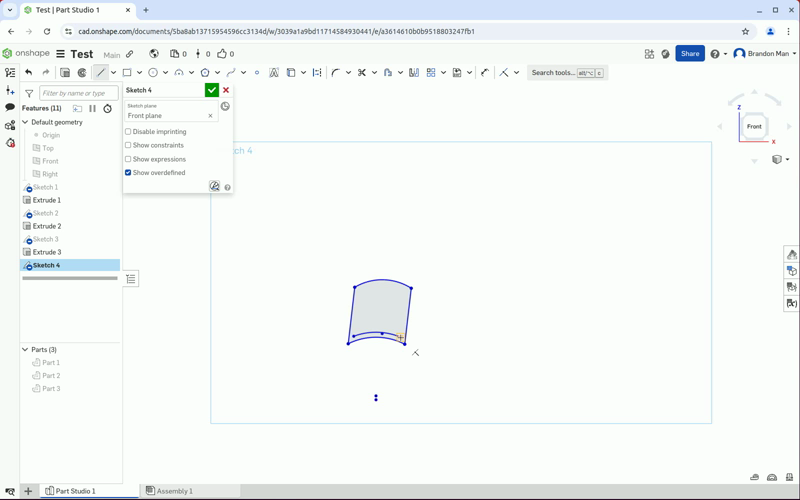
mouse_move(430, 337)
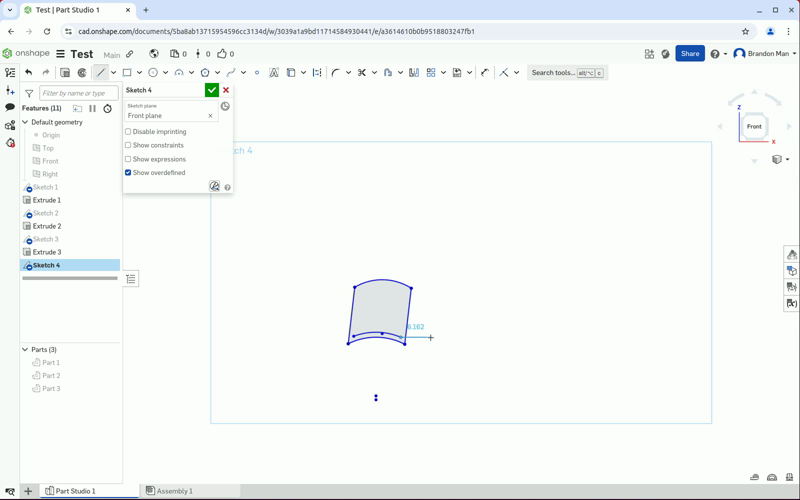
mouse_move(406, 290)
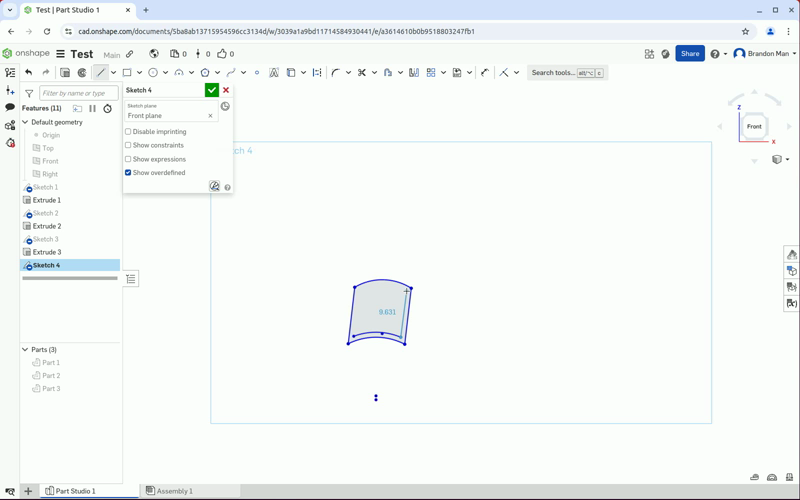
click(406, 290)
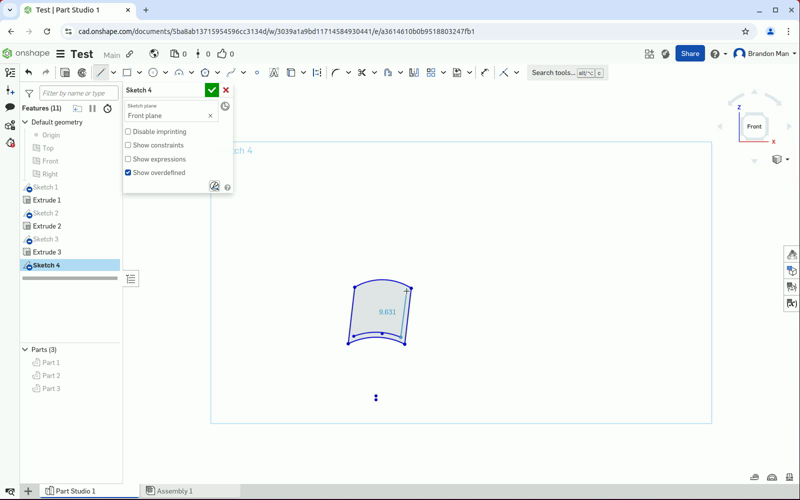
key_up(shift)
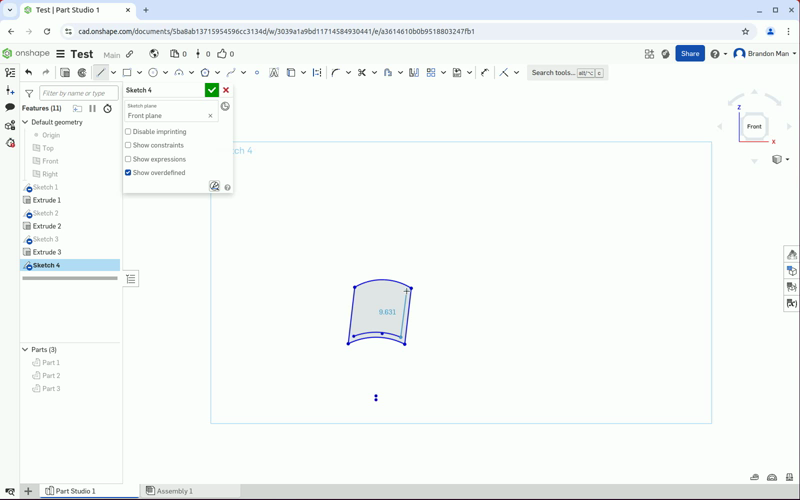
key(esc)
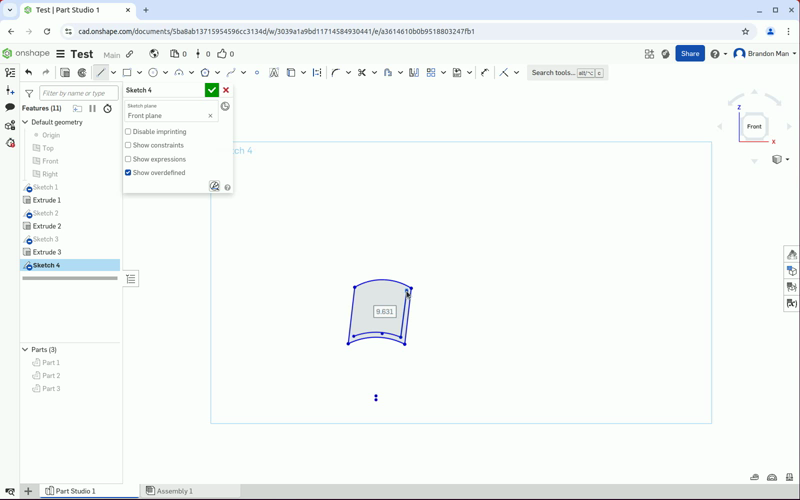
key(a)
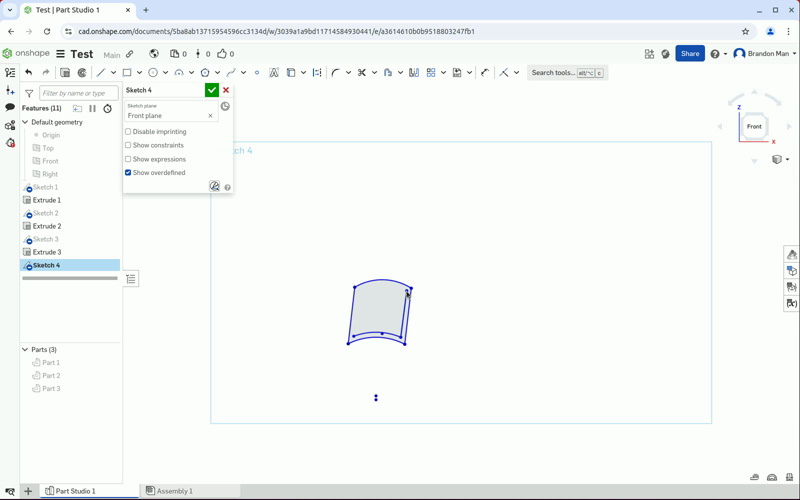
mouse_move(406, 290)
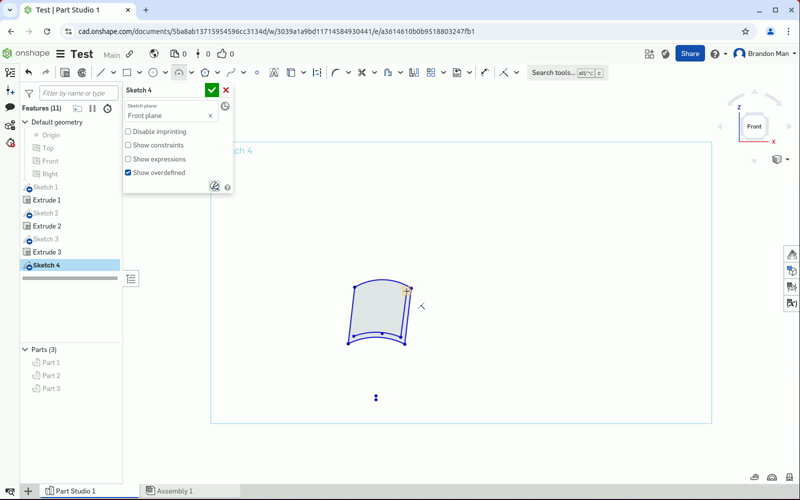
click(406, 290)
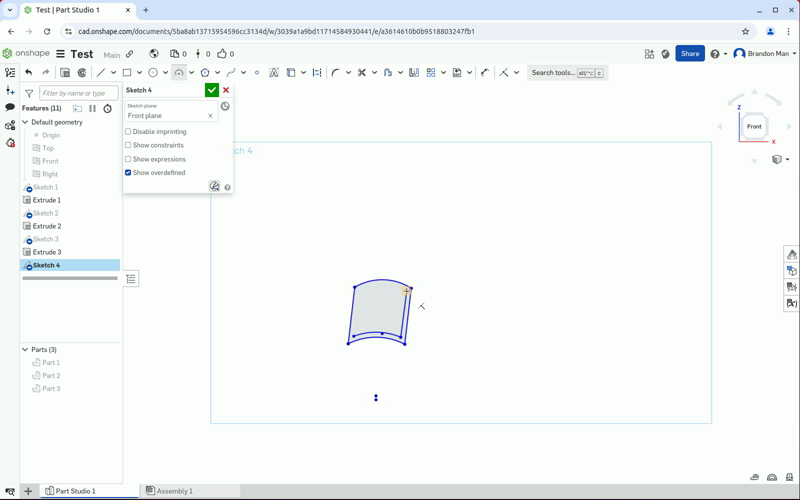
key_down(shift)
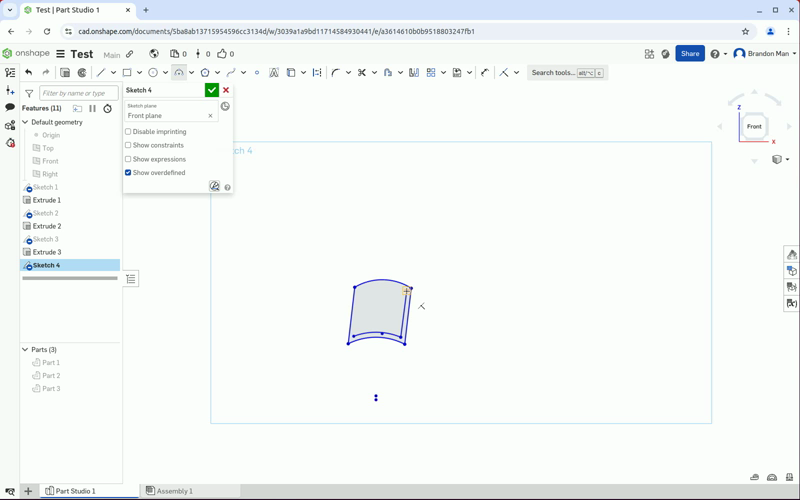
mouse_move(359, 290)
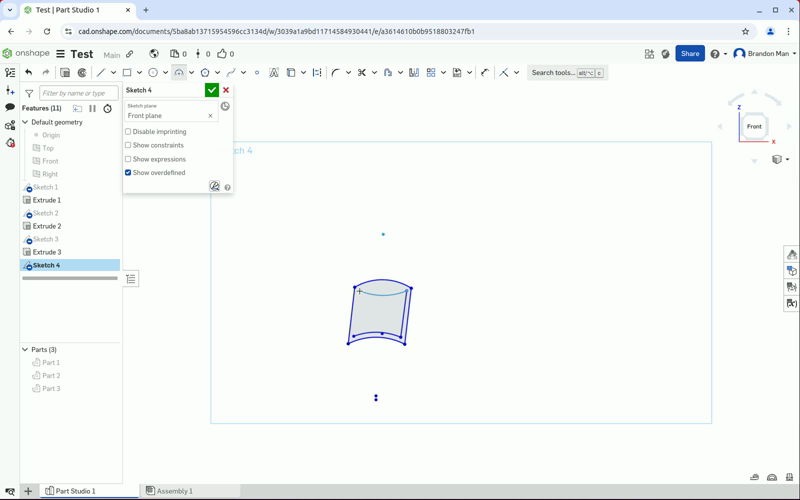
click(359, 290)
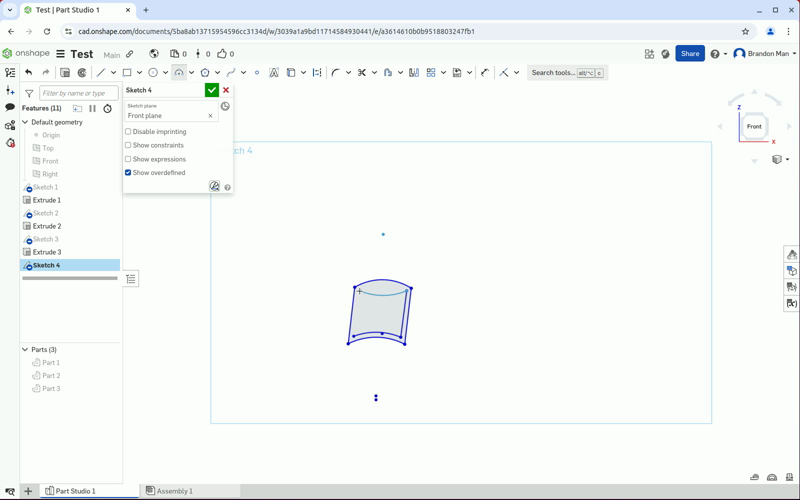
mouse_move(383, 285)
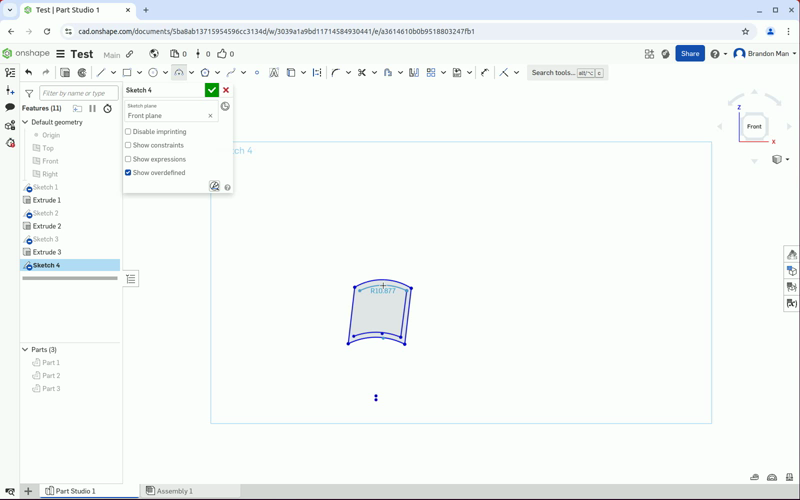
click(383, 285)
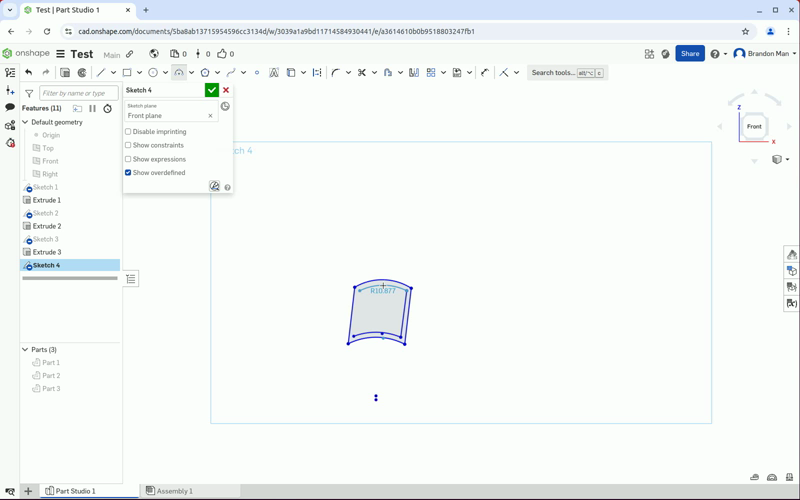
key_up(shift)
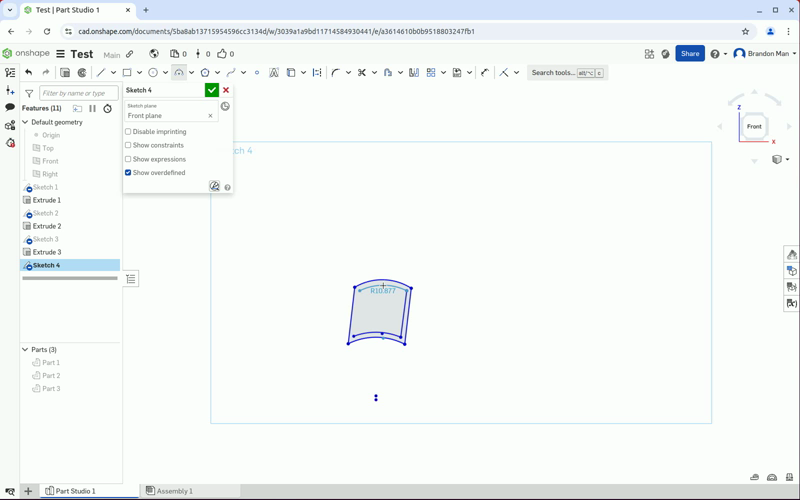
key(esc)
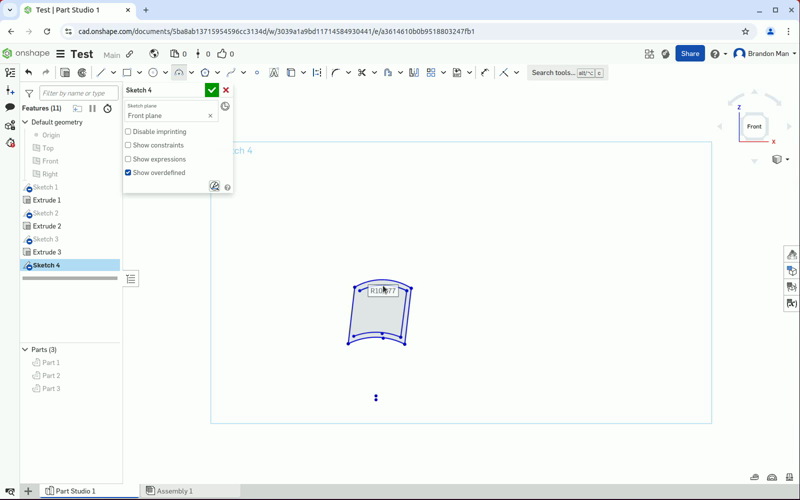
key(l)
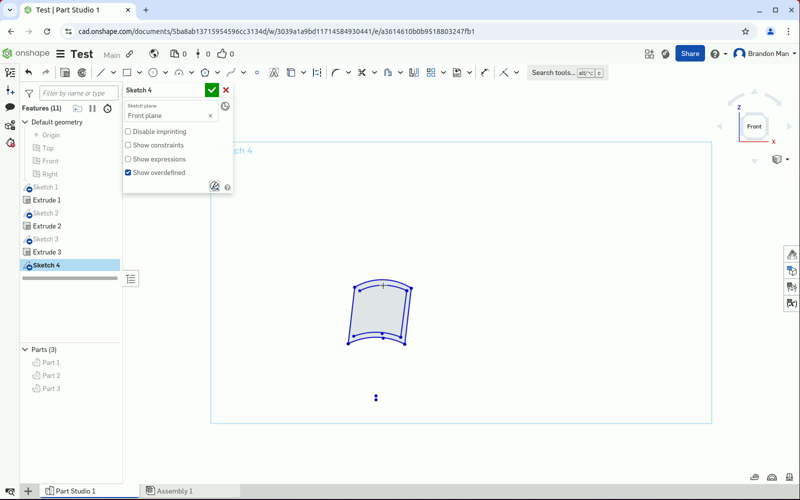
mouse_move(359, 290)
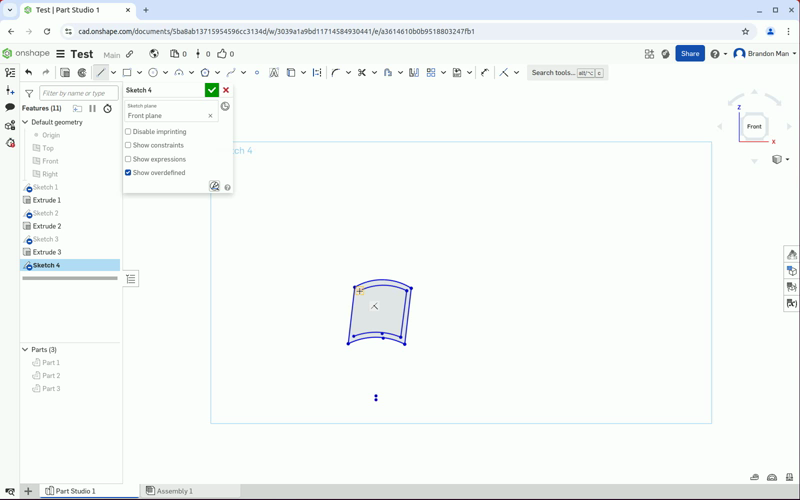
click(359, 290)
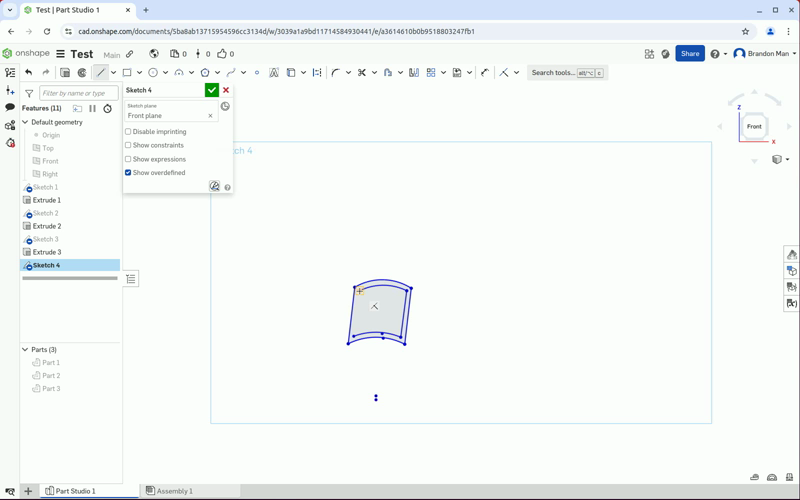
mouse_move(389, 290)
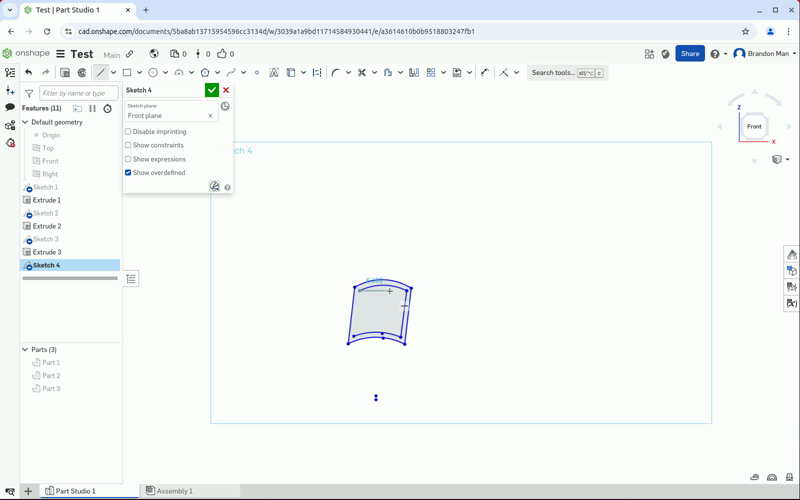
key_down(shift)
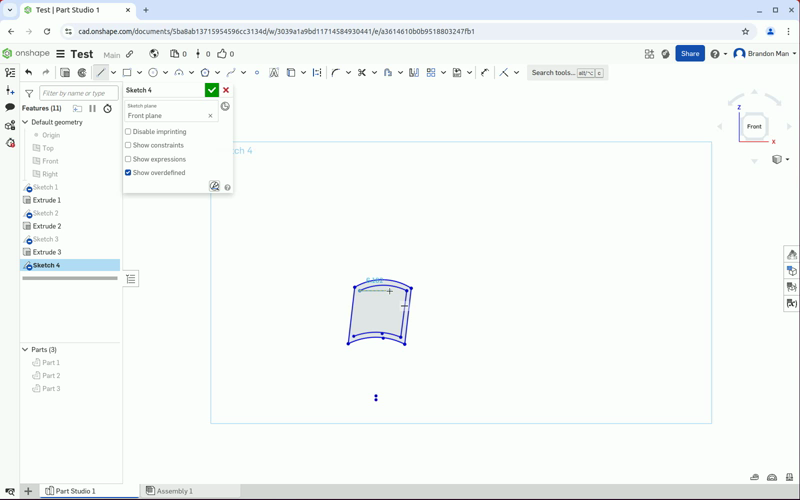
mouse_move(353, 336)
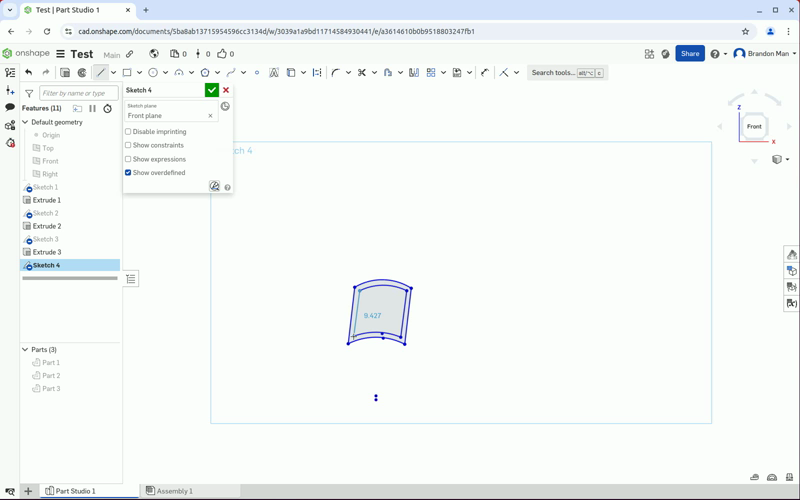
key_up(shift)
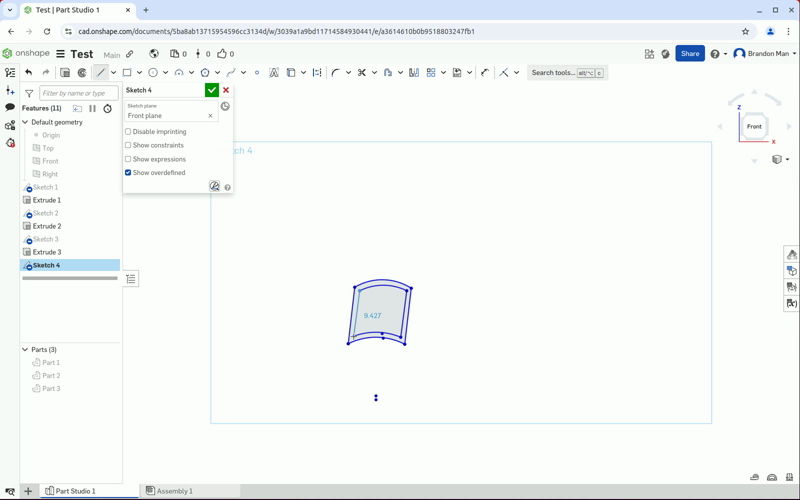
click(353, 336)
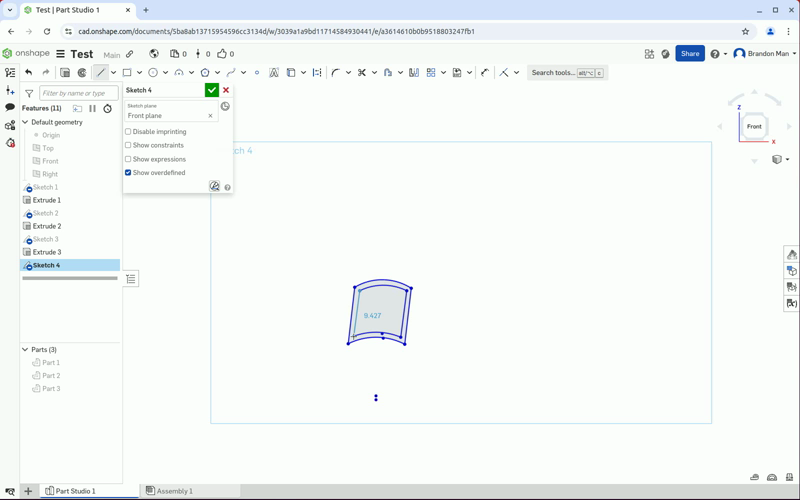
key(esc)
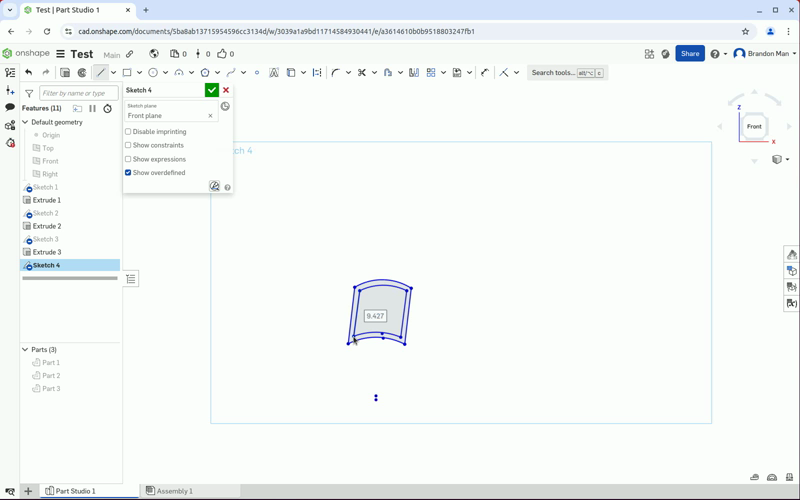
mouse_move(379, 280)
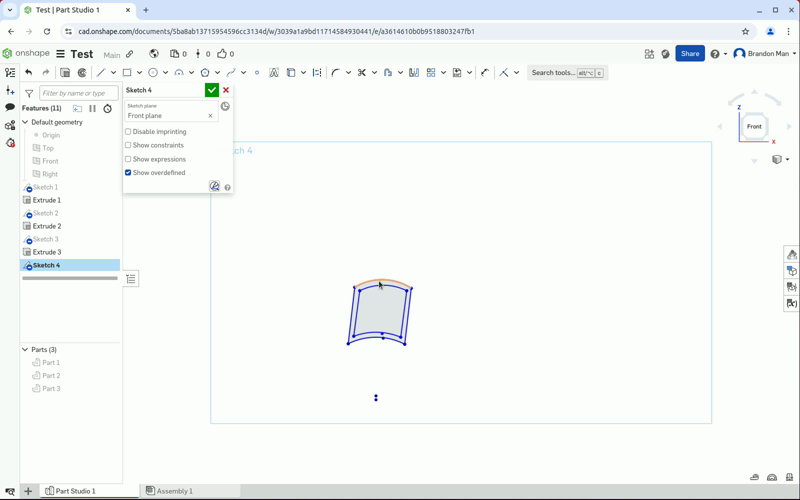
scroll(6)
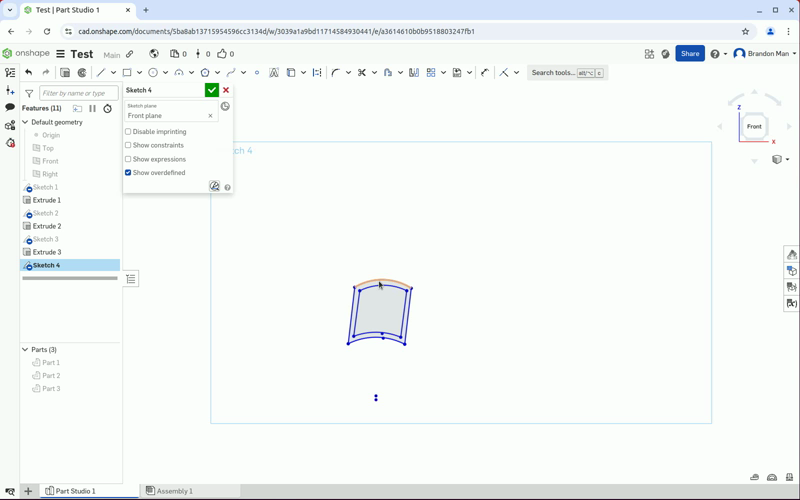
scroll(6)
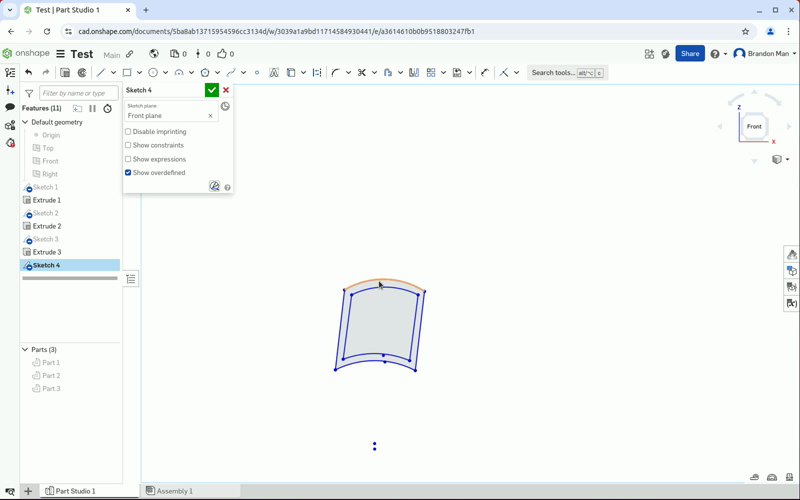
scroll(6)
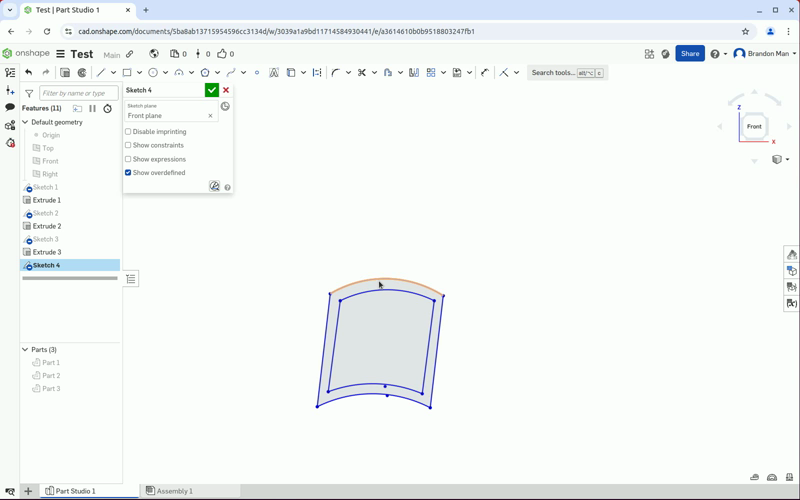
scroll(6)
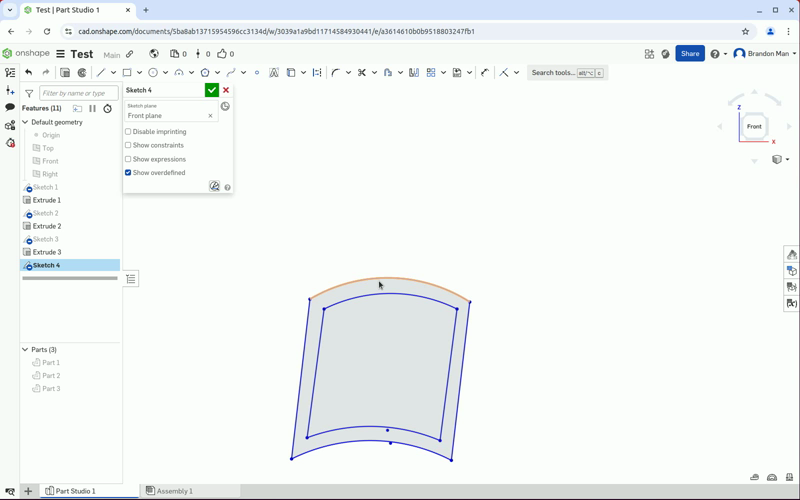
scroll(6)
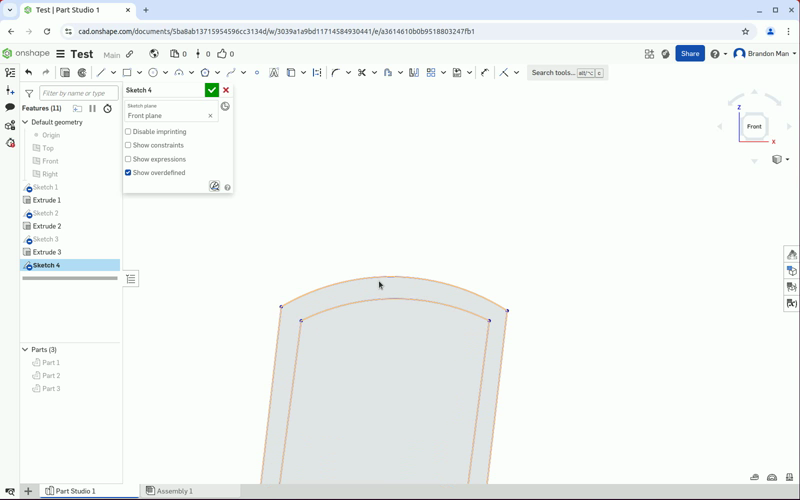
scroll(6)
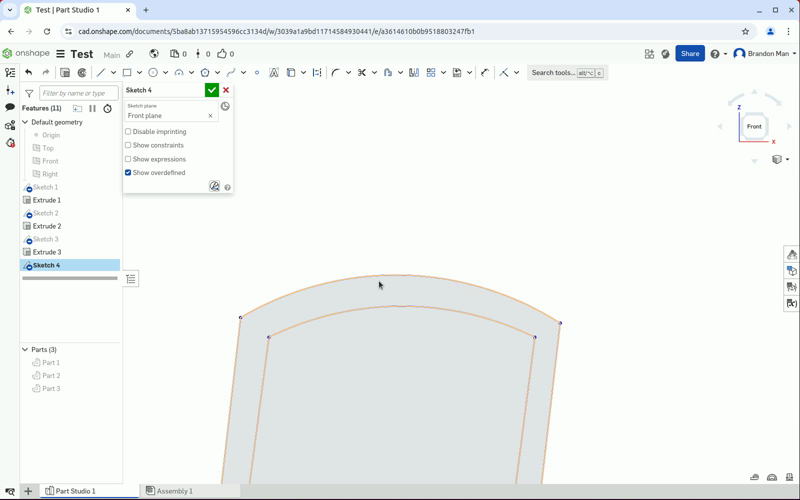
scroll(6)
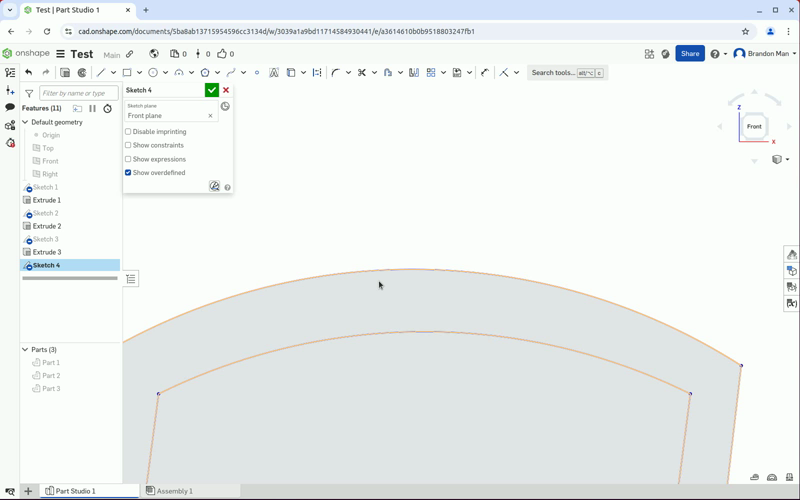
click(379, 280)
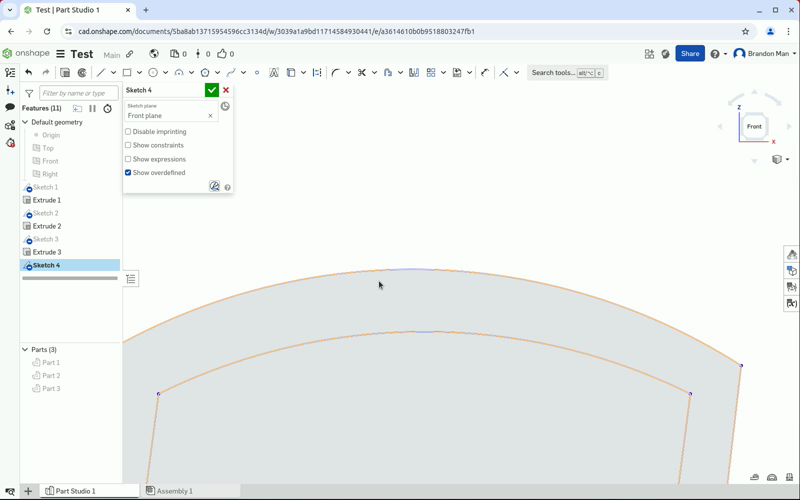
scroll(-6)
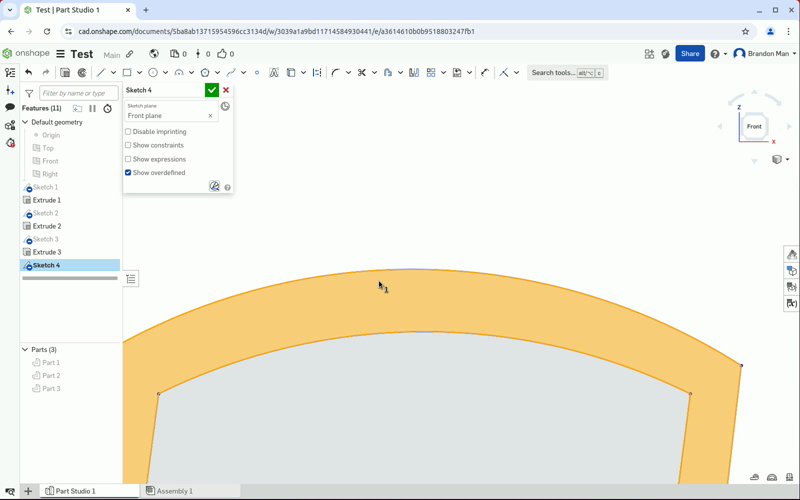
scroll(-6)
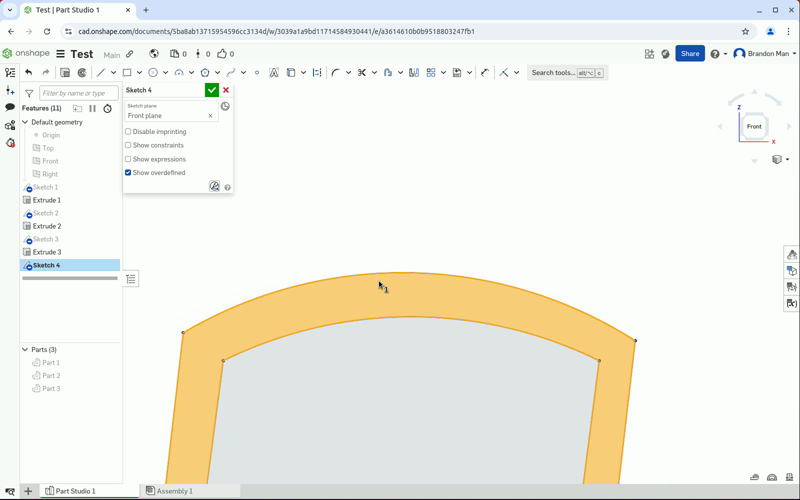
scroll(-6)
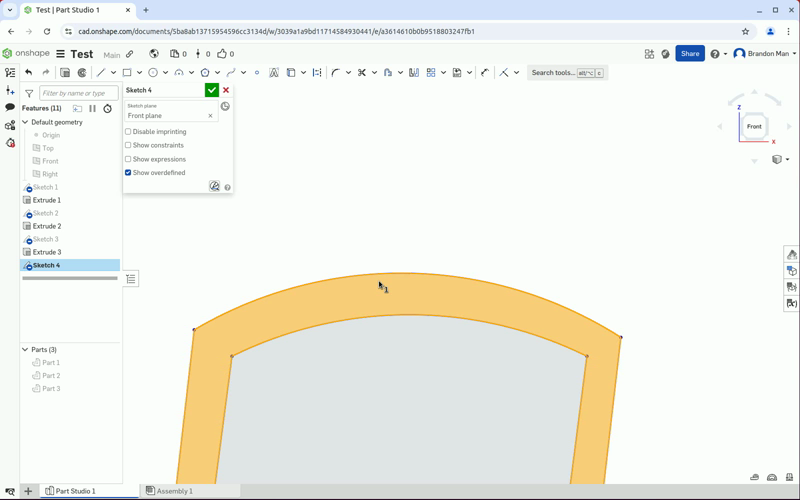
scroll(-6)
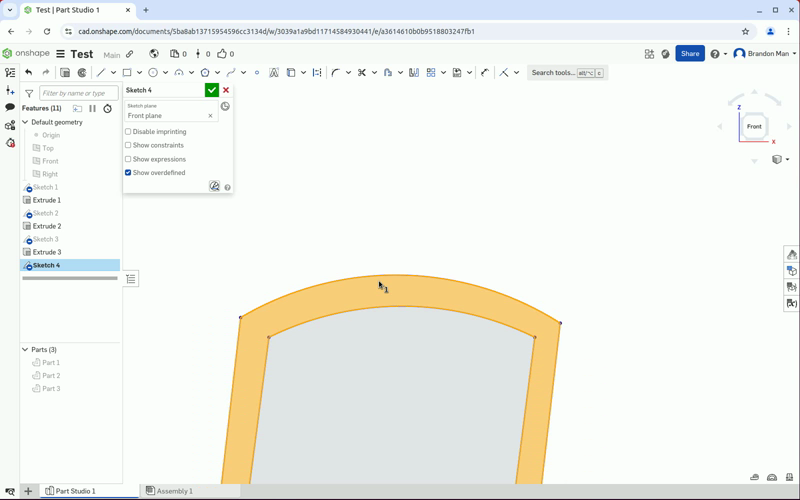
scroll(-6)
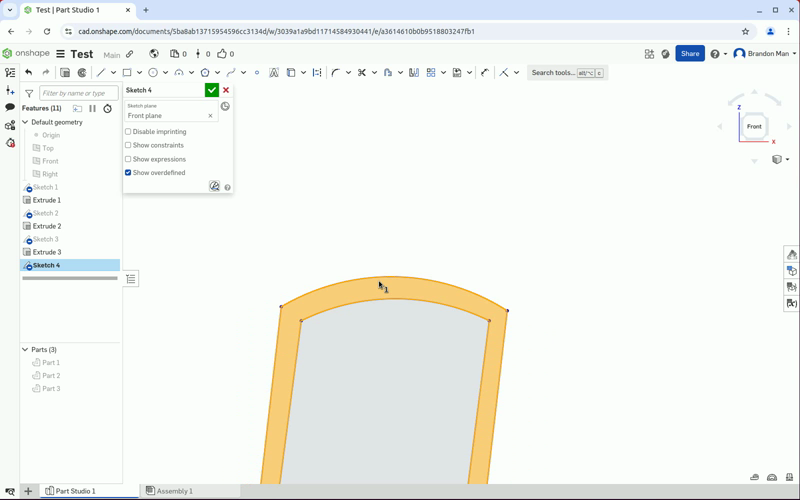
scroll(-6)
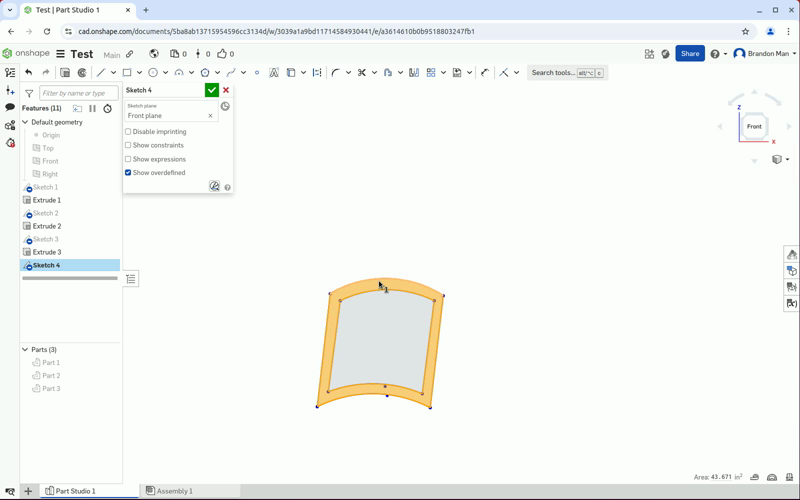
scroll(-6)
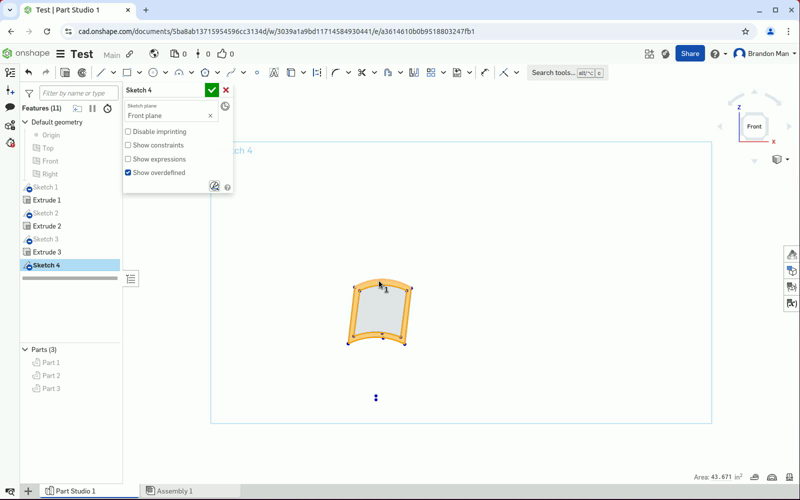
mouse_move(73, 352)
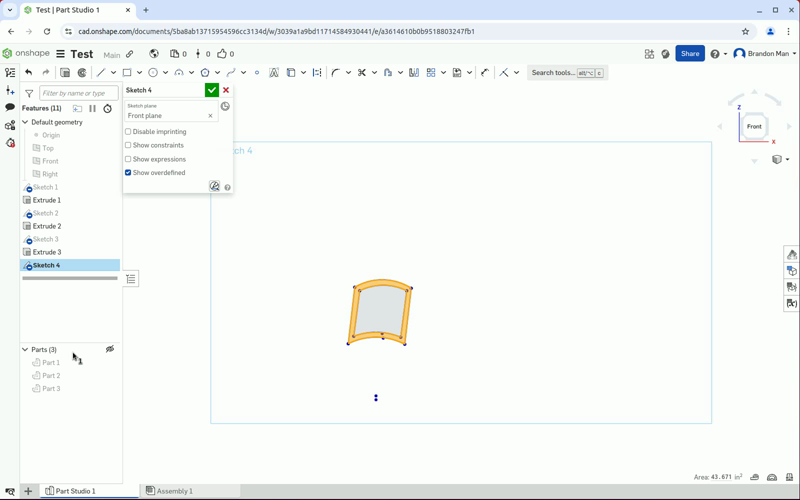
key(shift+y)
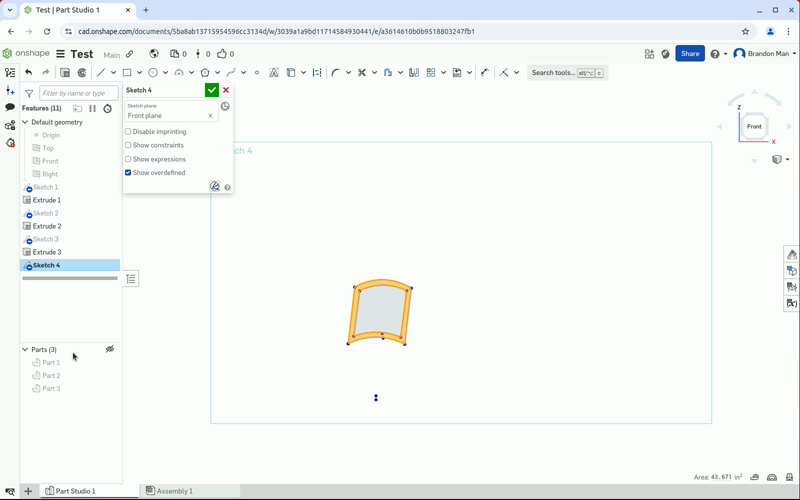
key(shift+e)
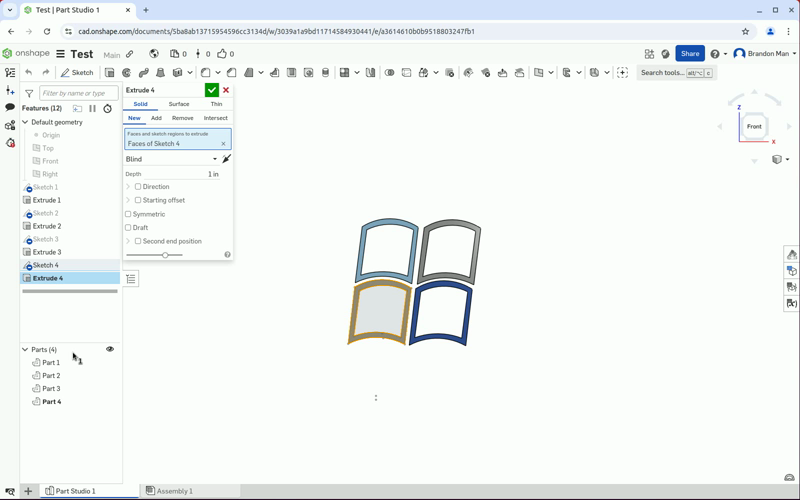
mouse_move(143, 106)
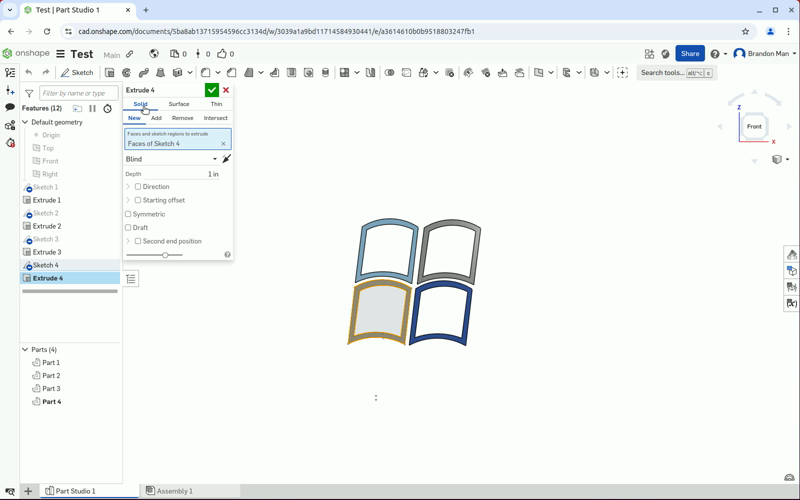
click(143, 106)
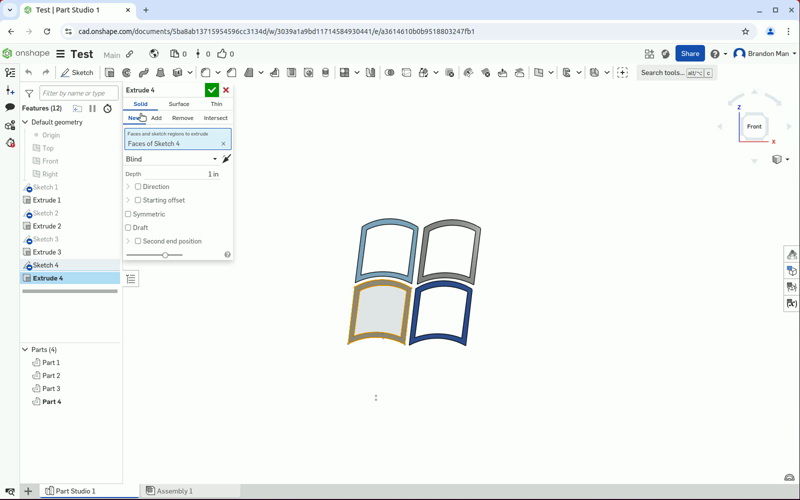
mouse_move(137, 120)
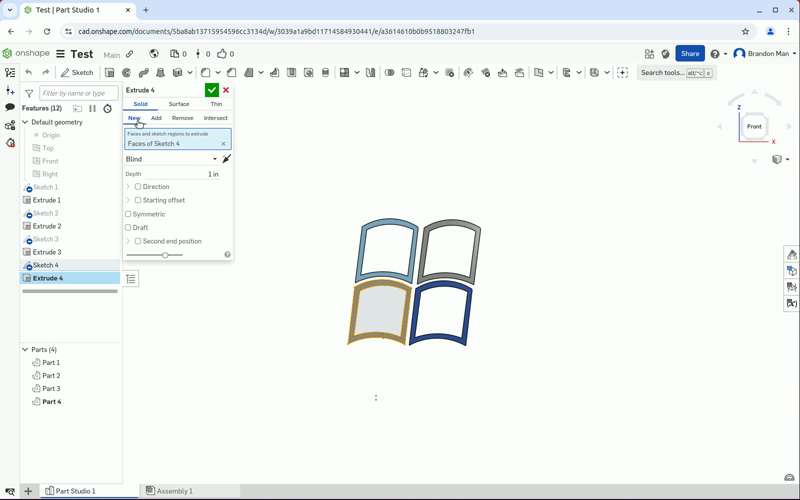
click(137, 120)
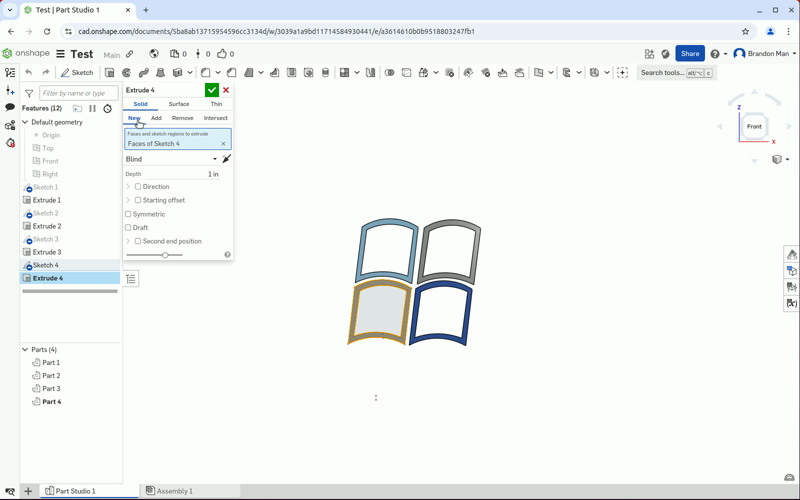
key(tab, 4)
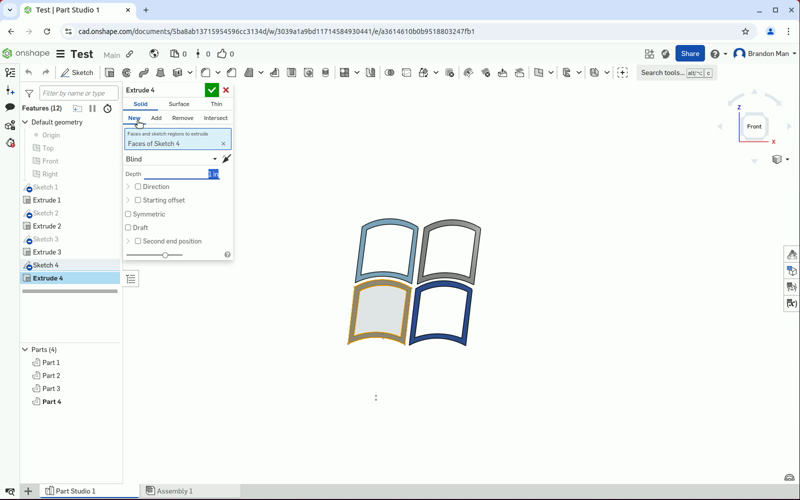
text(9.628)
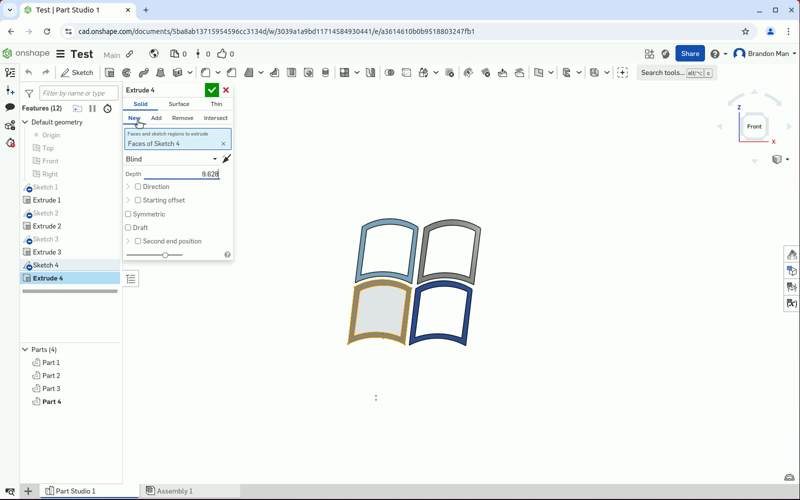
key(enter)
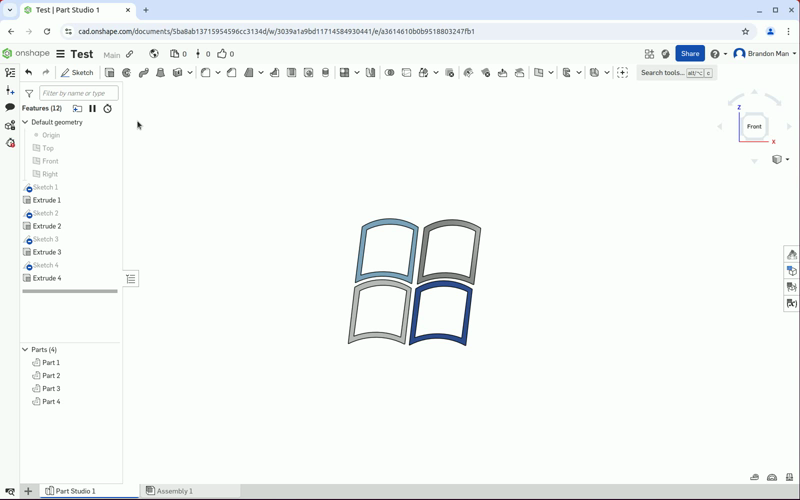
key(shift+h)
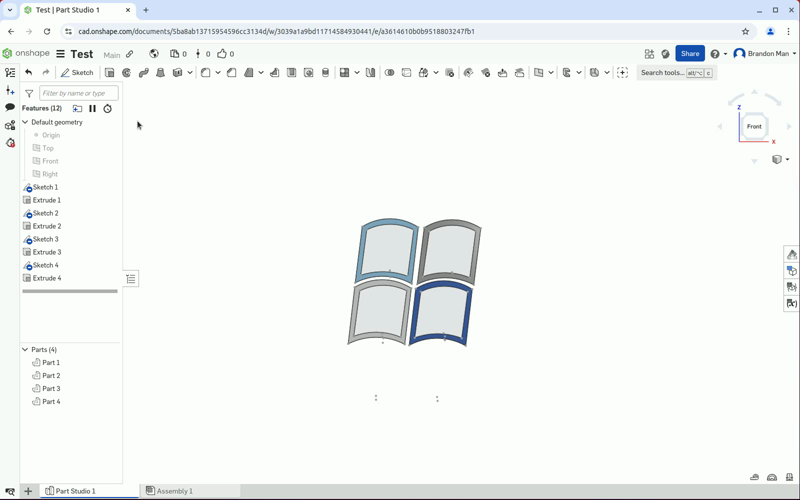
key(shift+h)
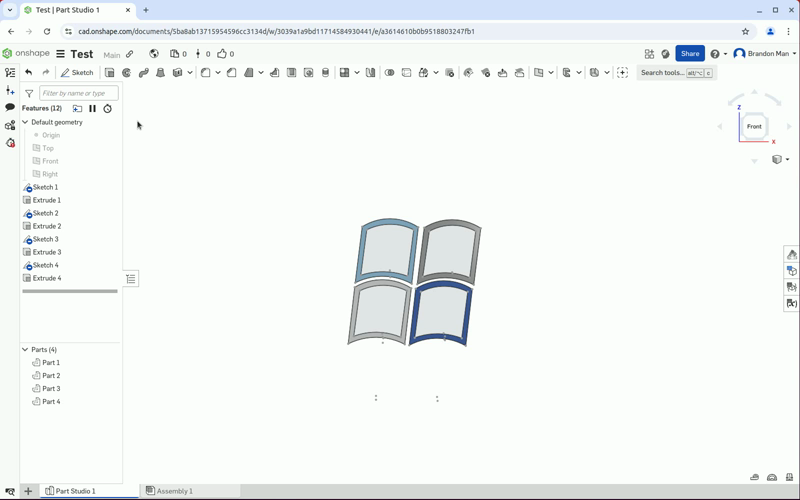
key(shift+7)
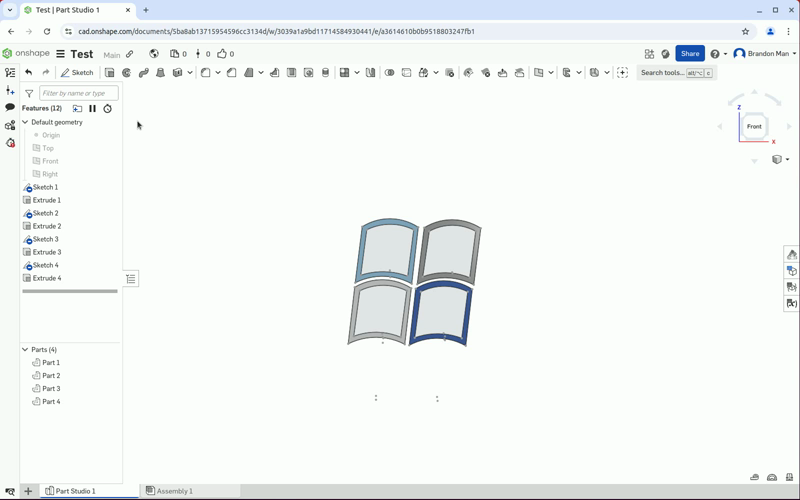
key(left, 2)
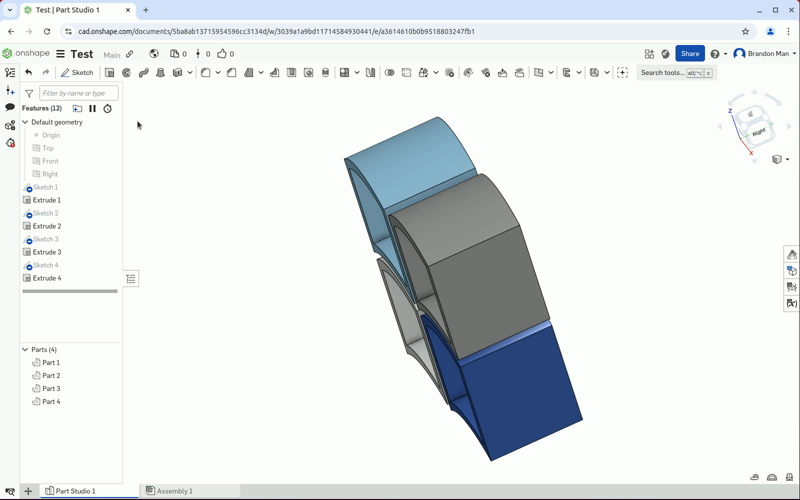
key(down, 2)
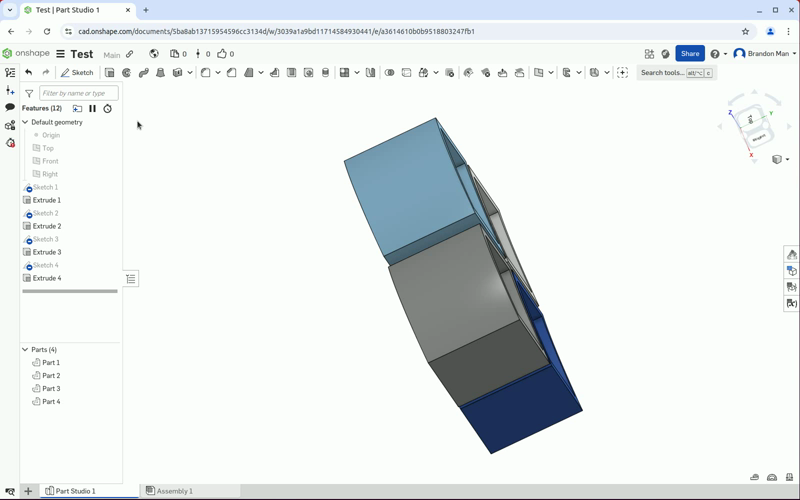
key(up, 2)
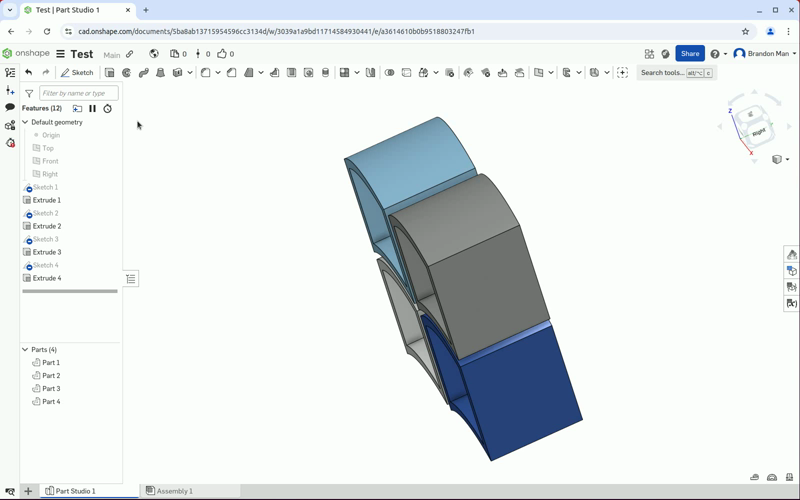
key(right, 2)
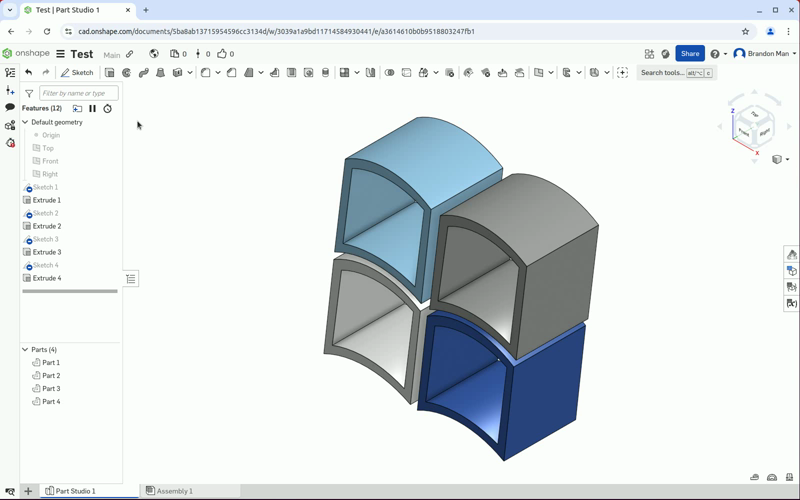
mouse_move(73, 189)
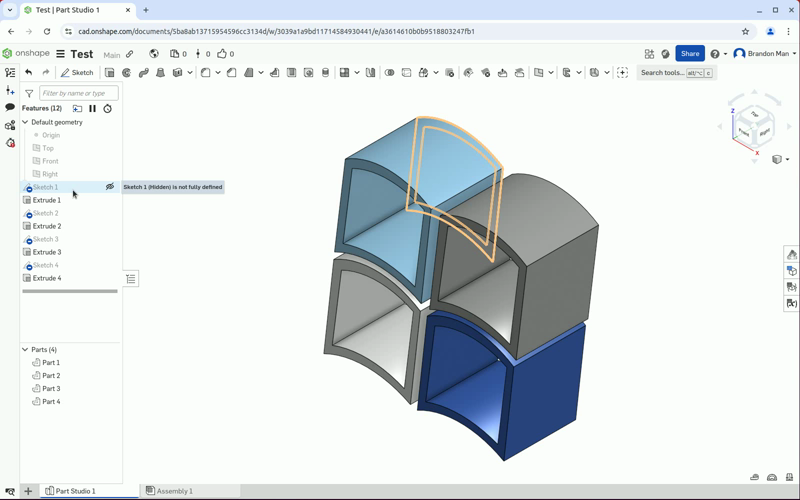
click(73, 189)